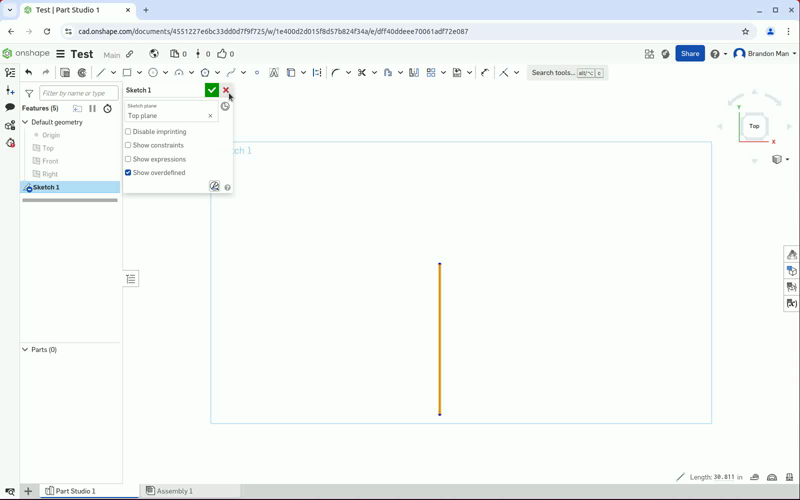
key(shift+h)
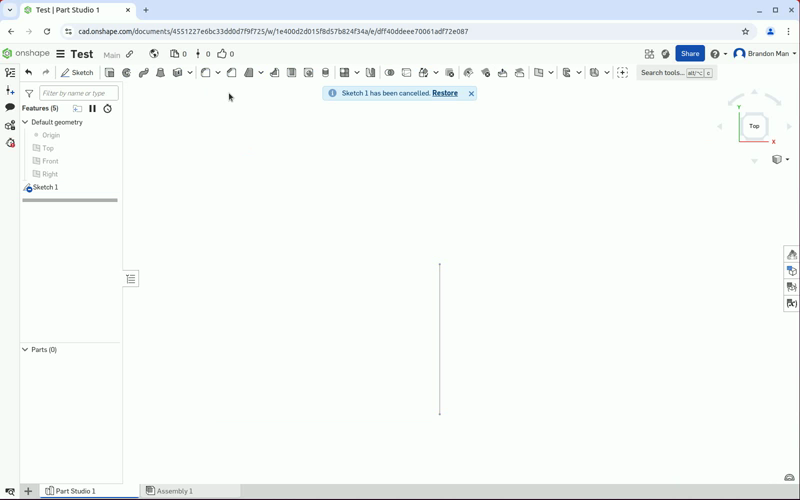
key(shift+s)
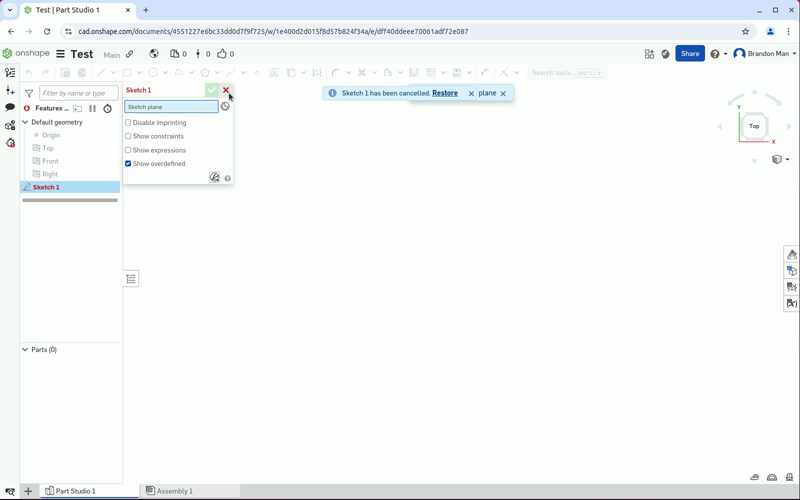
mouse_move(73, 150)
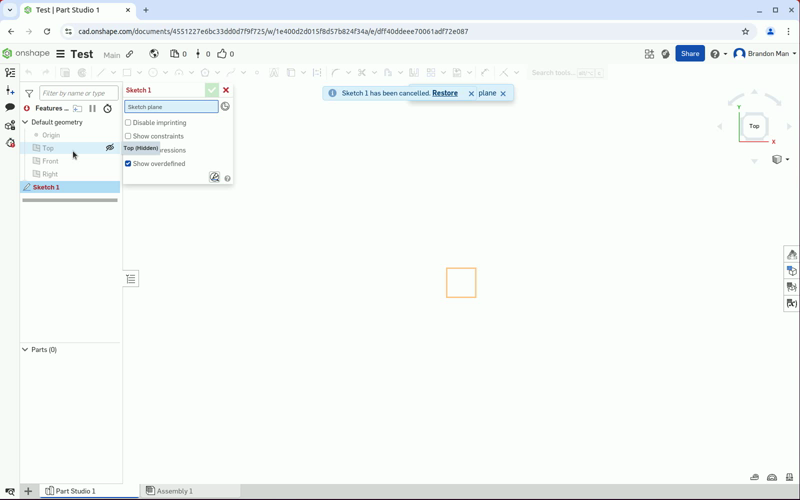
click(73, 150)
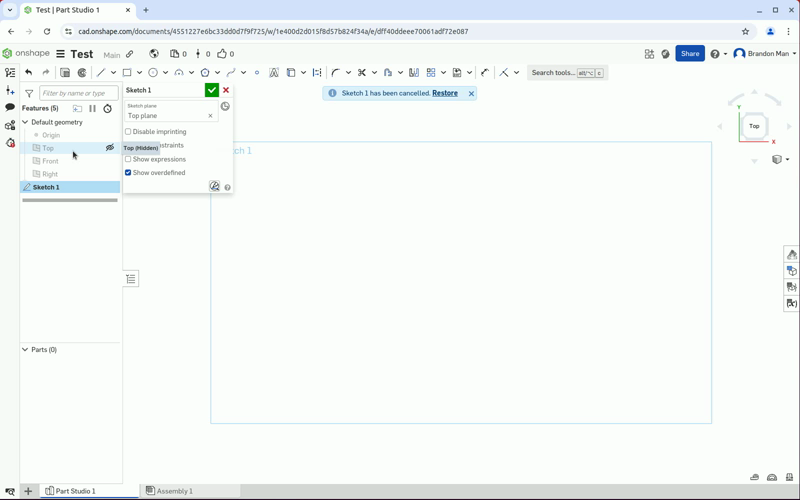
mouse_move(73, 352)
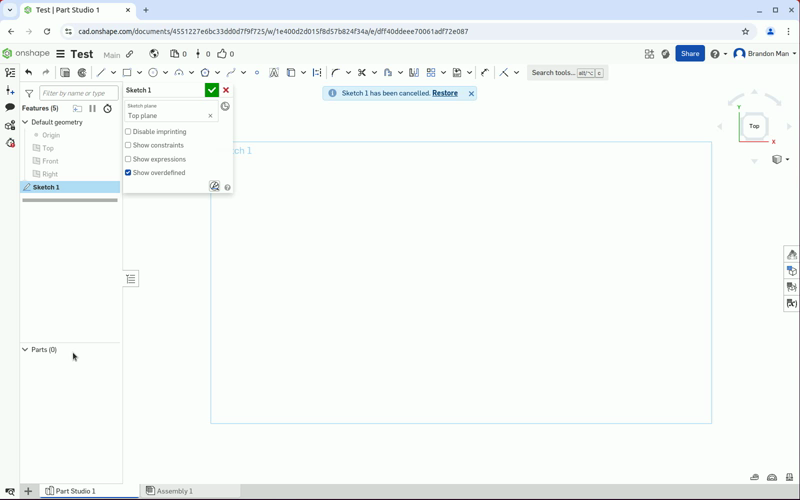
key(y)
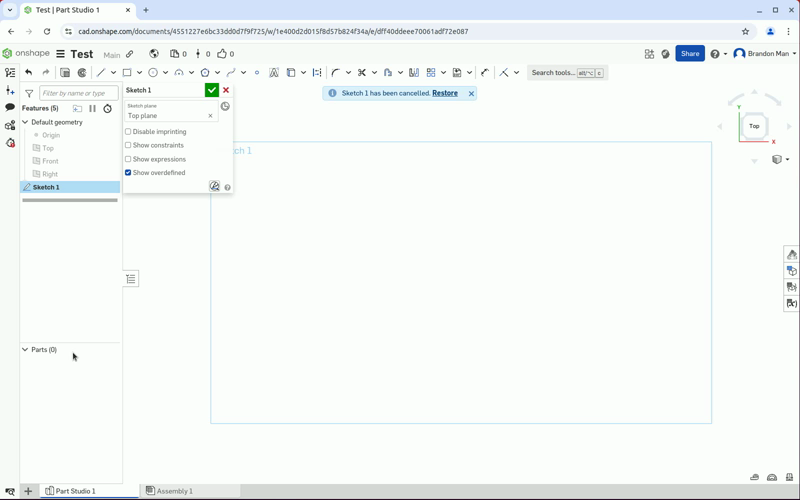
key(l)
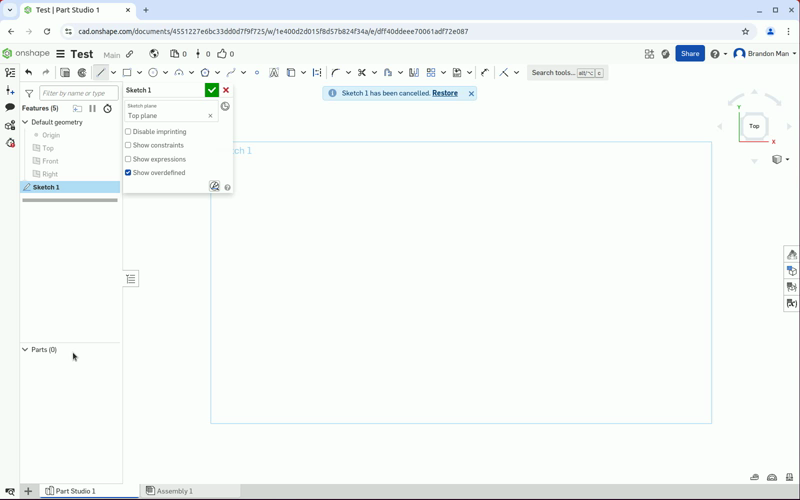
key_down(shift)
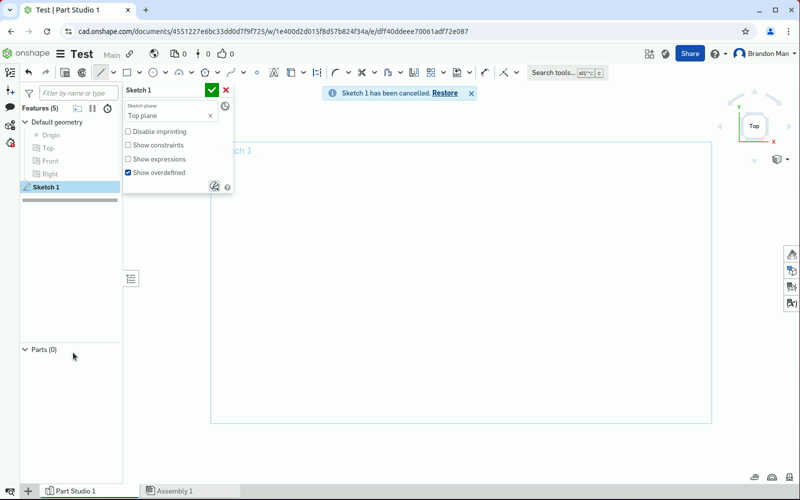
mouse_move(348, 352)
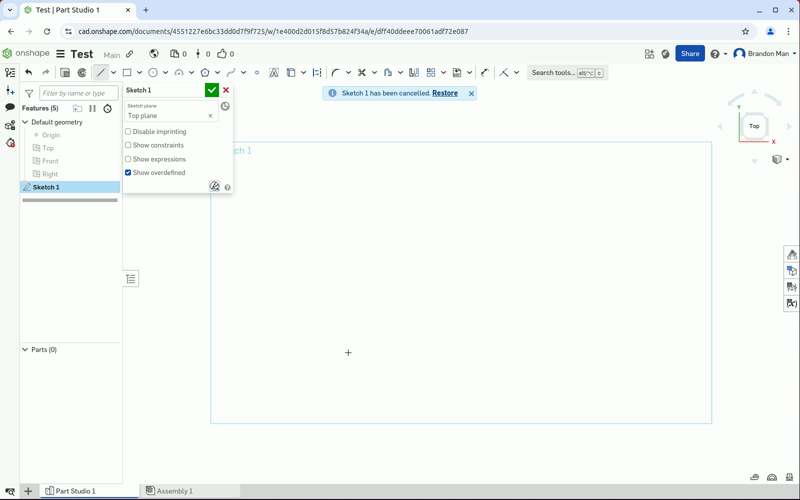
click(348, 352)
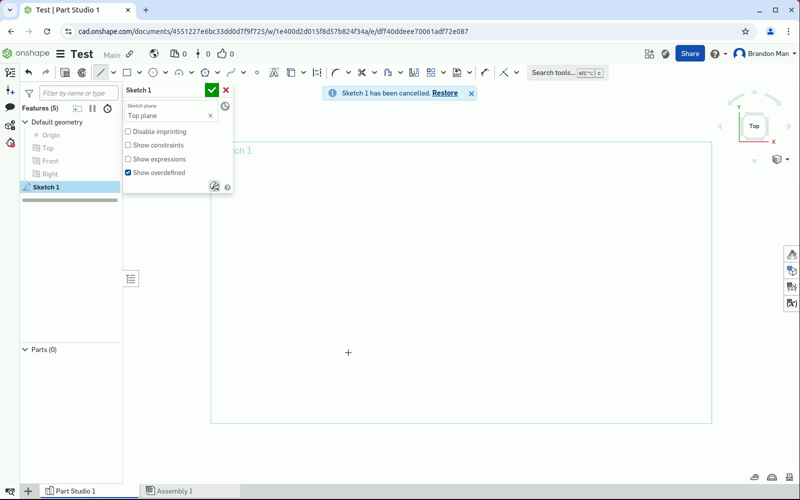
key_up(shift)
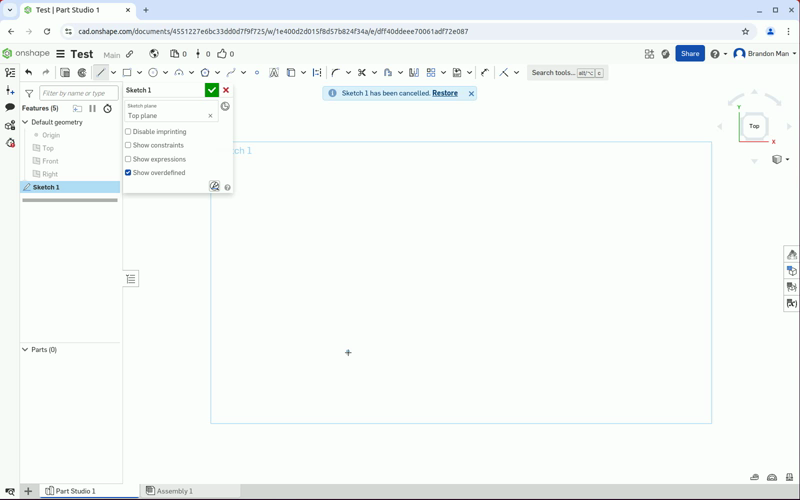
key_down(shift)
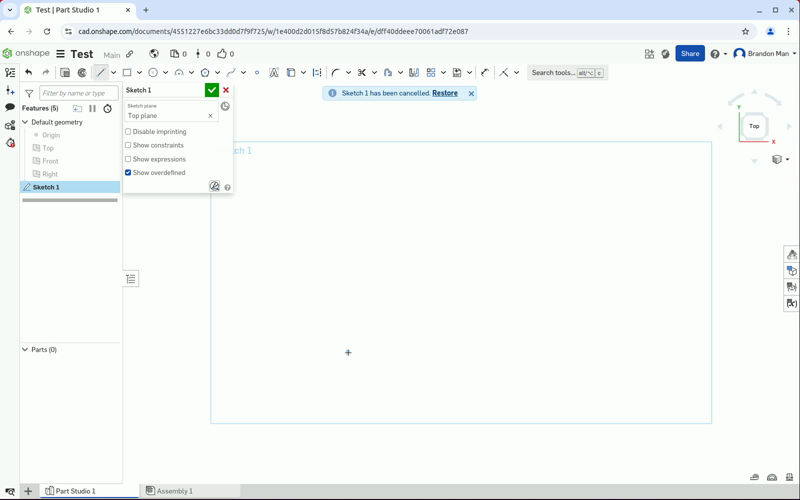
mouse_move(572, 352)
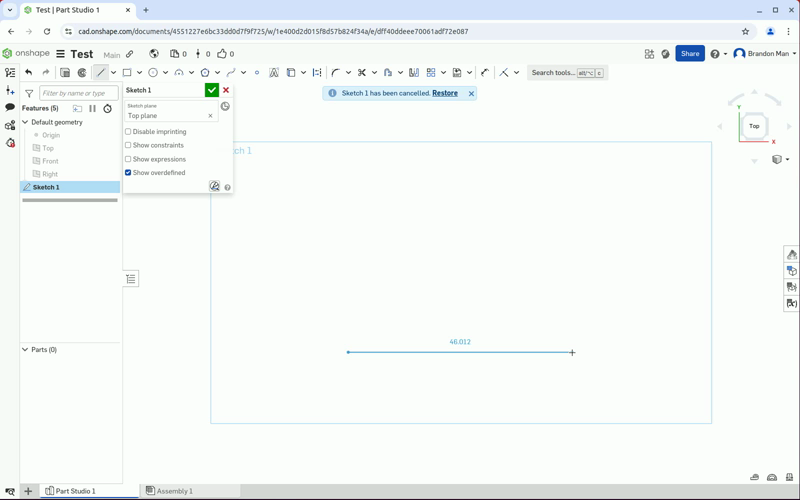
click(572, 352)
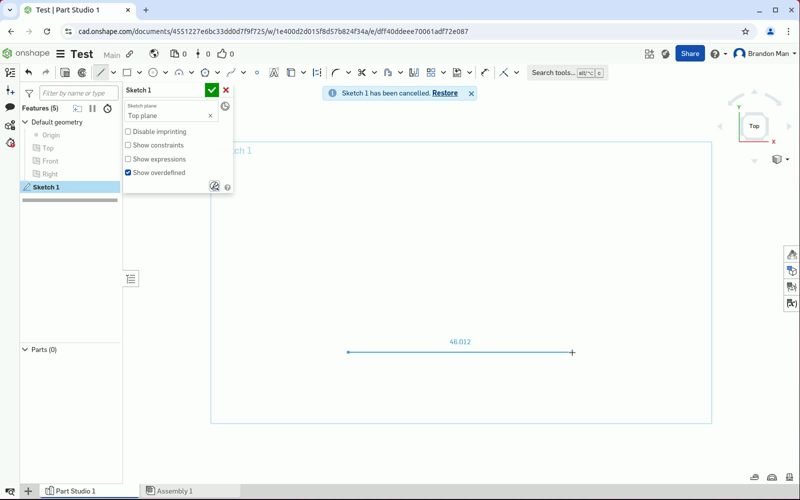
key_up(shift)
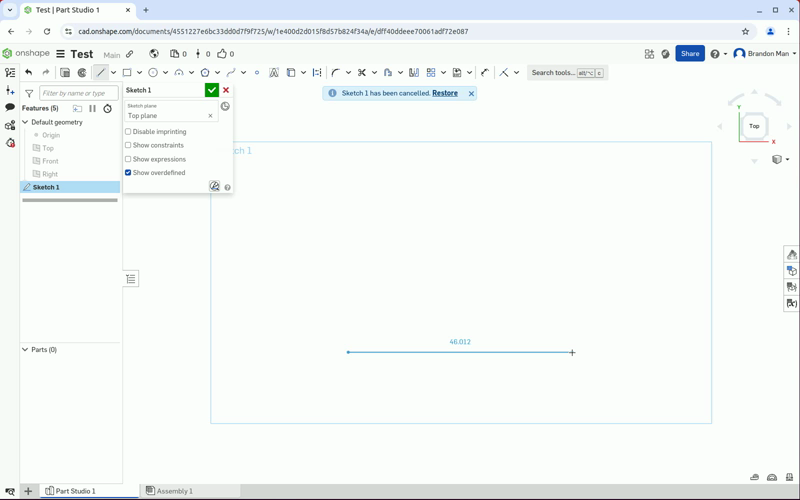
key_down(shift)
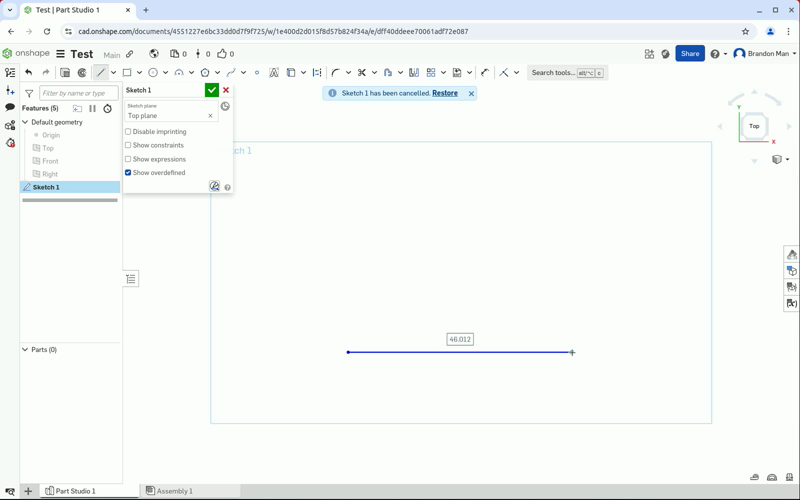
mouse_move(572, 215)
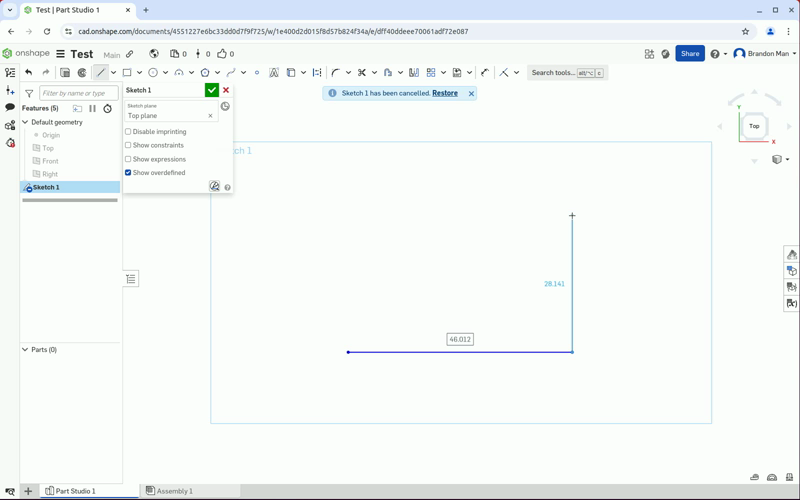
click(572, 215)
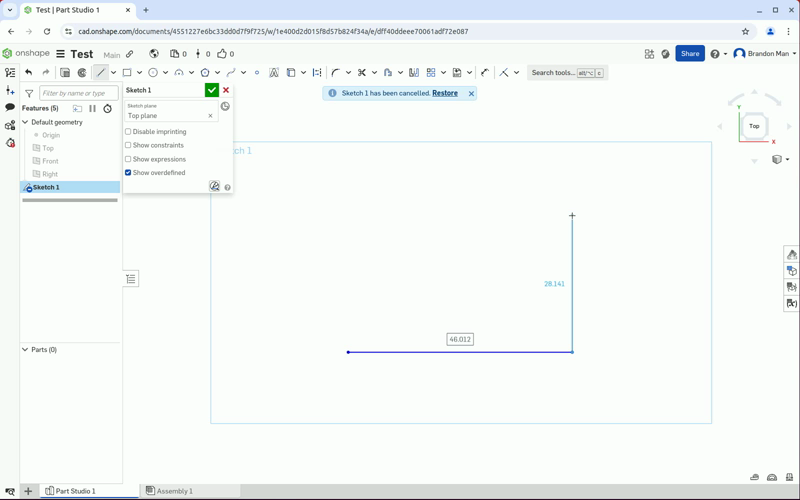
key_up(shift)
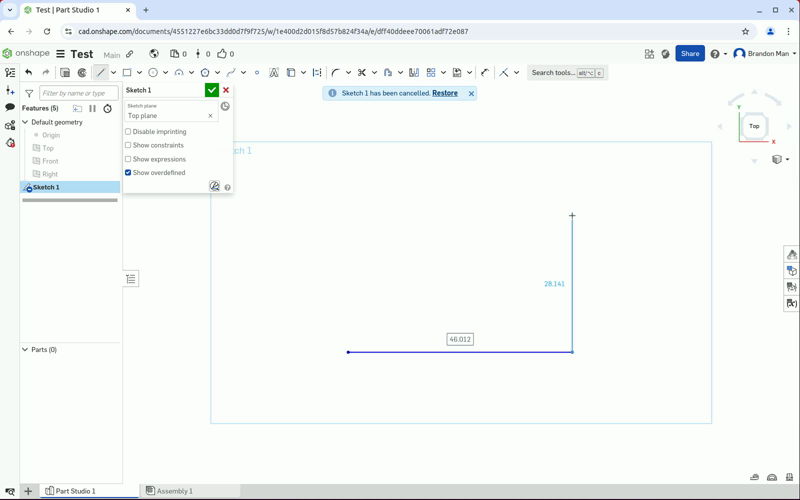
key_down(shift)
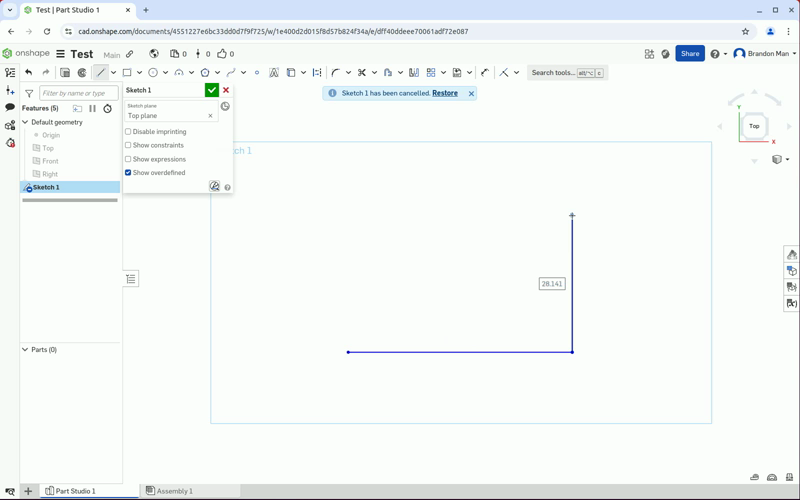
mouse_move(348, 215)
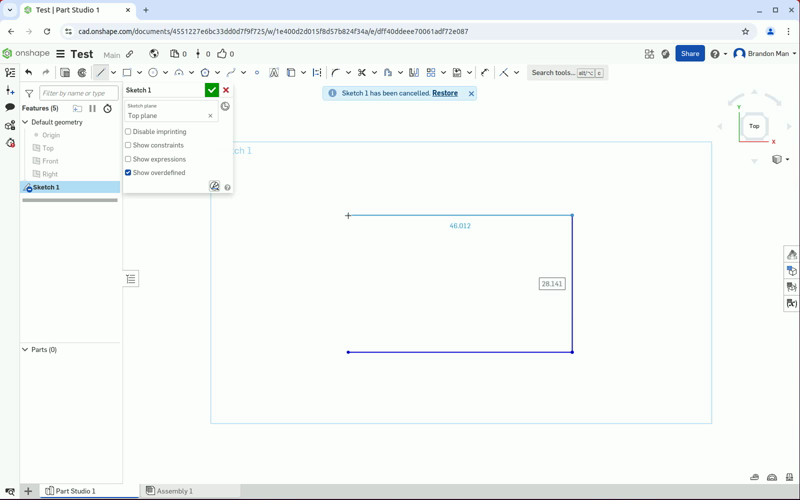
click(348, 215)
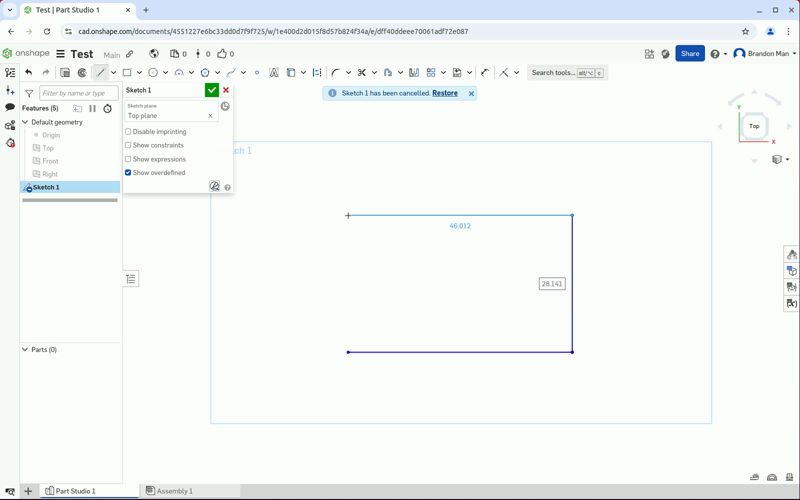
key_up(shift)
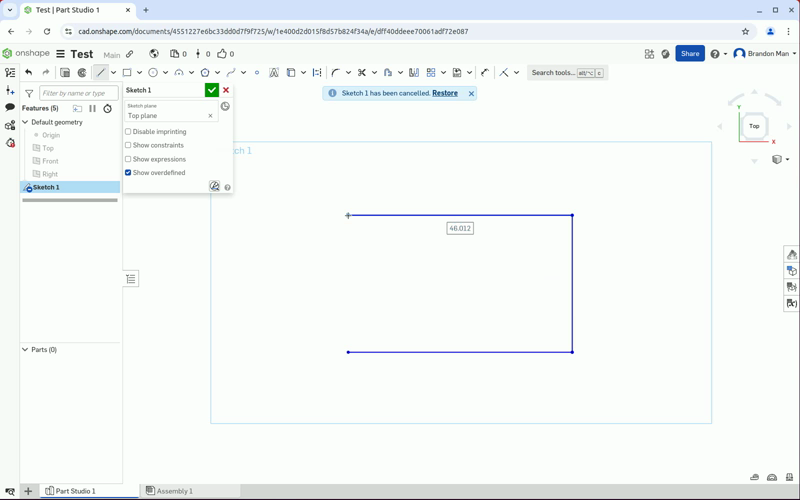
key_down(shift)
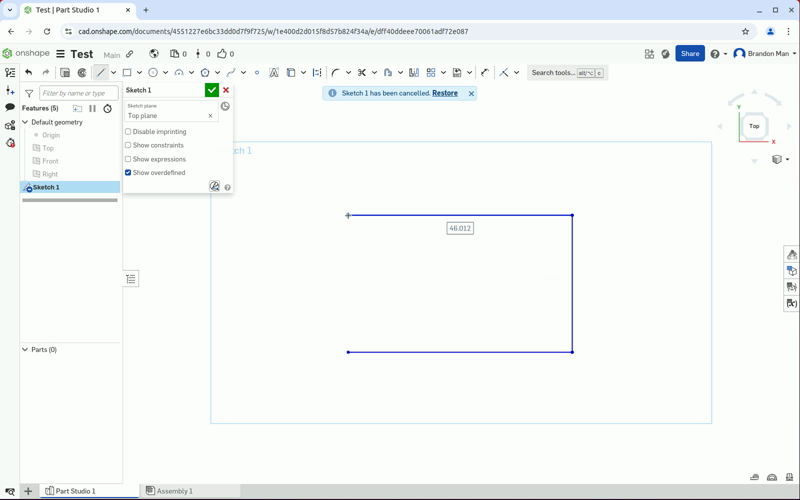
mouse_move(348, 352)
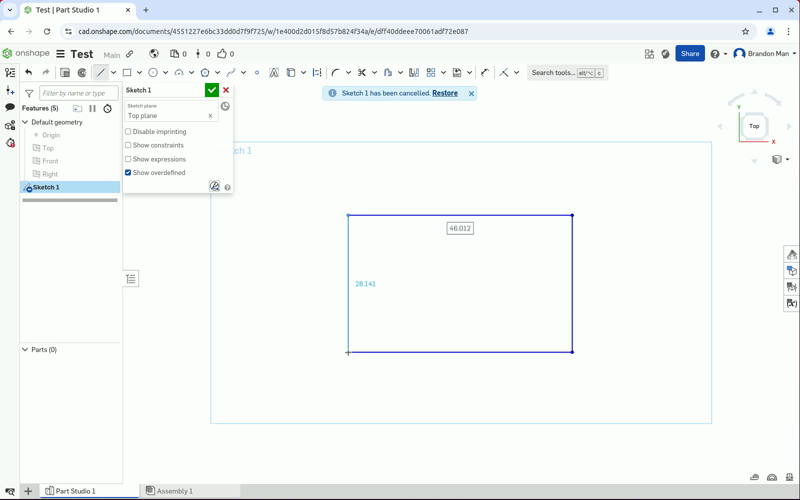
key_up(shift)
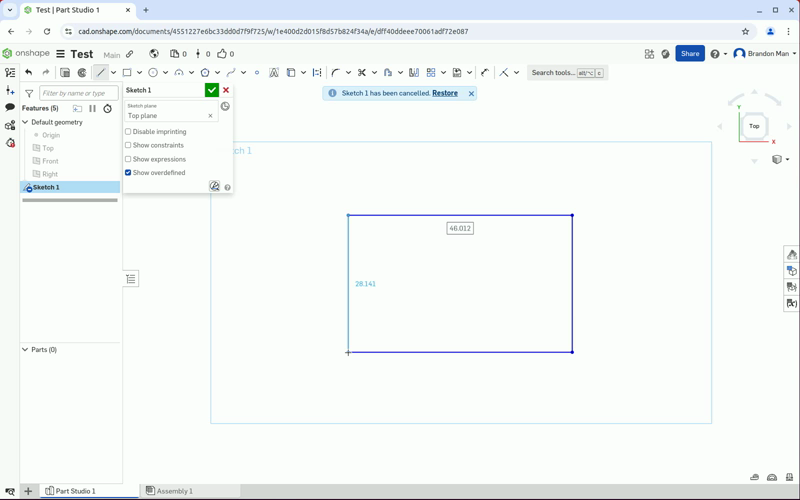
click(348, 352)
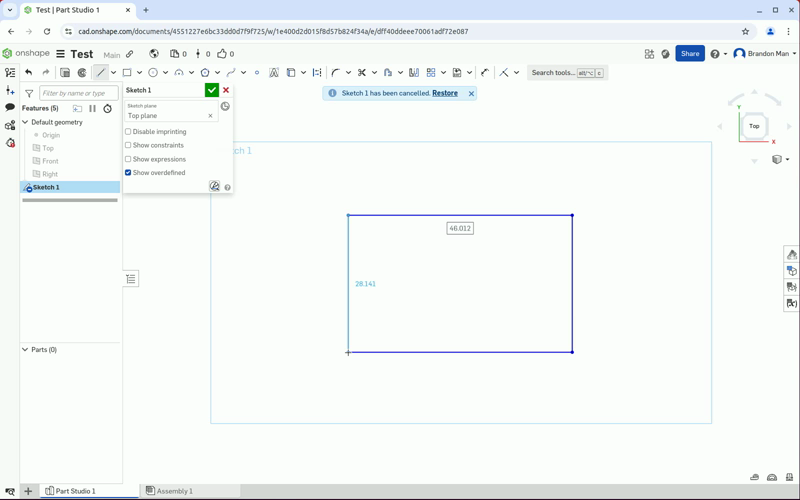
key(esc)
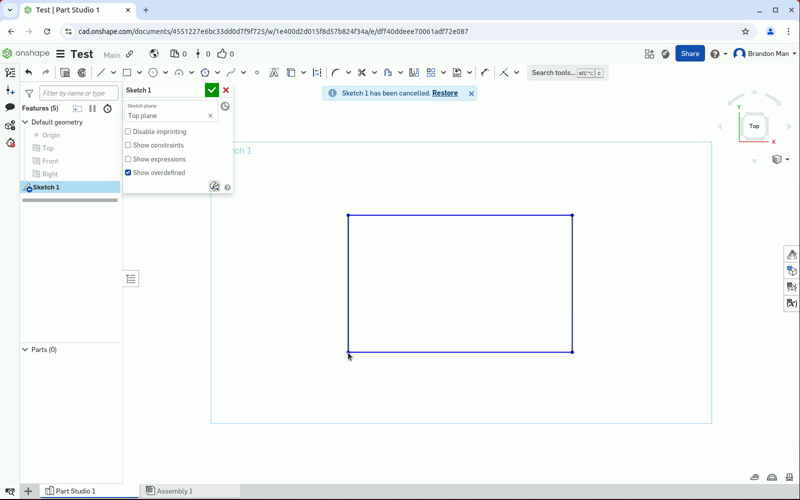
key(c)
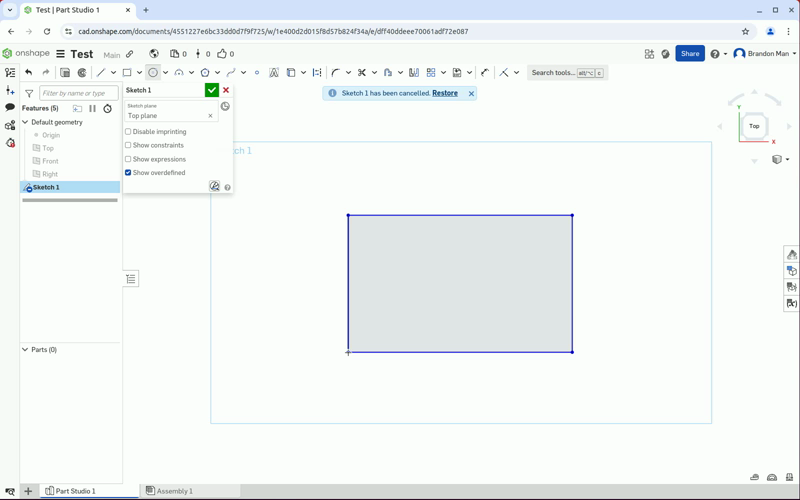
key_down(shift)
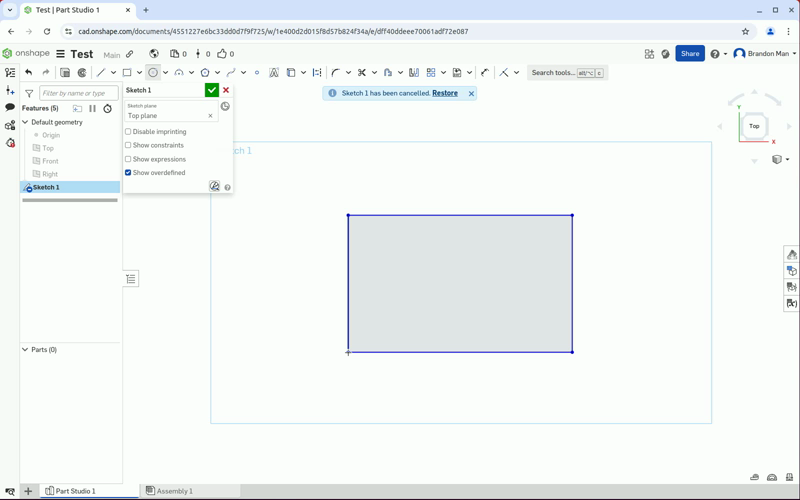
mouse_move(371, 337)
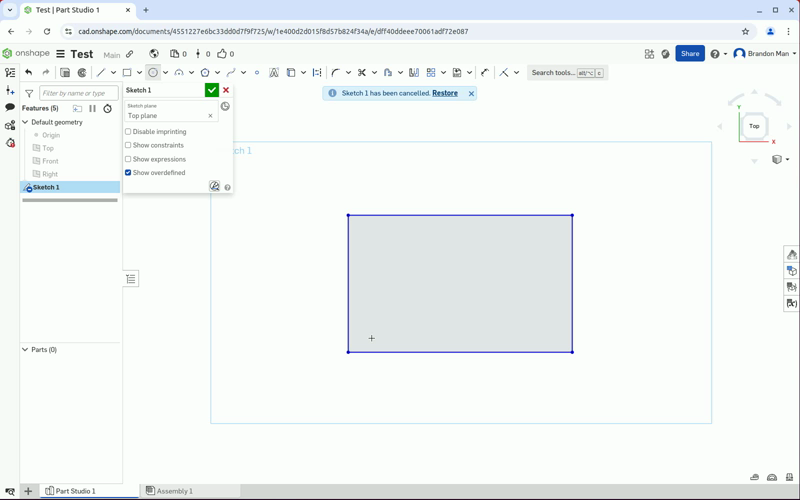
click(371, 337)
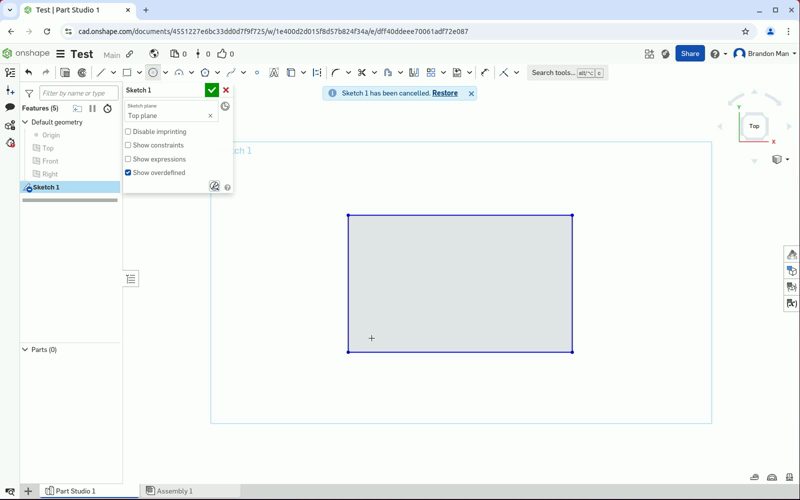
key_up(shift)
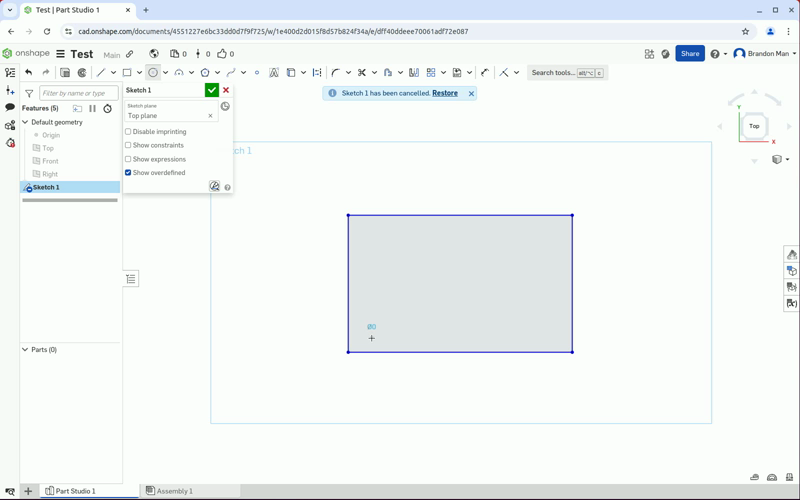
mouse_move(376, 337)
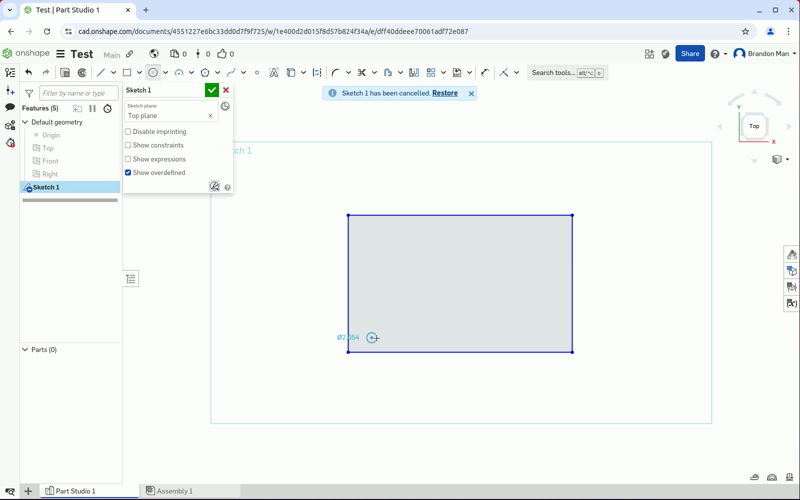
click(376, 337)
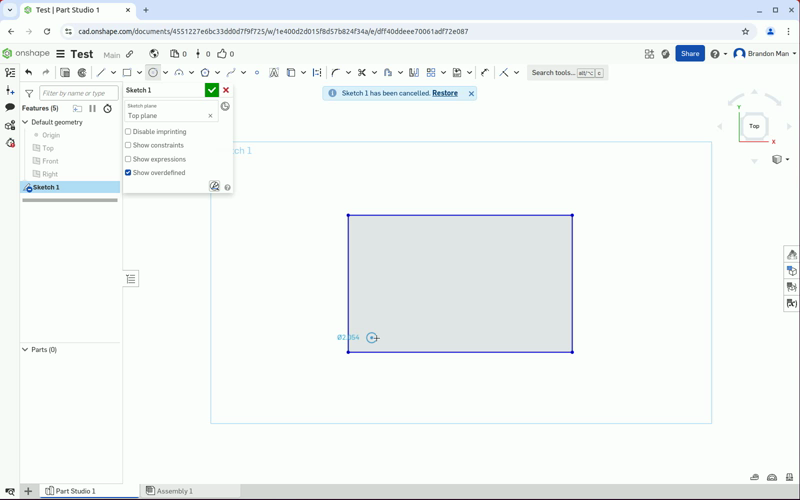
key(esc)
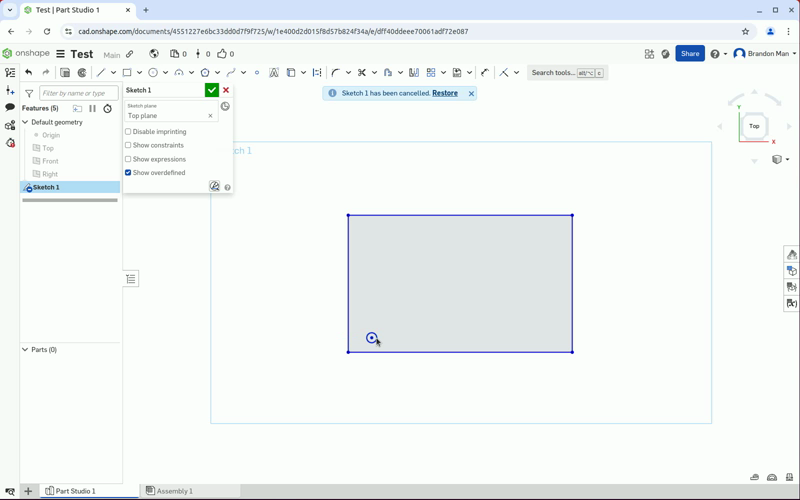
key(c)
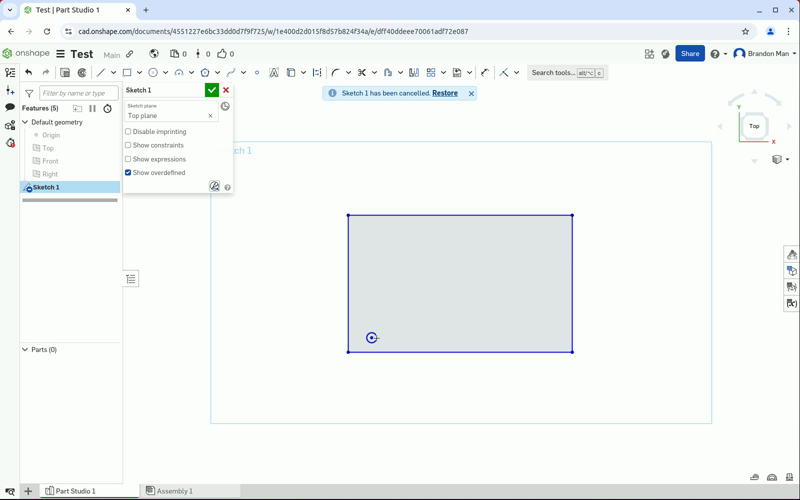
key_down(shift)
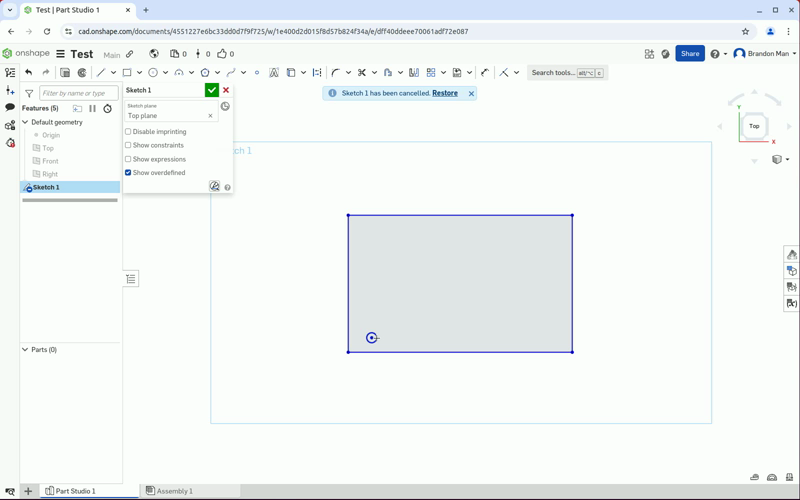
mouse_move(371, 229)
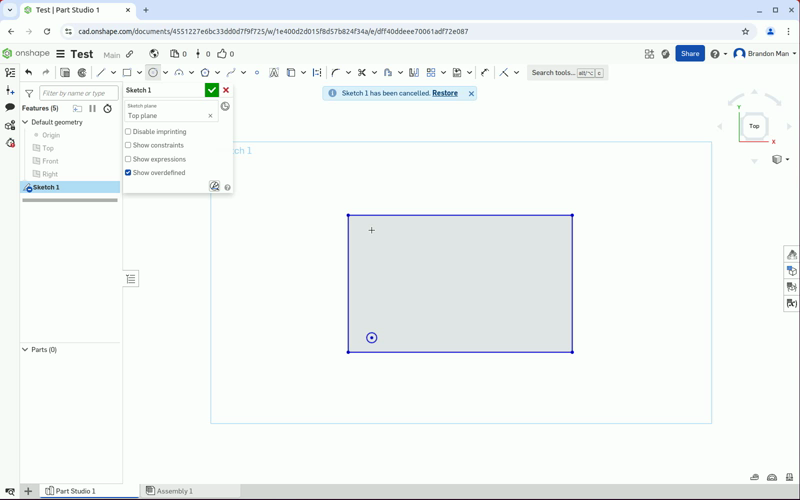
click(371, 229)
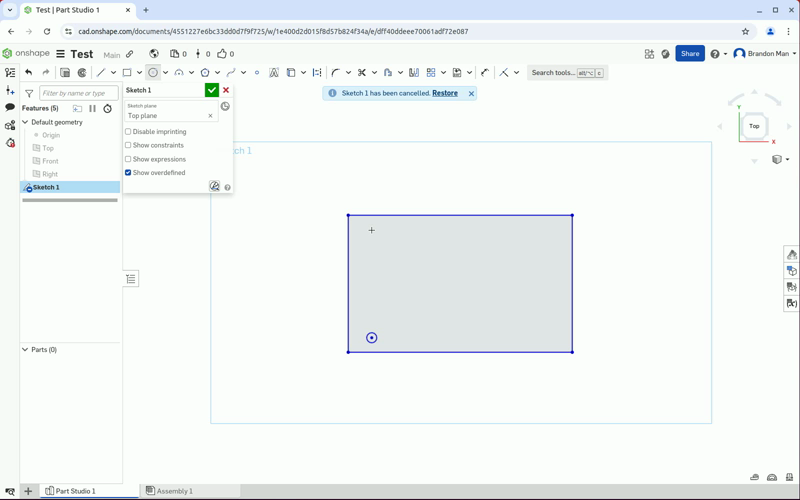
key_up(shift)
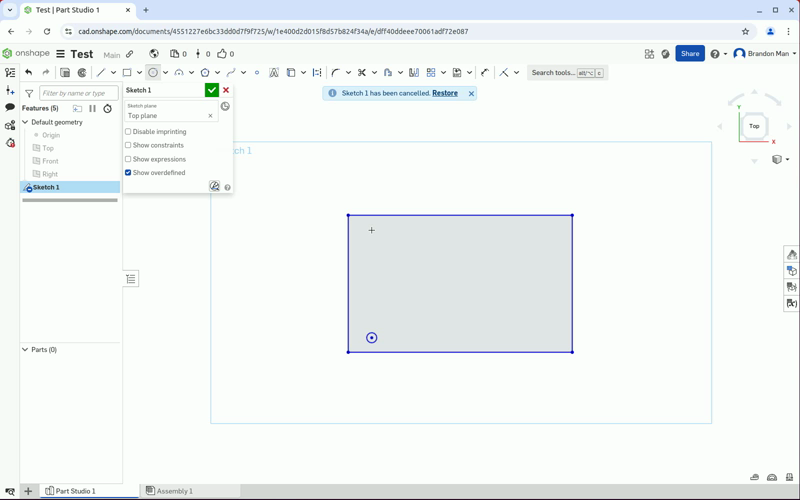
mouse_move(376, 229)
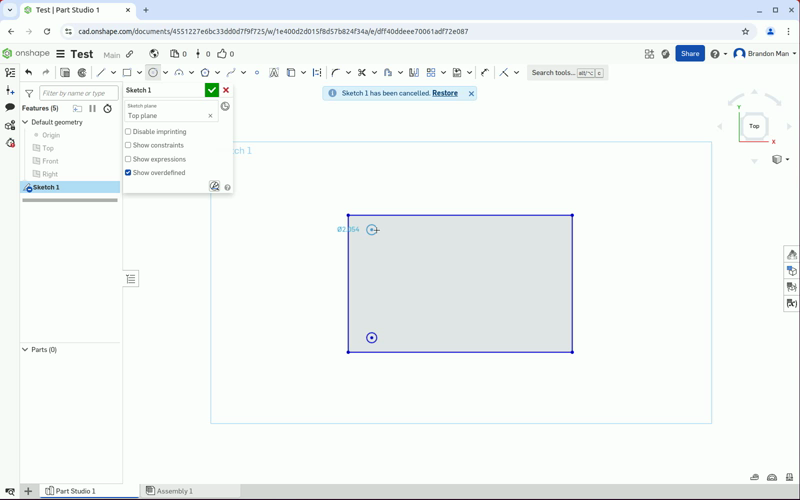
click(376, 229)
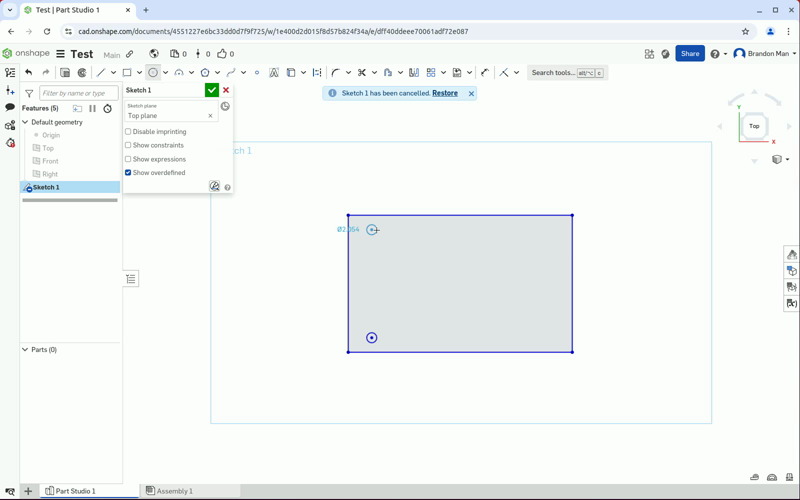
key(esc)
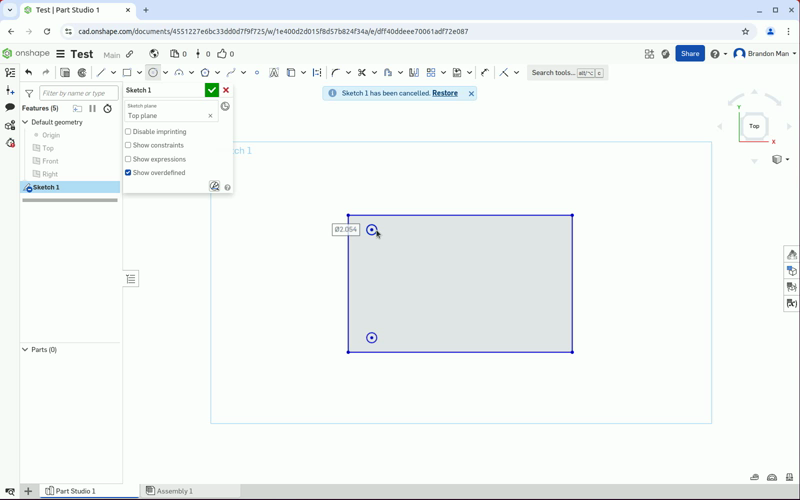
key(c)
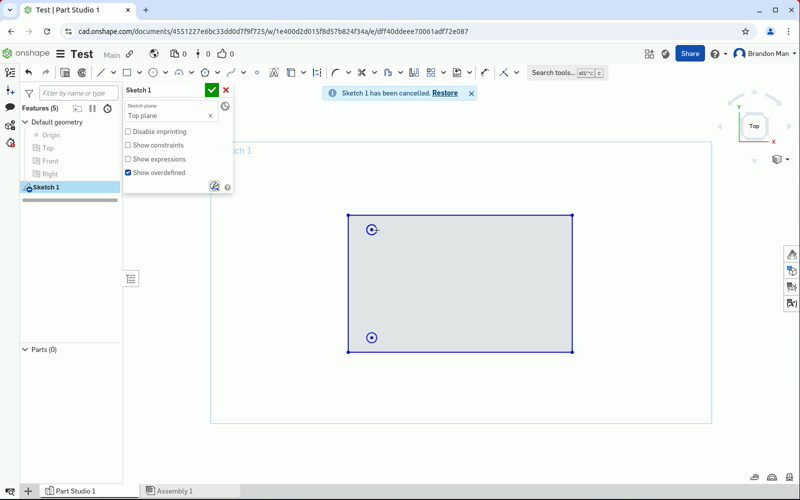
key_down(shift)
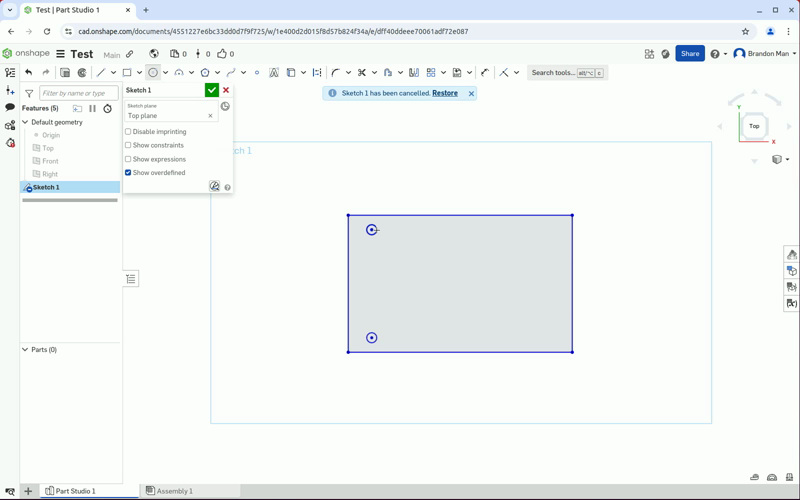
mouse_move(548, 337)
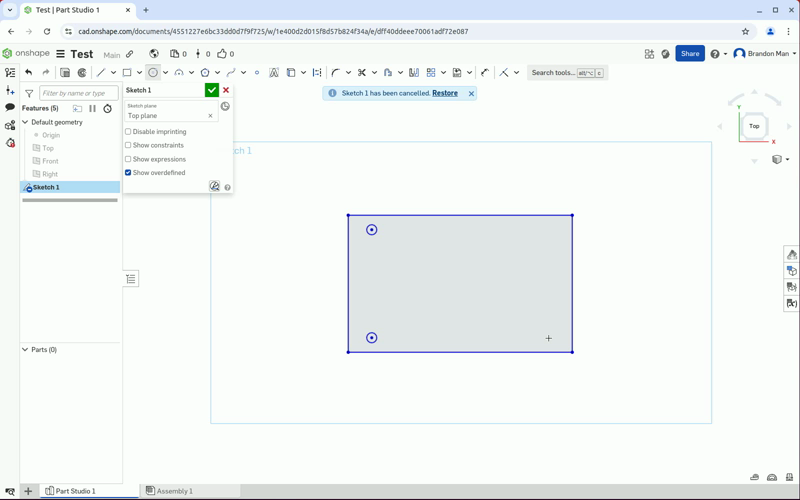
click(548, 337)
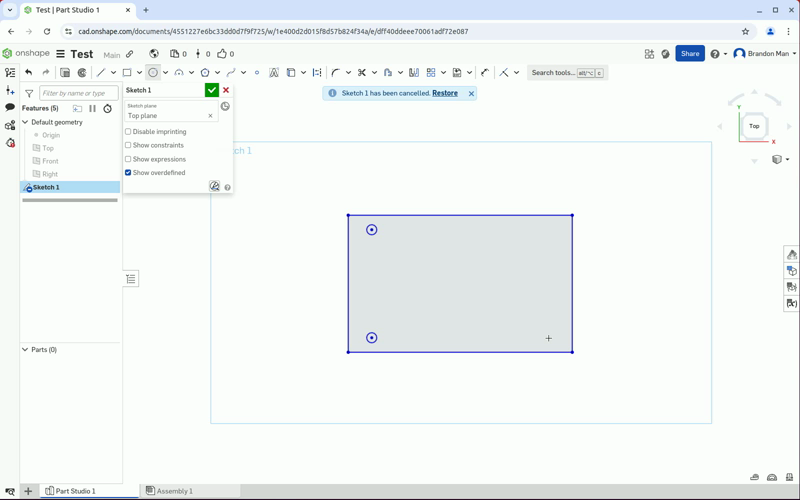
key_up(shift)
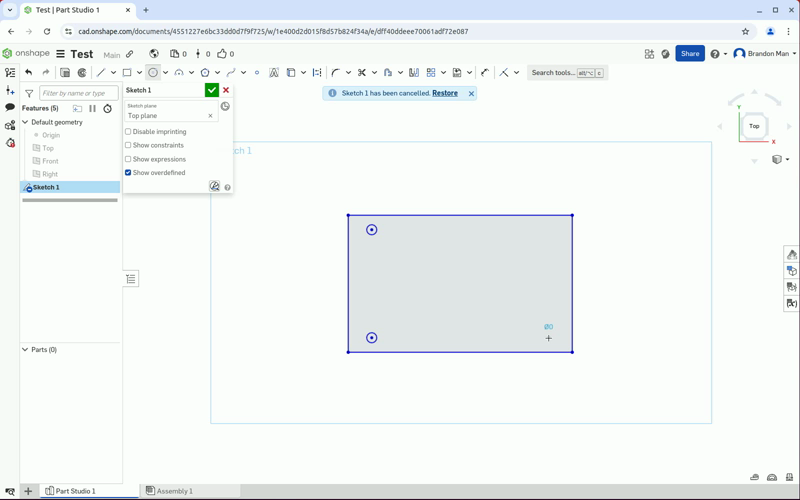
mouse_move(553, 337)
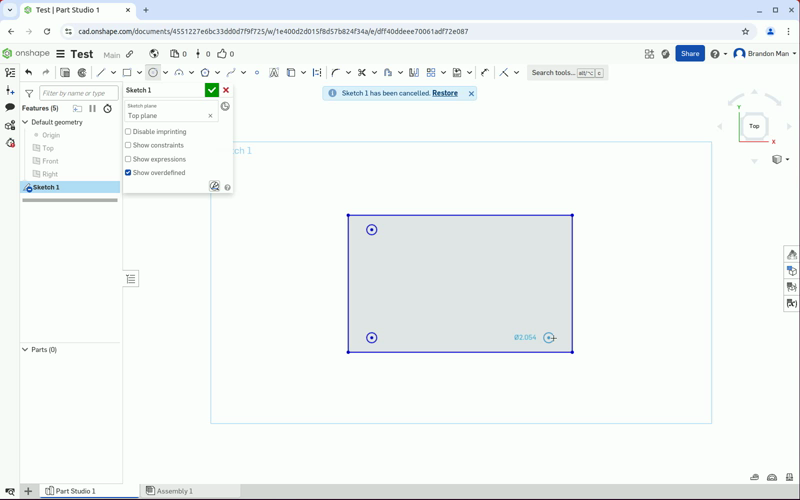
click(553, 337)
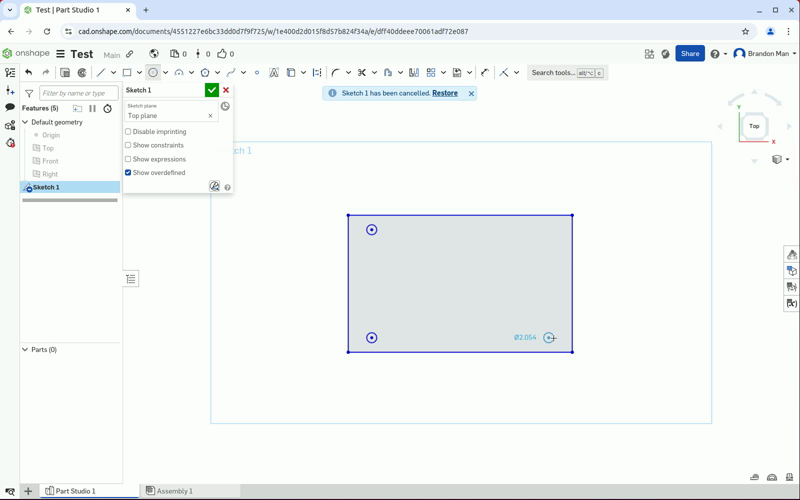
key(esc)
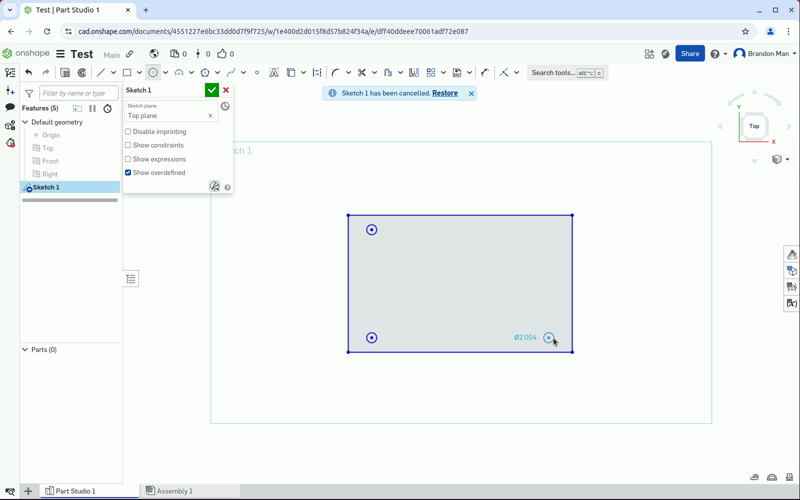
key(c)
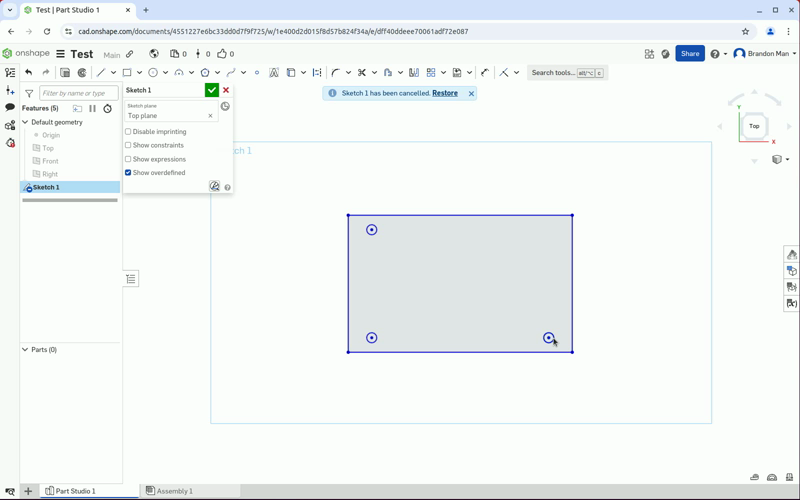
key_down(shift)
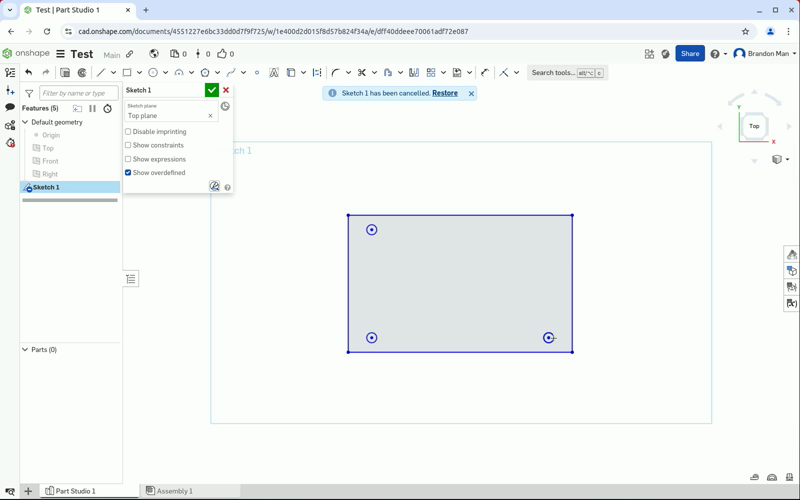
mouse_move(548, 229)
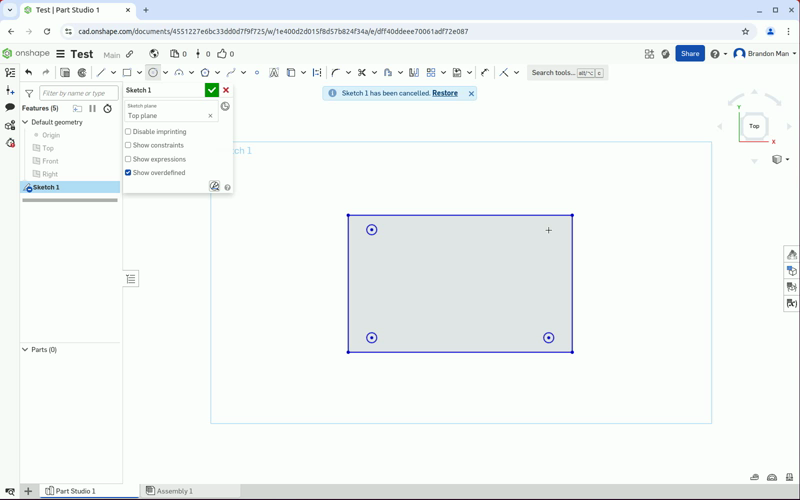
click(548, 229)
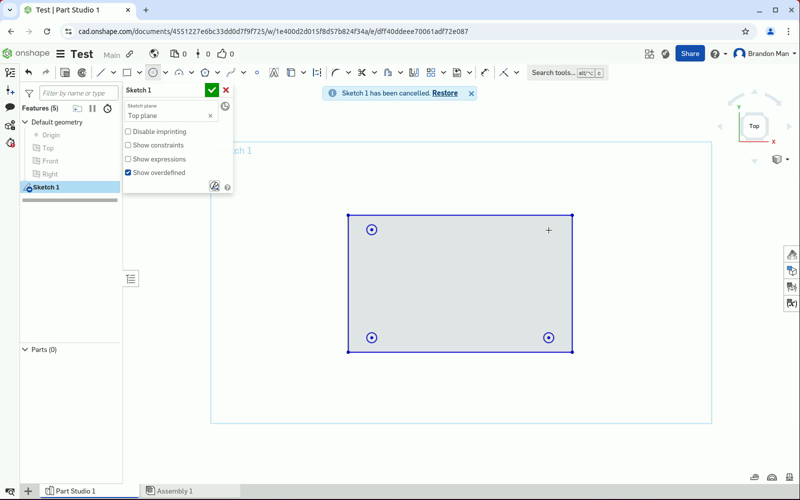
key_up(shift)
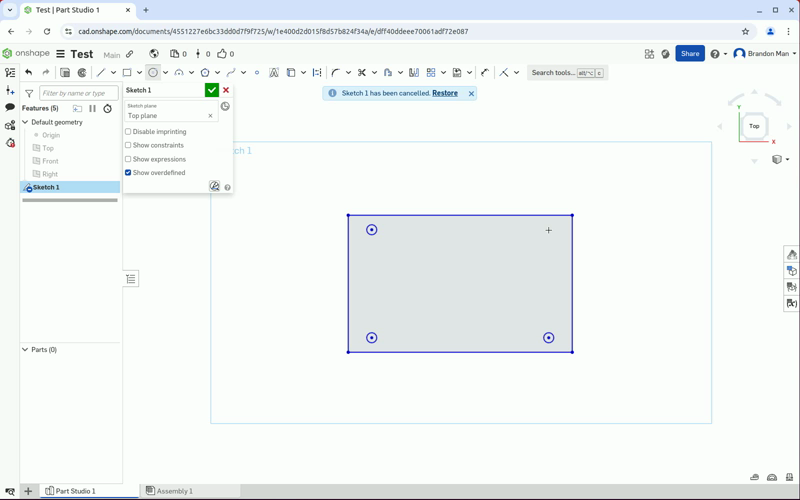
mouse_move(553, 229)
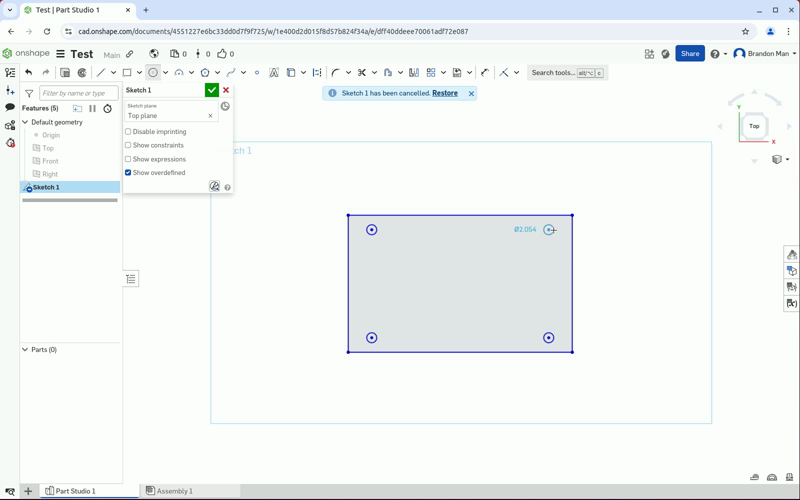
click(553, 229)
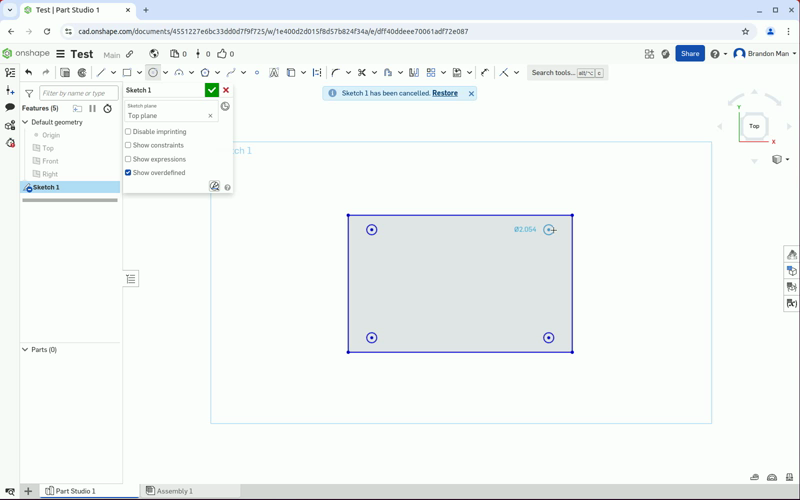
key(esc)
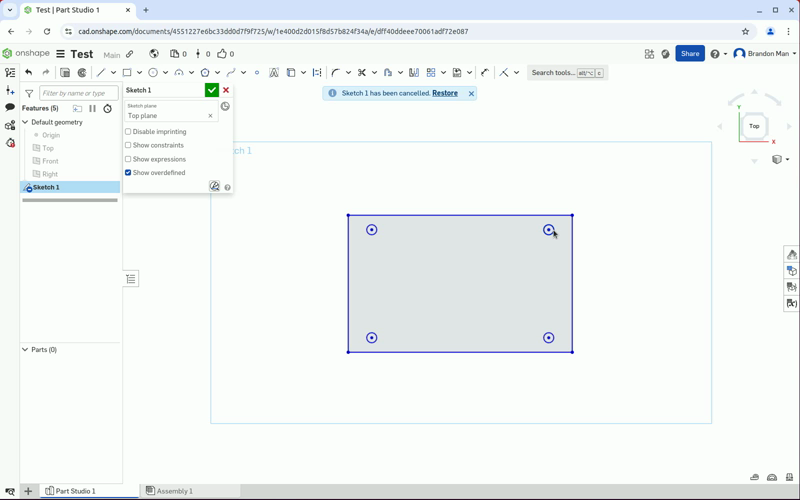
mouse_move(461, 316)
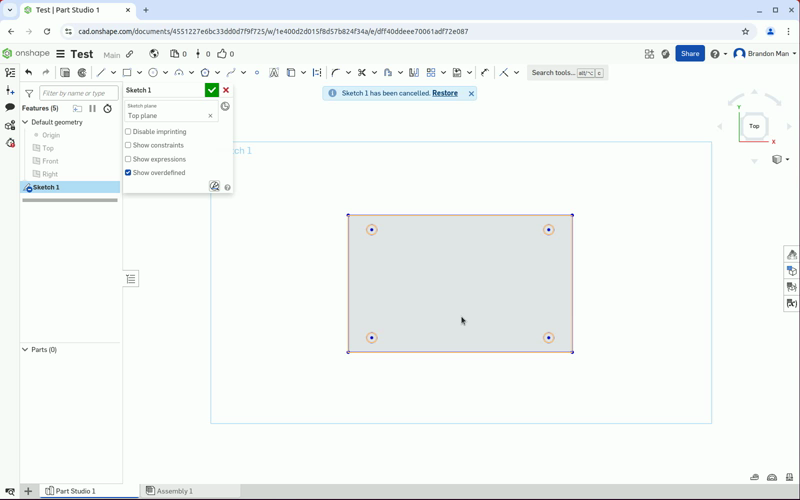
click(461, 316)
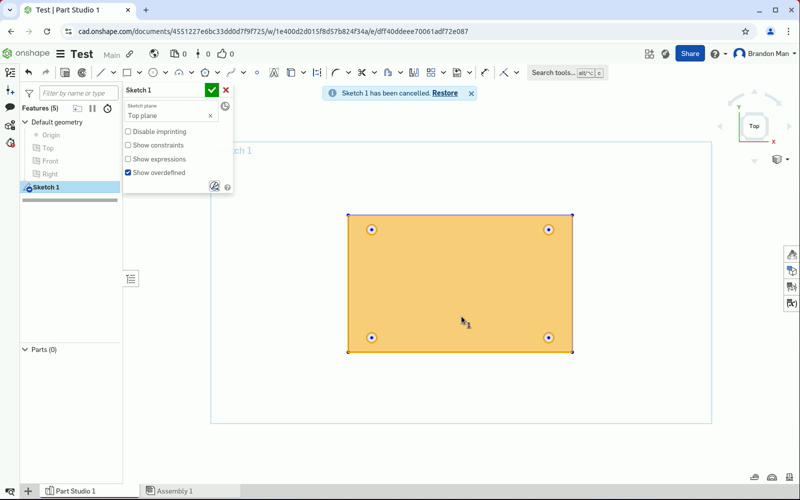
mouse_move(73, 352)
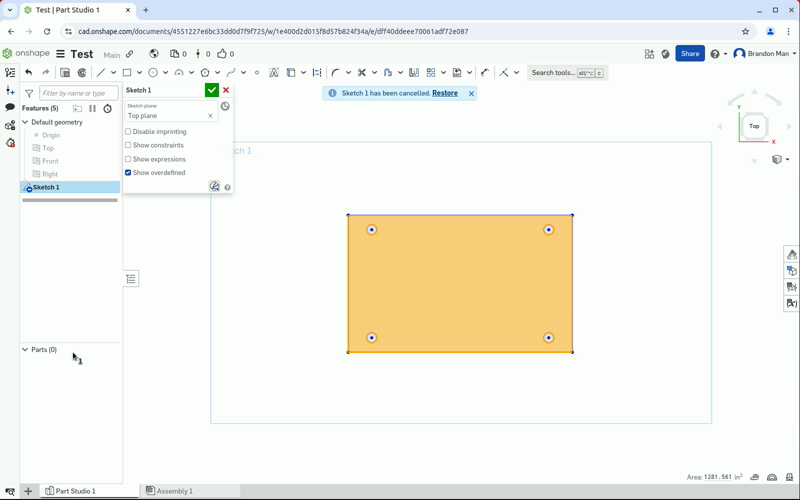
key(shift+y)
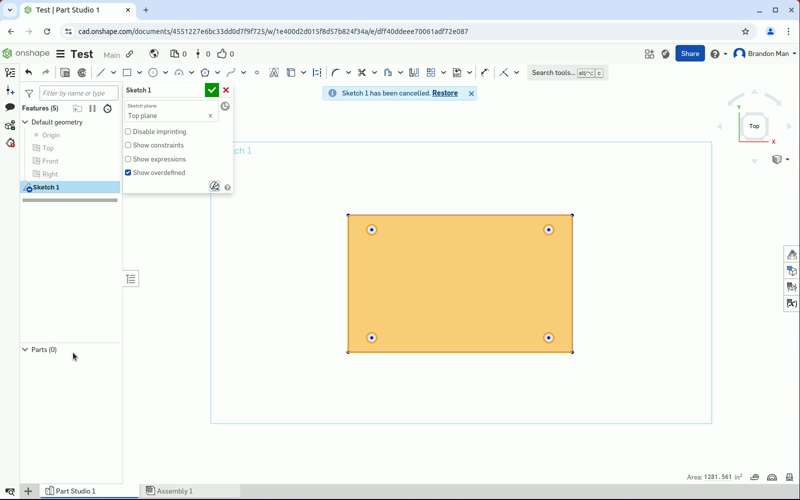
key(shift+e)
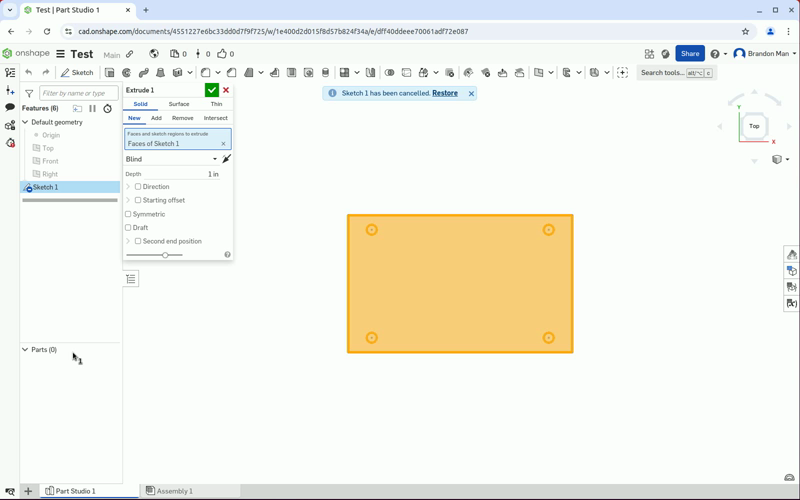
mouse_move(143, 106)
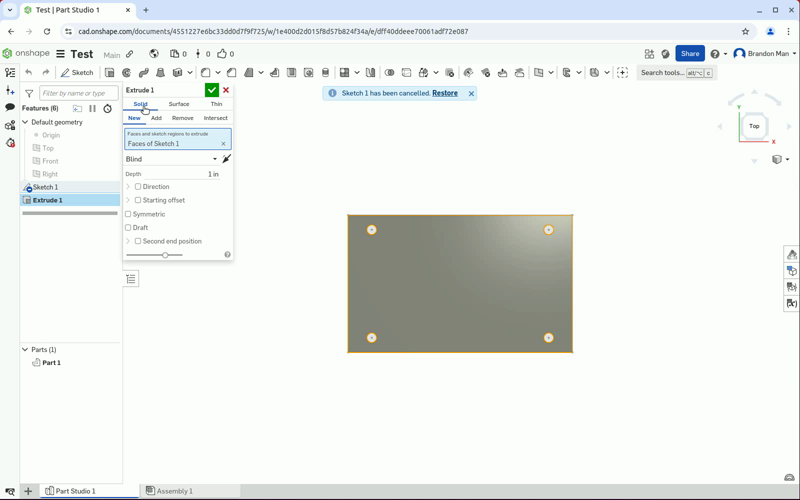
click(143, 106)
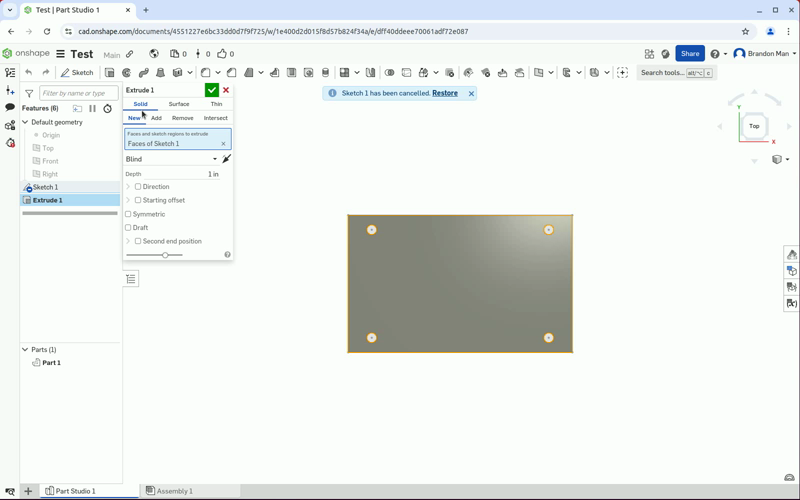
mouse_move(137, 120)
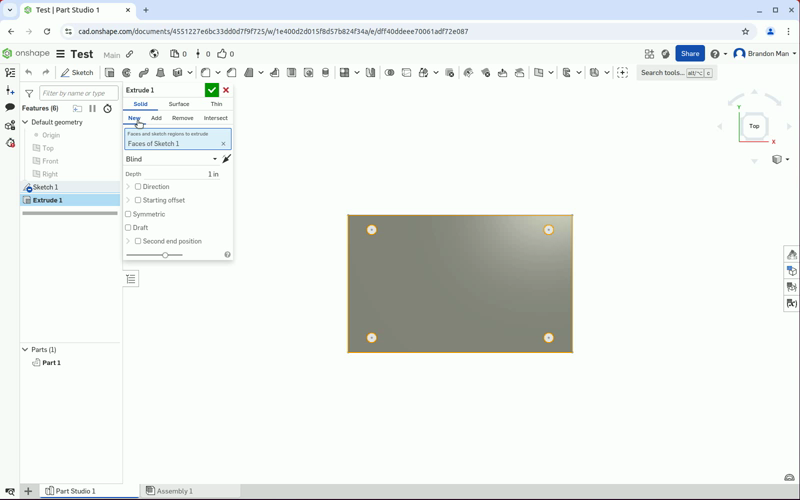
click(137, 120)
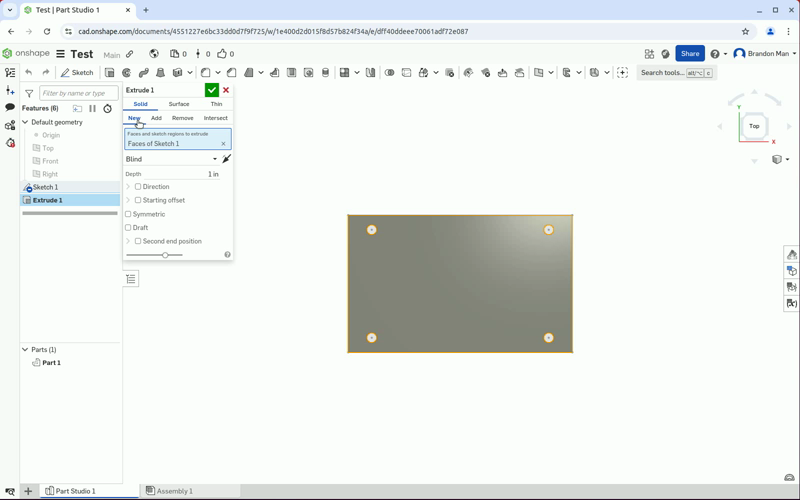
key(tab, 4)
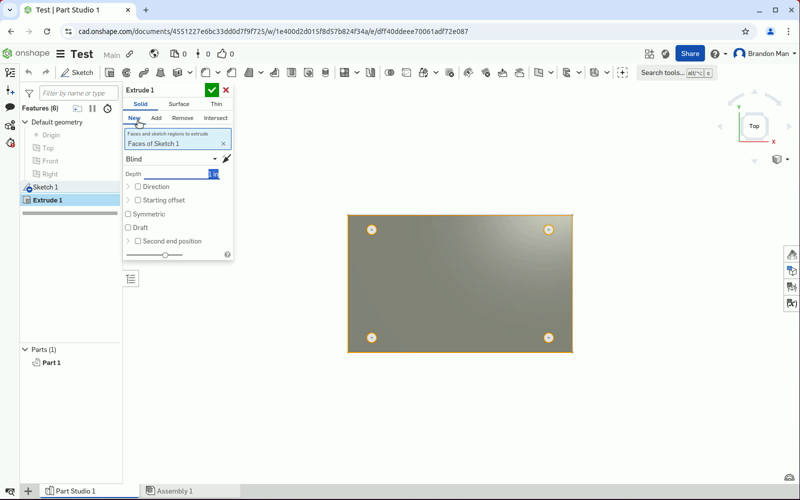
text(1.685)
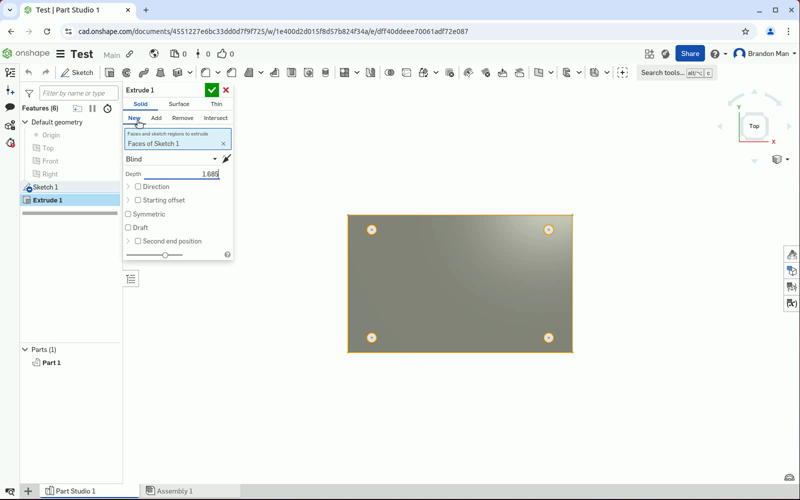
key(enter)
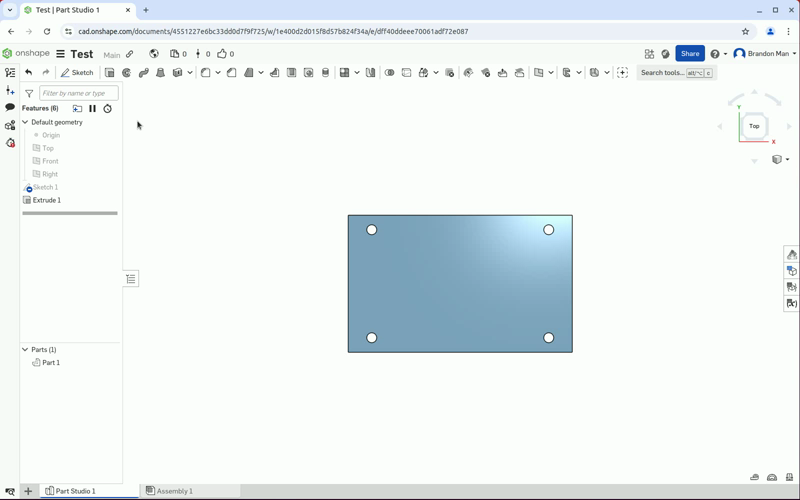
key(shift+h)
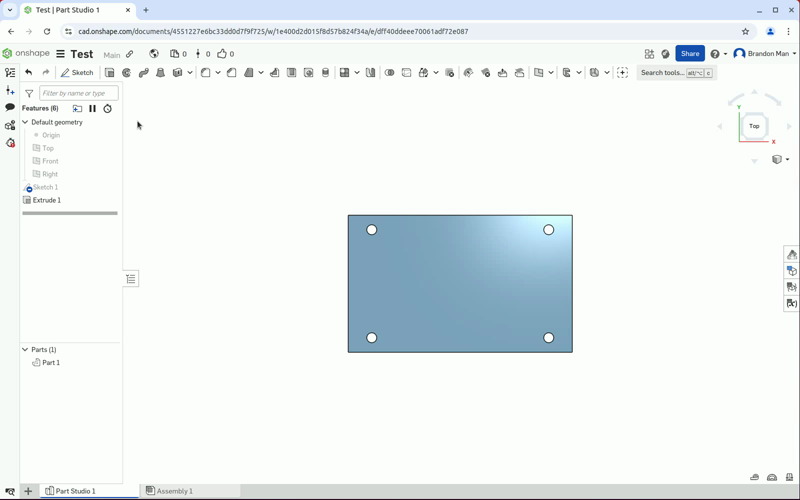
key(shift+h)
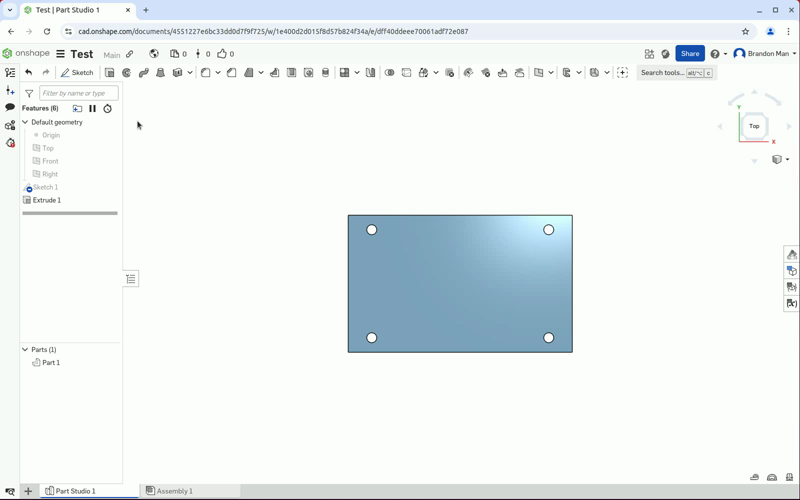
mouse_move(73, 189)
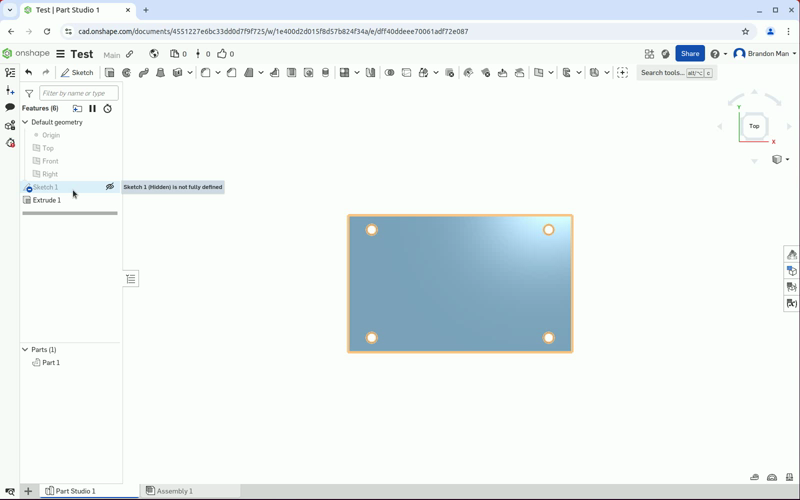
click(73, 189)
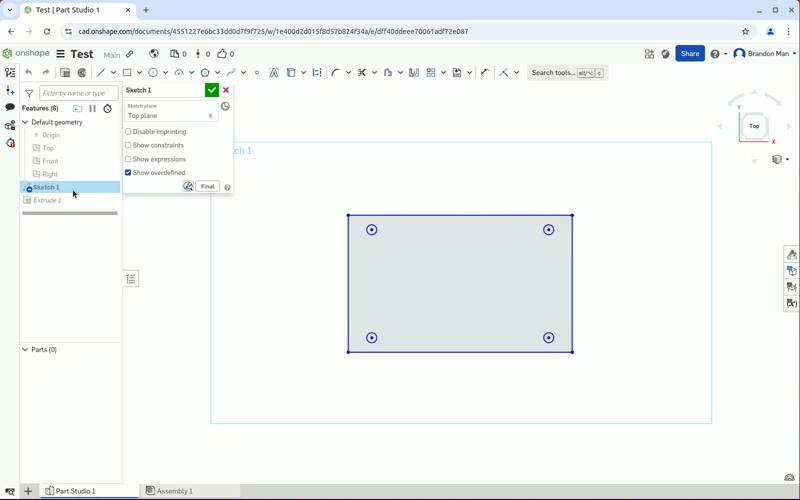
mouse_move(229, 92)
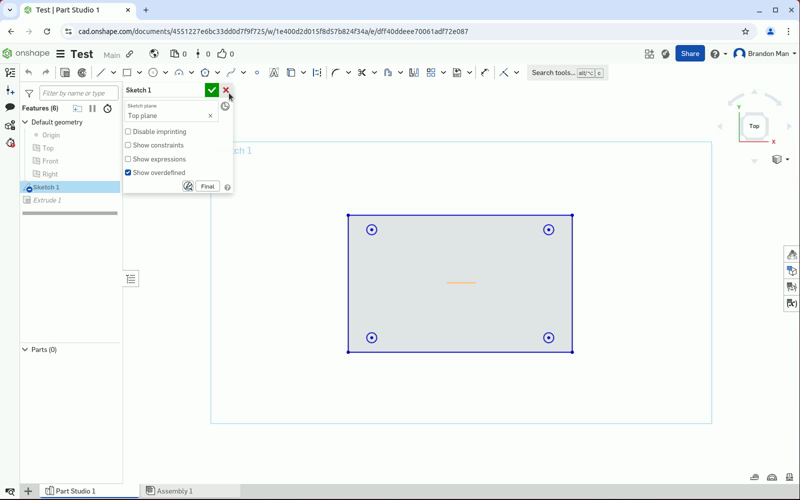
click(229, 92)
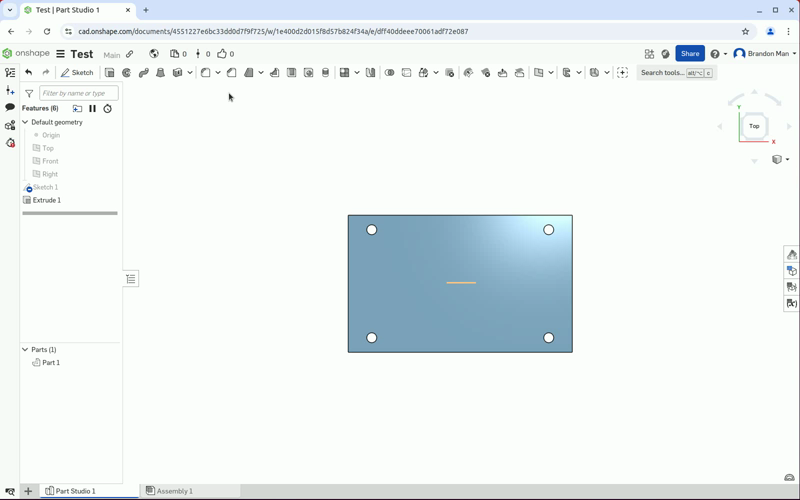
mouse_move(541, 75)
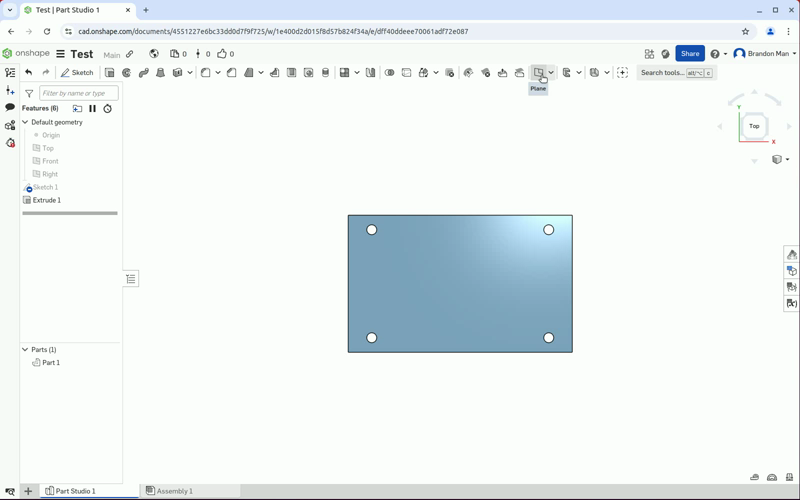
click(541, 75)
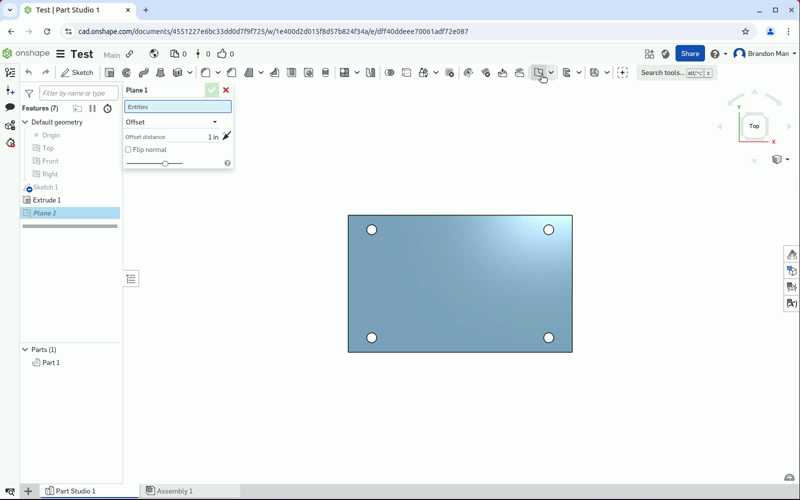
mouse_move(73, 150)
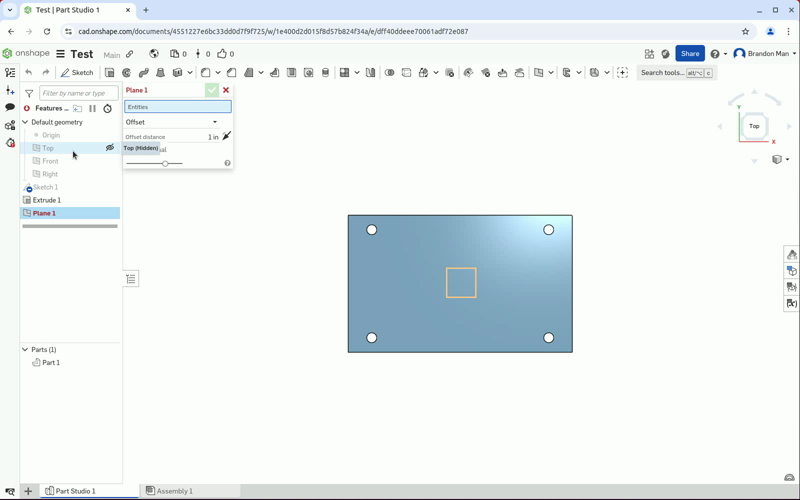
click(73, 150)
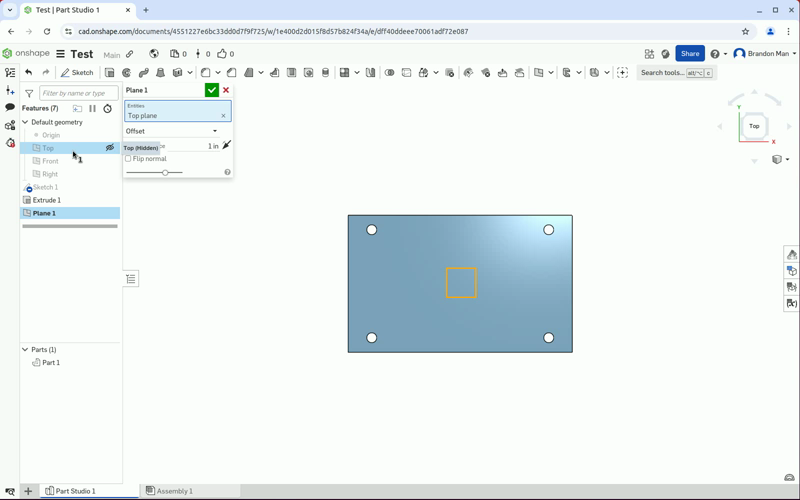
key(tab, 2)
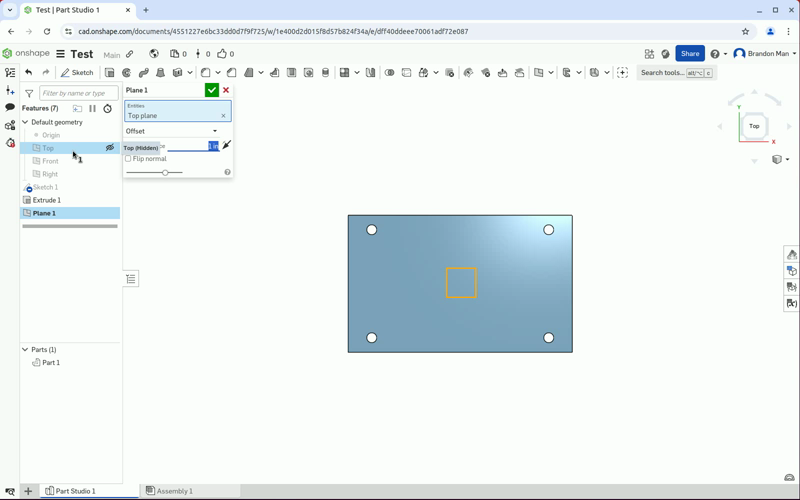
text(1.695)
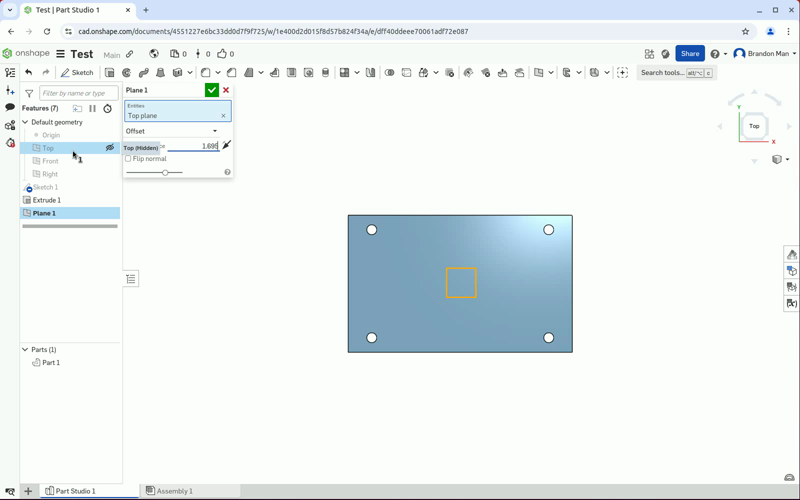
key(enter, 2)
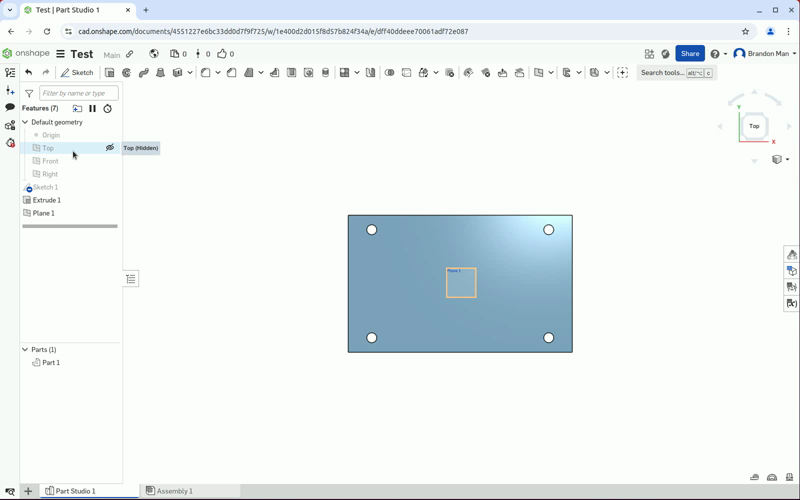
key(shift+s)
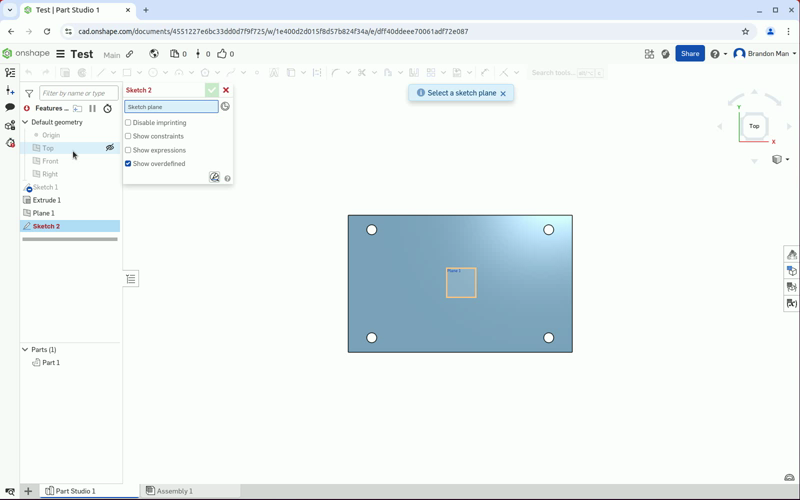
mouse_move(73, 215)
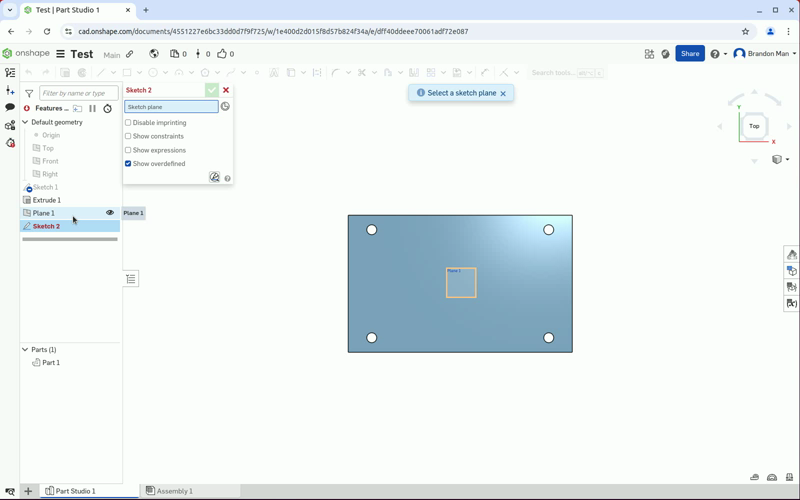
click(73, 215)
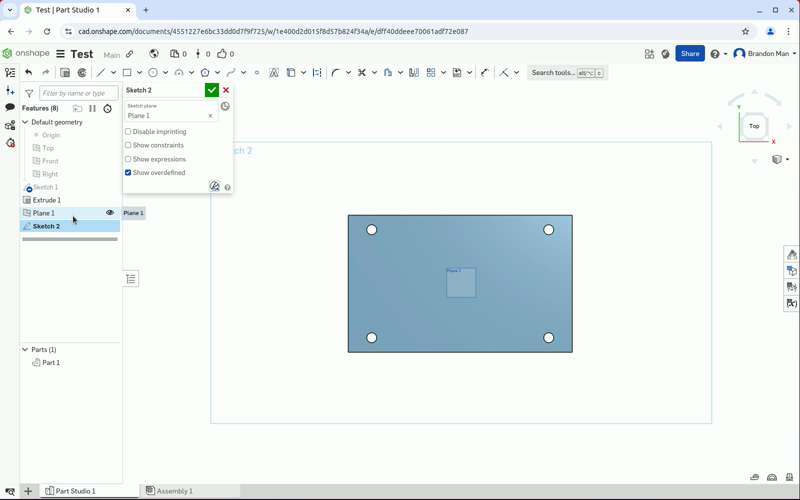
mouse_move(73, 352)
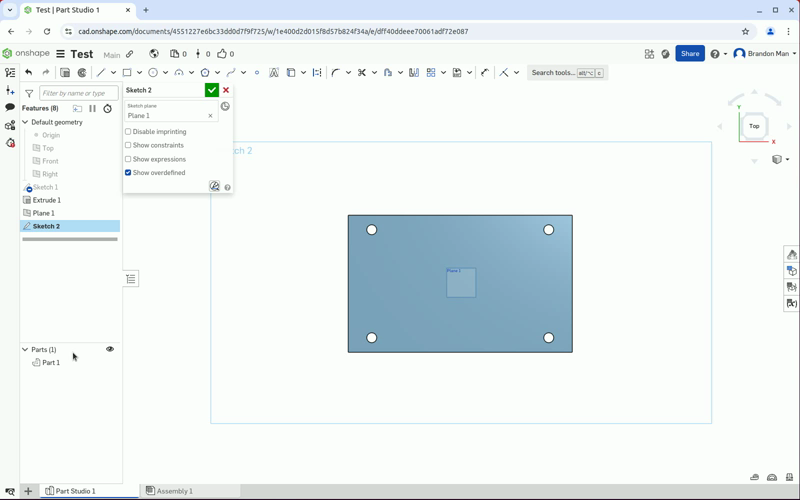
key(y)
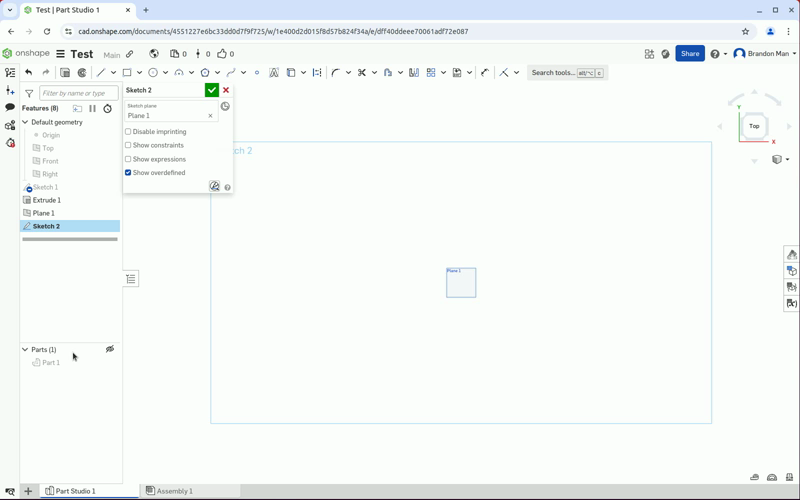
key(l)
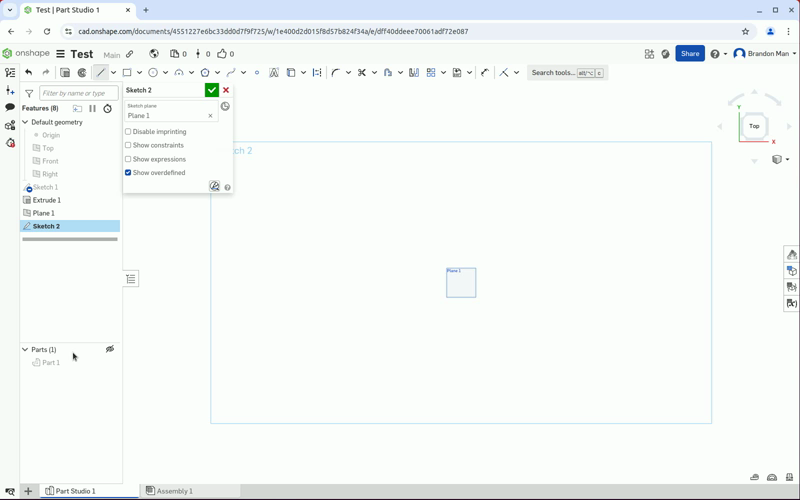
key_down(shift)
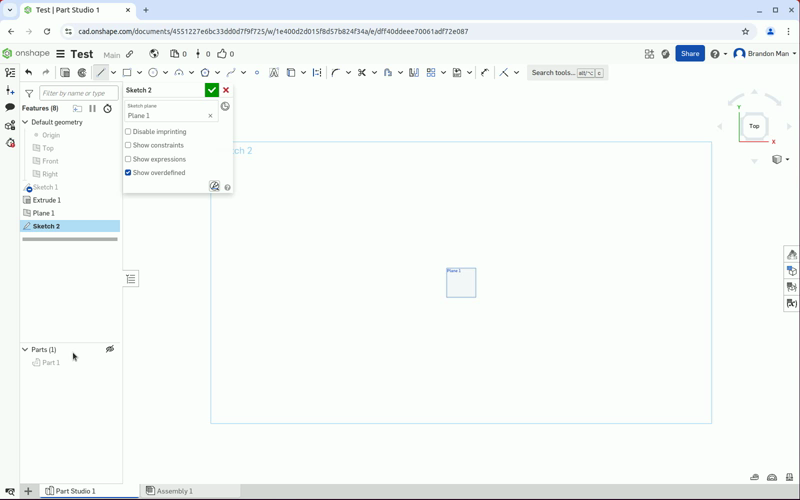
mouse_move(348, 352)
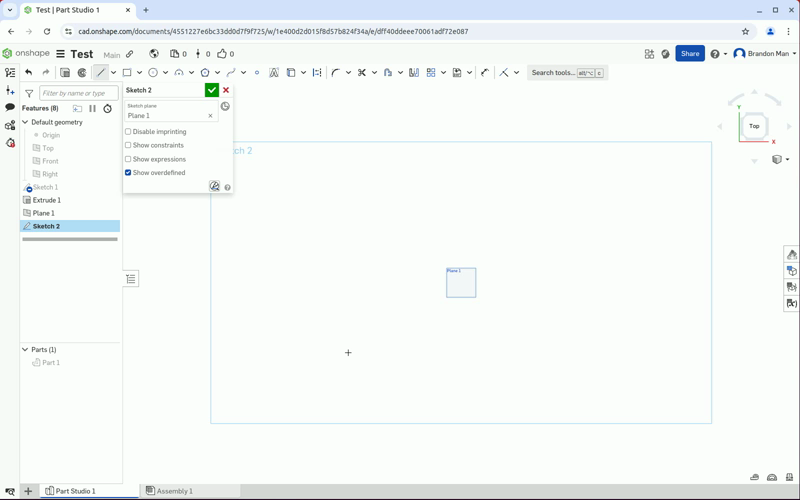
click(348, 352)
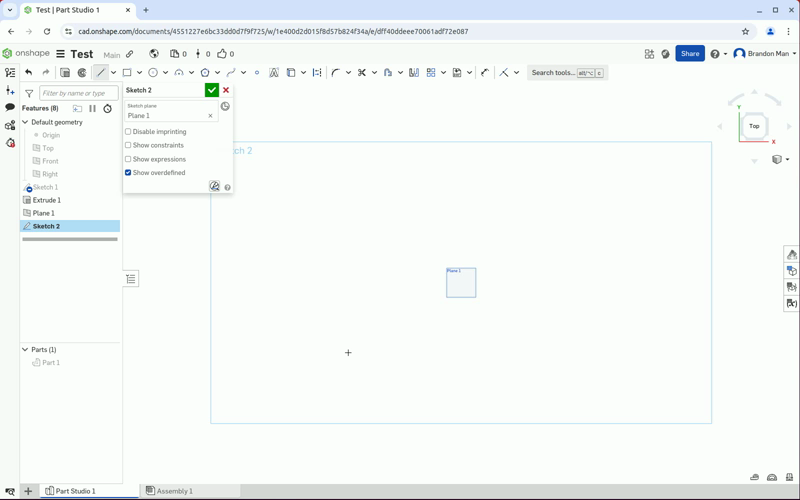
key_up(shift)
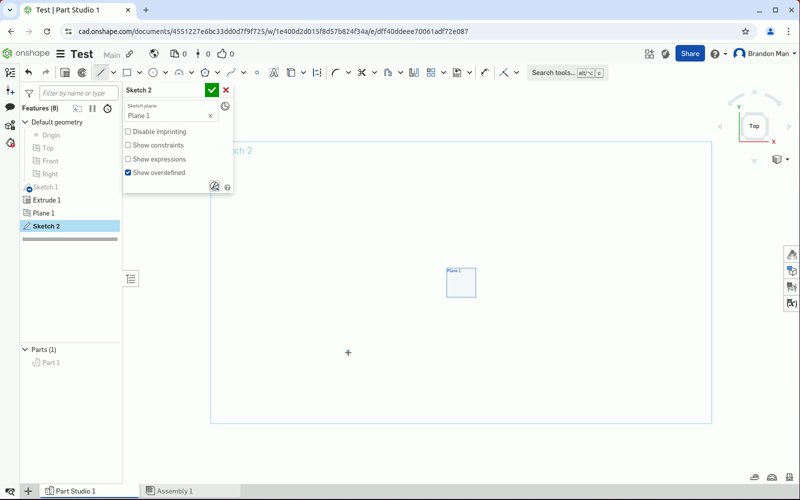
key_down(shift)
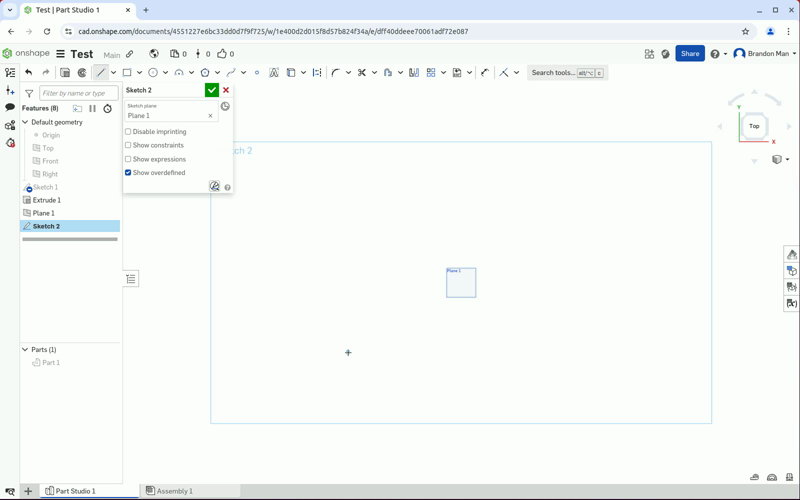
mouse_move(572, 352)
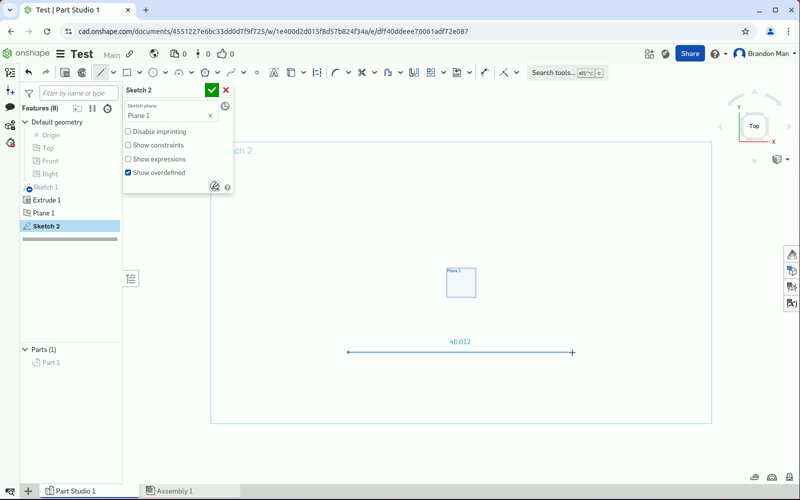
click(572, 352)
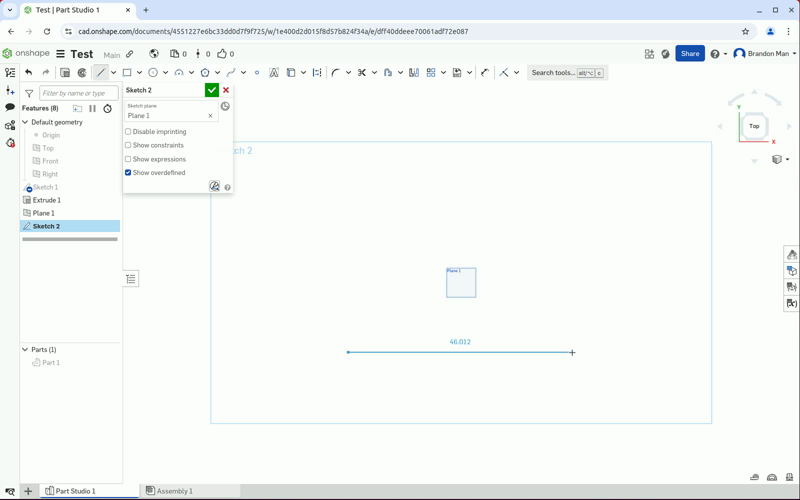
key_up(shift)
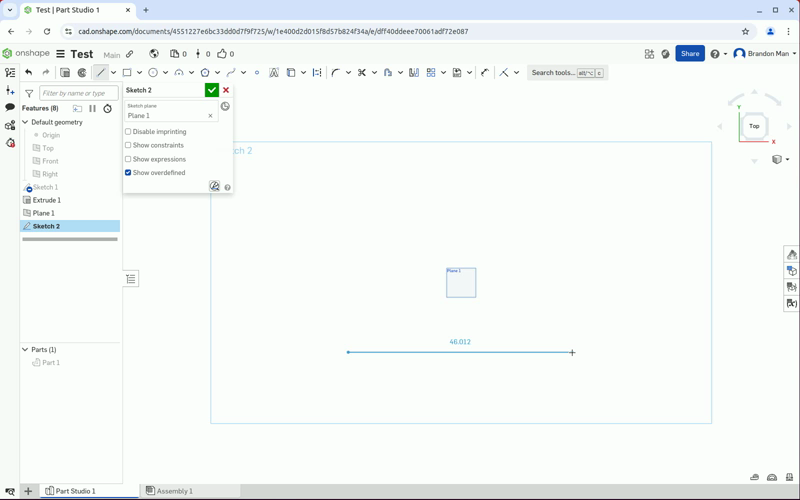
key_down(shift)
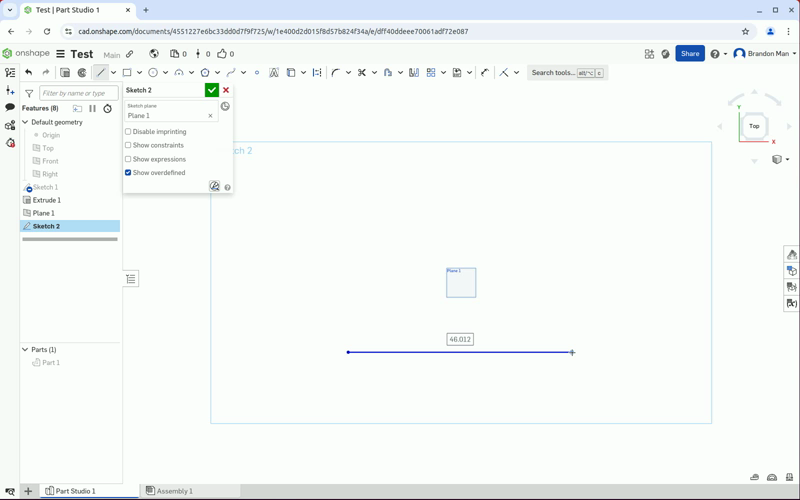
mouse_move(572, 215)
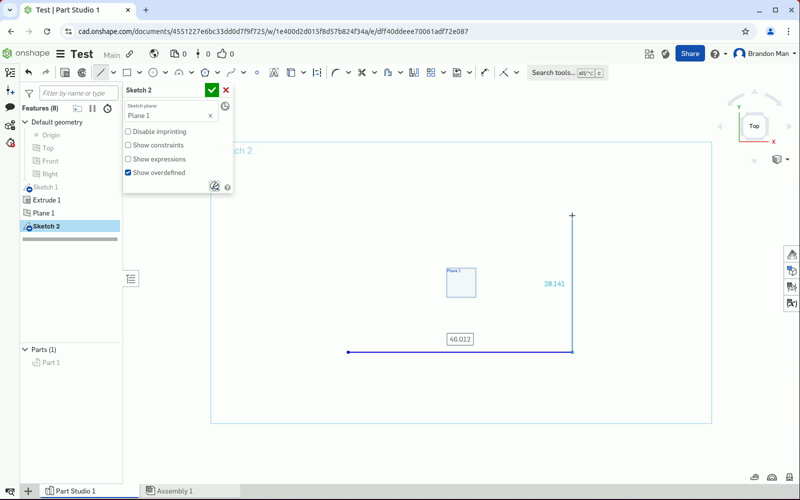
click(572, 215)
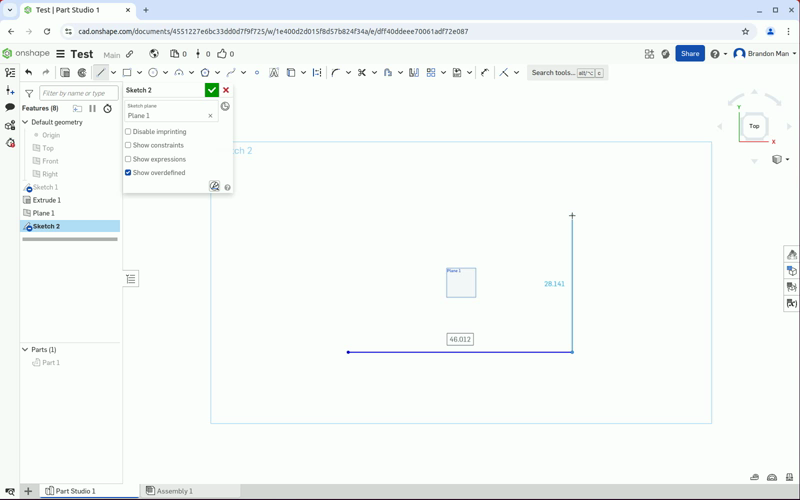
key_up(shift)
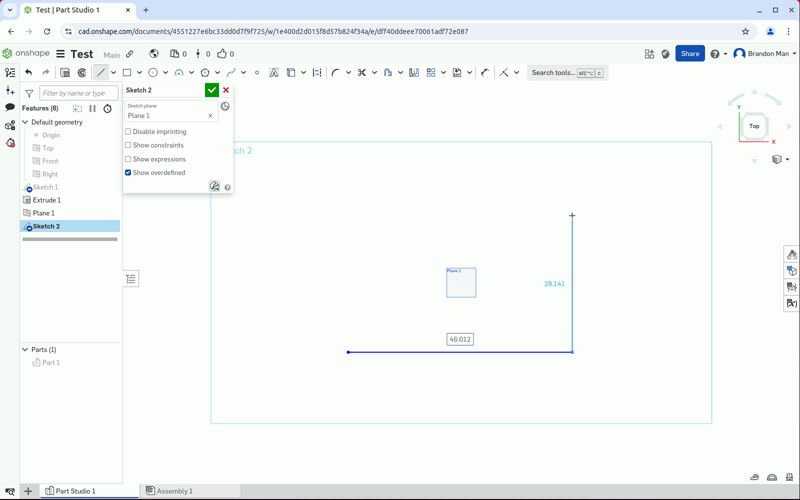
key_down(shift)
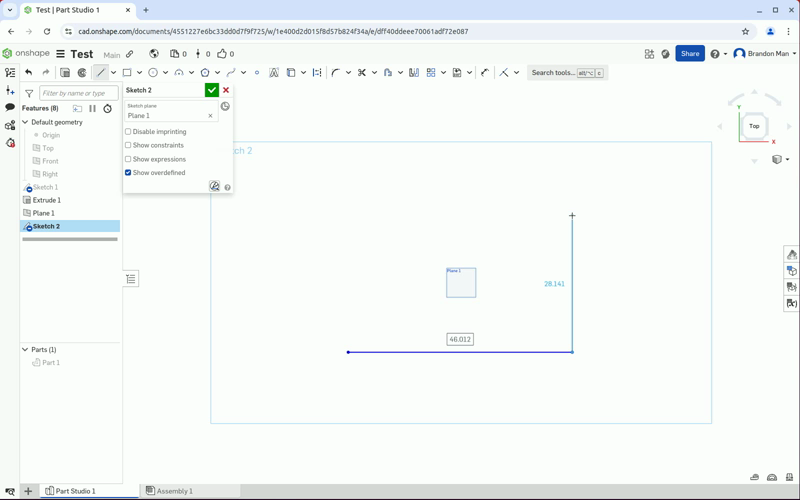
mouse_move(348, 215)
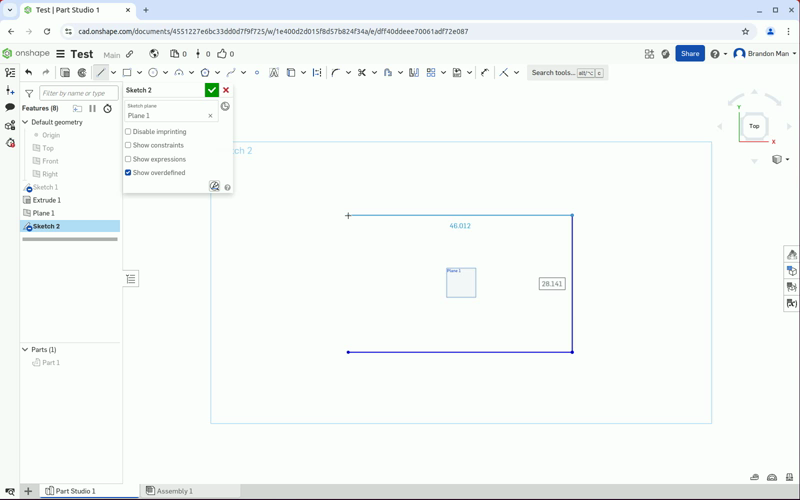
click(348, 215)
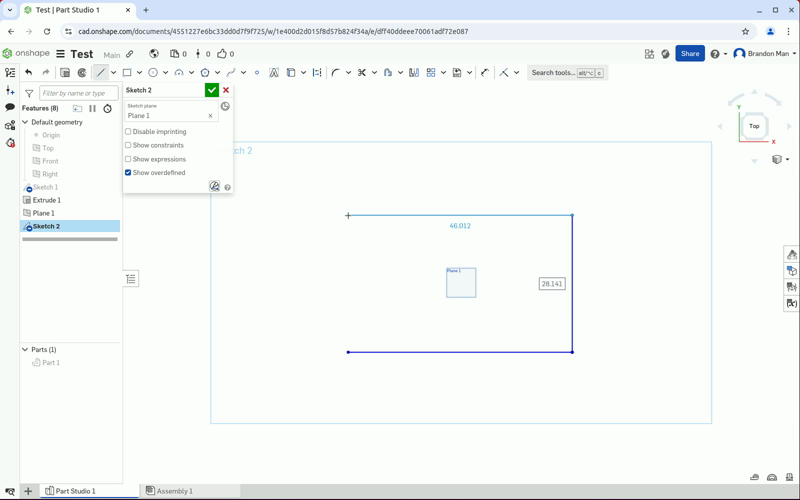
key_up(shift)
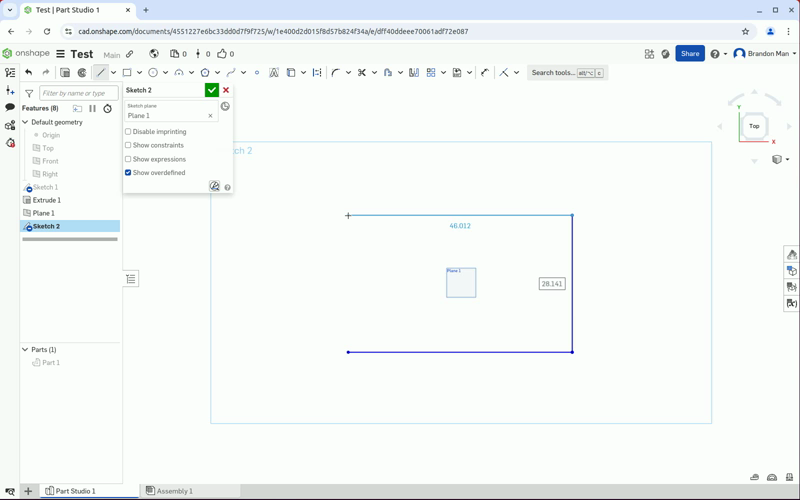
key_down(shift)
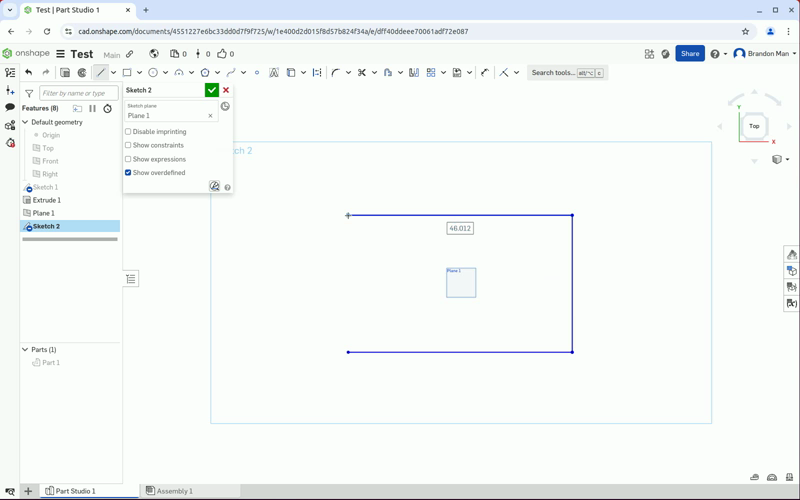
mouse_move(348, 352)
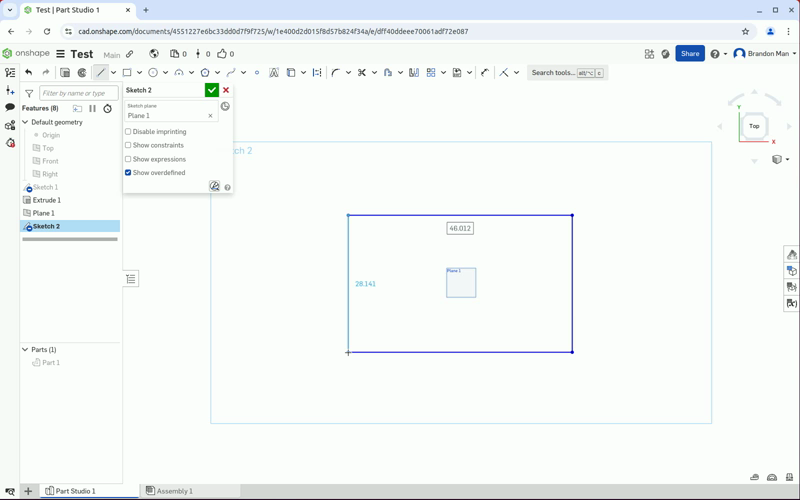
key_up(shift)
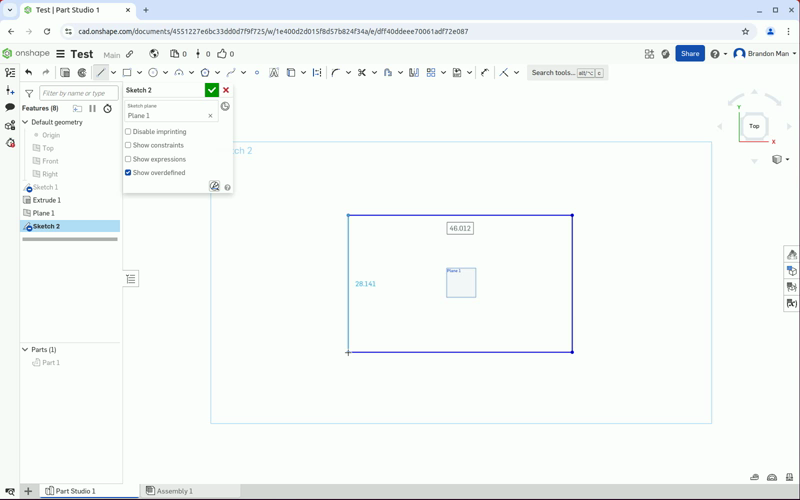
click(348, 352)
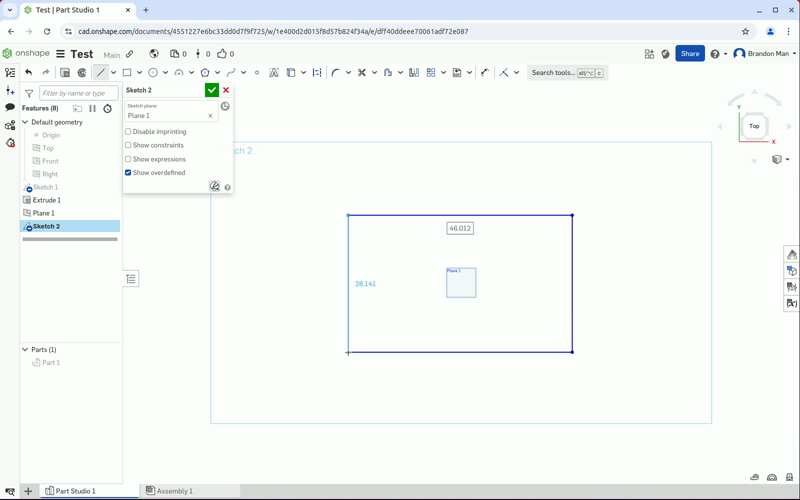
key(esc)
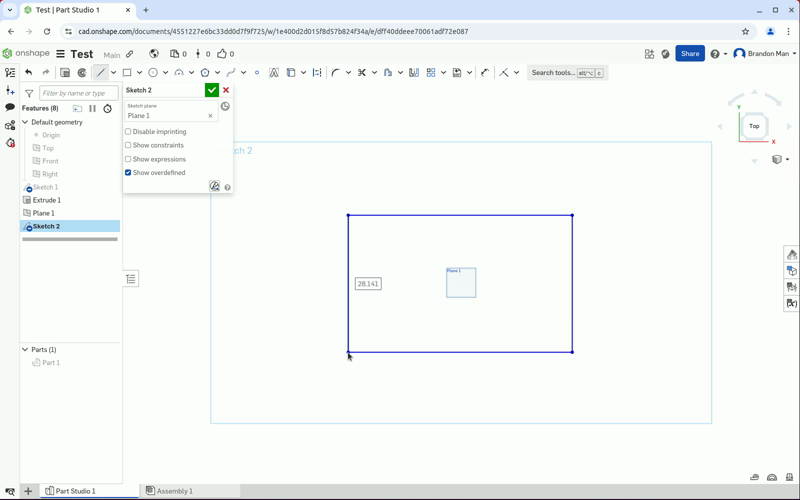
key(l)
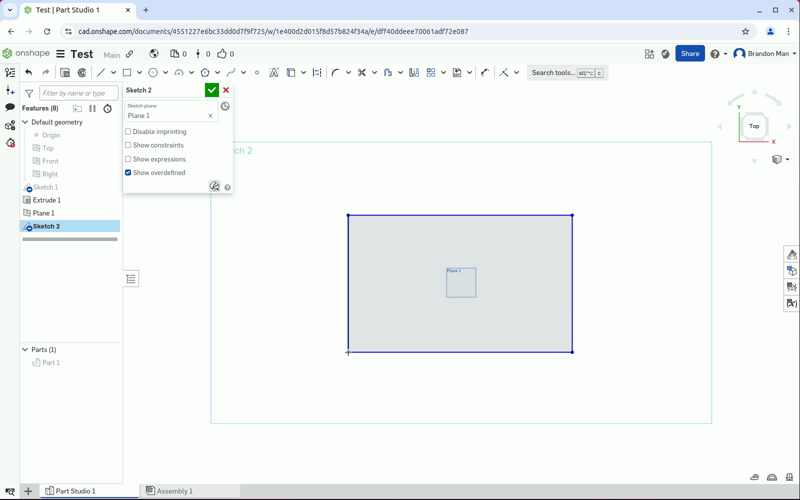
key_down(shift)
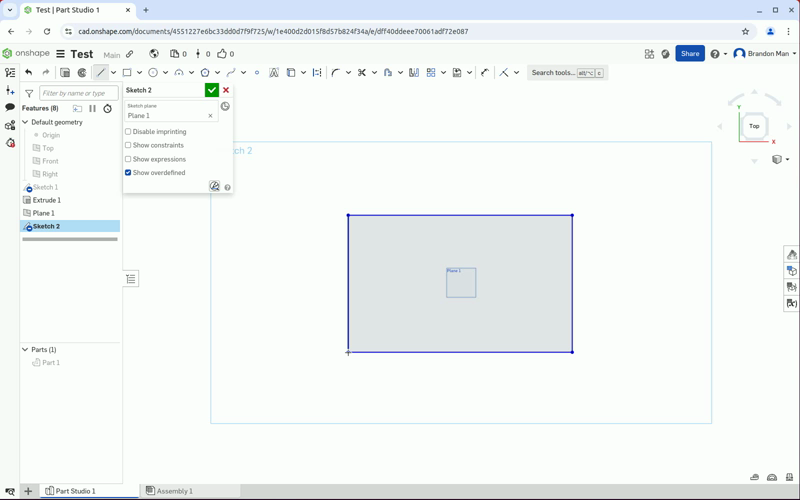
mouse_move(362, 347)
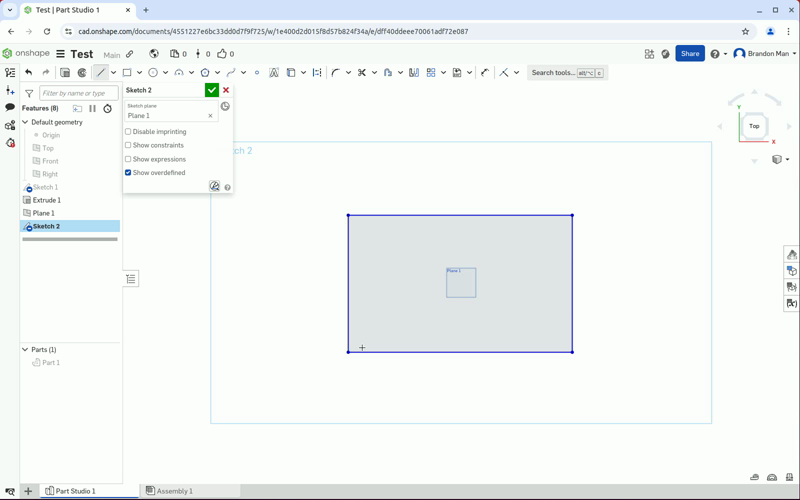
click(362, 347)
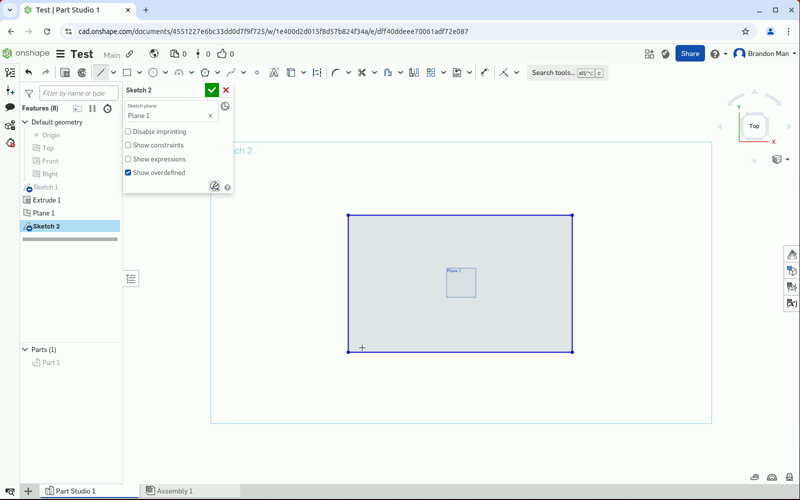
key_up(shift)
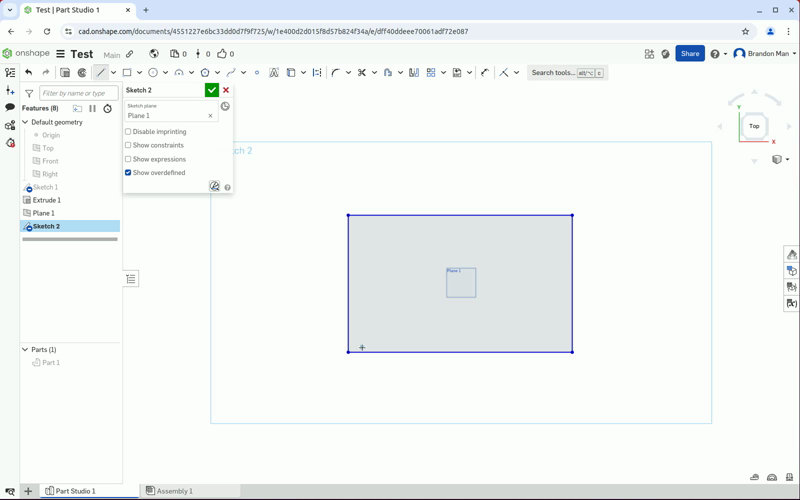
key_down(shift)
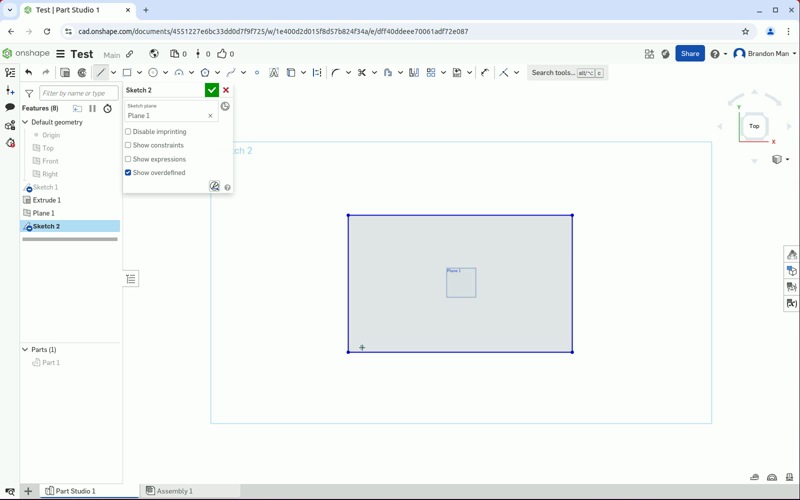
mouse_move(558, 347)
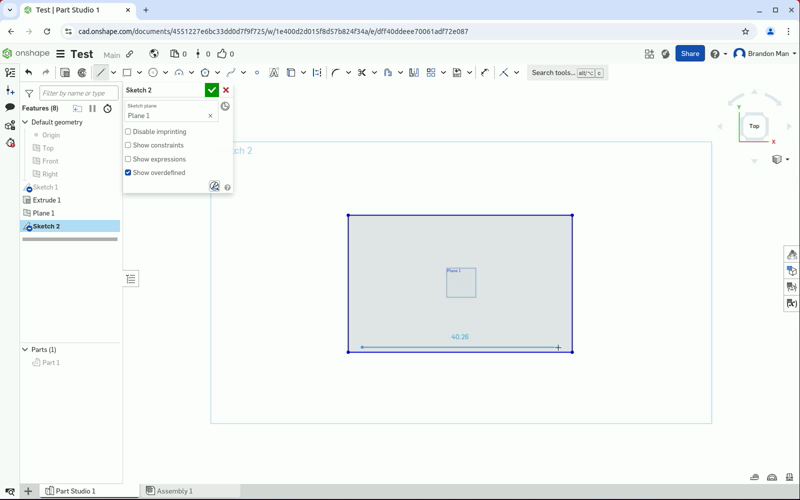
click(558, 347)
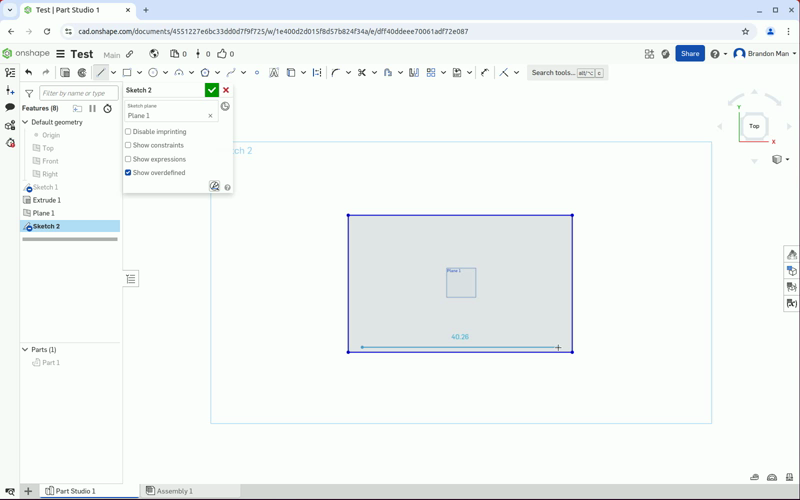
key_up(shift)
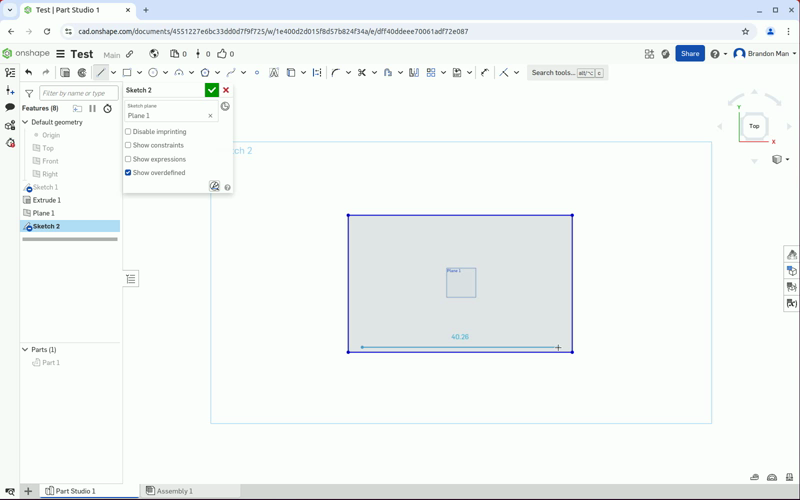
key_down(shift)
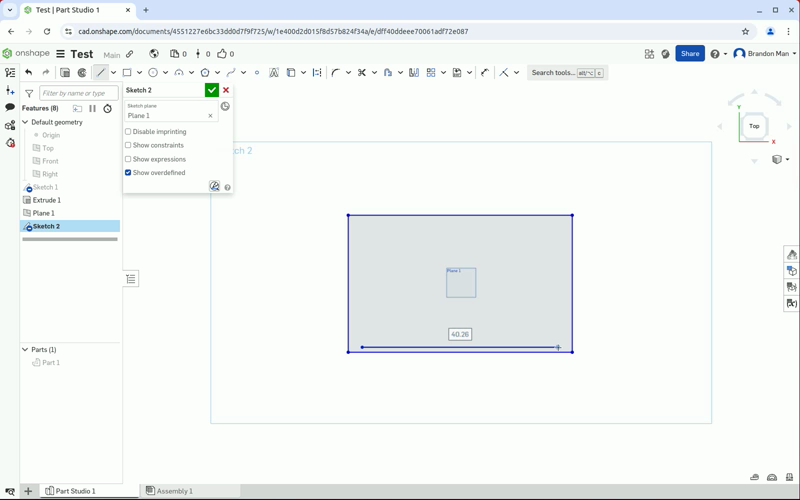
mouse_move(558, 220)
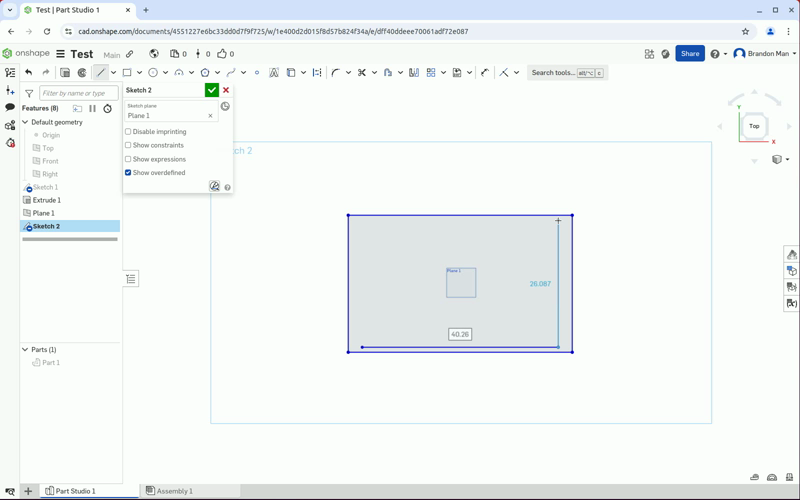
click(558, 220)
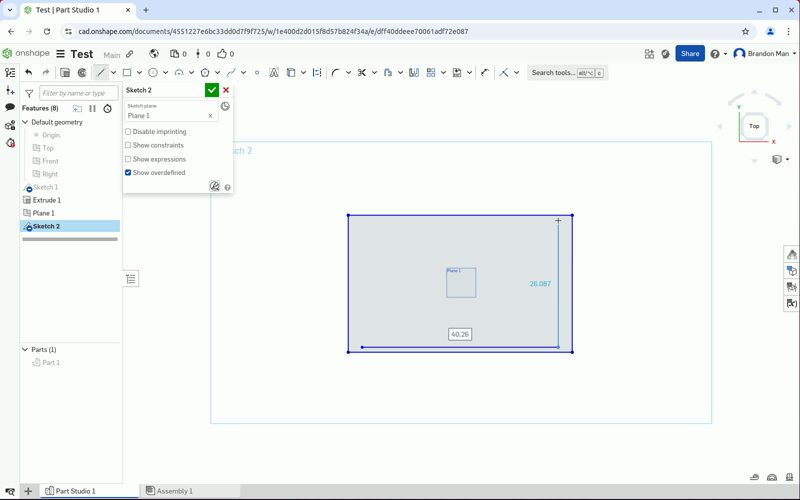
key_up(shift)
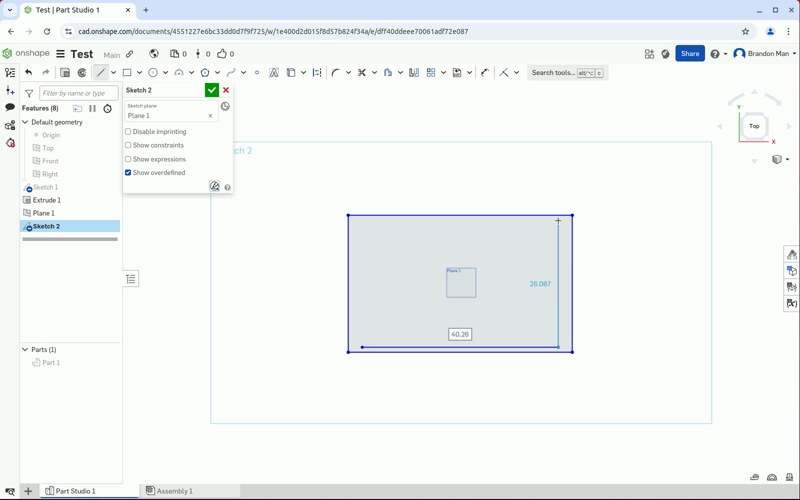
key_down(shift)
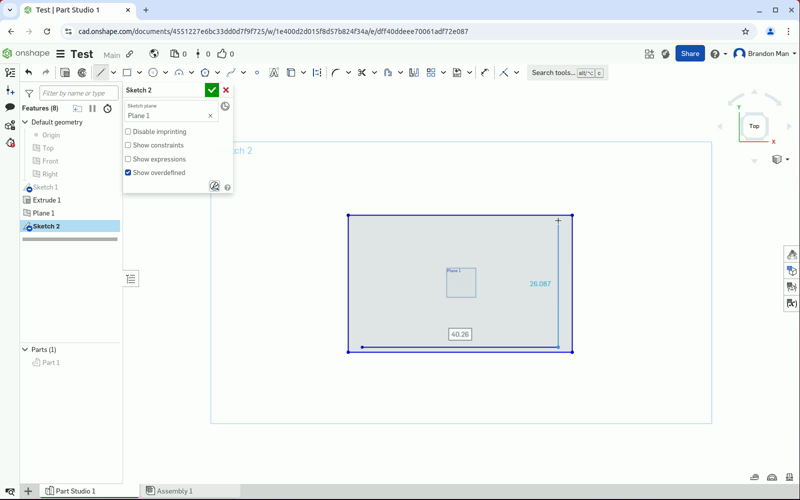
mouse_move(362, 220)
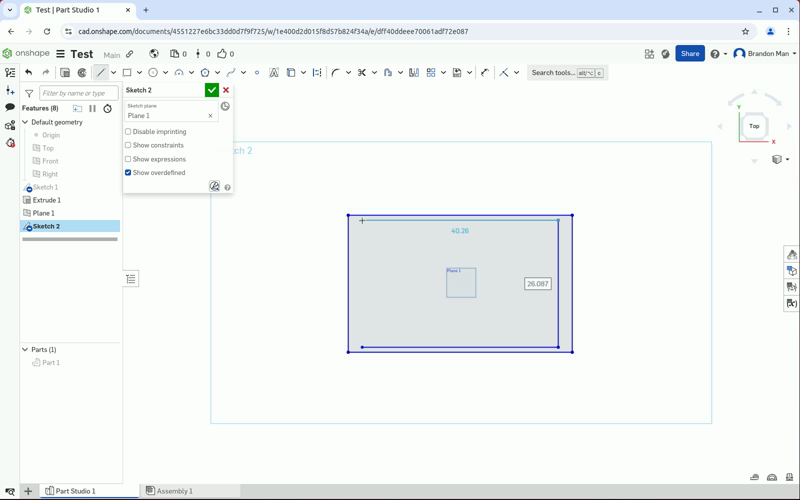
click(362, 220)
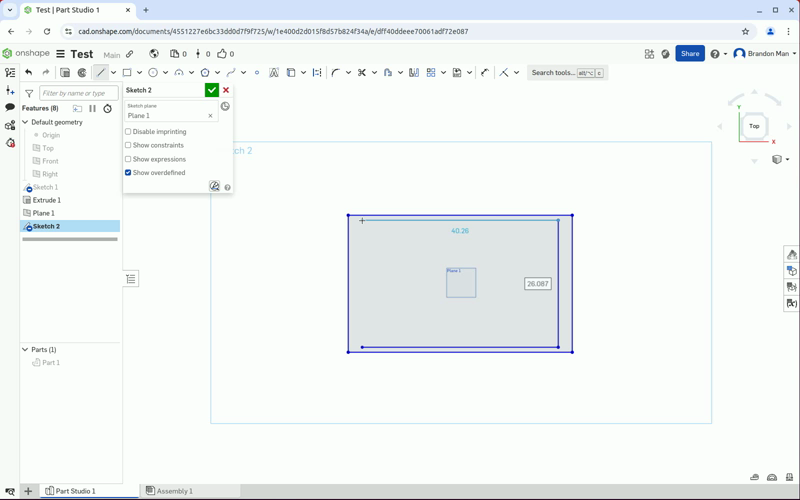
key_up(shift)
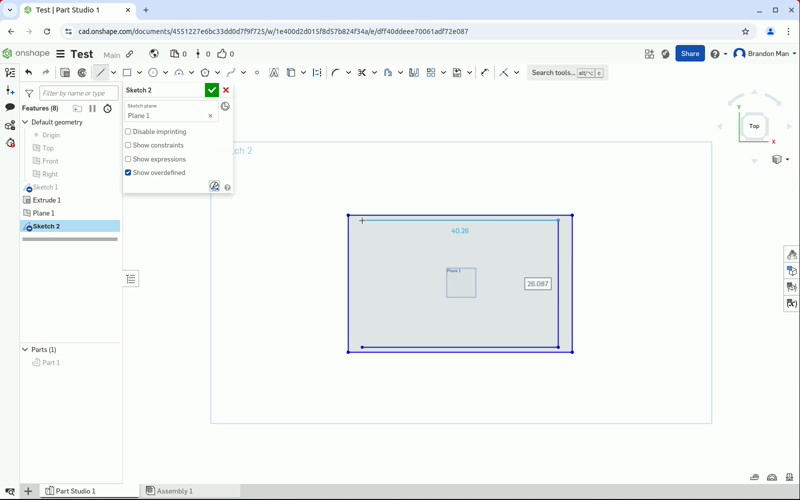
key_down(shift)
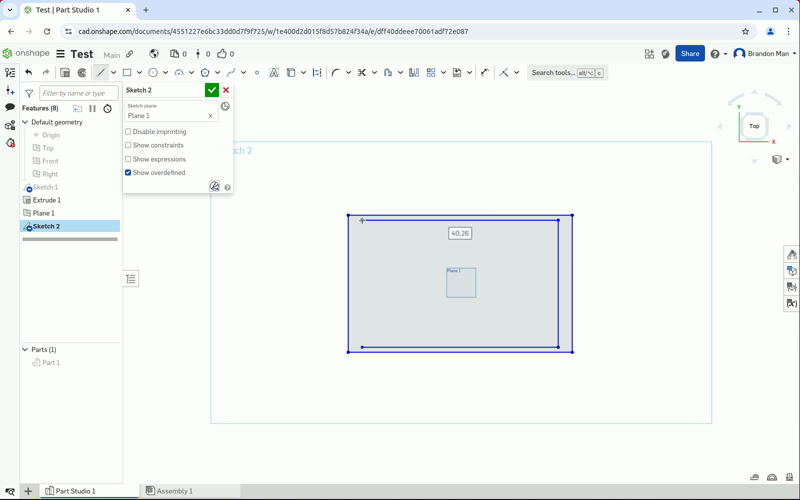
mouse_move(362, 347)
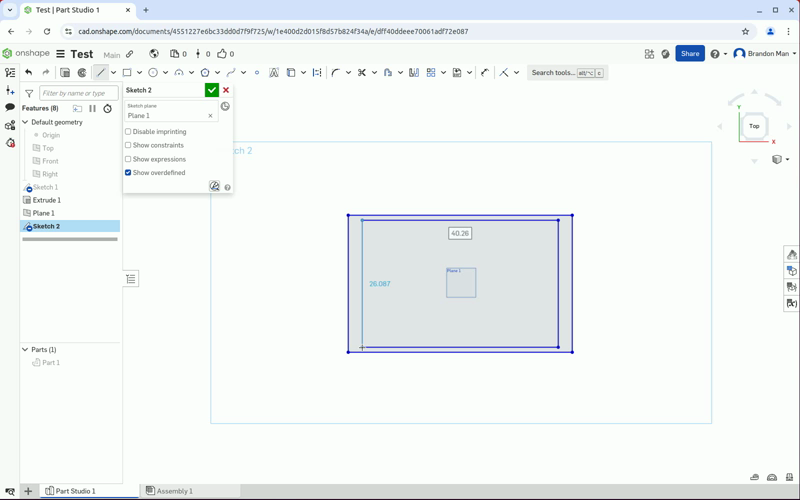
key_up(shift)
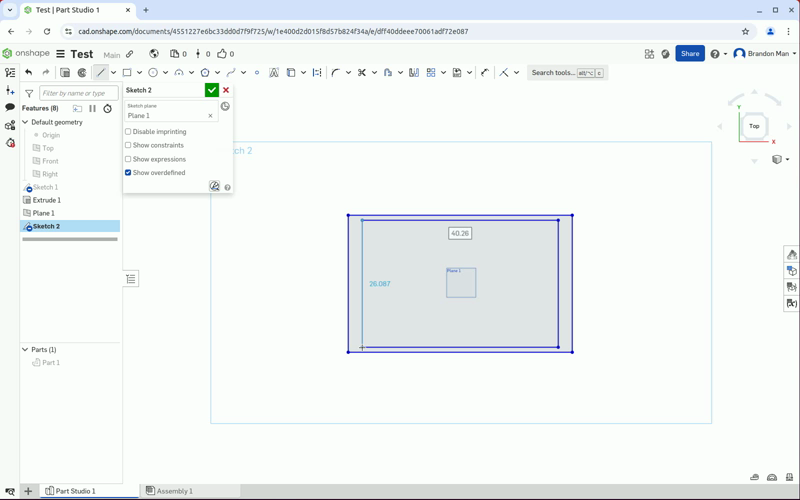
click(362, 347)
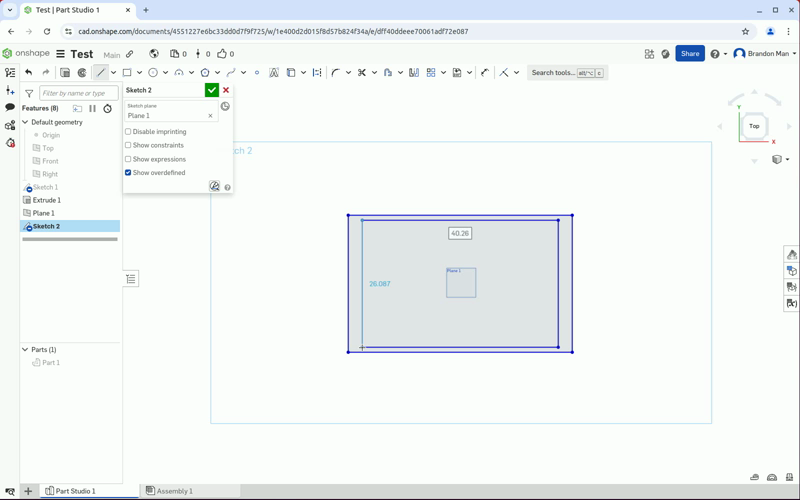
key(esc)
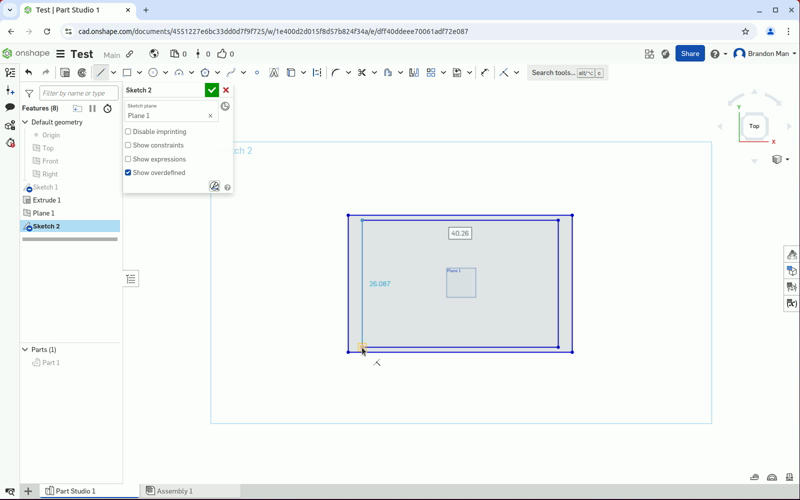
mouse_move(353, 312)
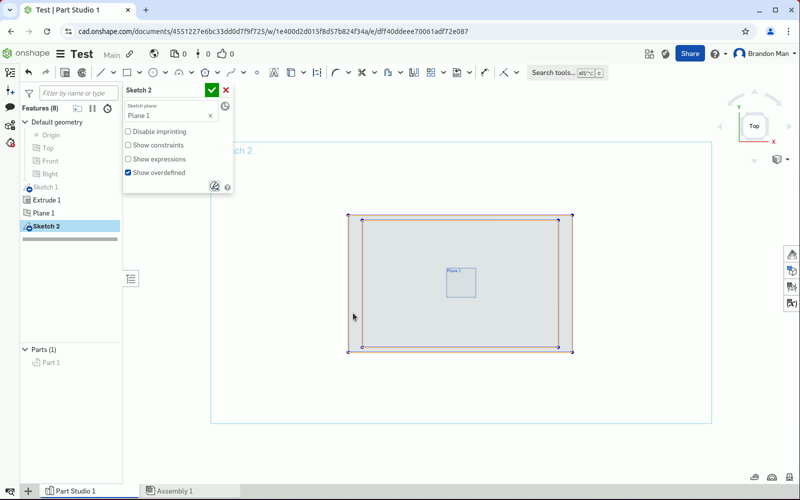
click(353, 312)
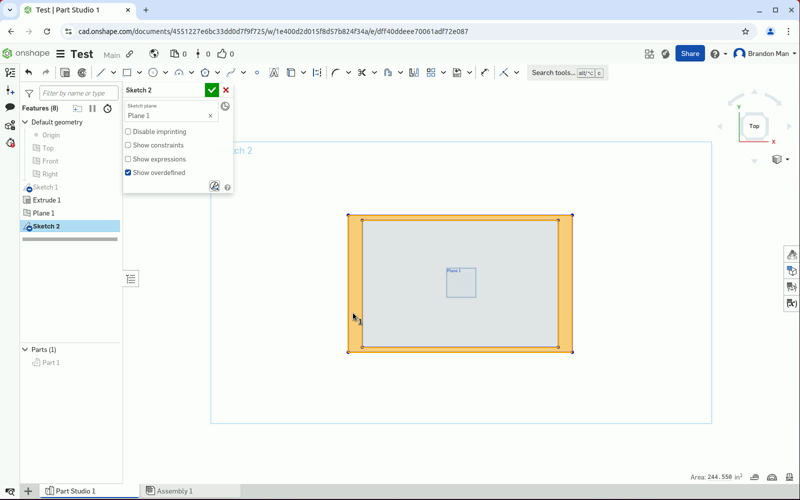
mouse_move(73, 352)
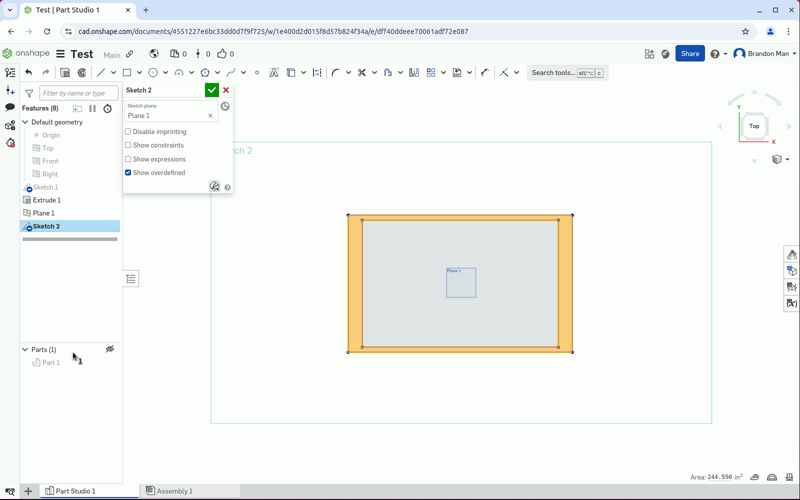
key(shift+y)
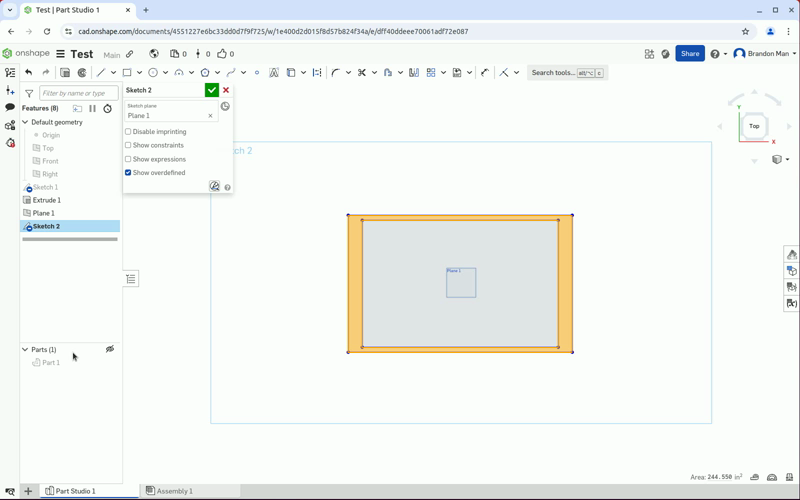
key(shift+e)
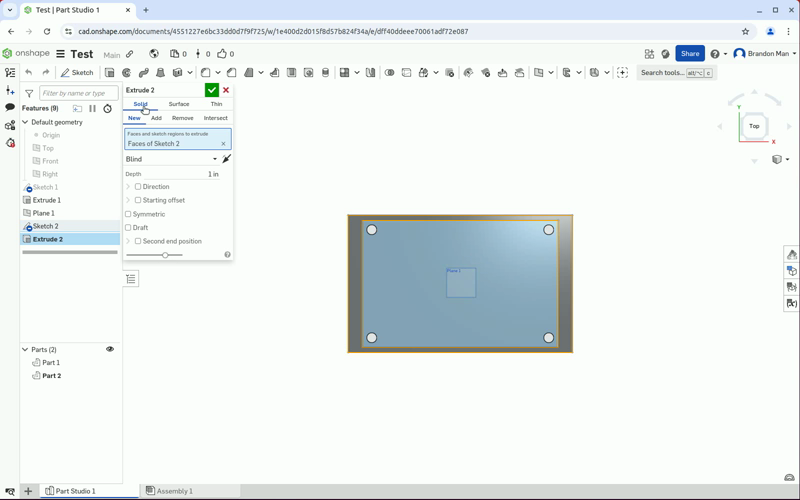
mouse_move(143, 106)
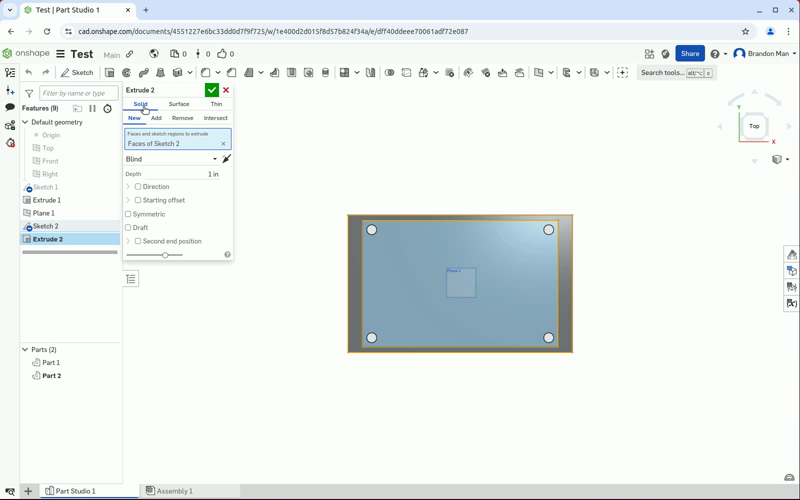
click(143, 106)
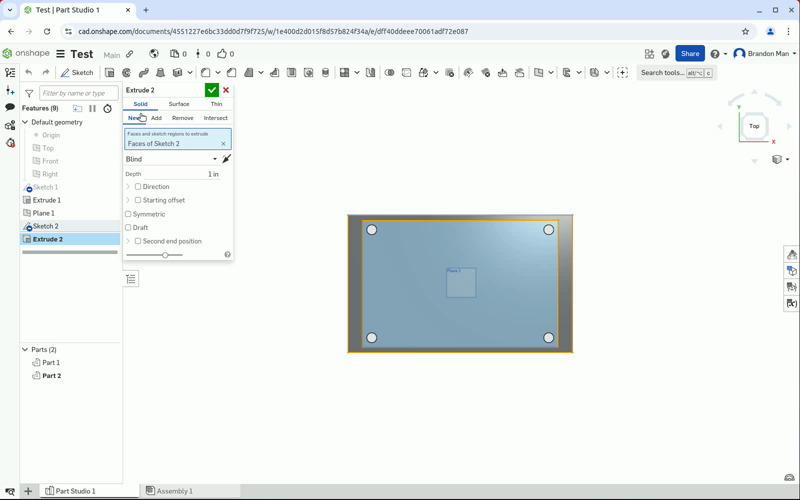
mouse_move(137, 120)
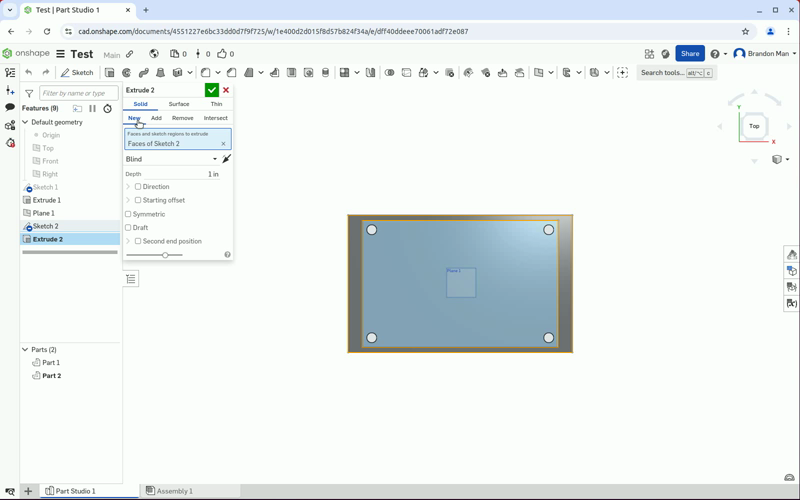
click(137, 120)
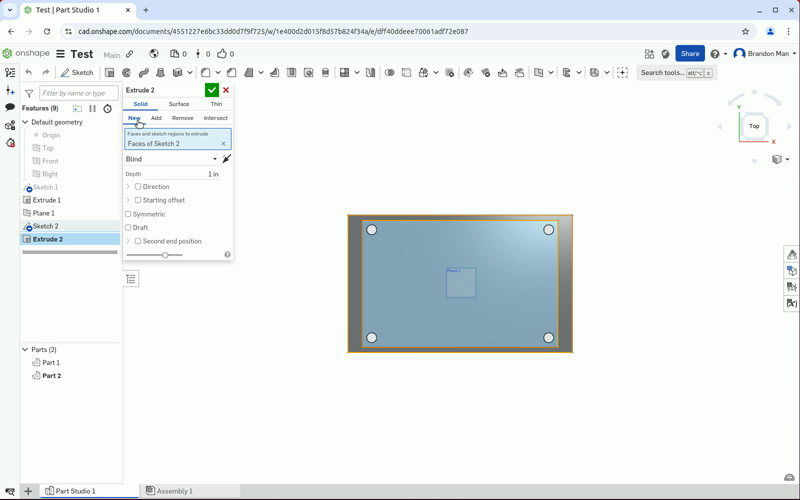
key(tab, 4)
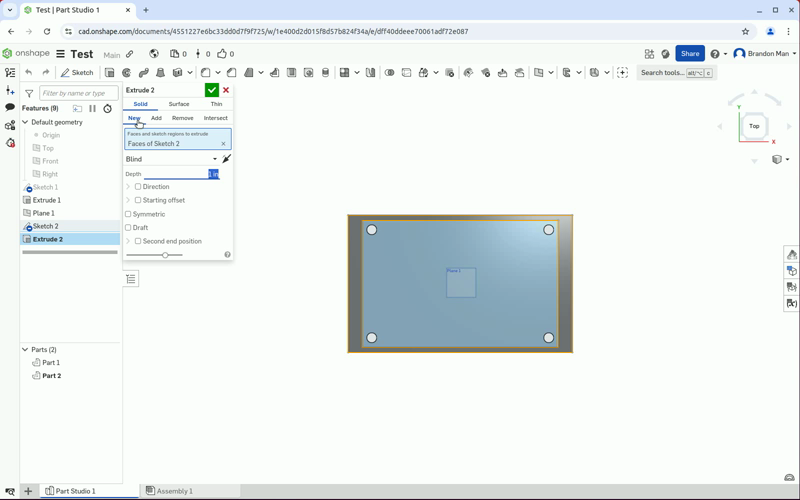
text(13.48)
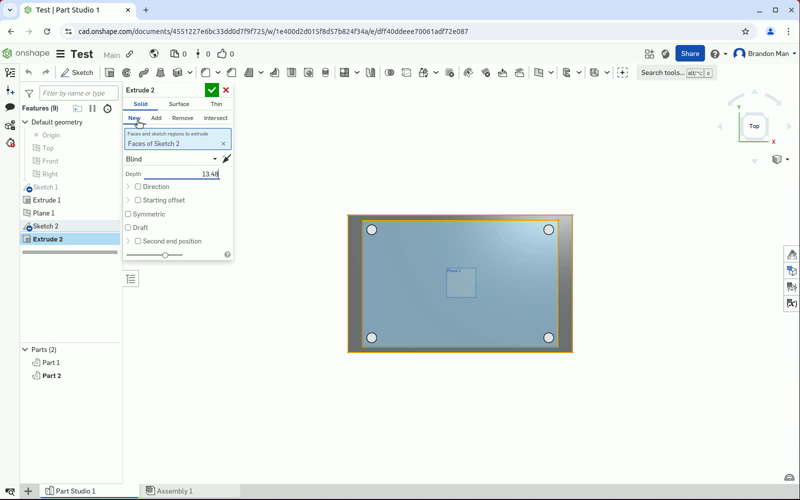
key(enter)
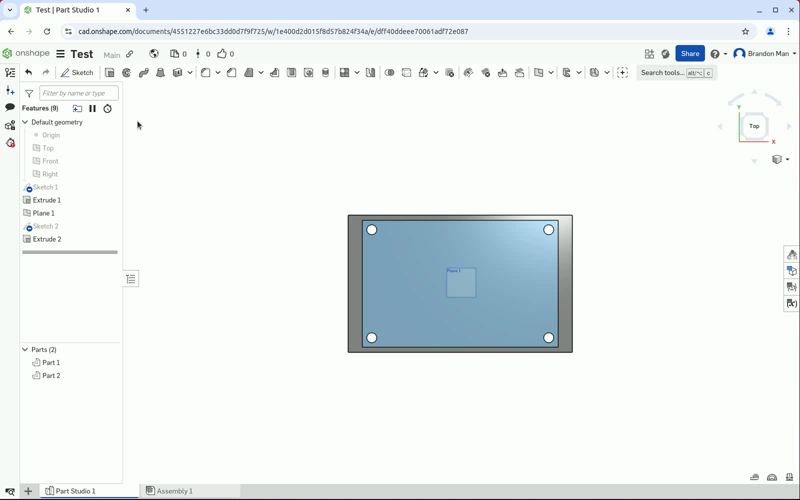
key(shift+h)
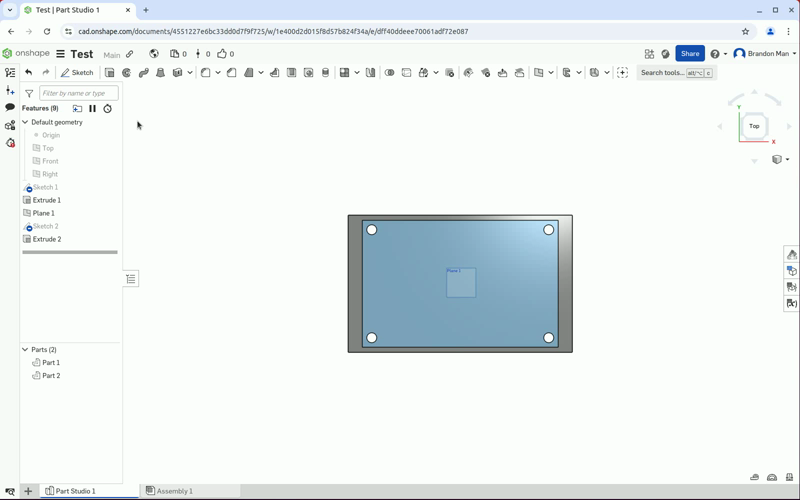
key(shift+h)
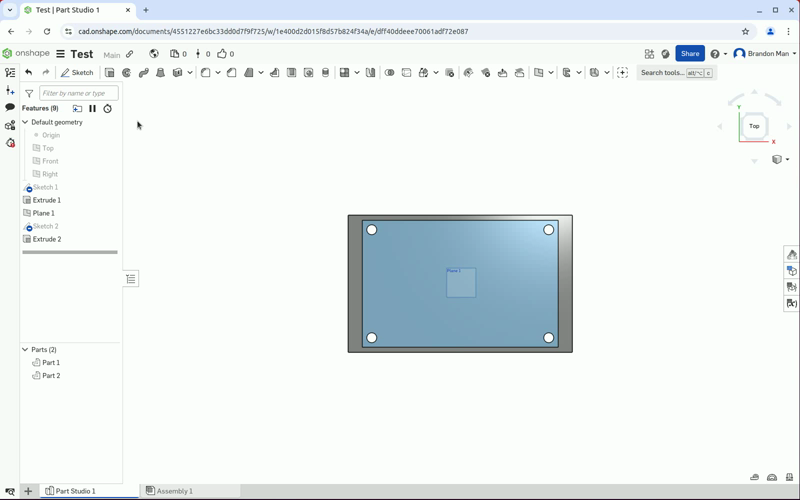
mouse_move(73, 189)
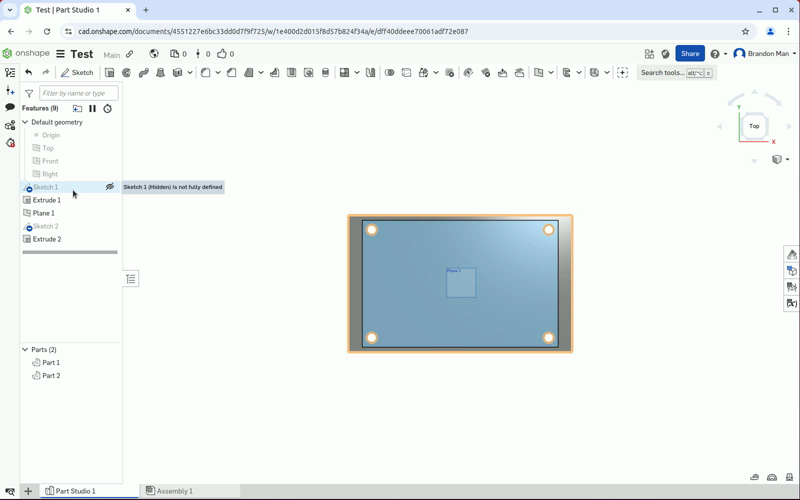
click(73, 189)
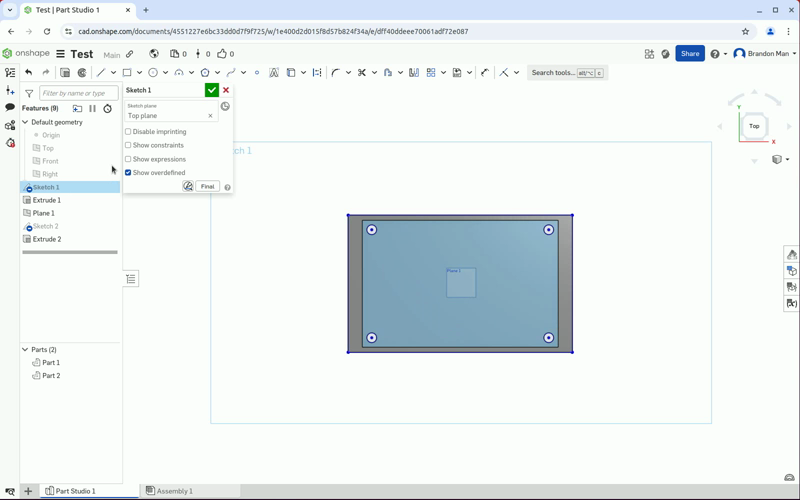
mouse_move(229, 92)
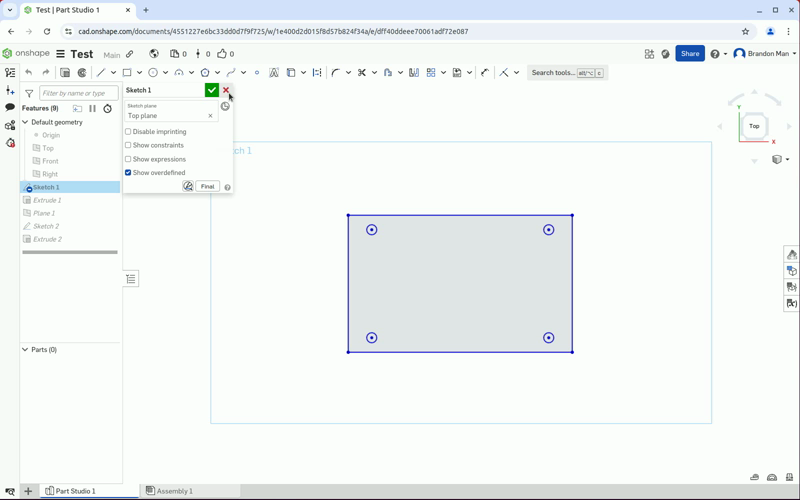
click(229, 92)
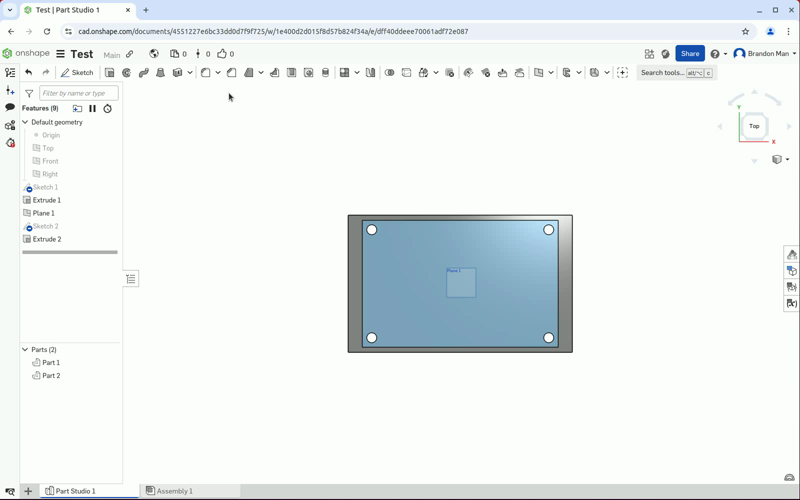
mouse_move(541, 75)
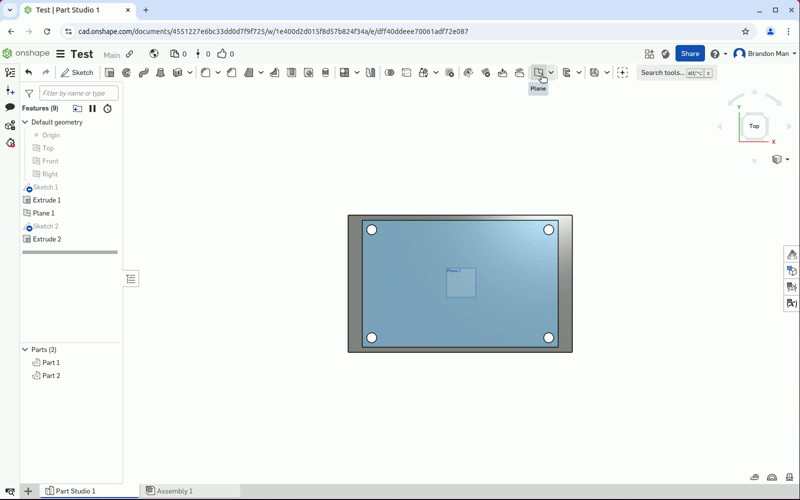
click(541, 75)
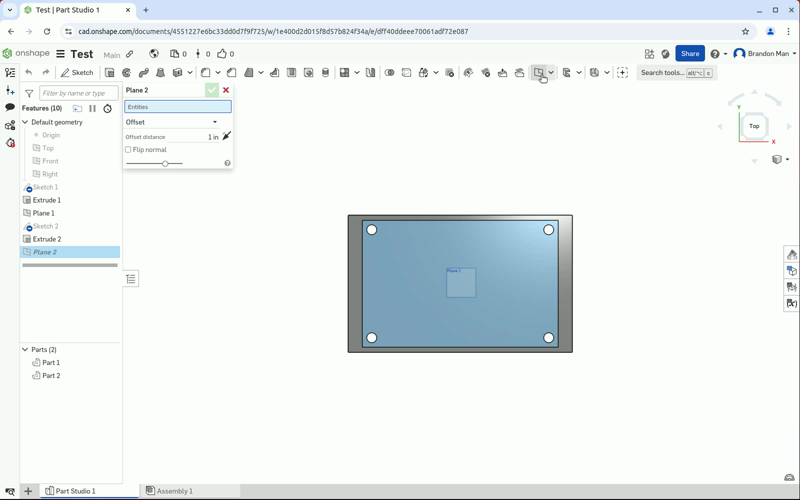
mouse_move(73, 150)
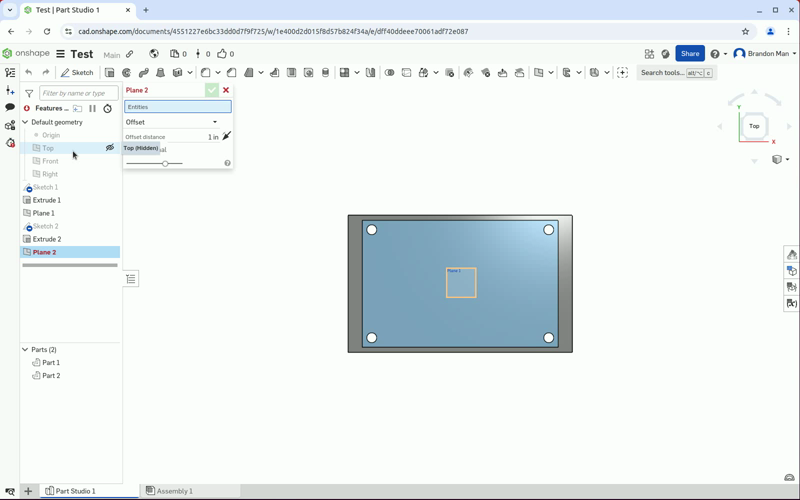
click(73, 150)
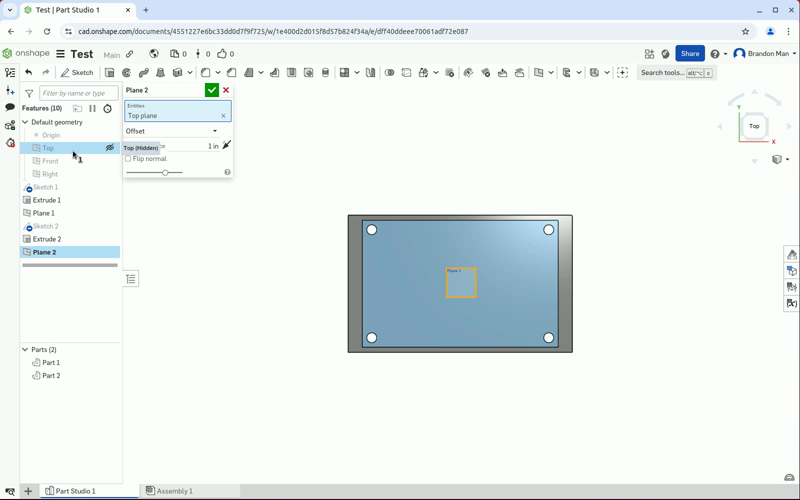
key(tab, 2)
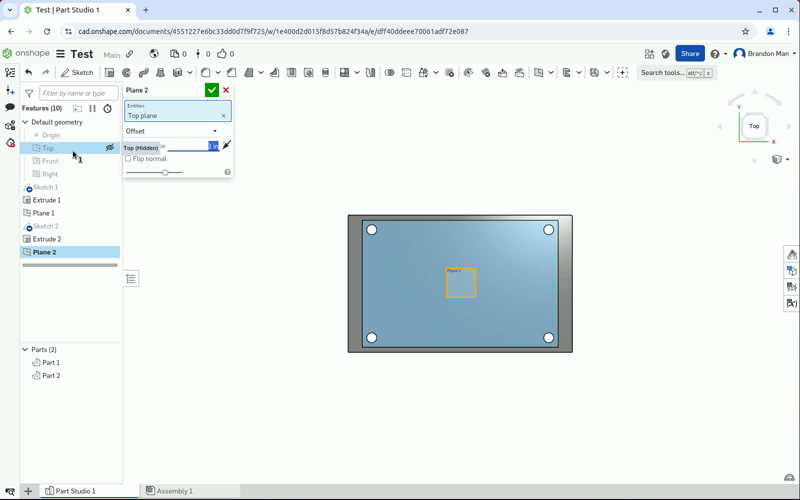
text(15.159)
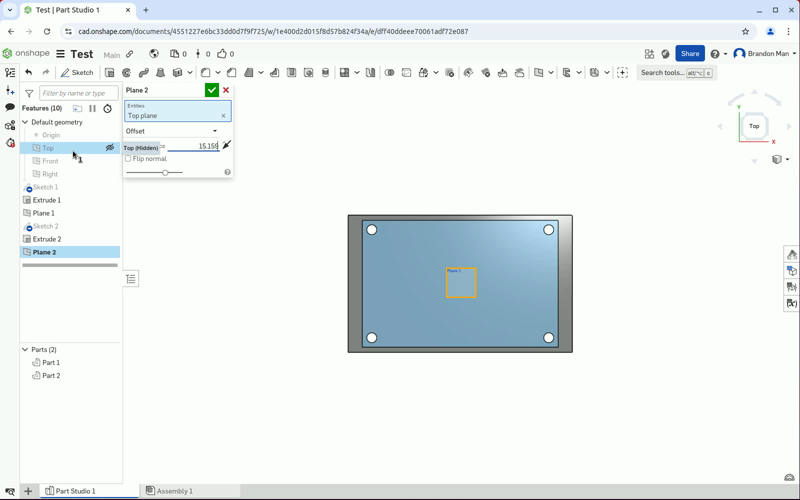
key(enter, 2)
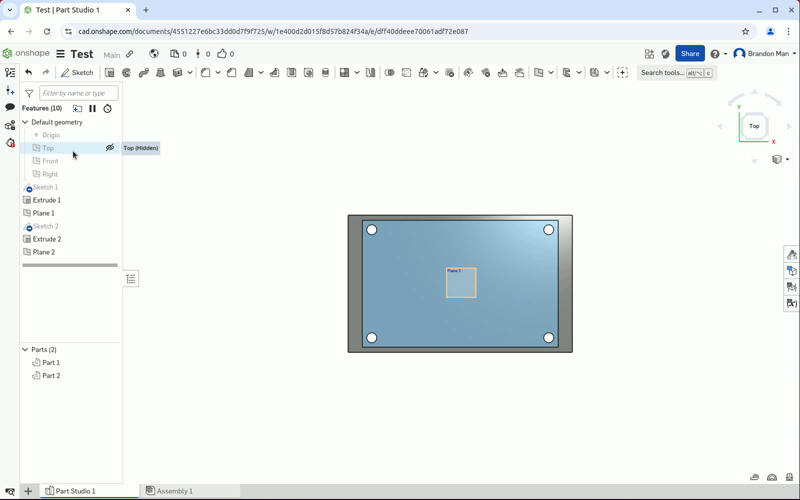
key(shift+s)
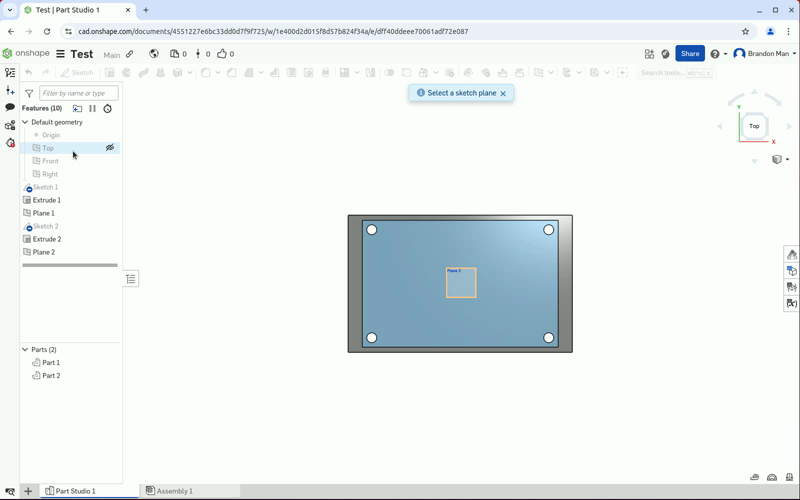
mouse_move(73, 254)
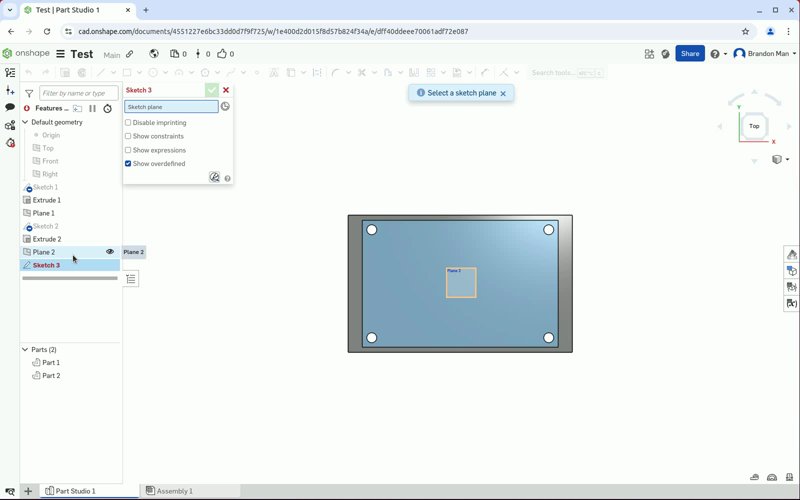
click(73, 254)
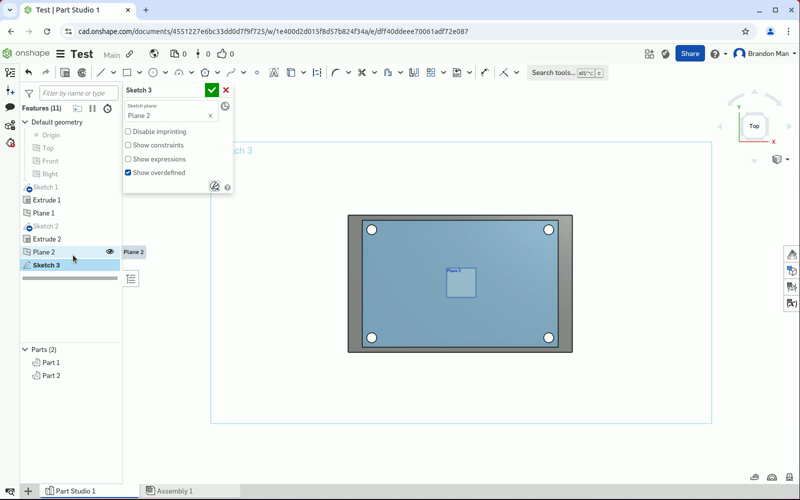
mouse_move(73, 352)
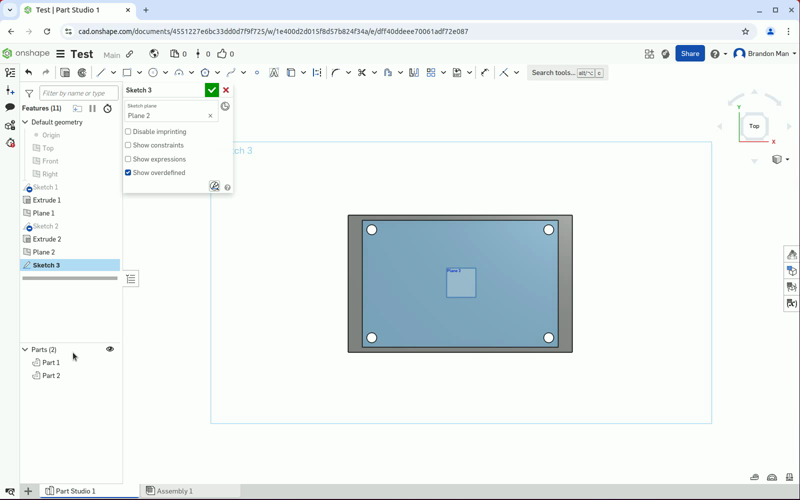
key(y)
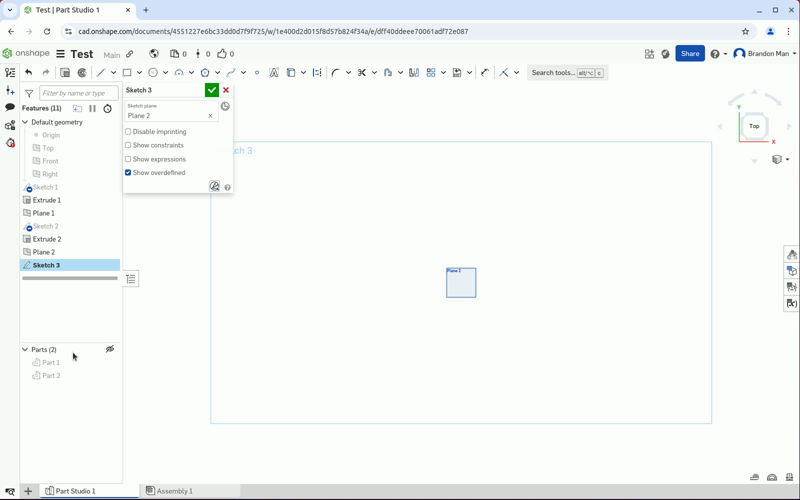
key(c)
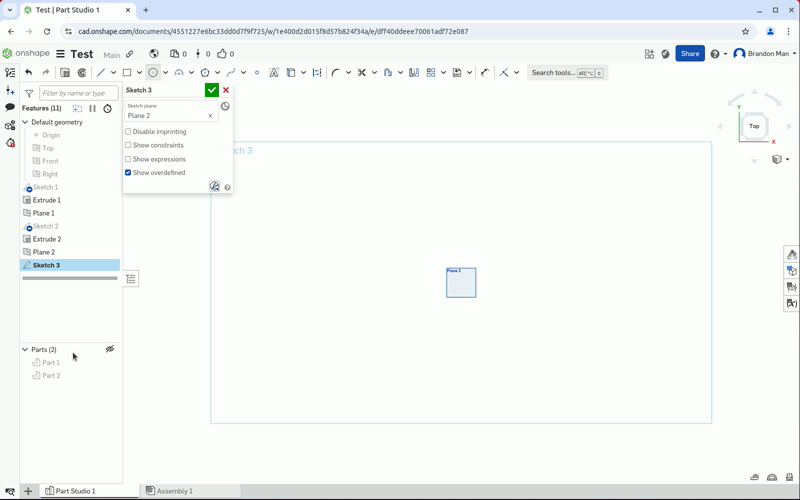
key_down(shift)
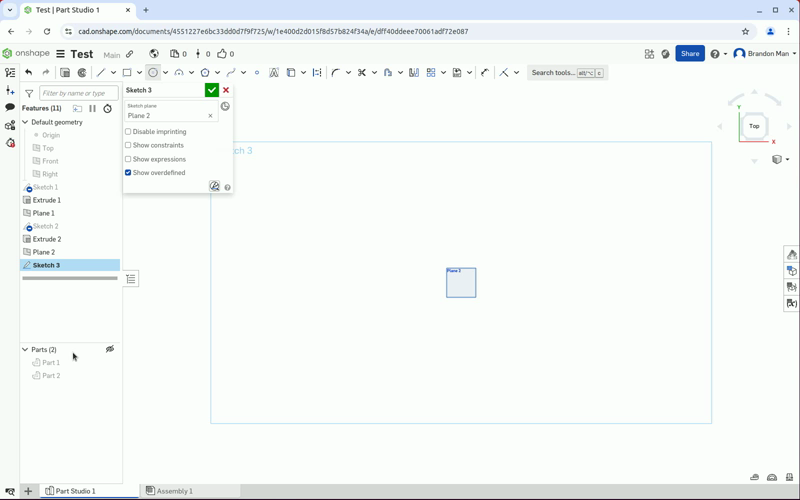
mouse_move(355, 224)
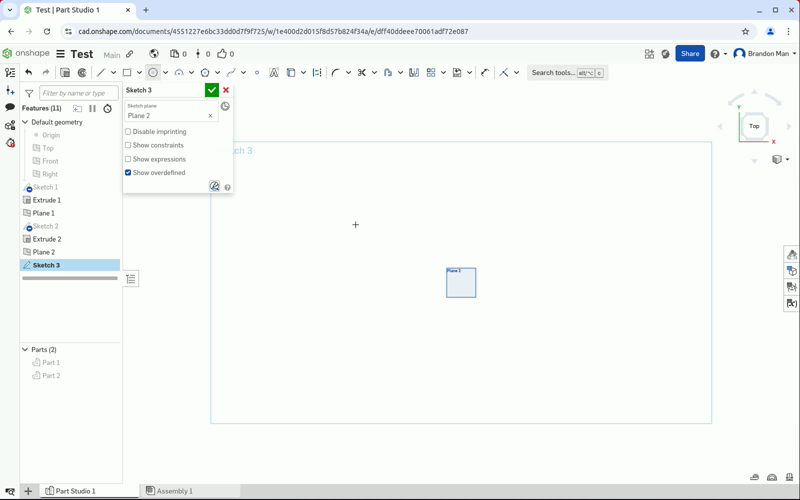
click(355, 224)
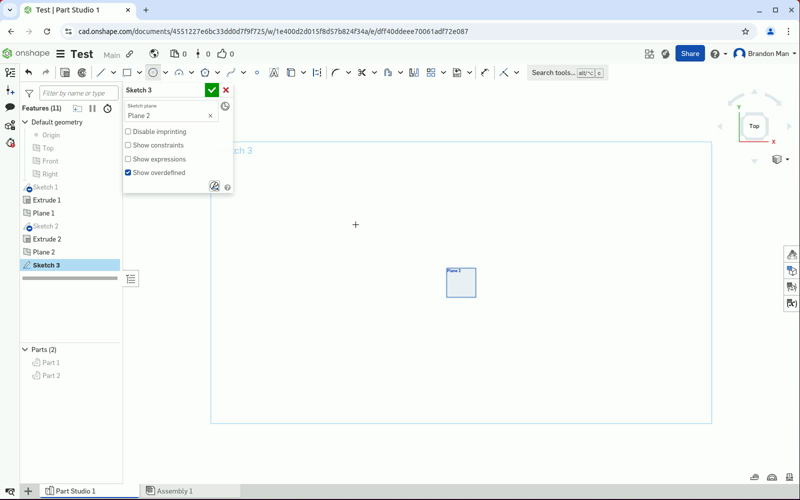
key_up(shift)
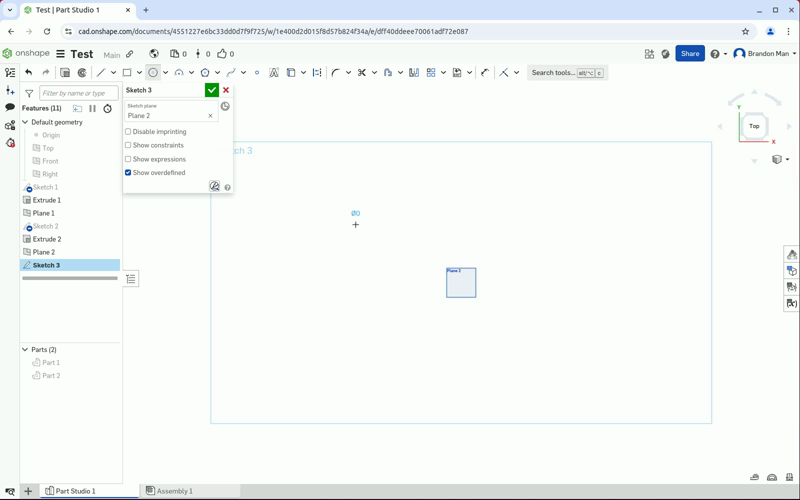
mouse_move(359, 224)
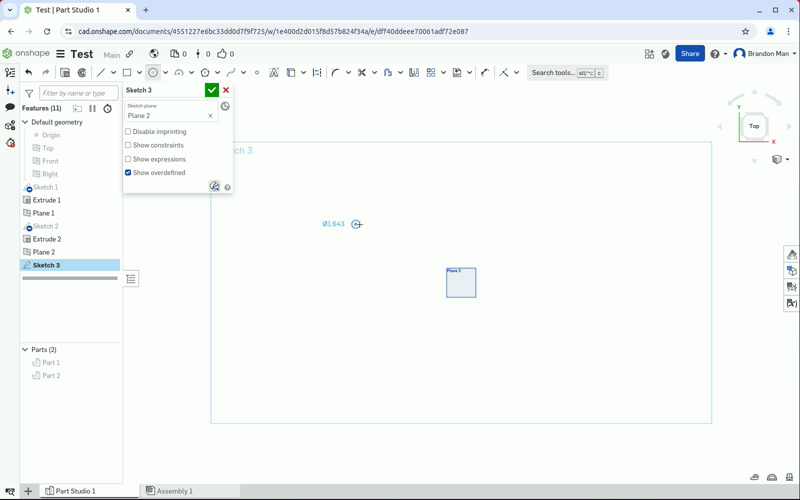
click(359, 224)
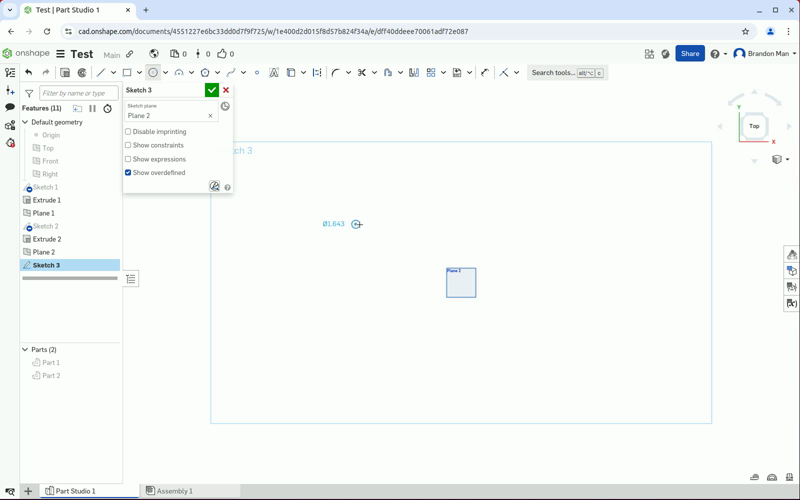
key(esc)
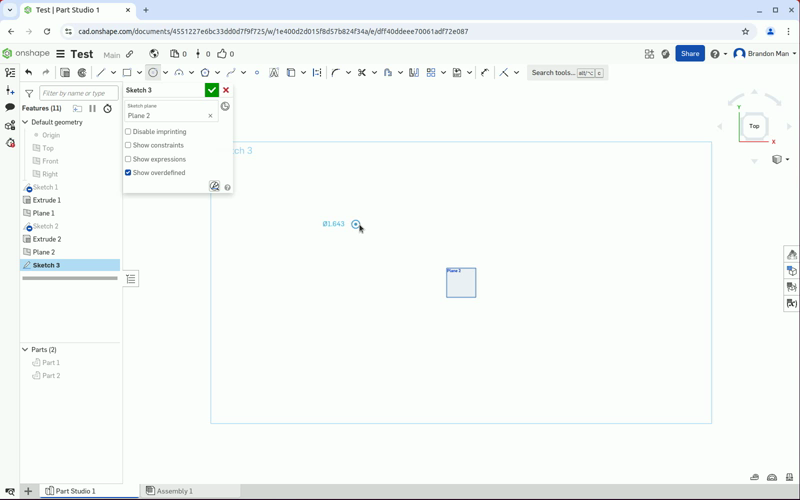
mouse_move(356, 222)
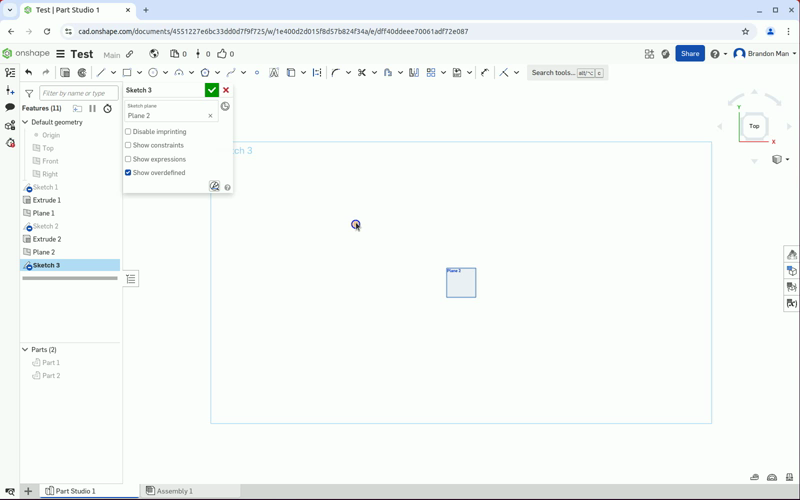
scroll(6)
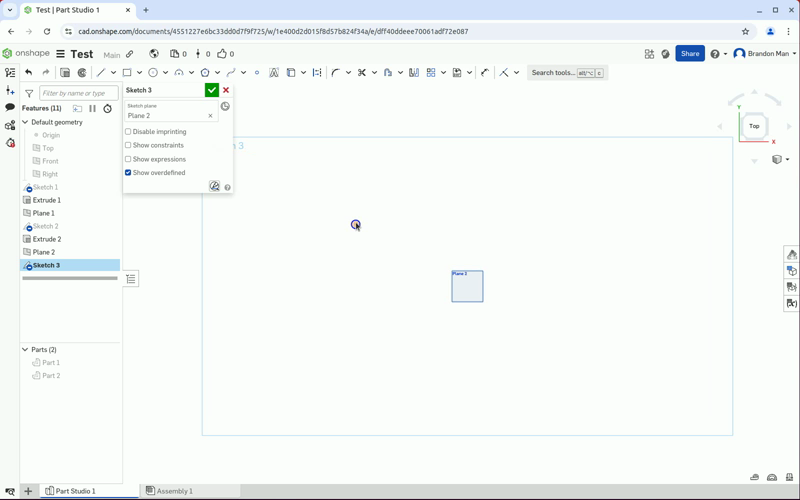
scroll(6)
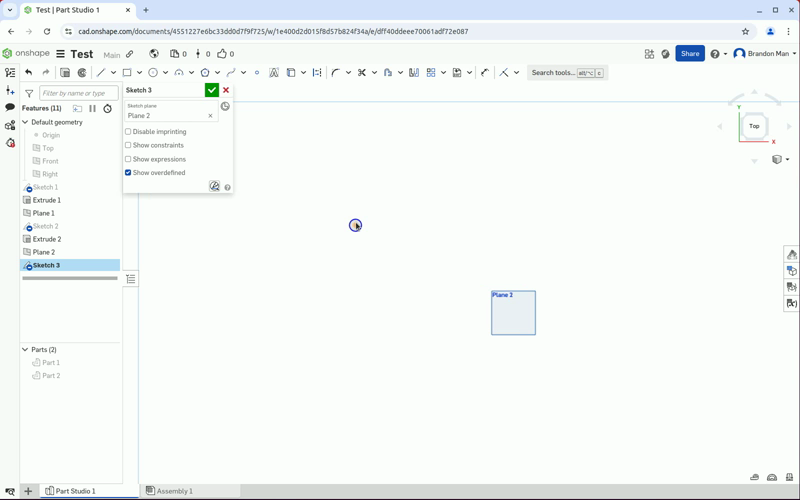
scroll(6)
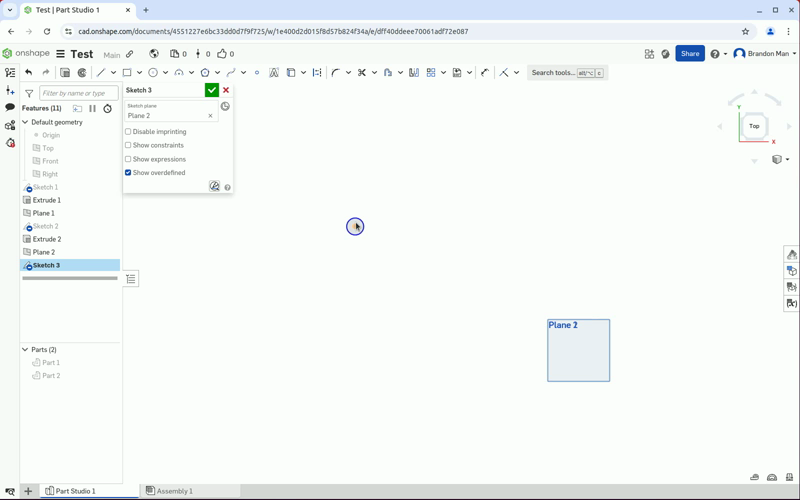
scroll(6)
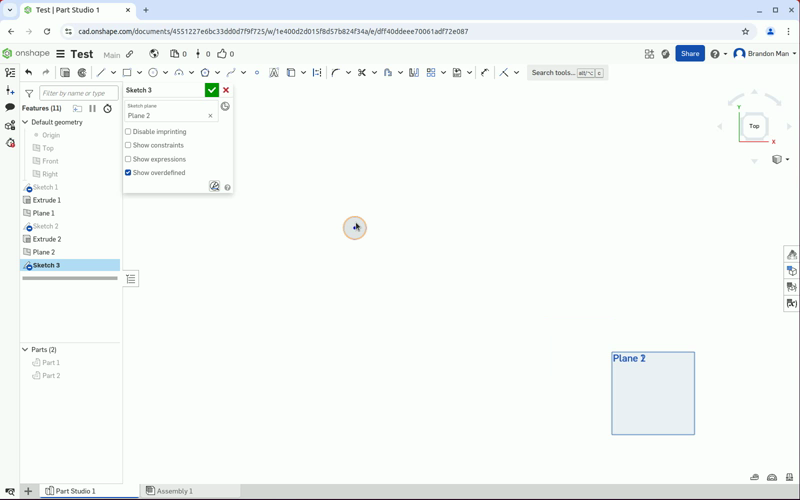
scroll(6)
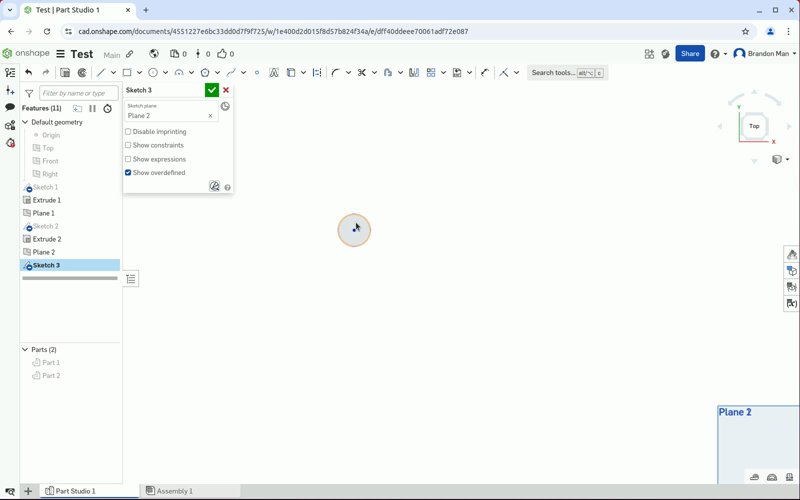
scroll(6)
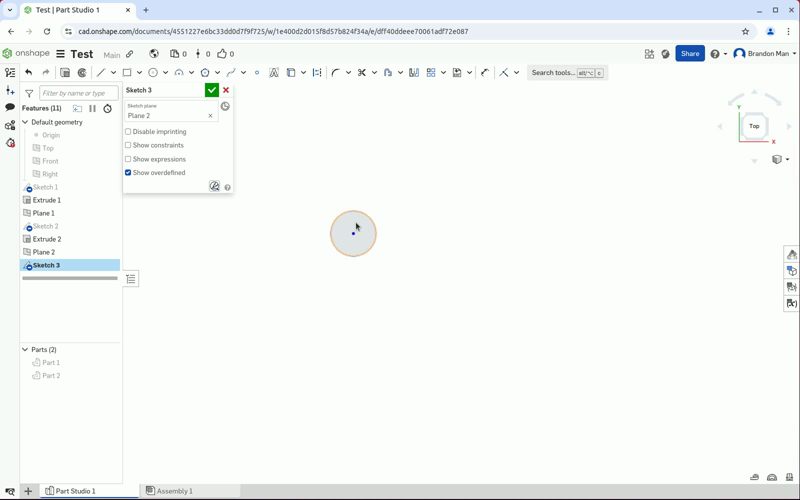
scroll(6)
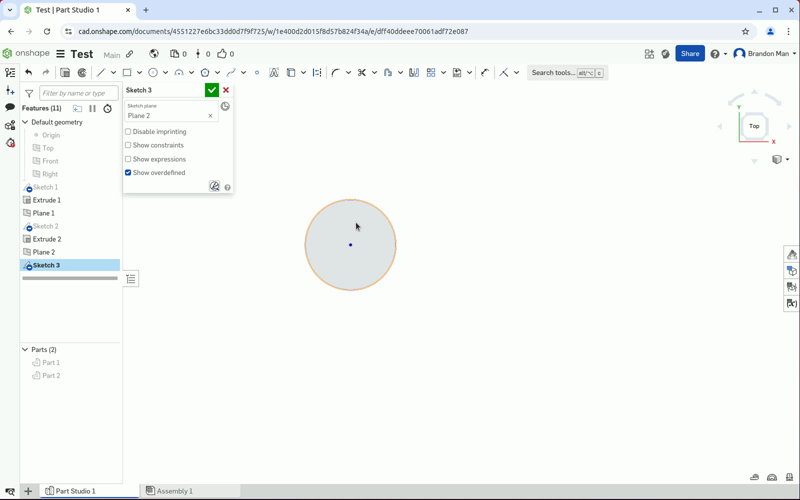
click(356, 222)
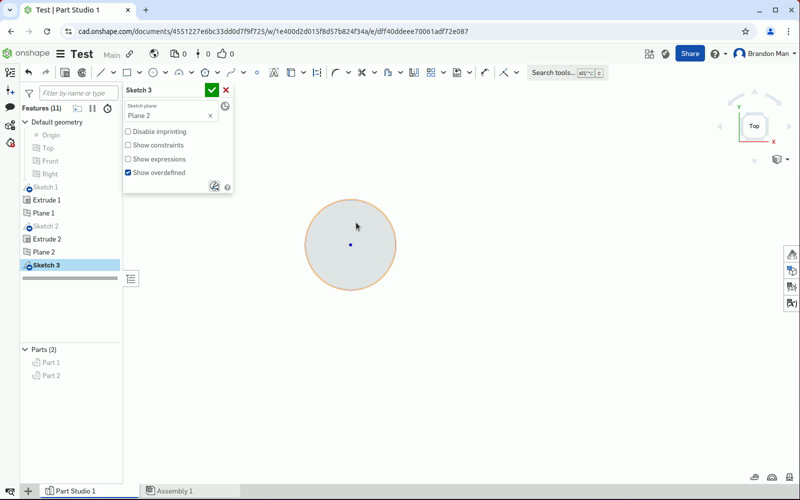
scroll(-6)
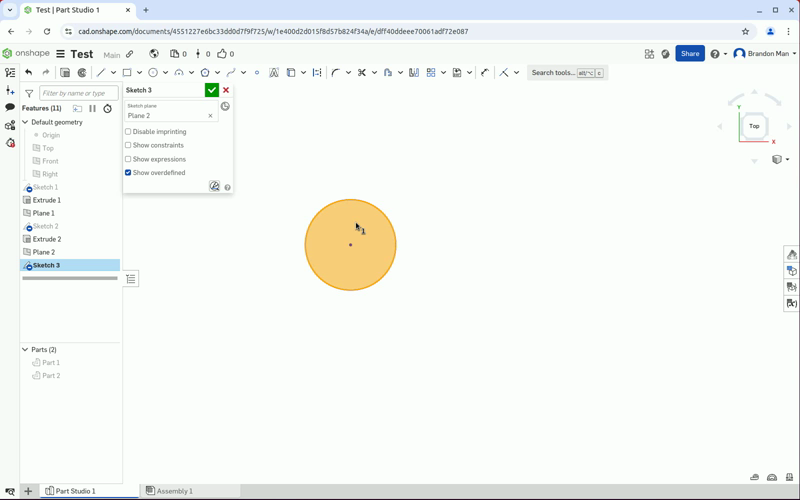
scroll(-6)
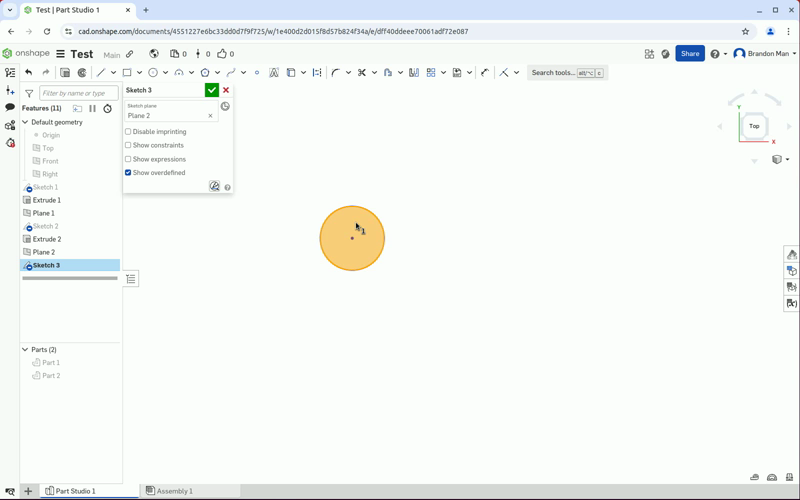
scroll(-6)
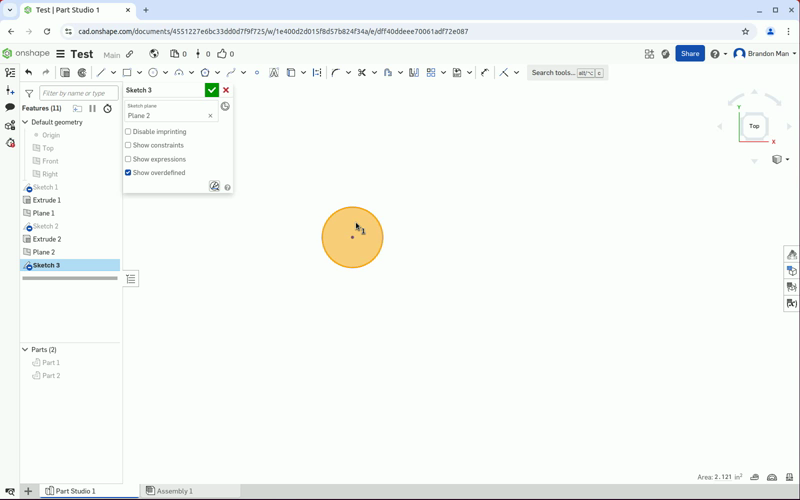
scroll(-6)
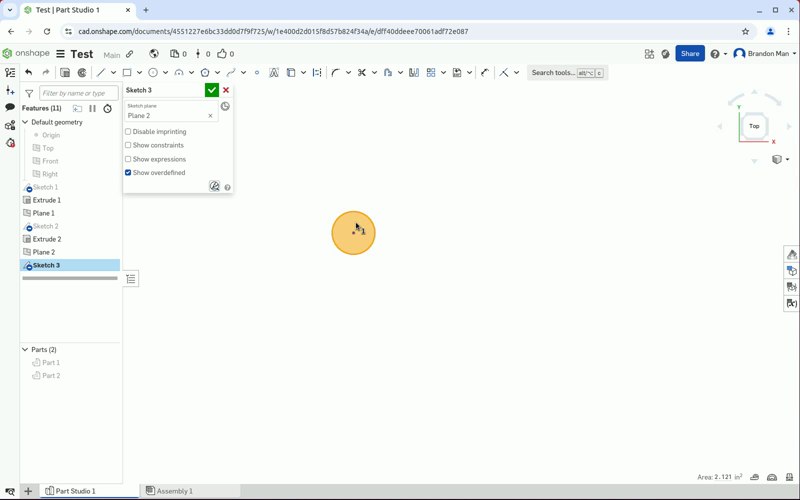
scroll(-6)
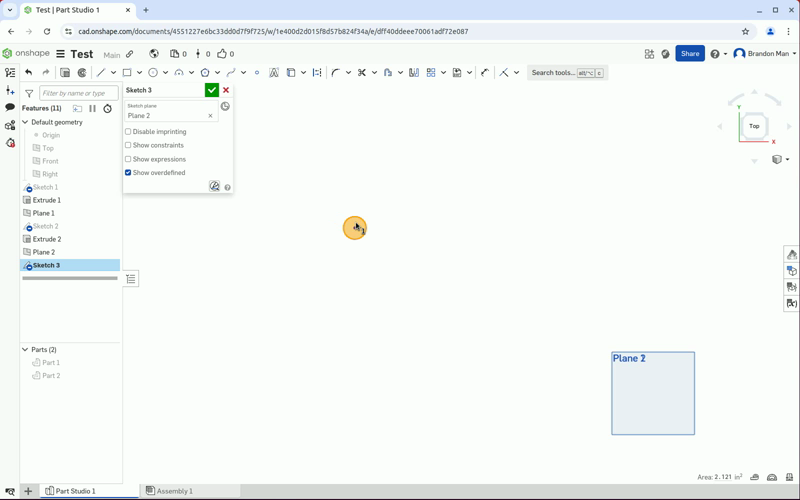
scroll(-6)
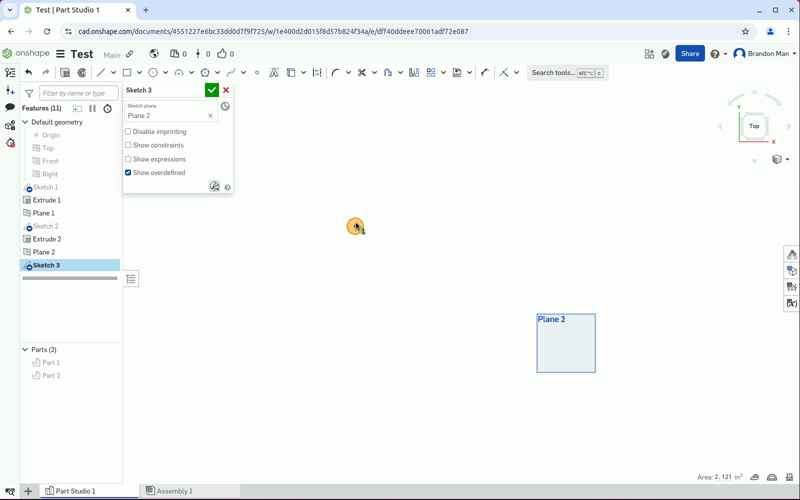
scroll(-6)
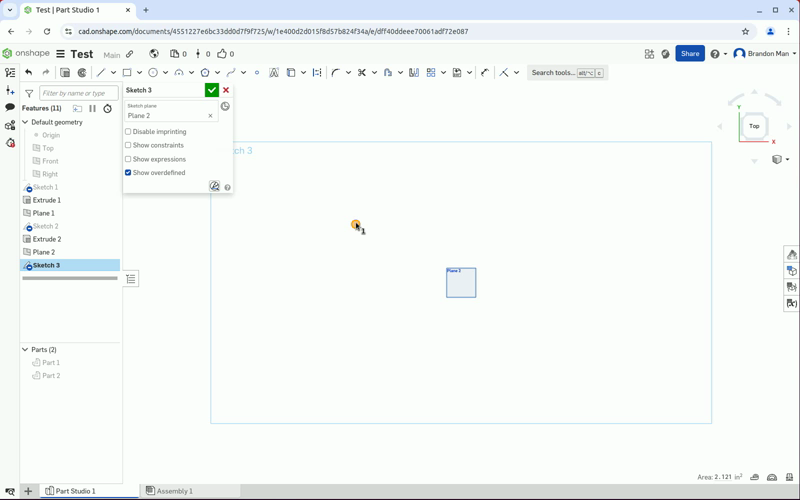
mouse_move(73, 352)
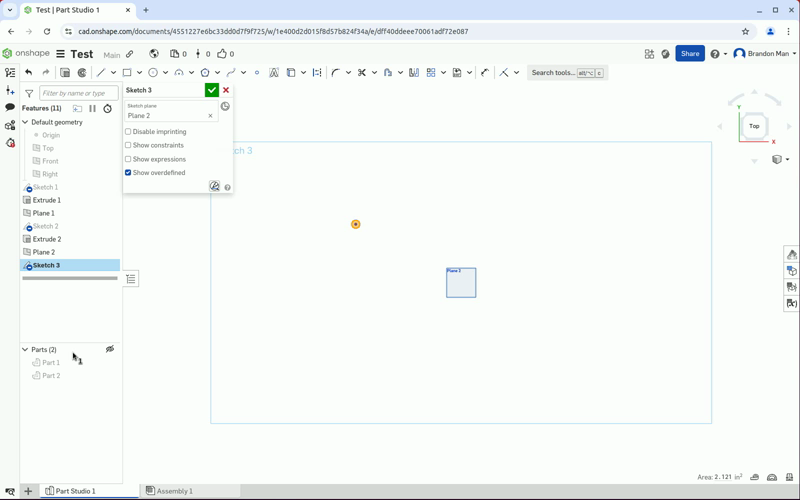
key(shift+y)
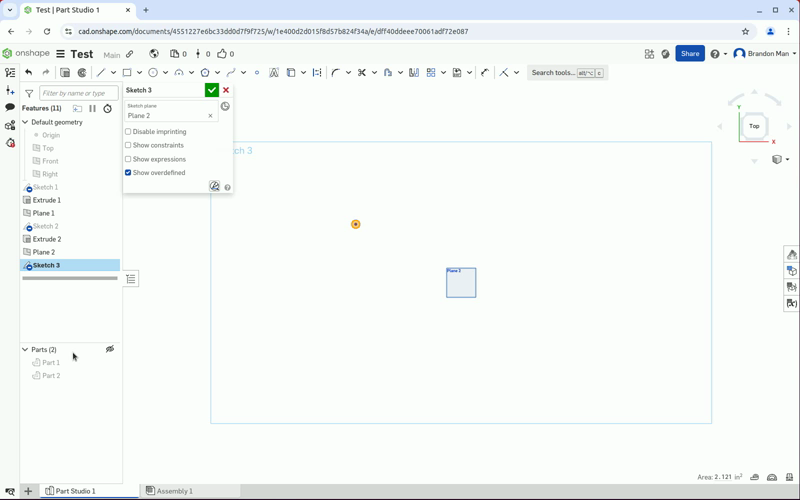
key(shift+e)
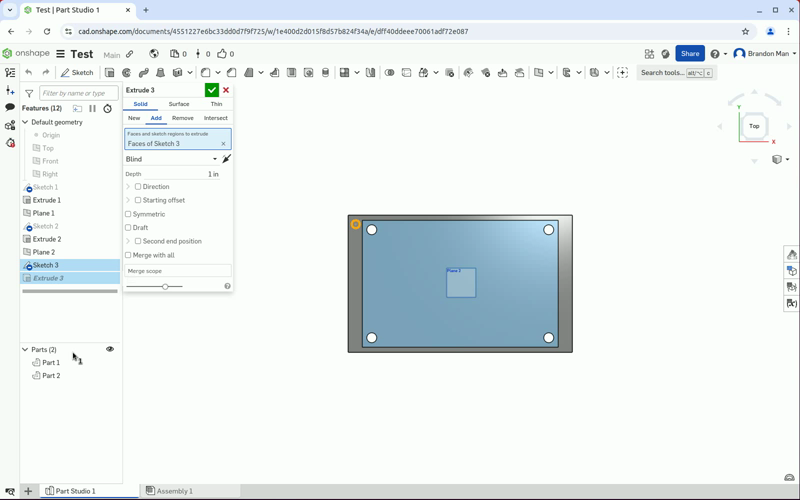
mouse_move(143, 106)
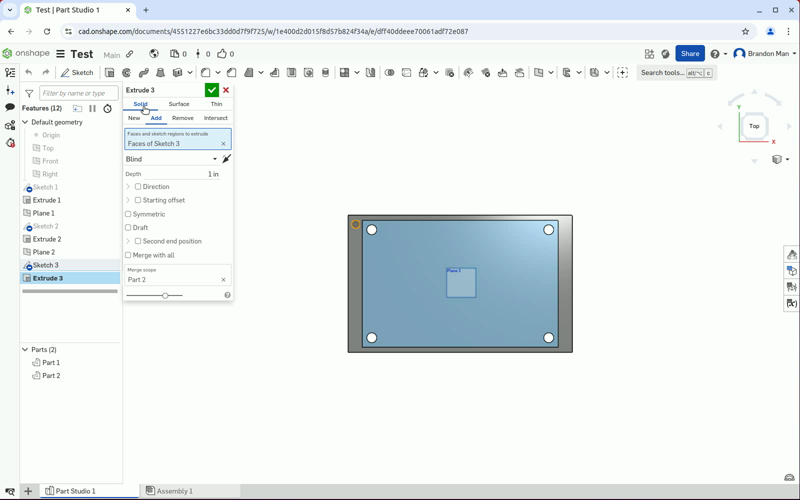
click(143, 106)
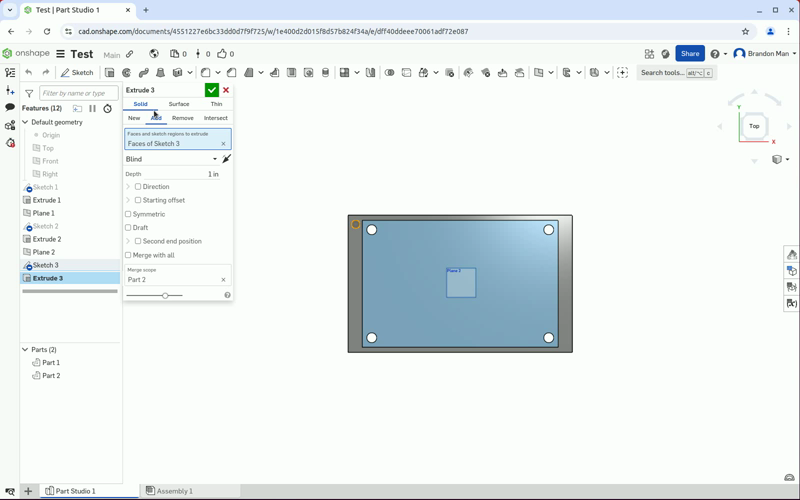
mouse_move(186, 120)
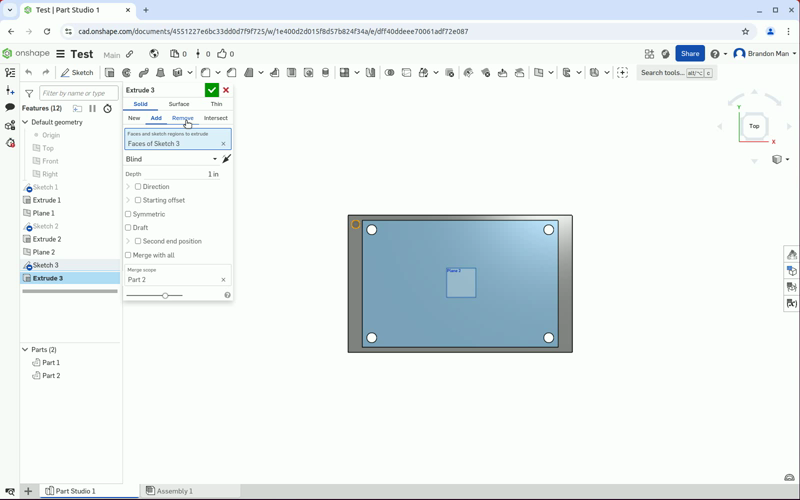
click(186, 120)
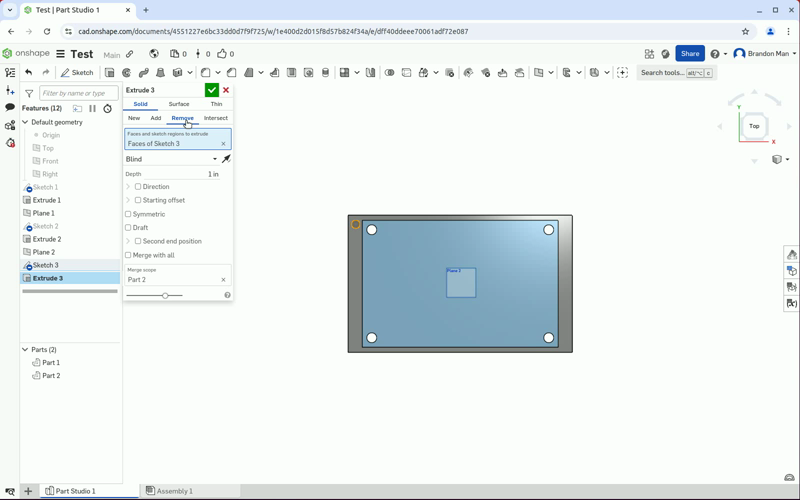
key(tab, 4)
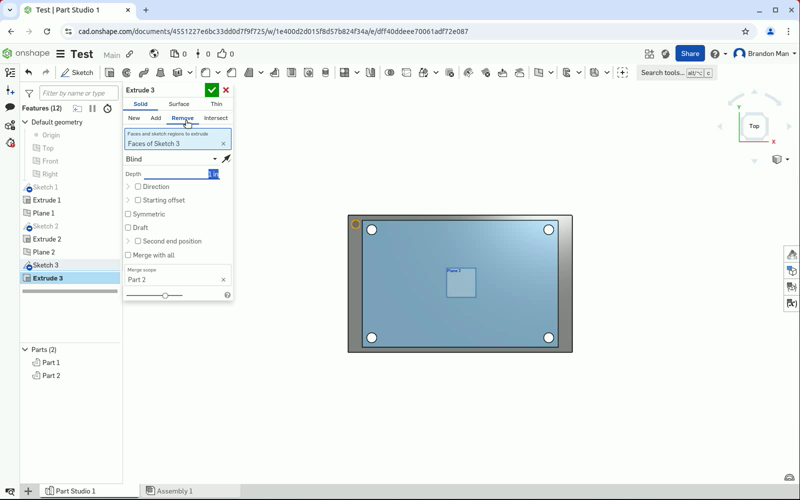
text(5.536)
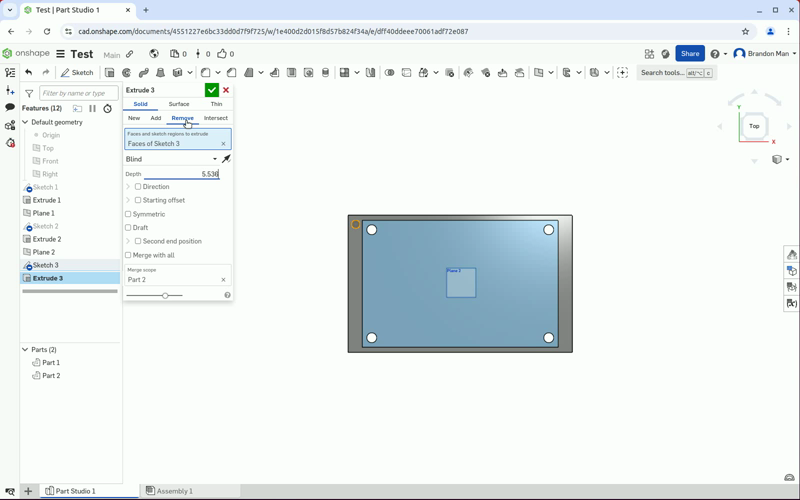
key(tab, 6)
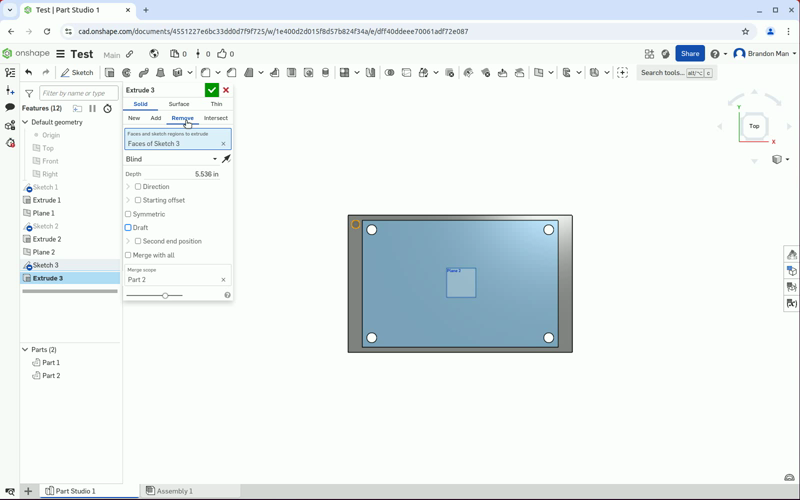
key(space)
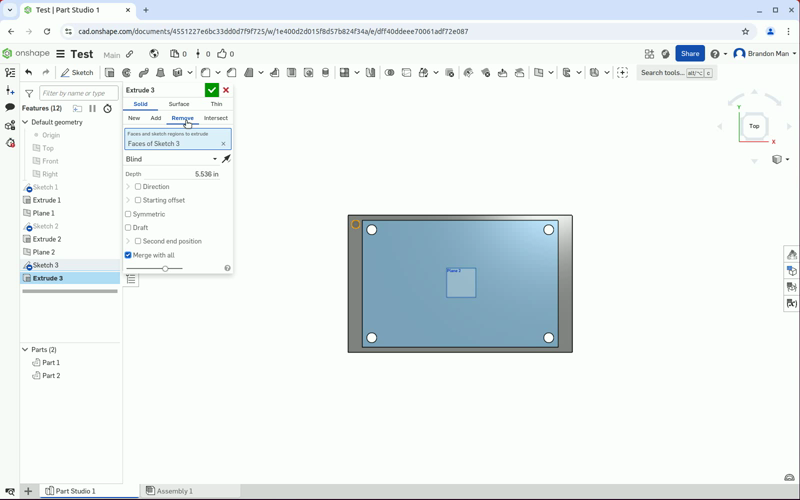
key(enter)
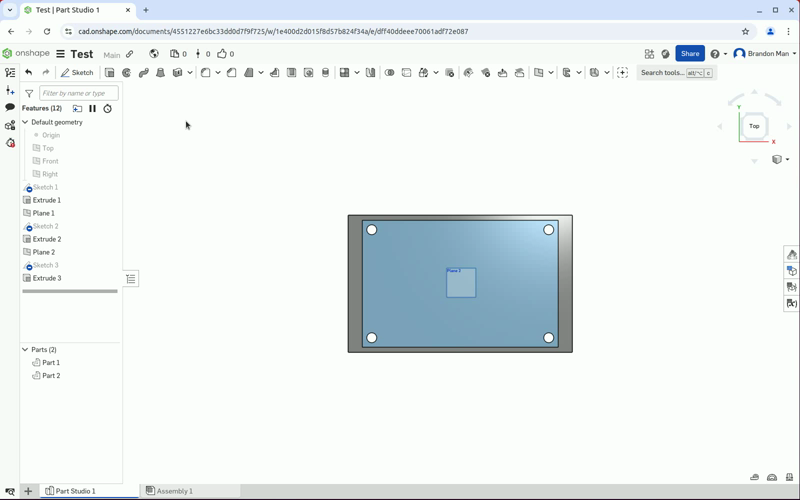
key(shift+h)
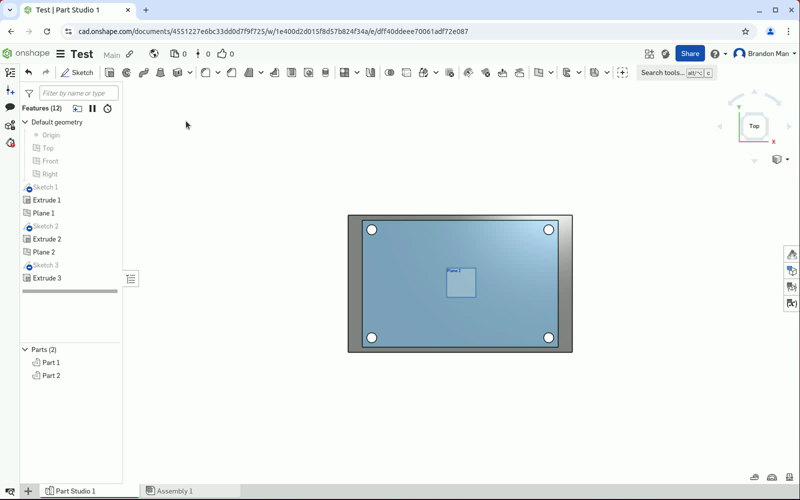
key(shift+h)
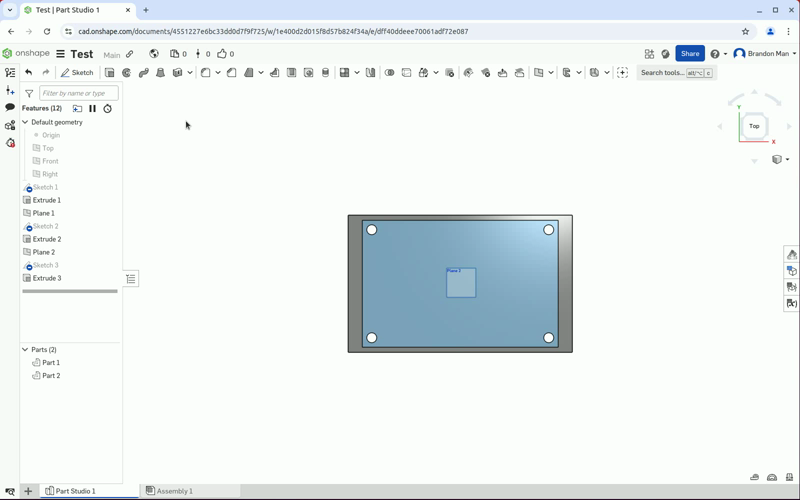
mouse_move(73, 189)
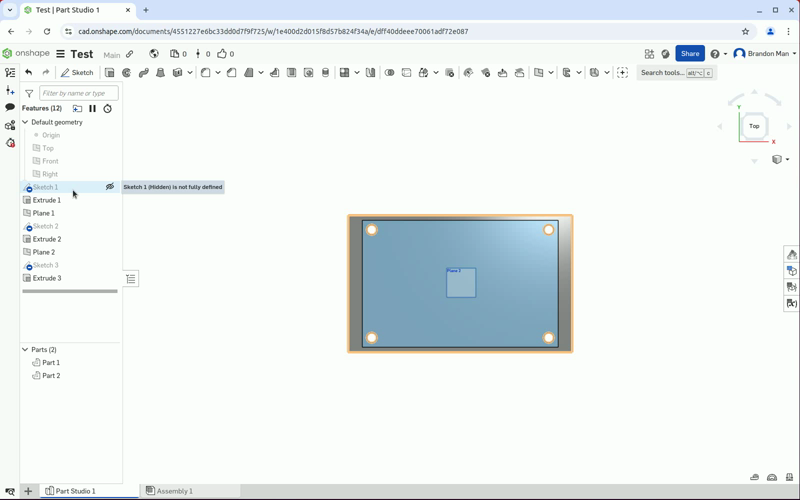
click(73, 189)
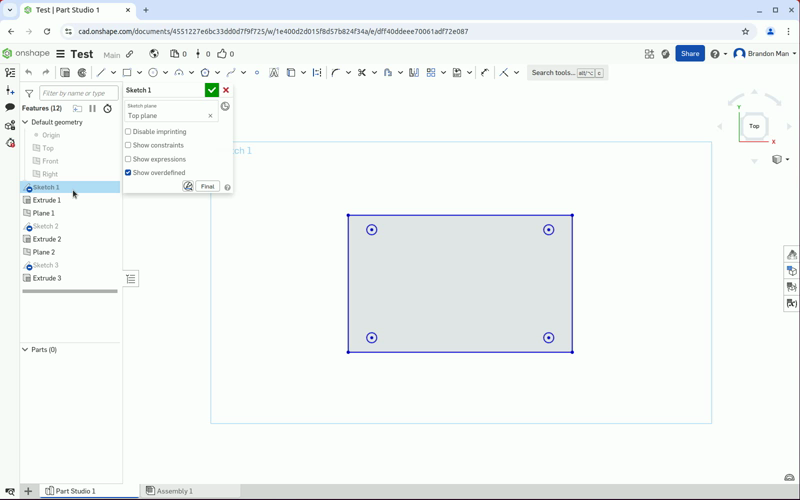
mouse_move(229, 92)
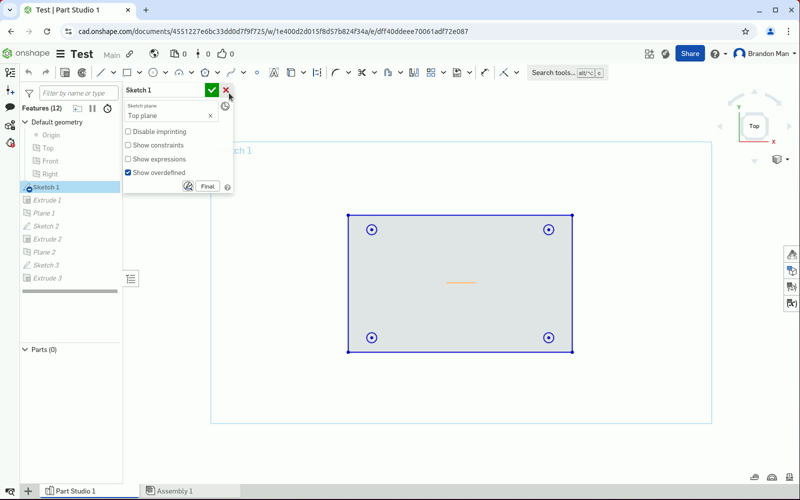
click(229, 92)
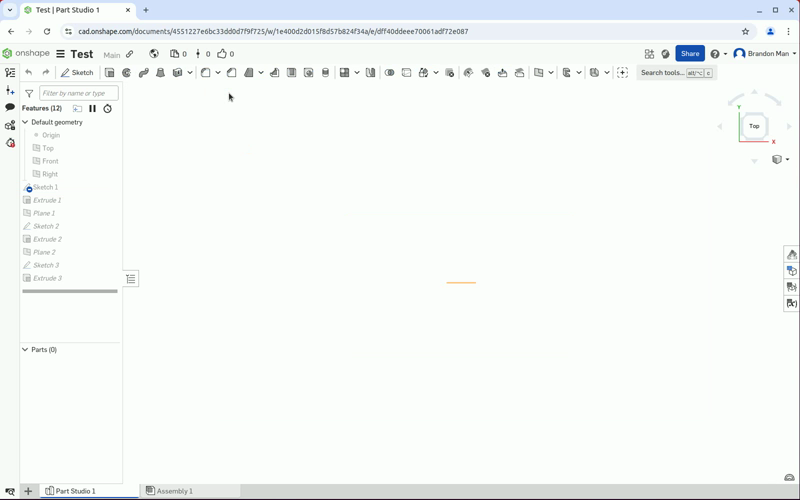
key(shift+s)
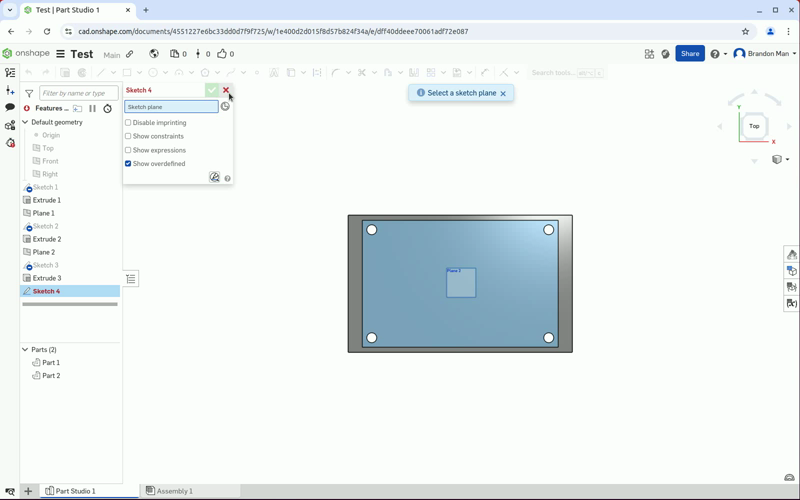
mouse_move(73, 254)
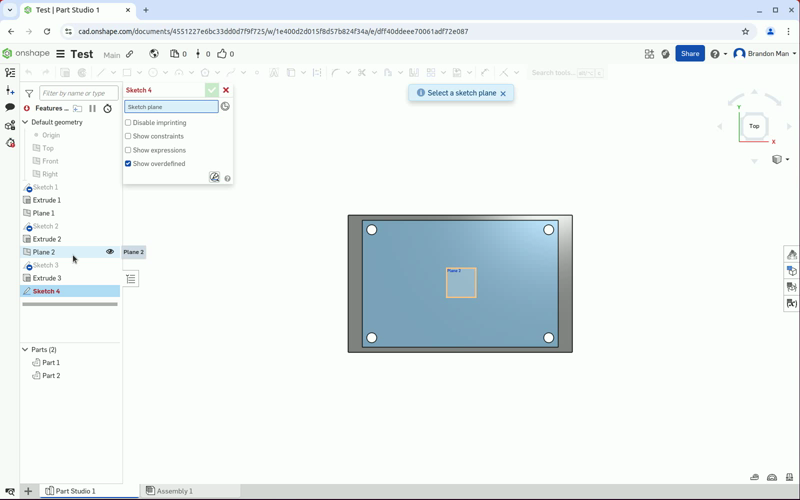
click(73, 254)
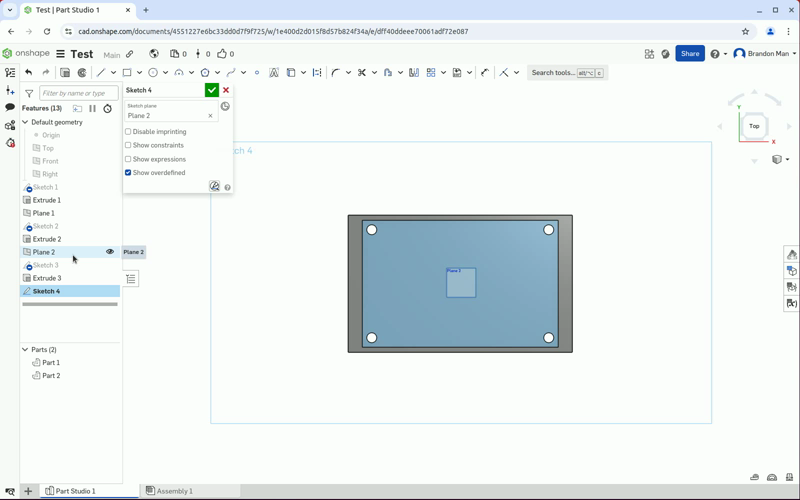
mouse_move(73, 352)
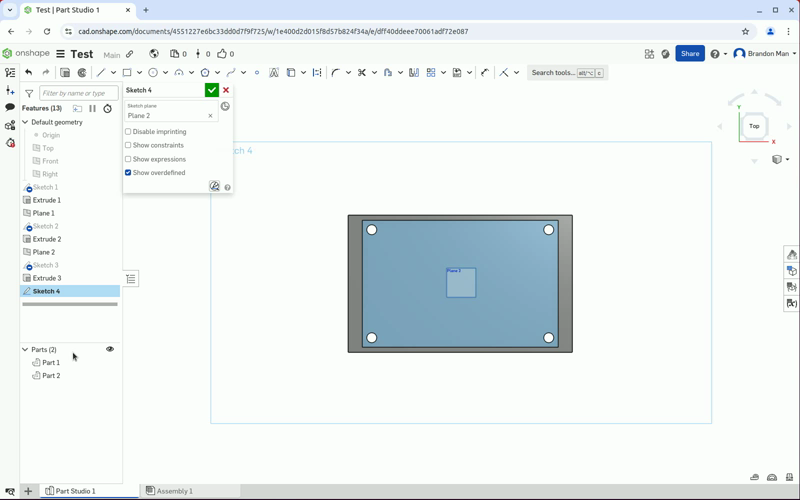
key(y)
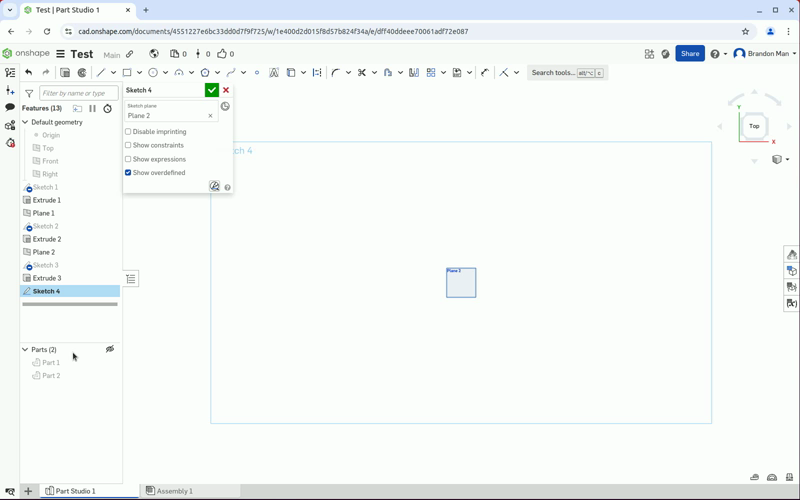
key(c)
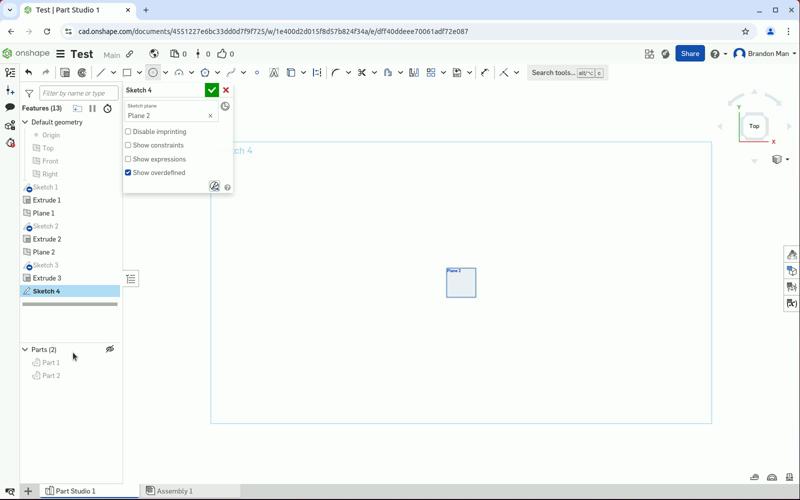
key_down(shift)
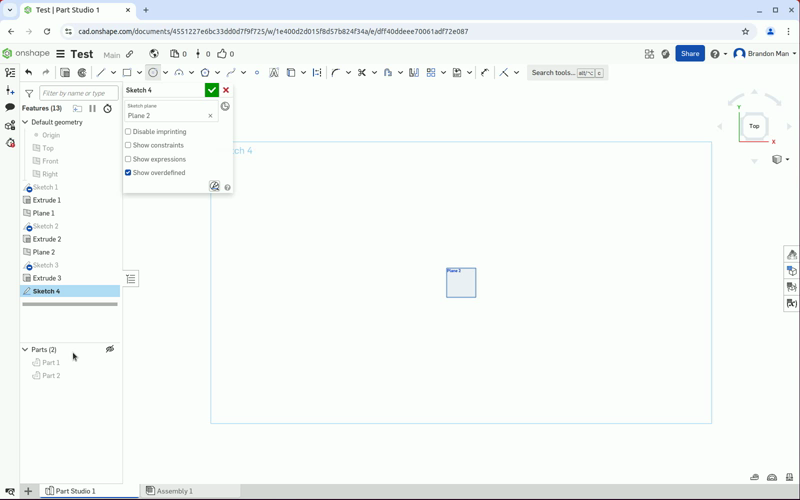
mouse_move(355, 341)
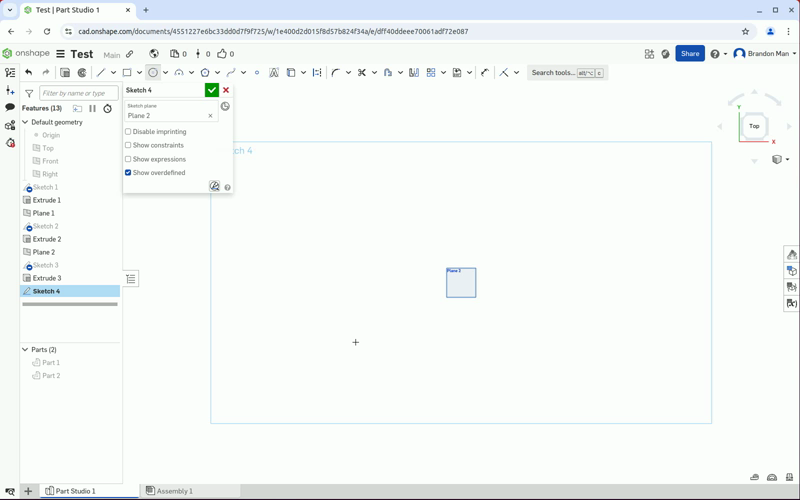
click(355, 341)
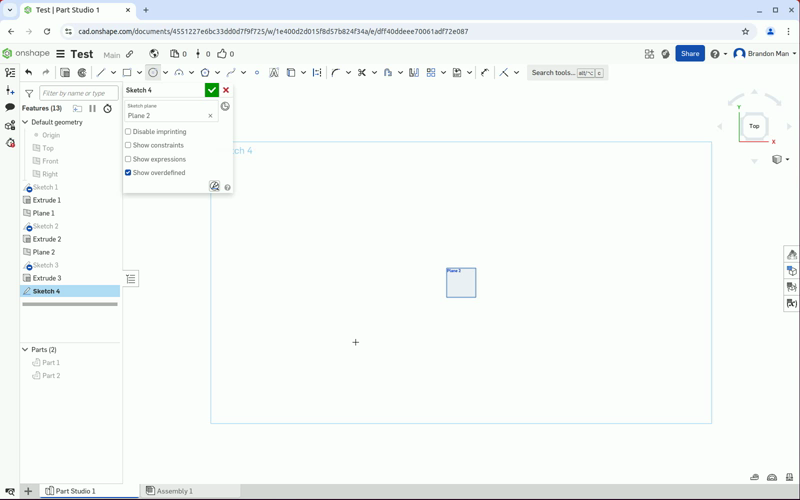
key_up(shift)
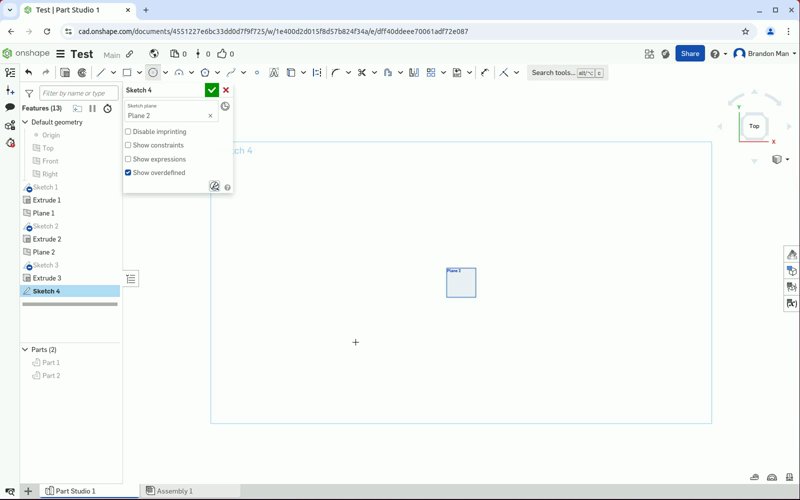
mouse_move(359, 341)
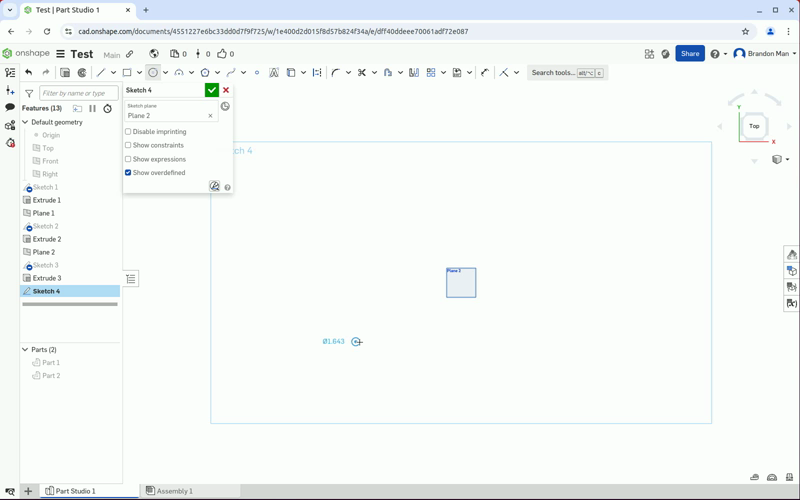
click(359, 341)
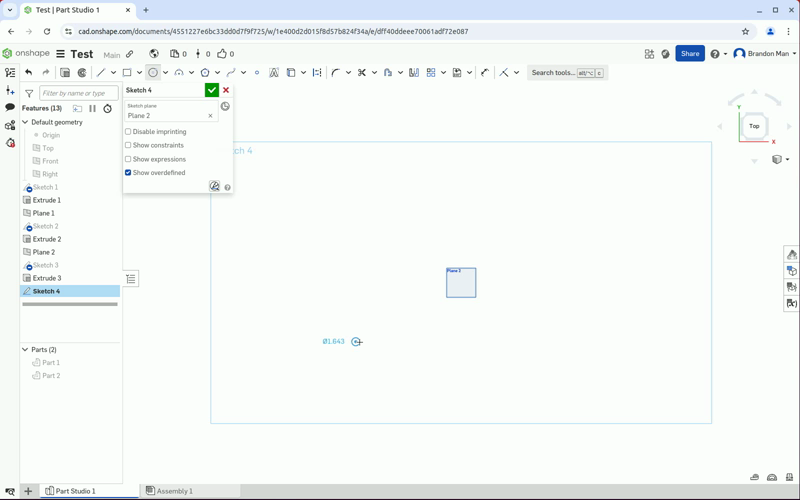
key(esc)
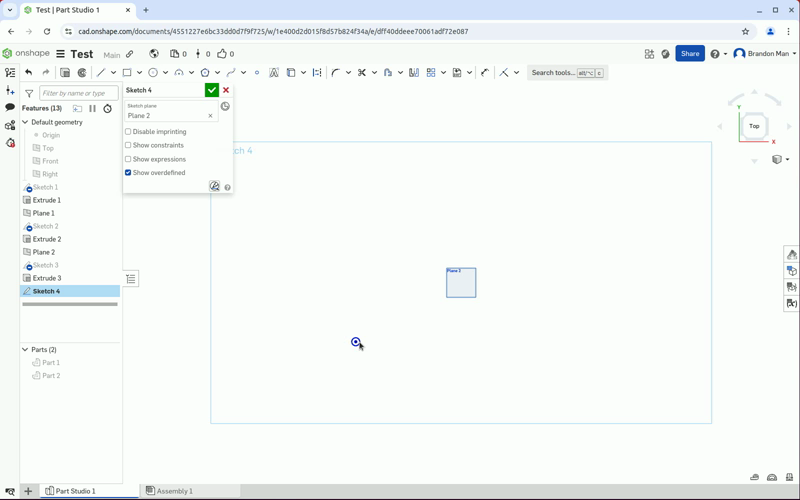
mouse_move(357, 343)
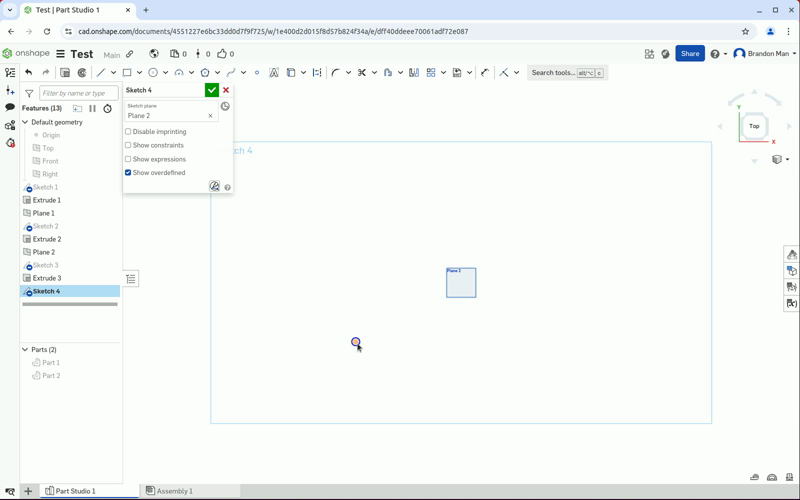
scroll(6)
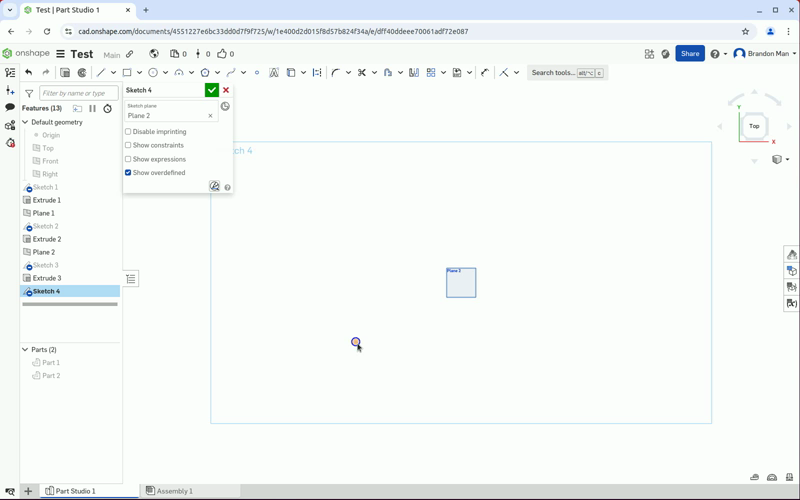
scroll(6)
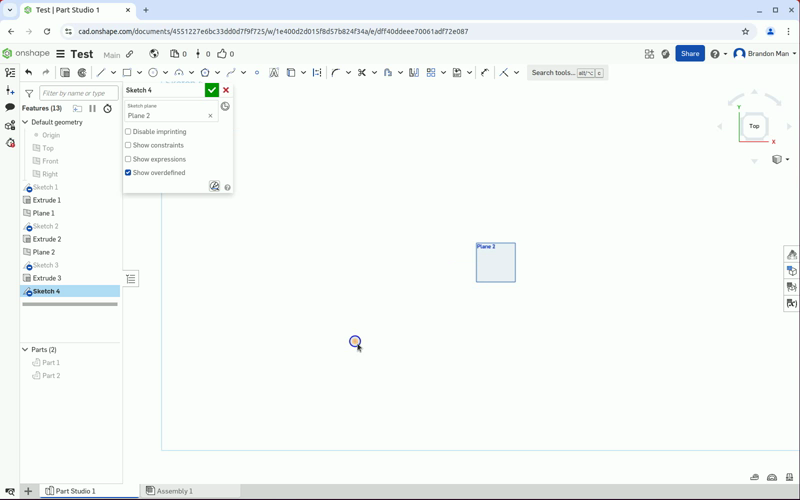
scroll(6)
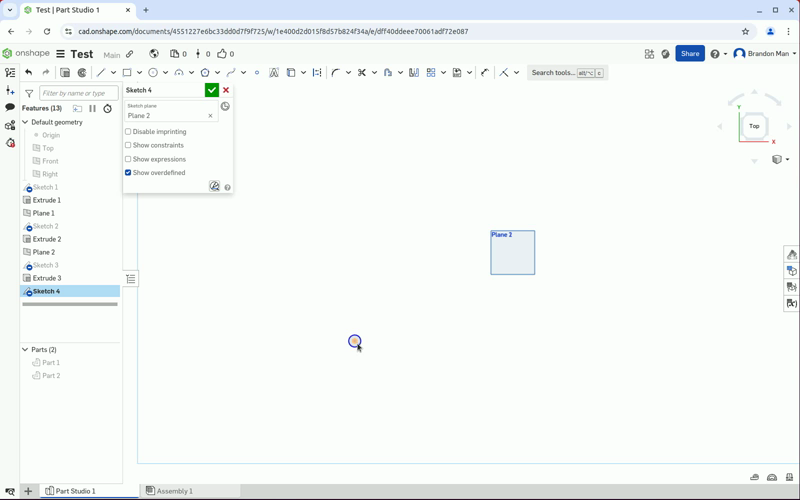
scroll(6)
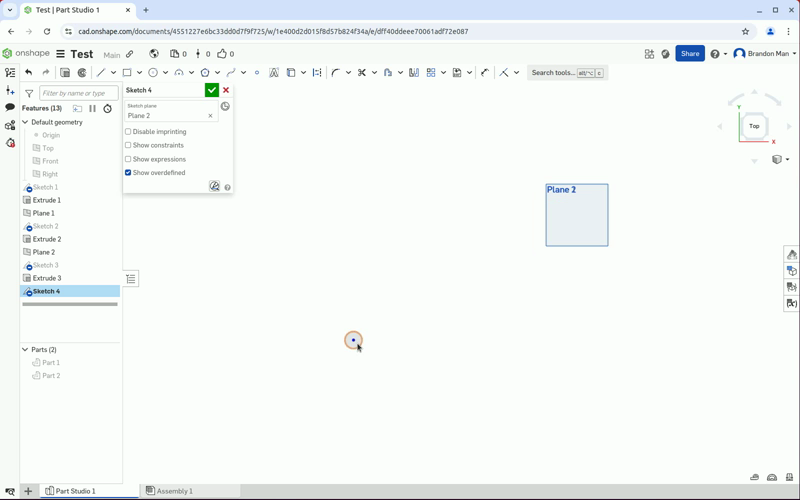
scroll(6)
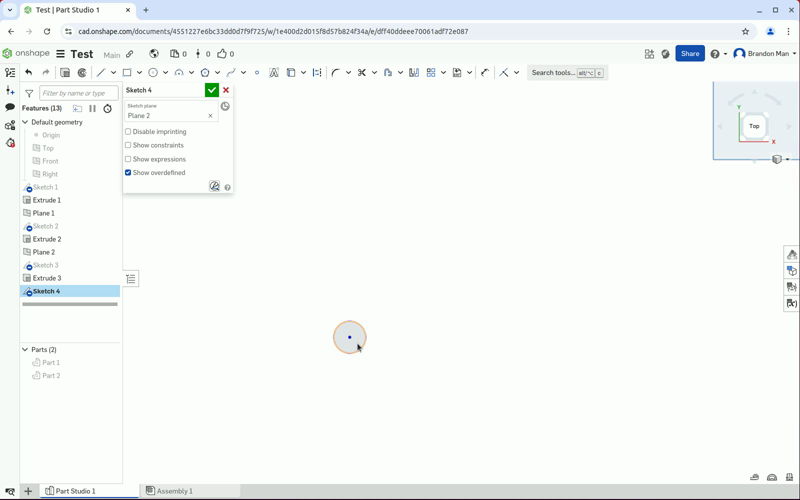
scroll(6)
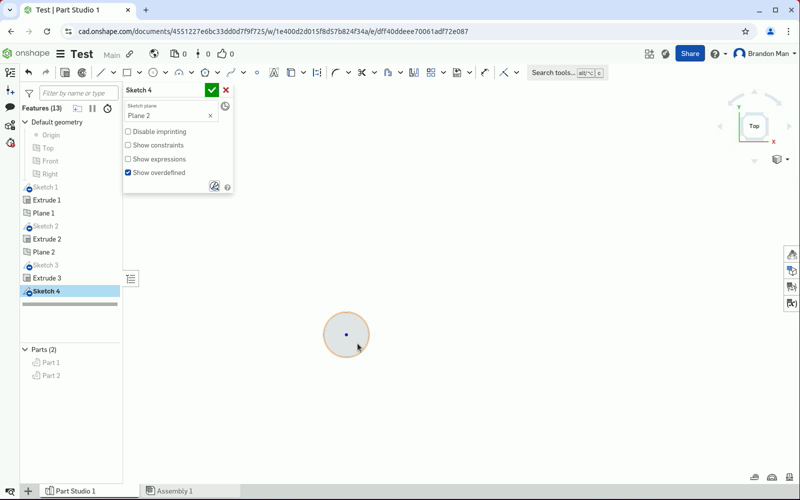
scroll(6)
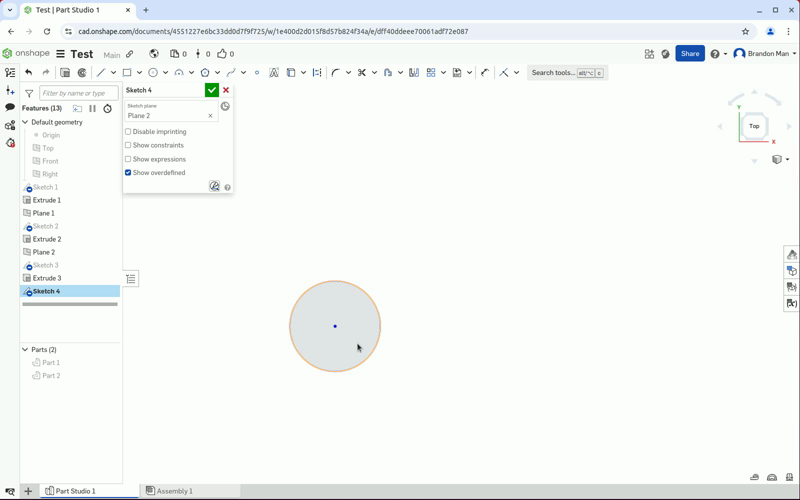
click(357, 343)
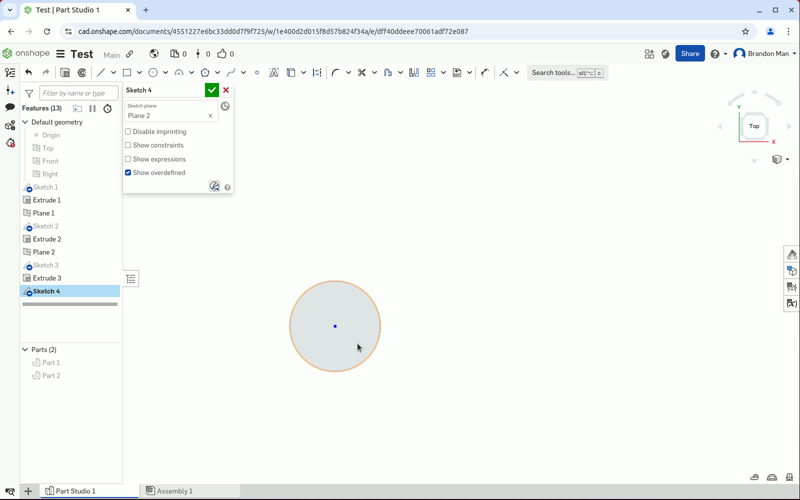
scroll(-6)
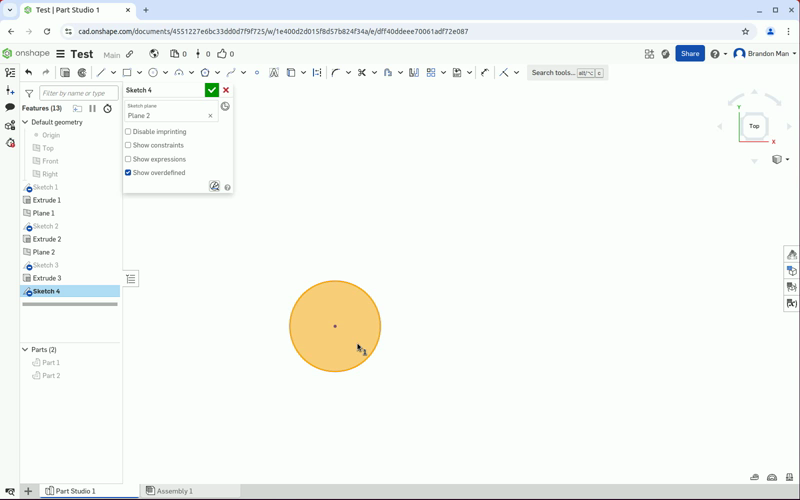
scroll(-6)
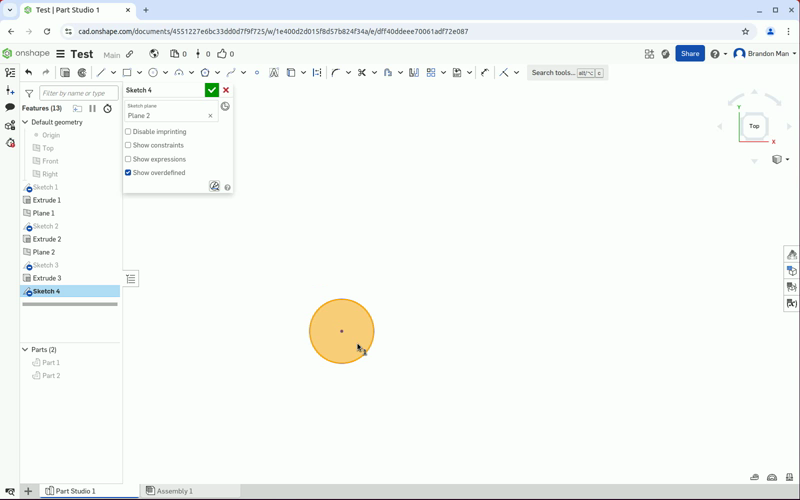
scroll(-6)
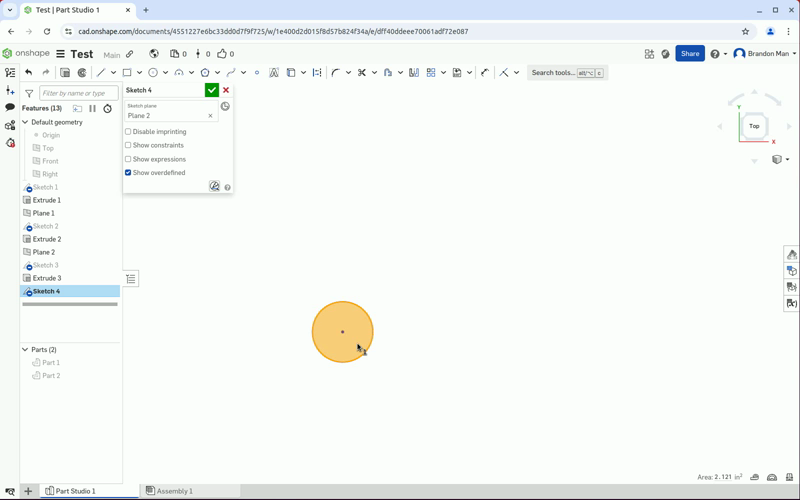
scroll(-6)
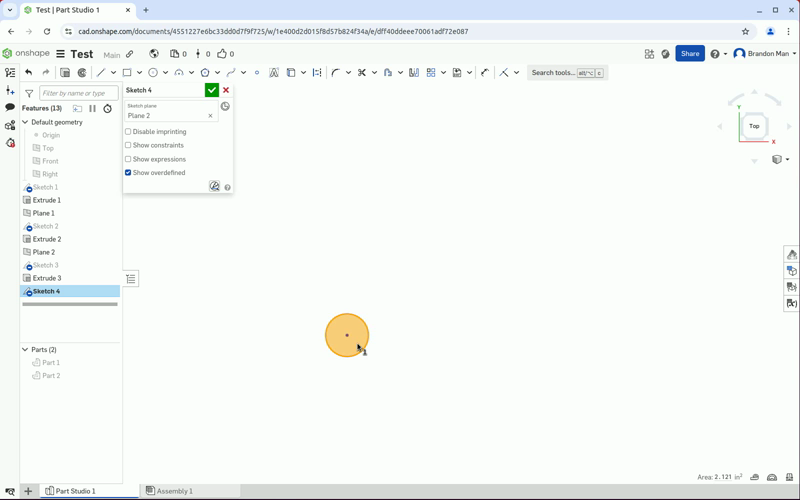
scroll(-6)
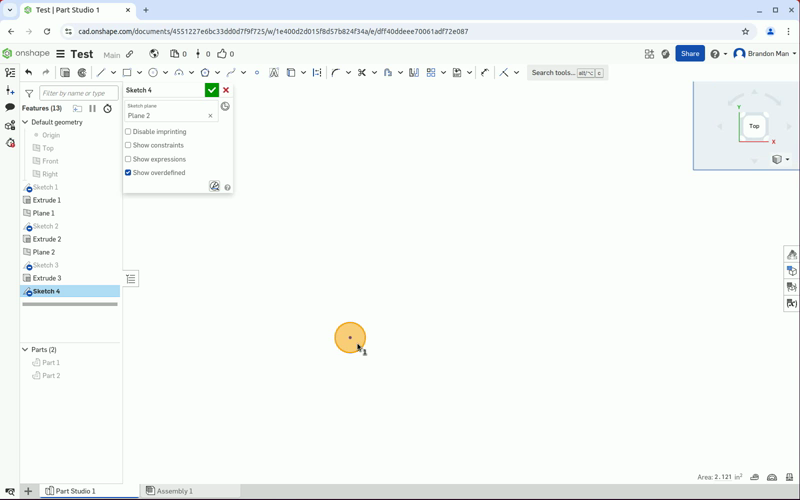
scroll(-6)
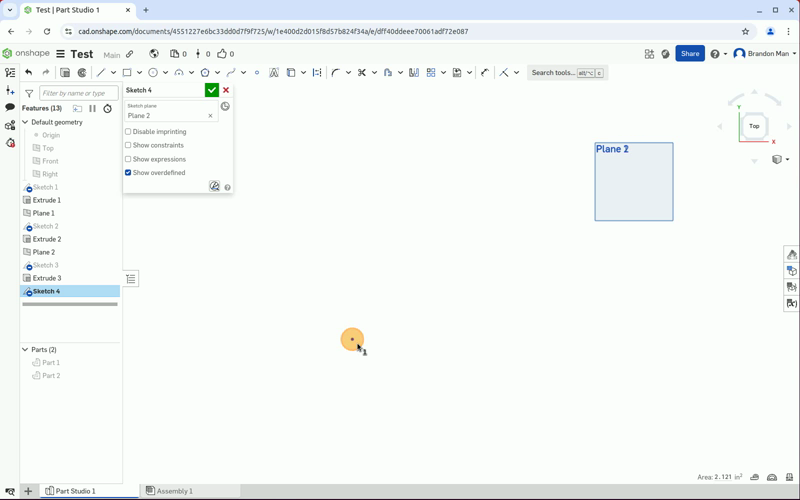
scroll(-6)
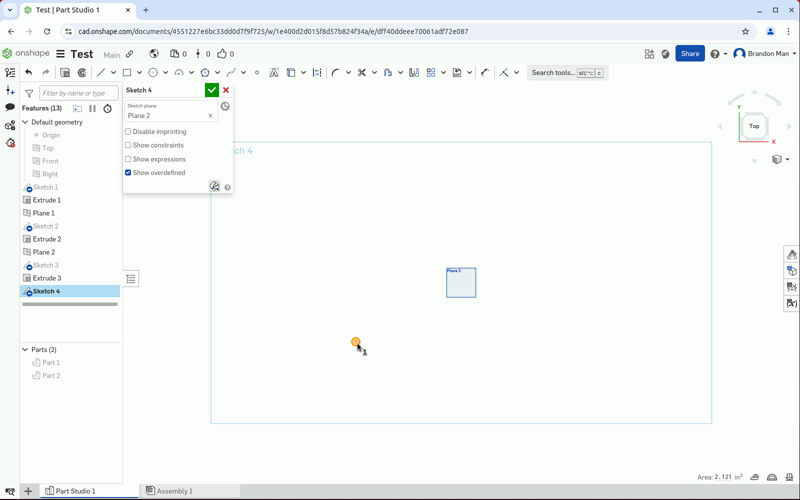
mouse_move(73, 352)
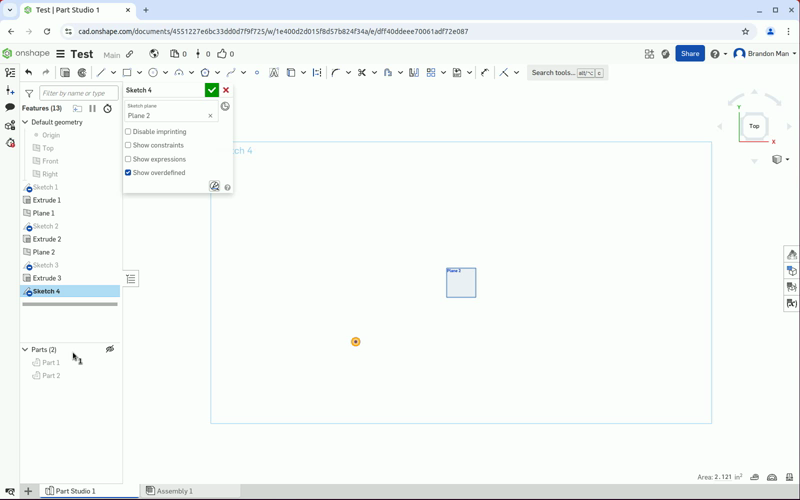
key(shift+y)
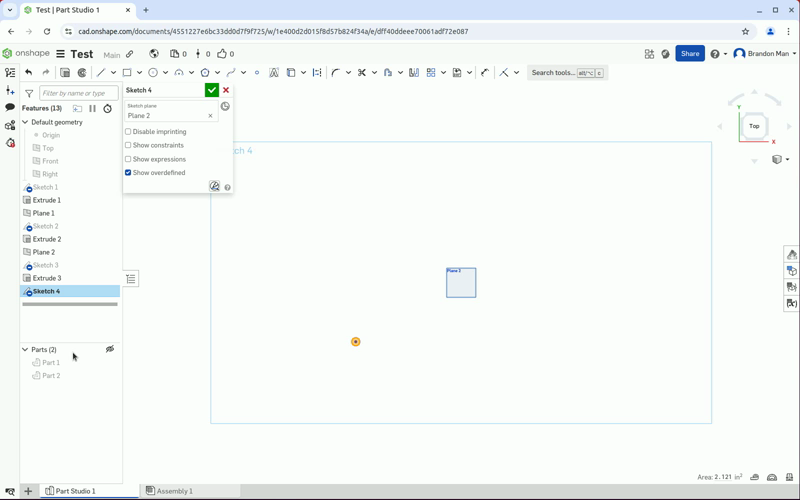
key(shift+e)
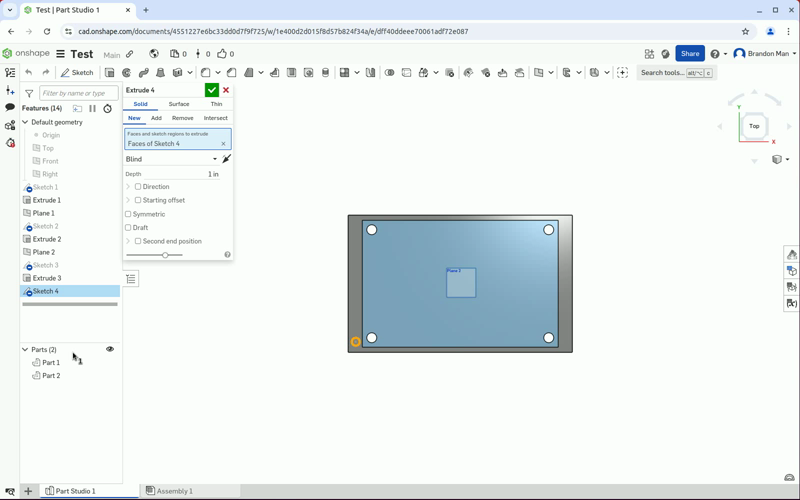
mouse_move(143, 106)
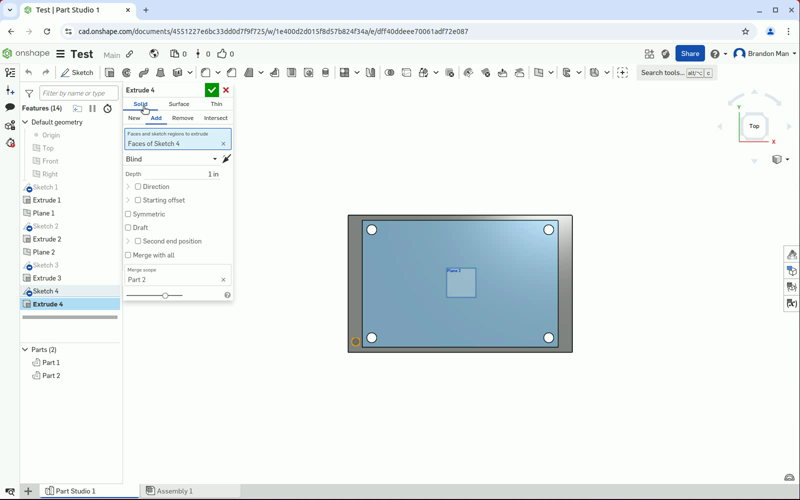
click(143, 106)
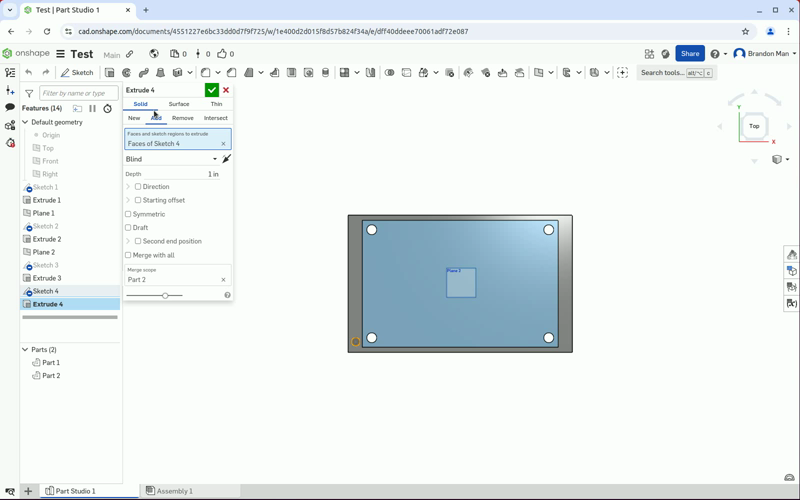
mouse_move(186, 120)
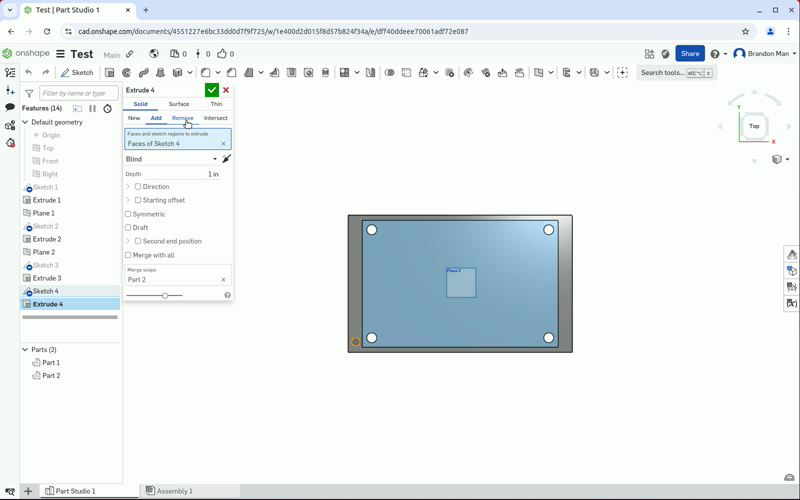
click(186, 120)
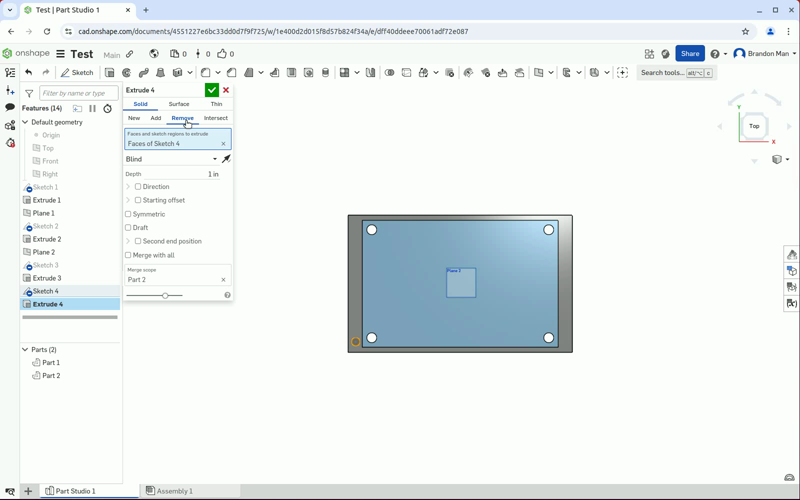
key(tab, 4)
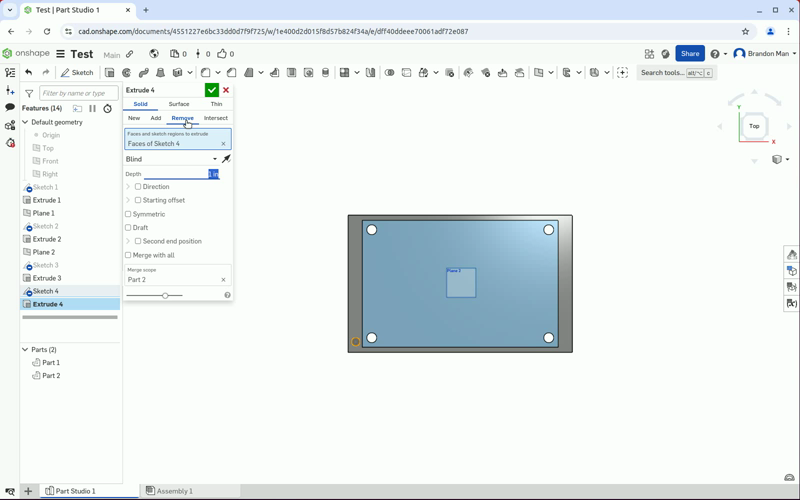
text(5.536)
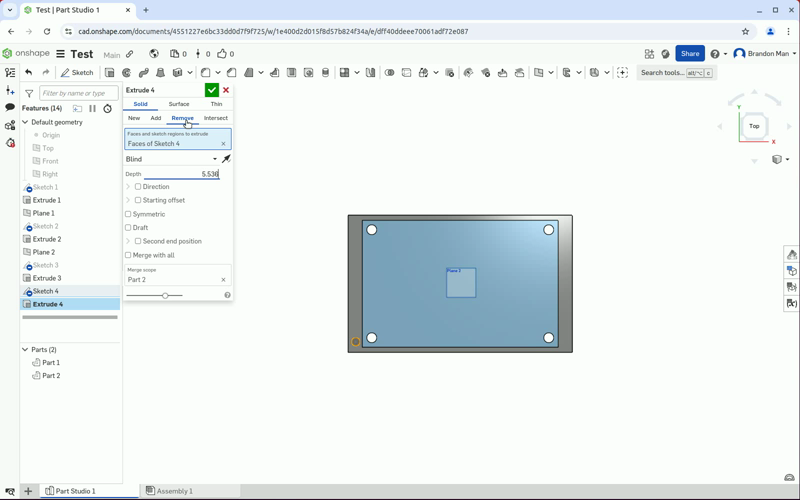
key(tab, 6)
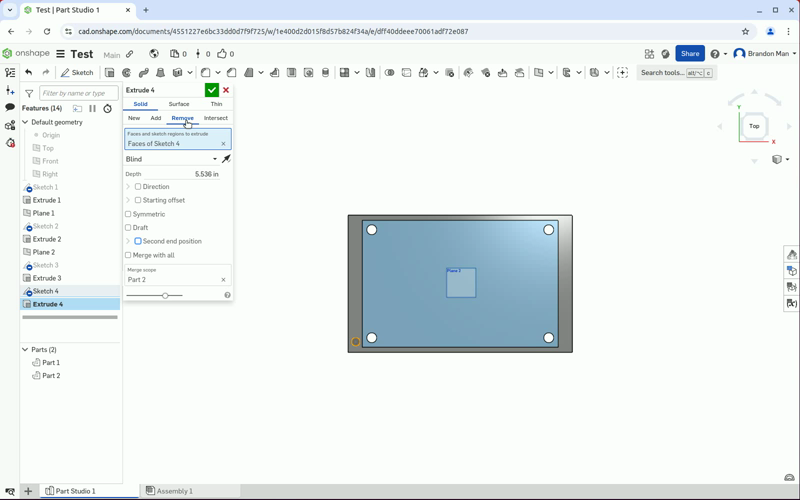
key(space)
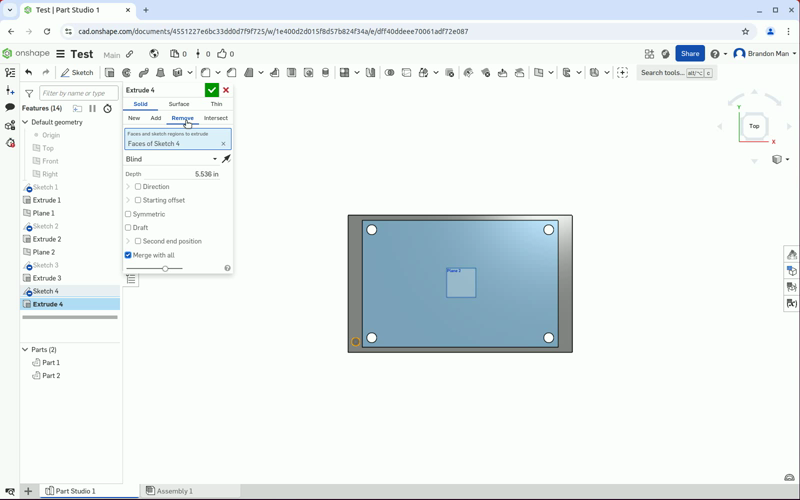
key(enter)
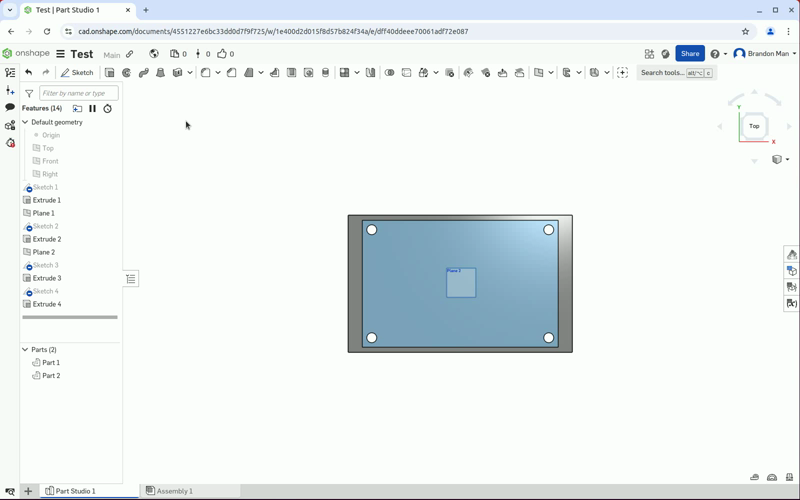
key(shift+h)
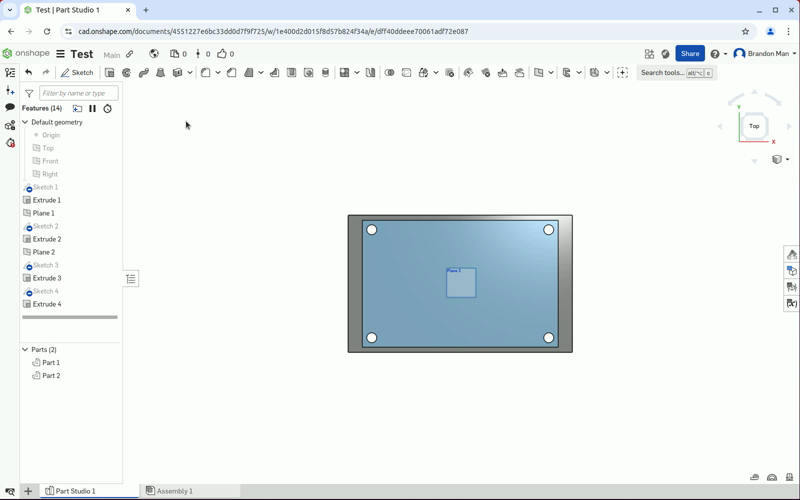
key(shift+h)
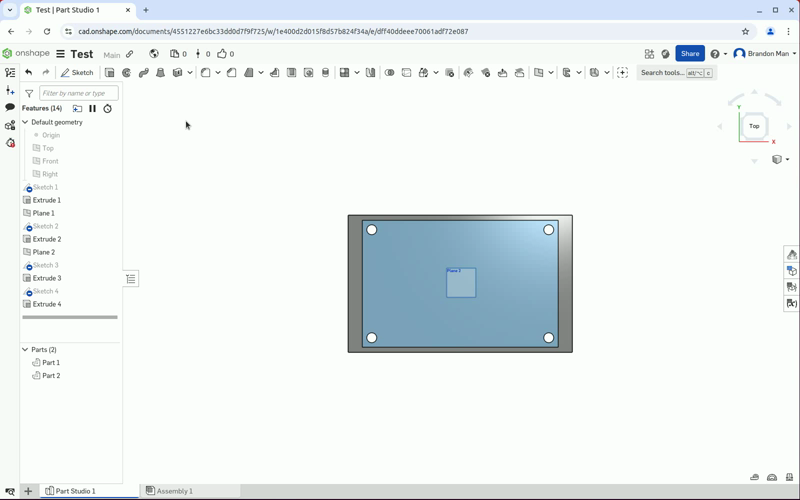
mouse_move(73, 189)
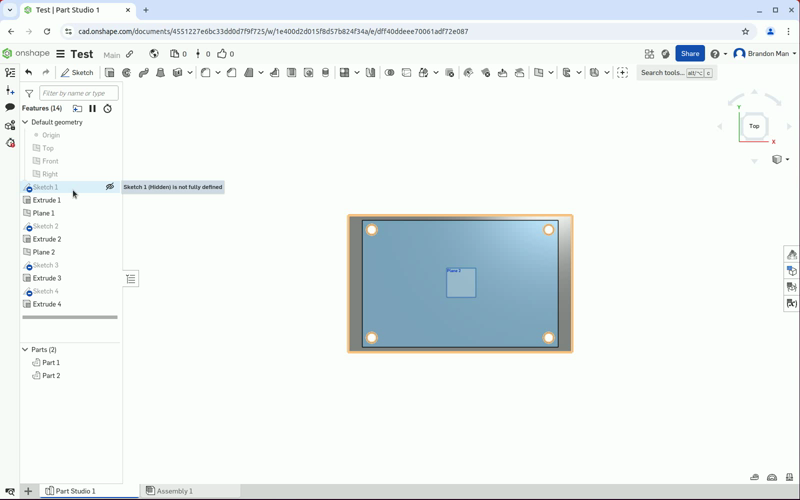
click(73, 189)
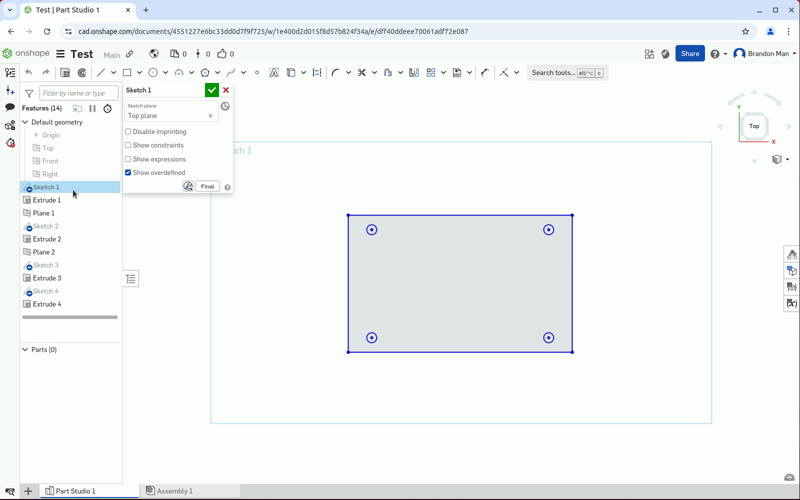
mouse_move(229, 92)
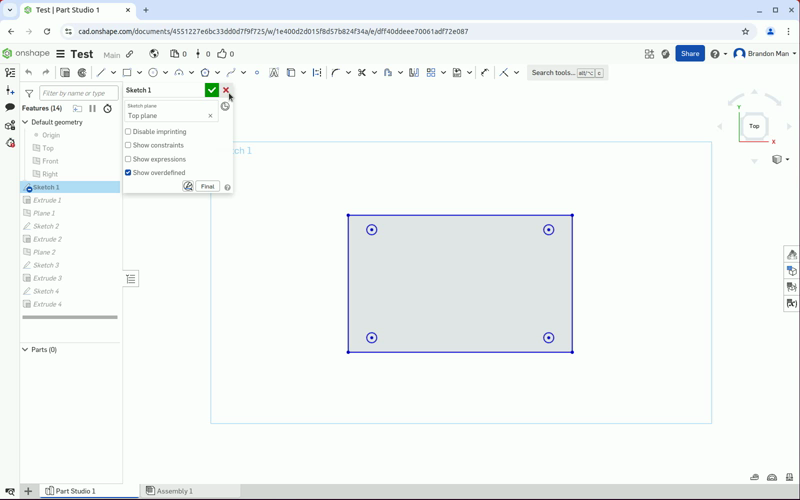
click(229, 92)
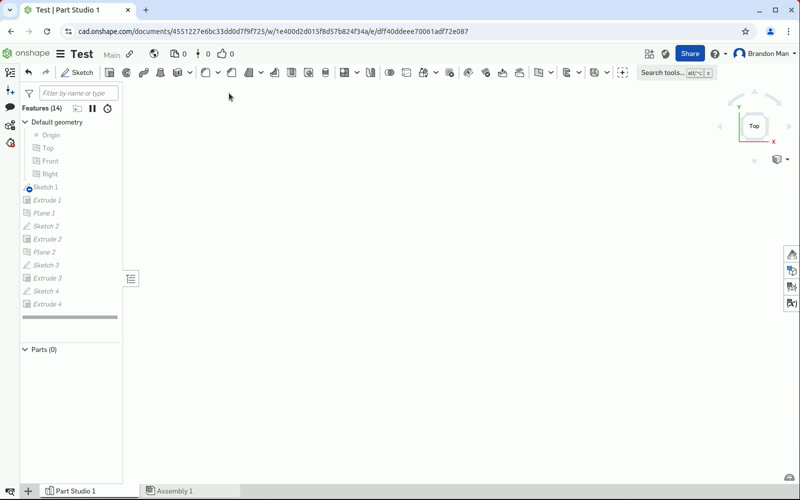
key(shift+s)
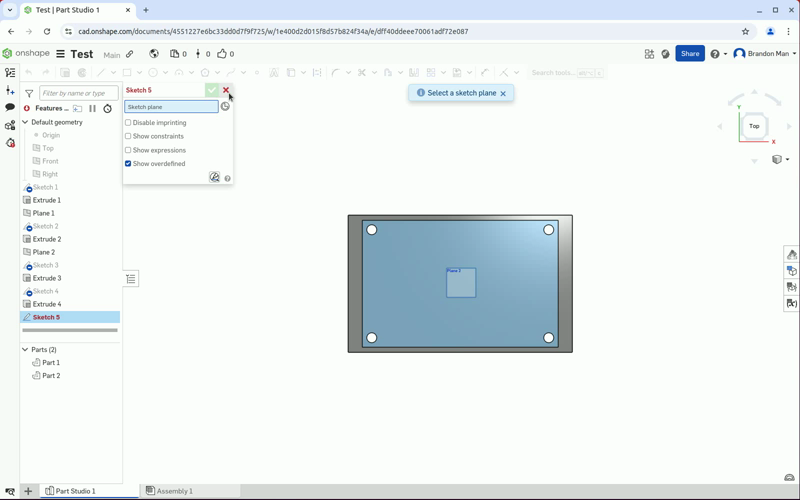
mouse_move(73, 254)
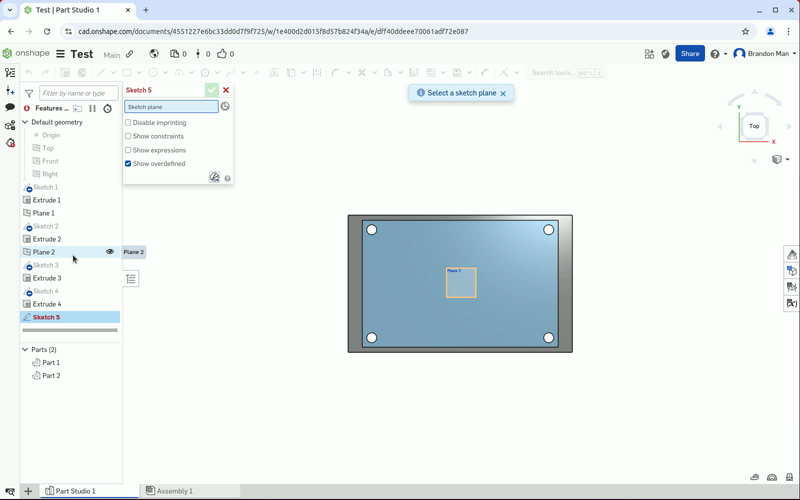
click(73, 254)
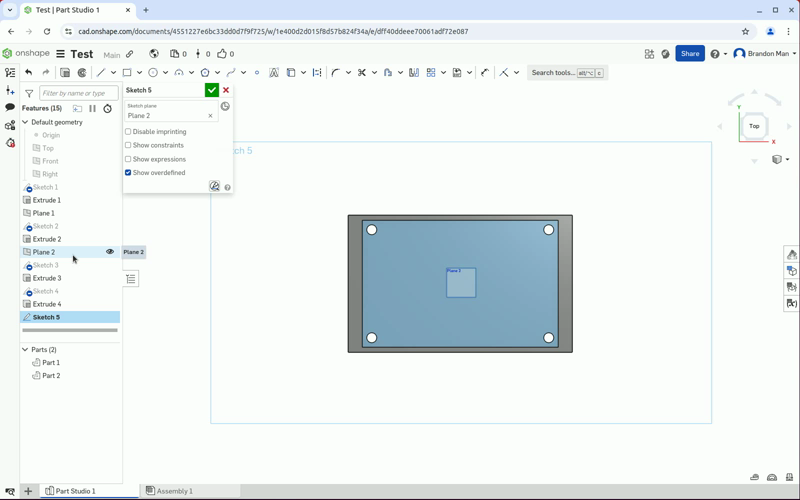
mouse_move(73, 352)
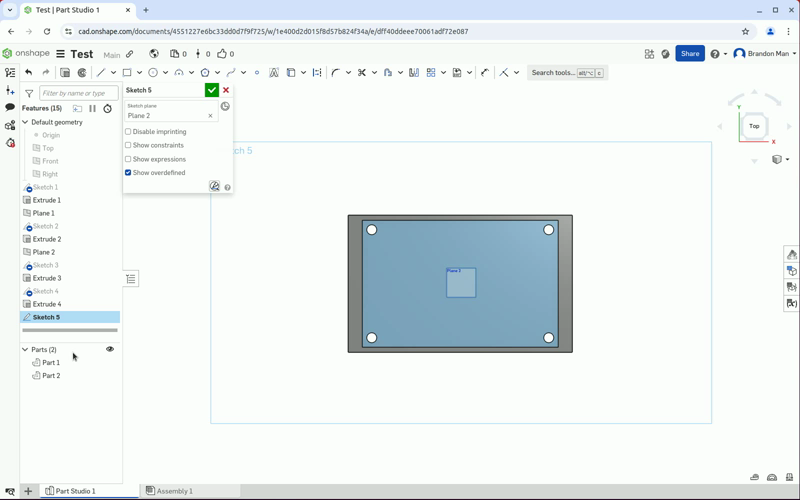
key(y)
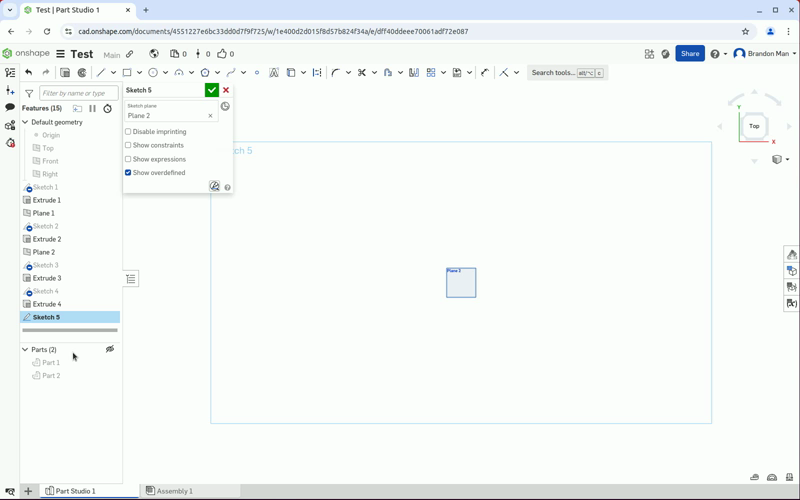
key(c)
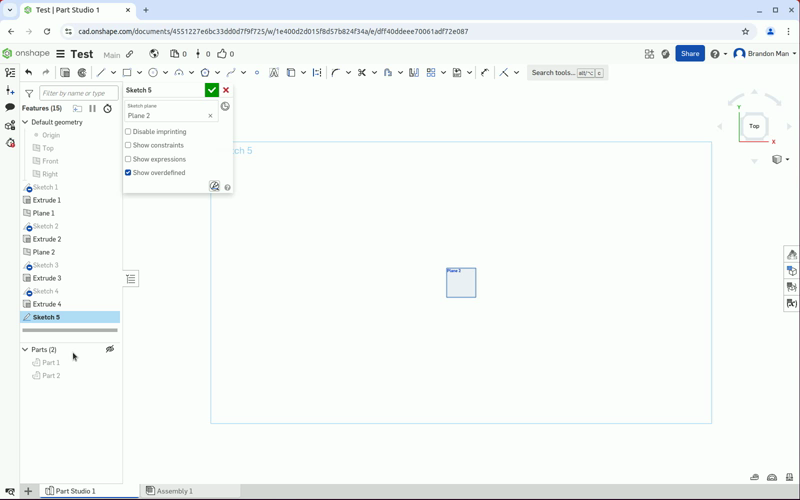
key_down(shift)
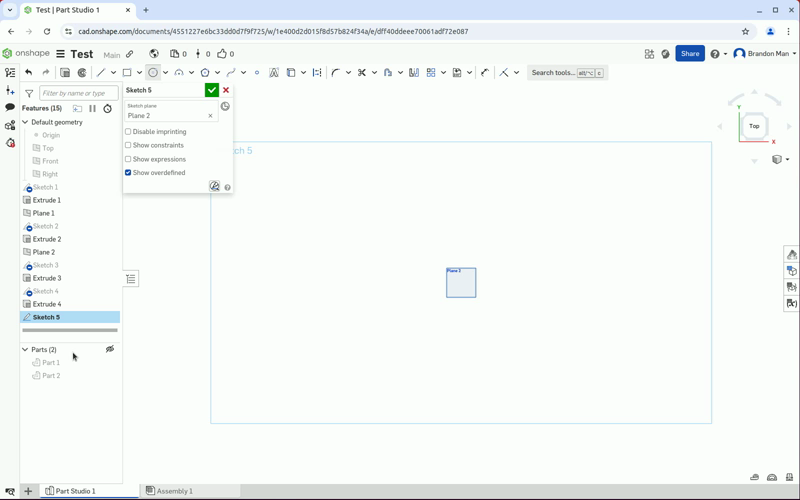
mouse_move(567, 224)
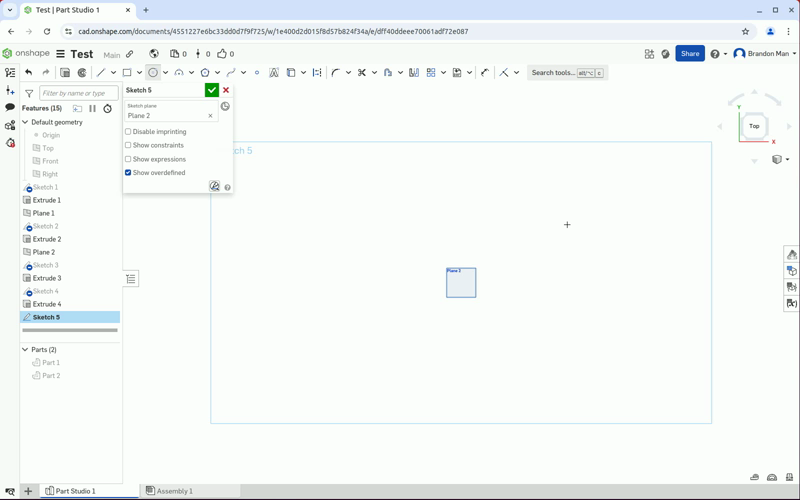
click(567, 224)
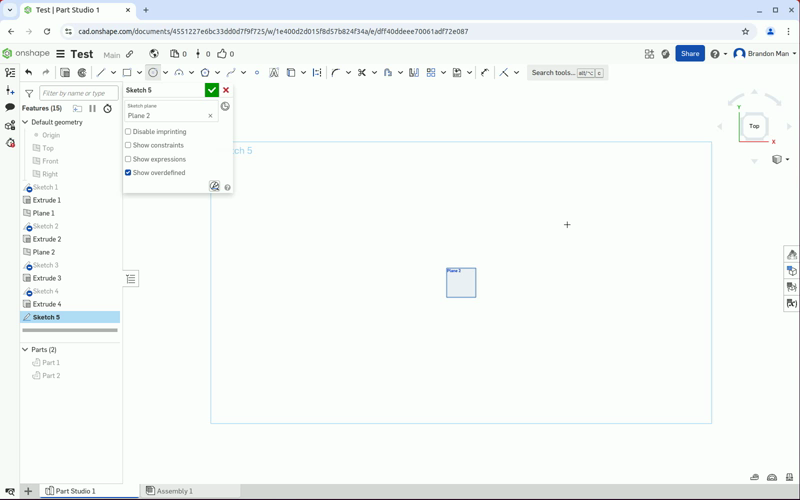
key_up(shift)
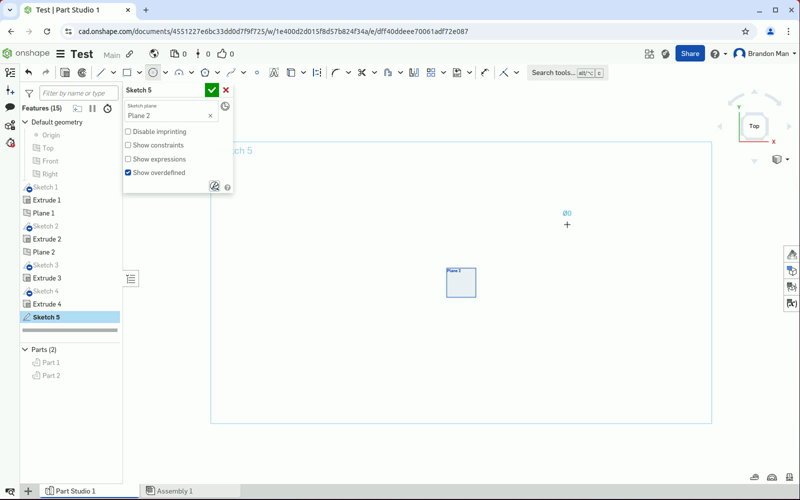
mouse_move(570, 224)
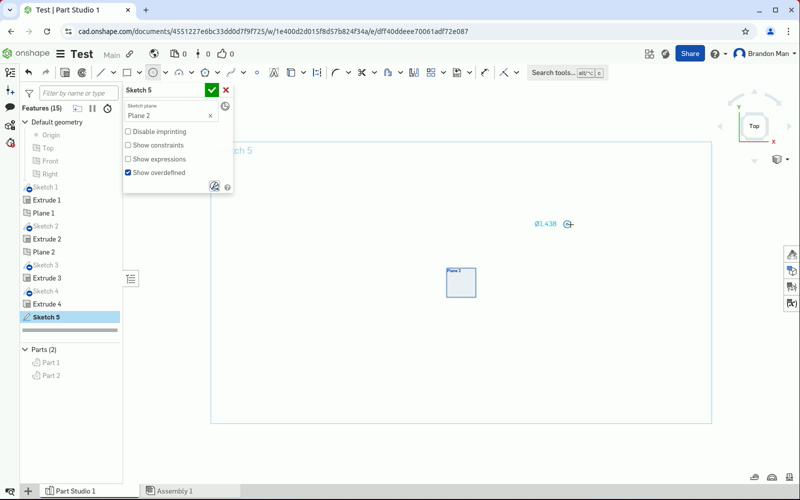
click(570, 224)
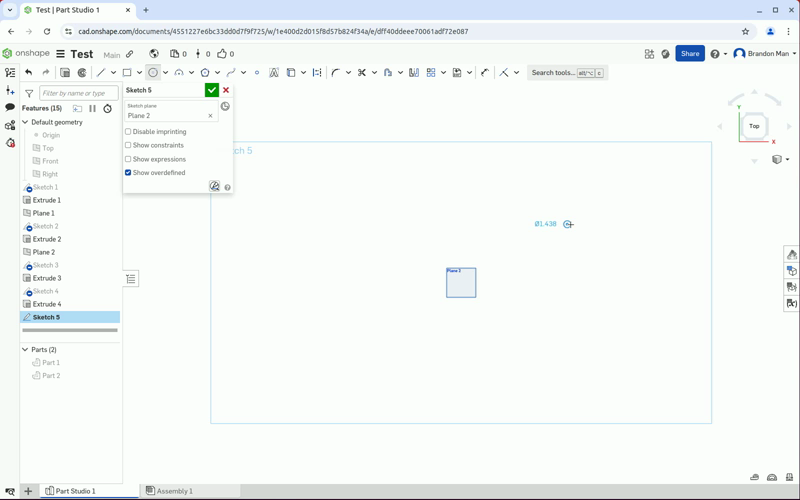
key(esc)
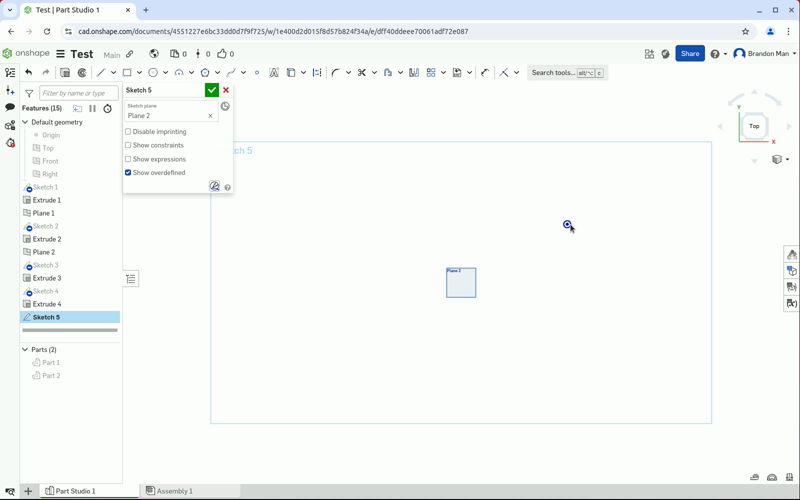
mouse_move(570, 223)
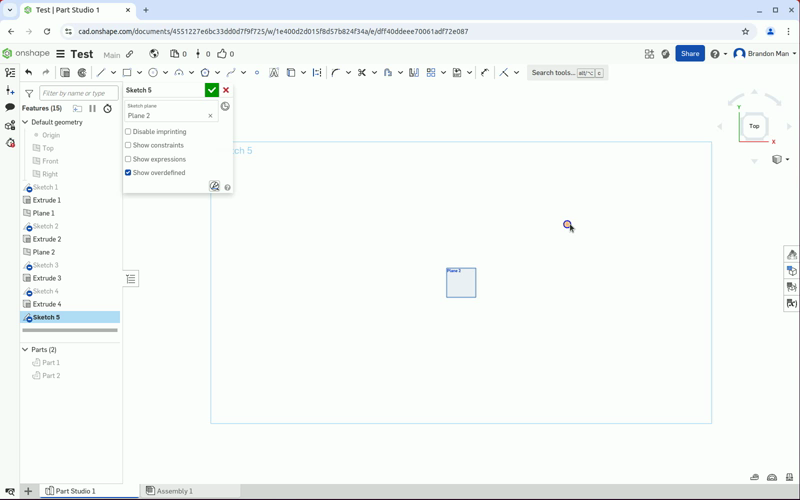
scroll(6)
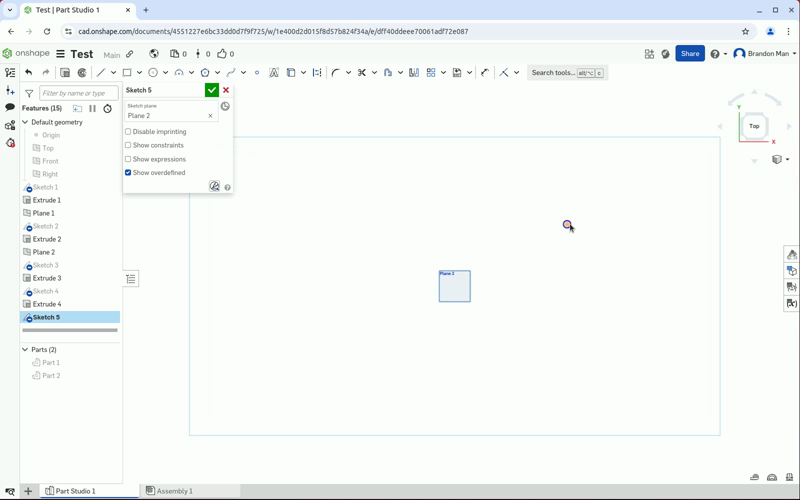
scroll(6)
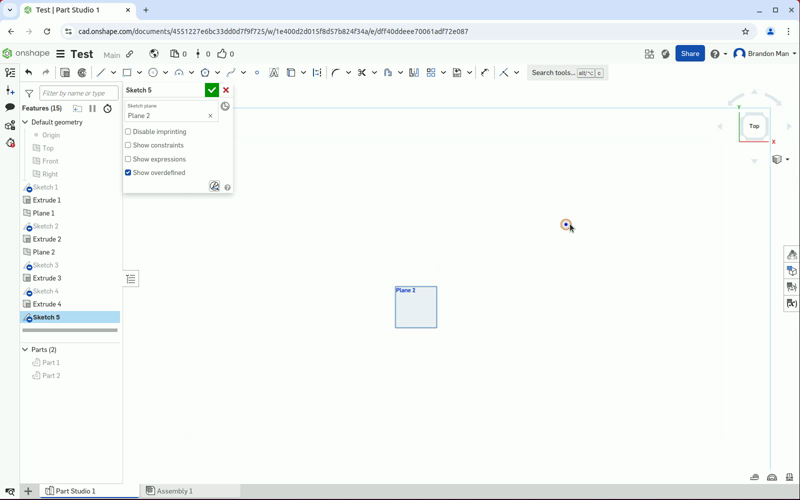
scroll(6)
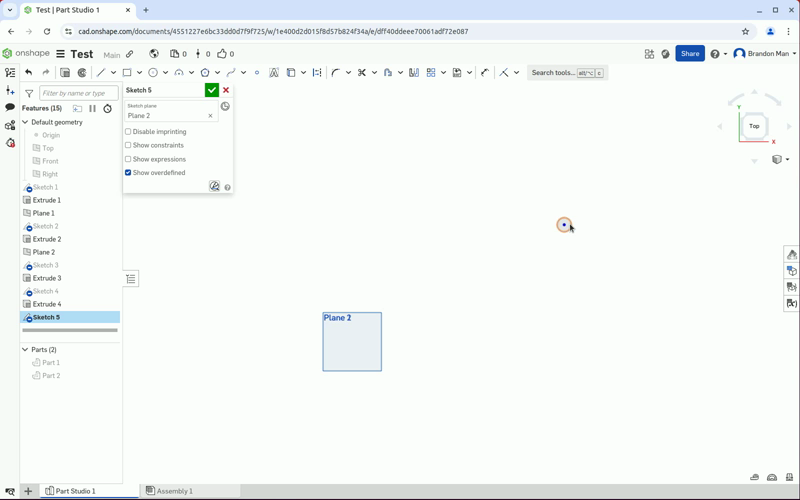
scroll(6)
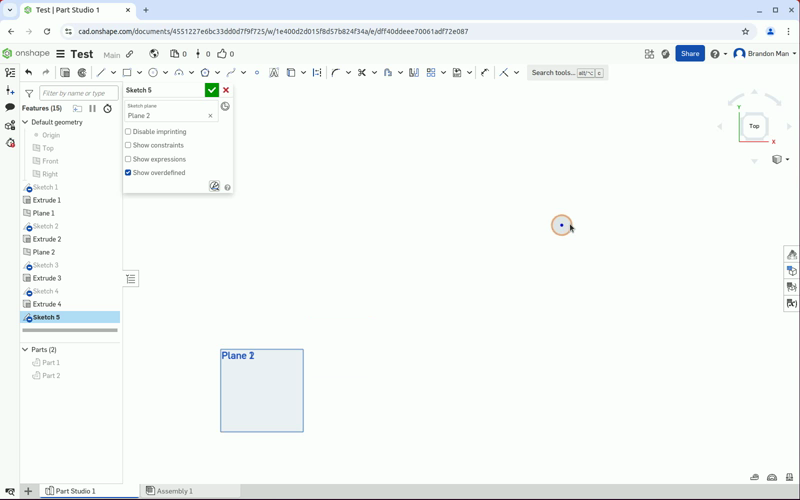
scroll(6)
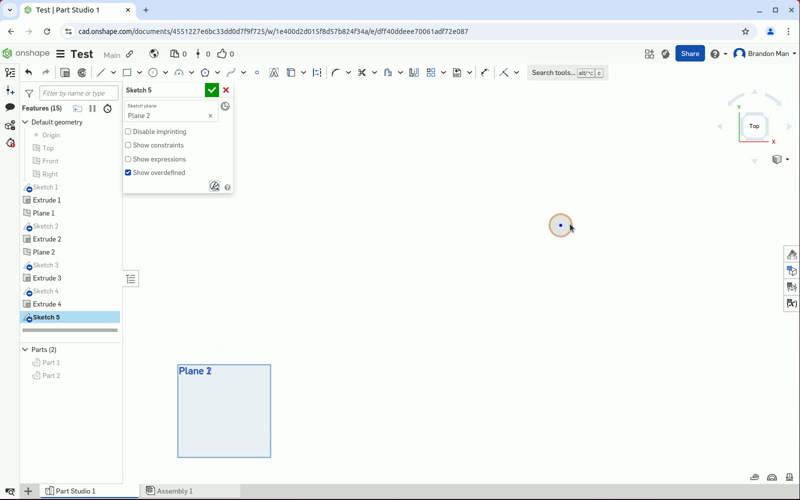
scroll(6)
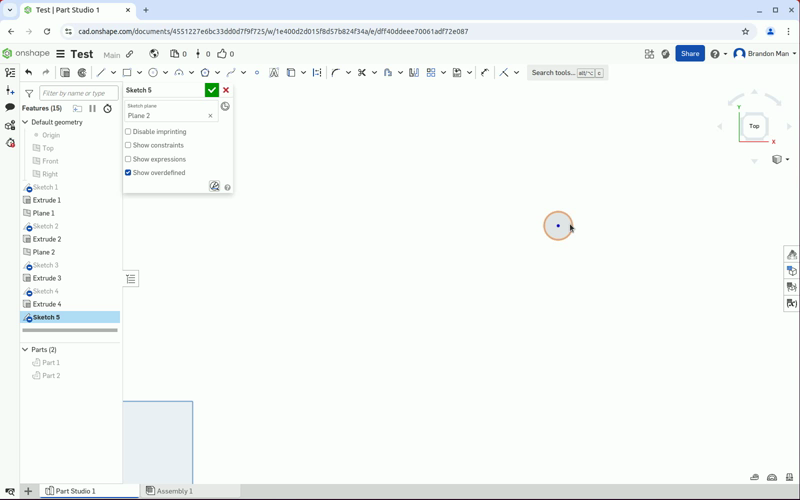
scroll(6)
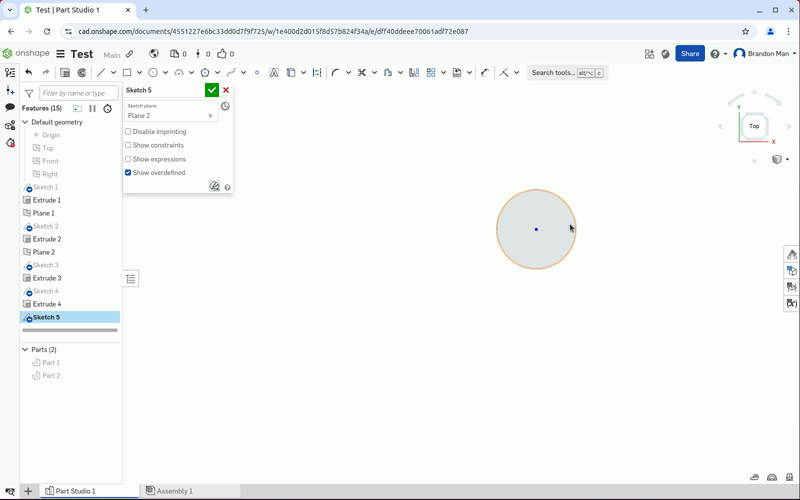
click(570, 223)
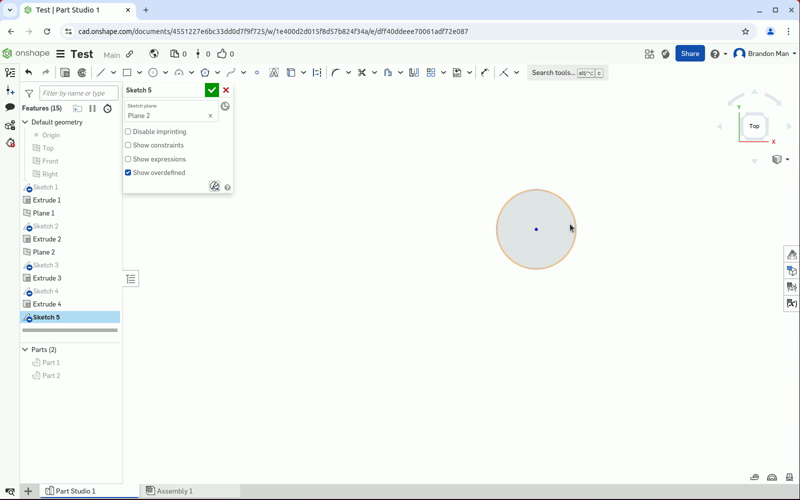
scroll(-6)
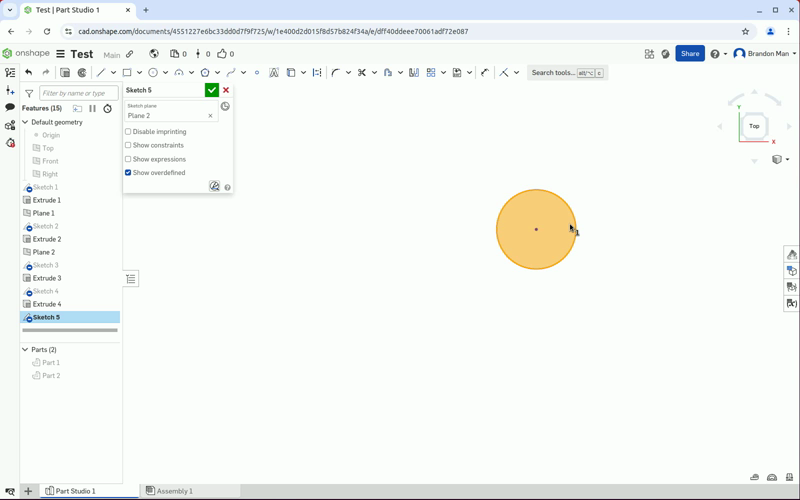
scroll(-6)
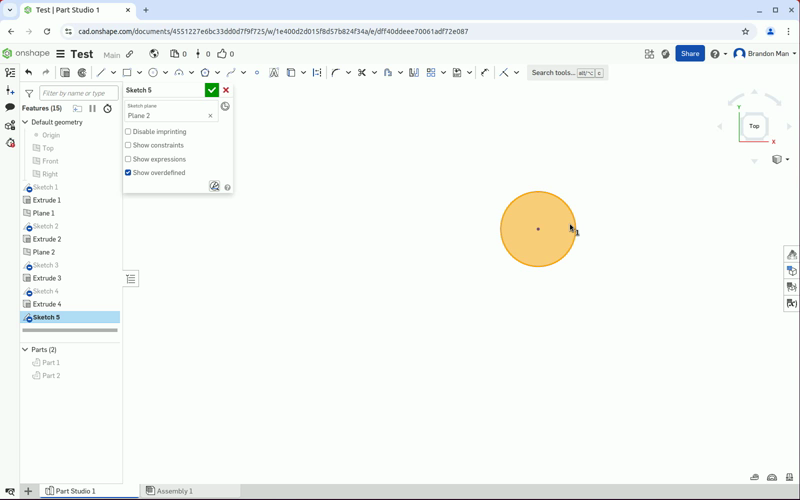
scroll(-6)
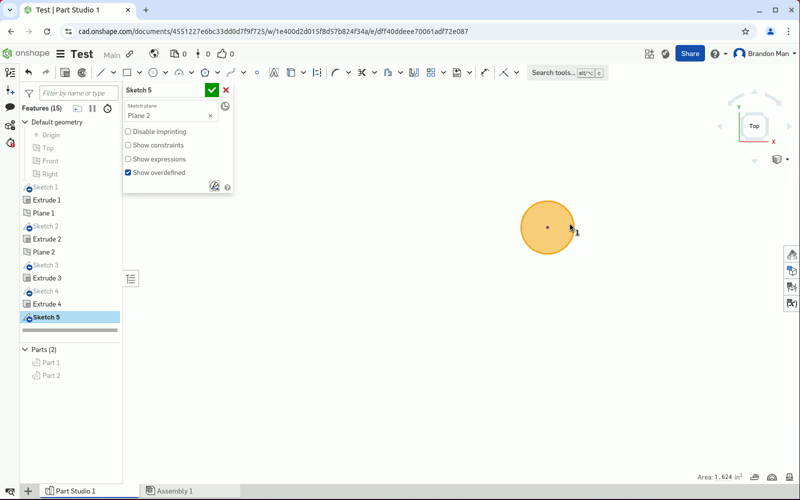
scroll(-6)
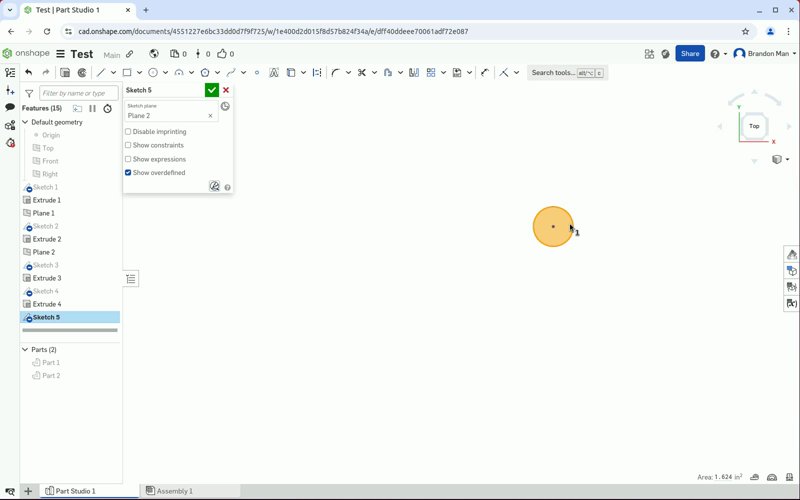
scroll(-6)
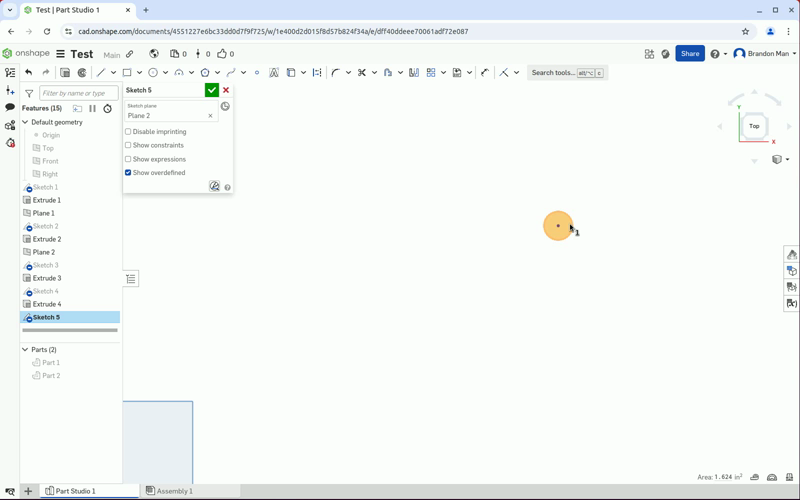
scroll(-6)
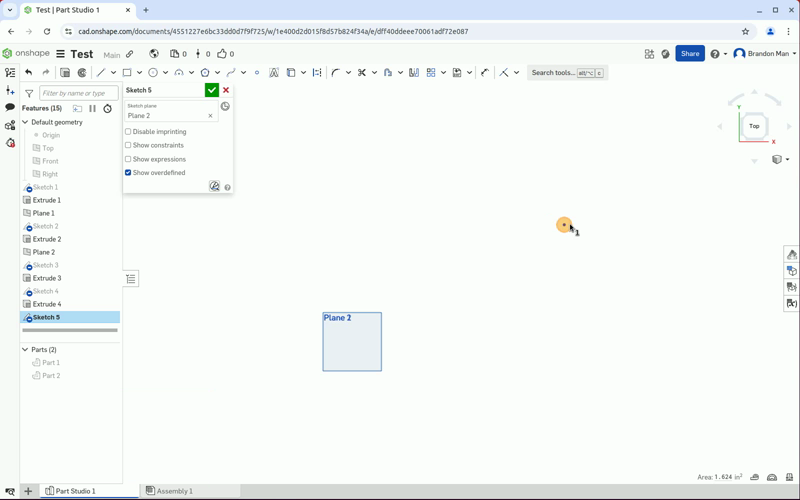
scroll(-6)
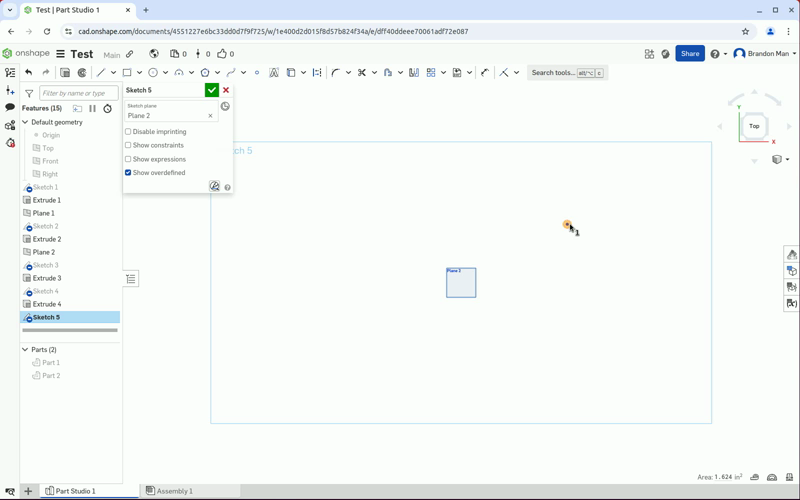
mouse_move(73, 352)
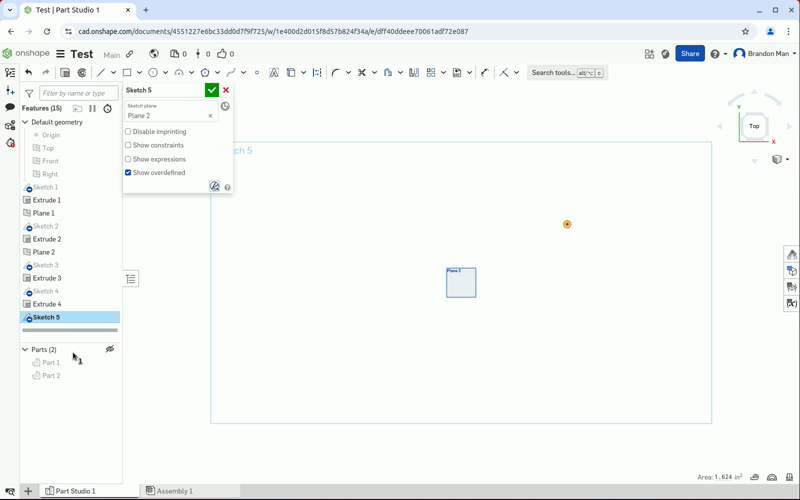
key(shift+y)
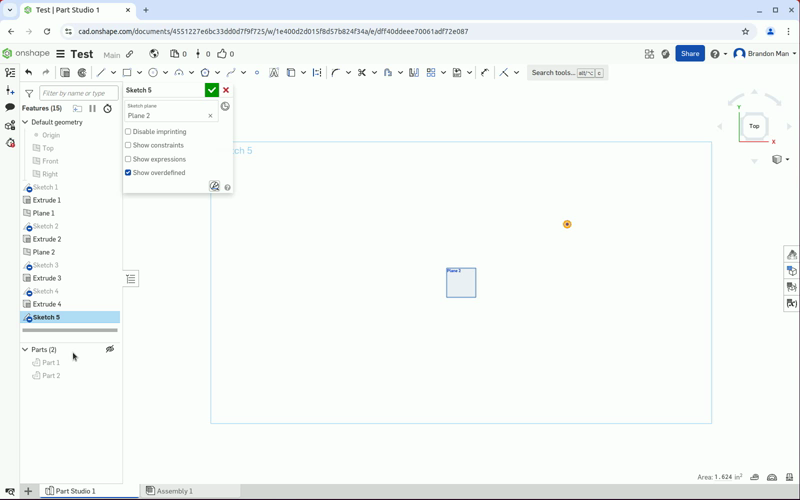
key(shift+e)
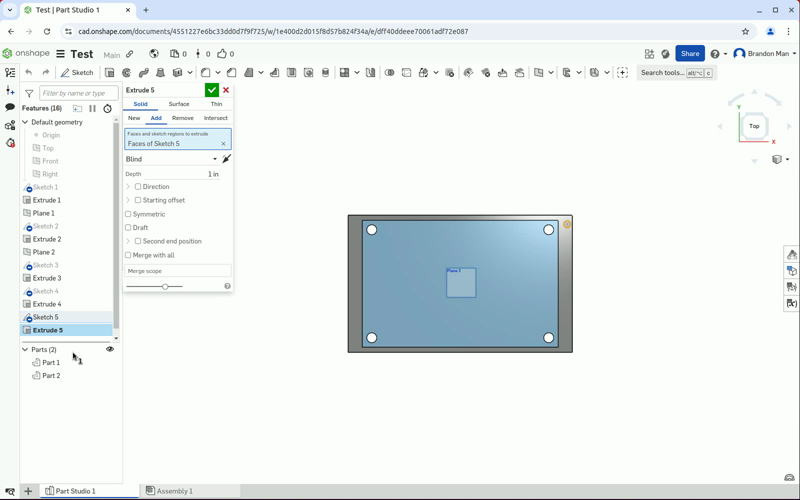
mouse_move(143, 106)
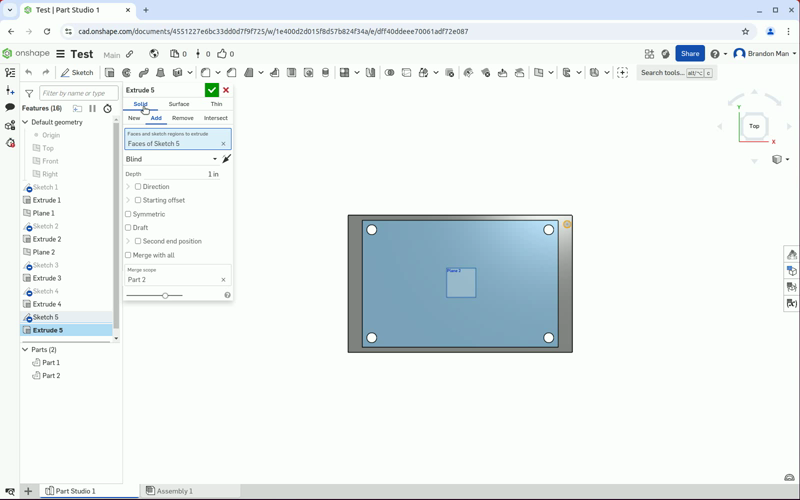
click(143, 106)
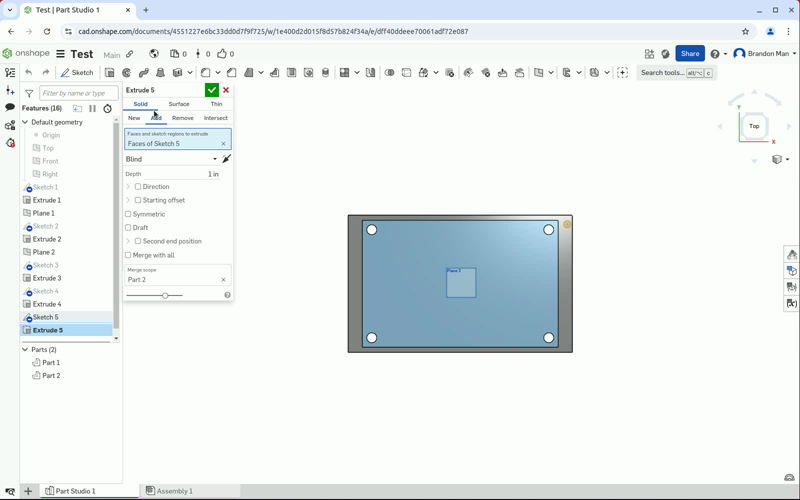
mouse_move(186, 120)
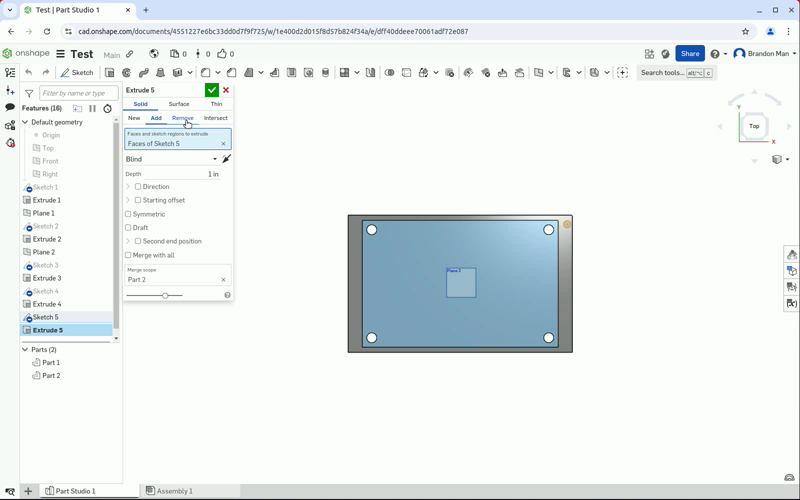
click(186, 120)
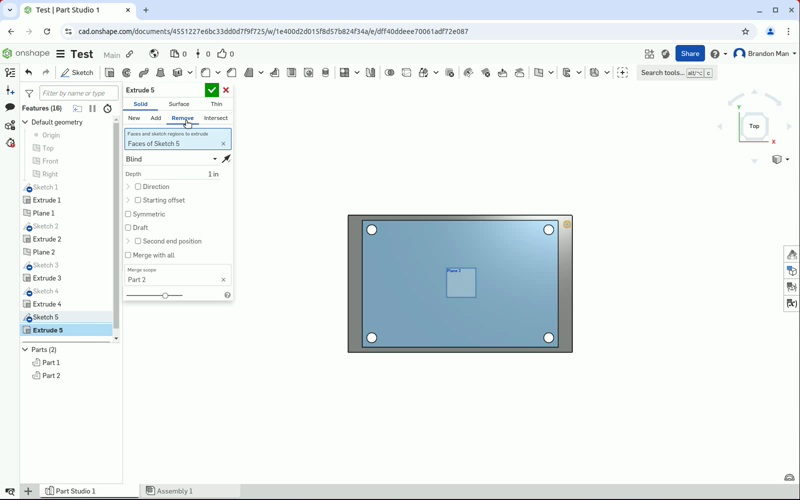
key(tab, 4)
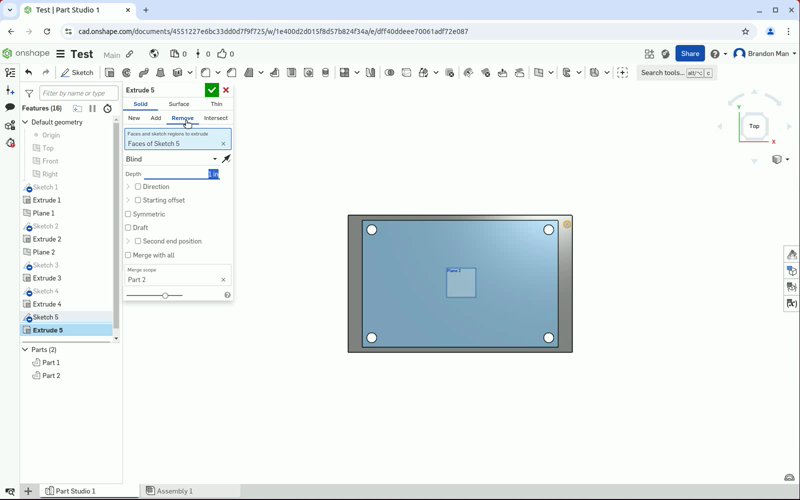
text(5.536)
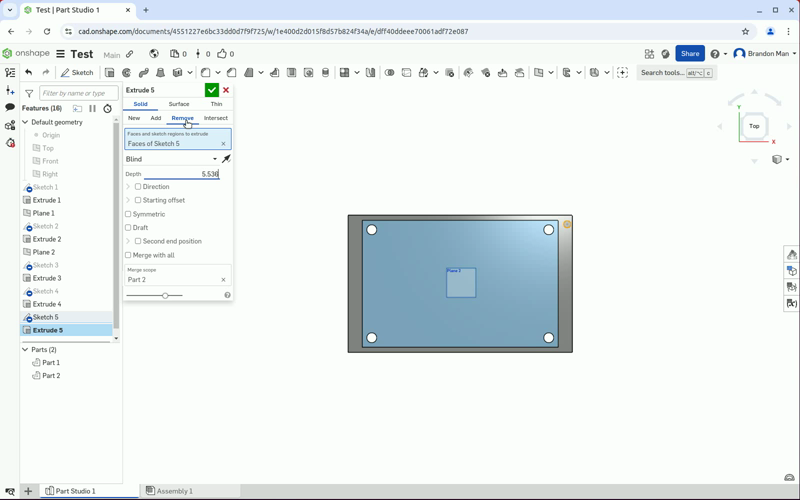
key(tab, 6)
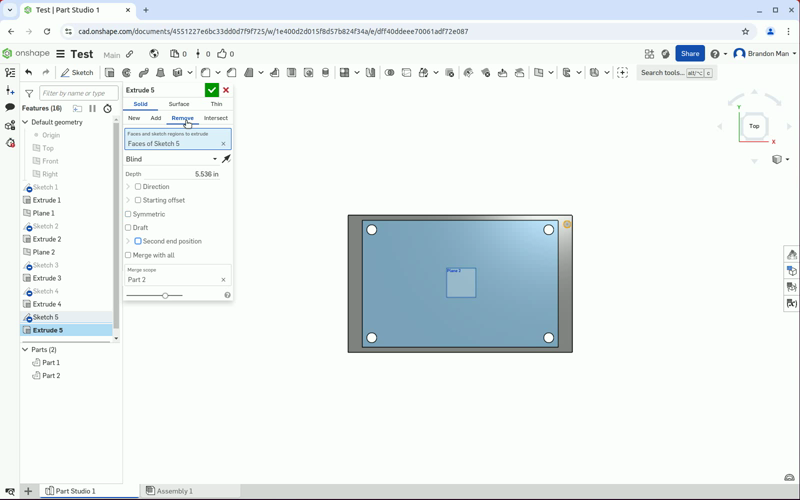
key(space)
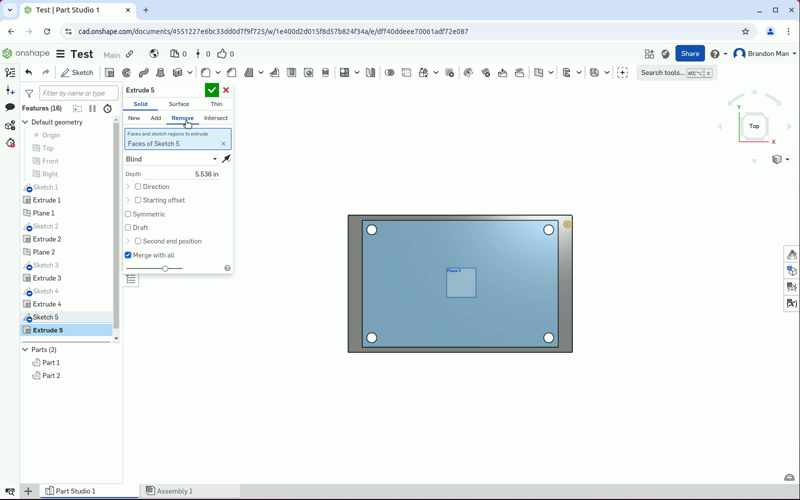
key(enter)
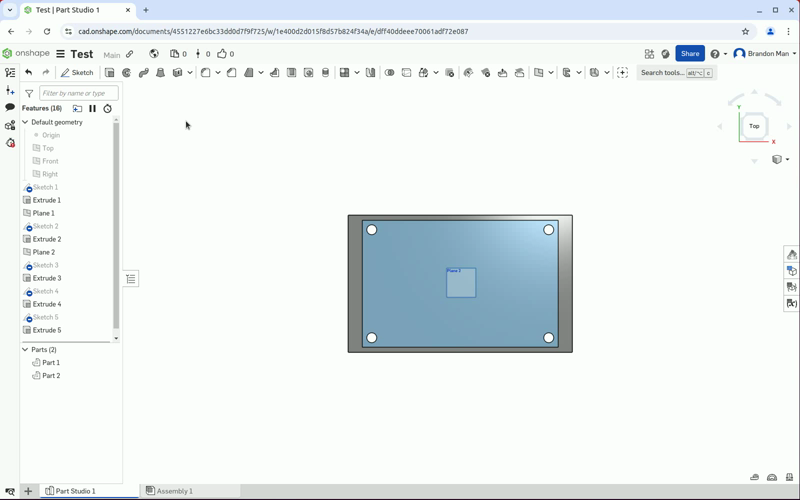
key(shift+h)
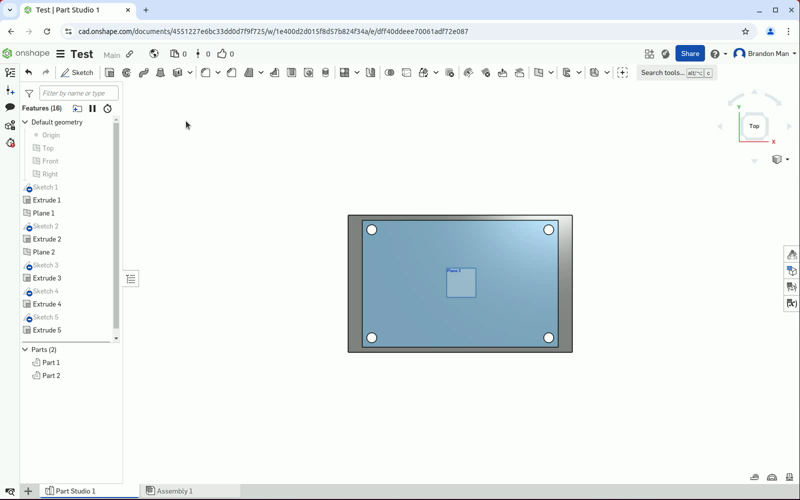
key(shift+h)
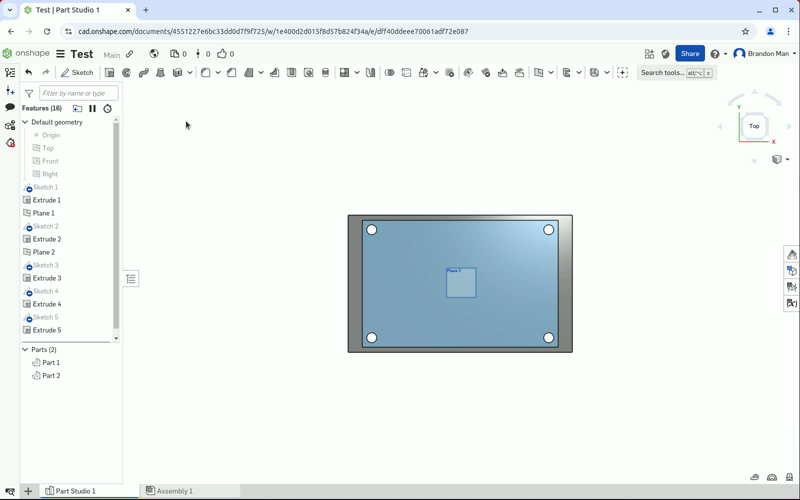
mouse_move(69, 189)
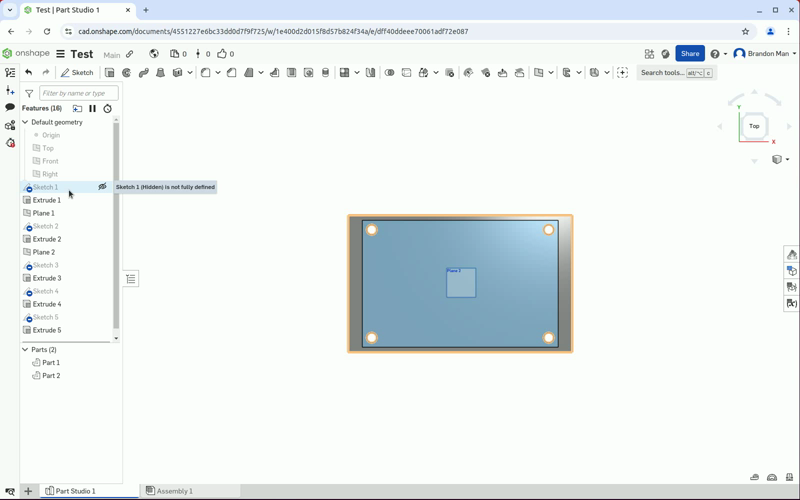
click(69, 189)
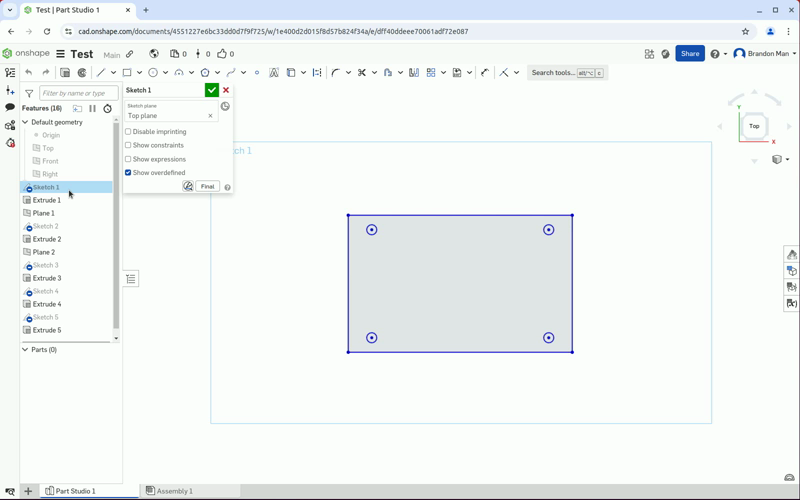
mouse_move(229, 92)
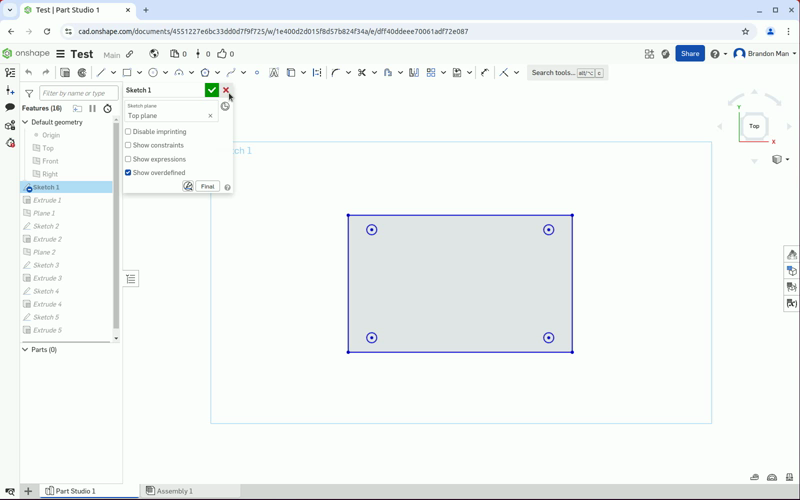
click(229, 92)
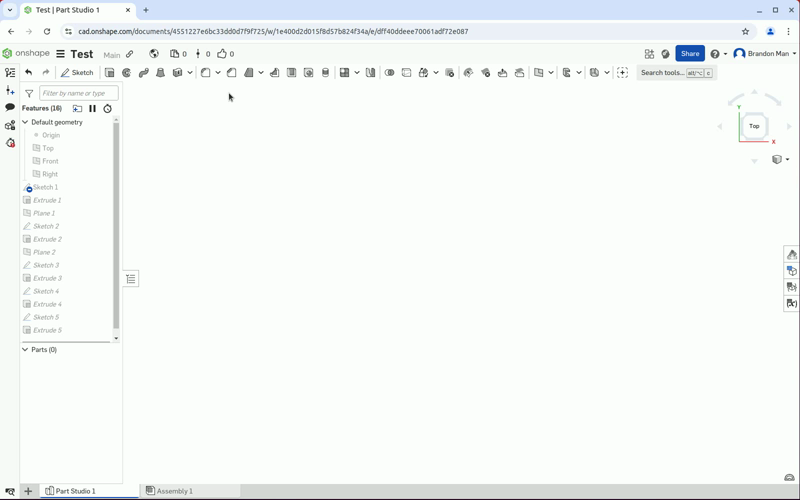
key(shift+s)
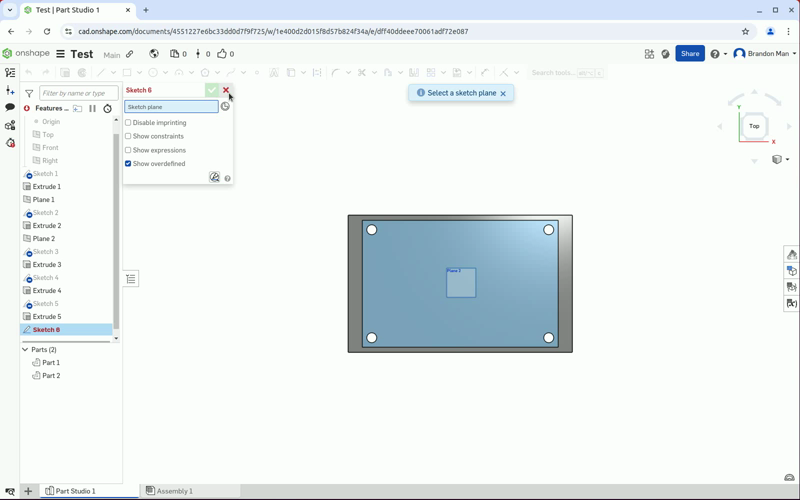
mouse_move(69, 241)
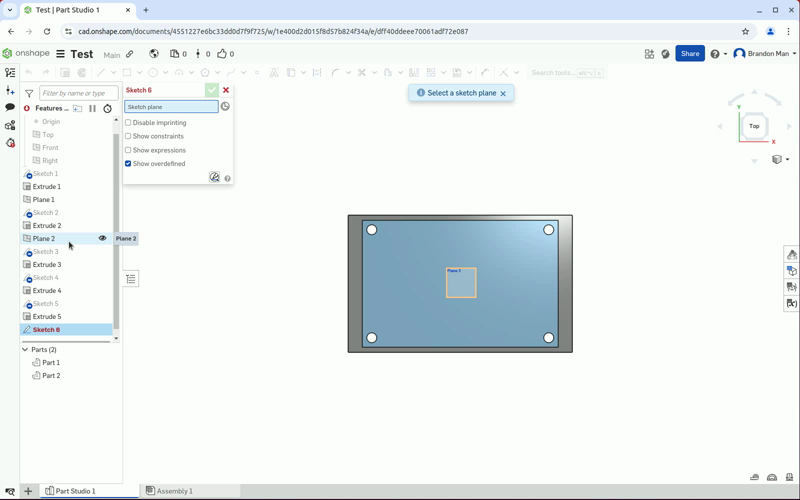
click(69, 241)
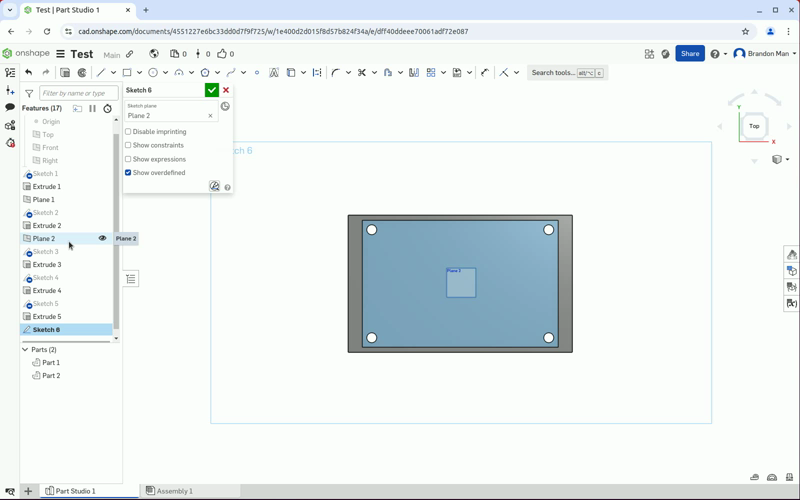
mouse_move(73, 352)
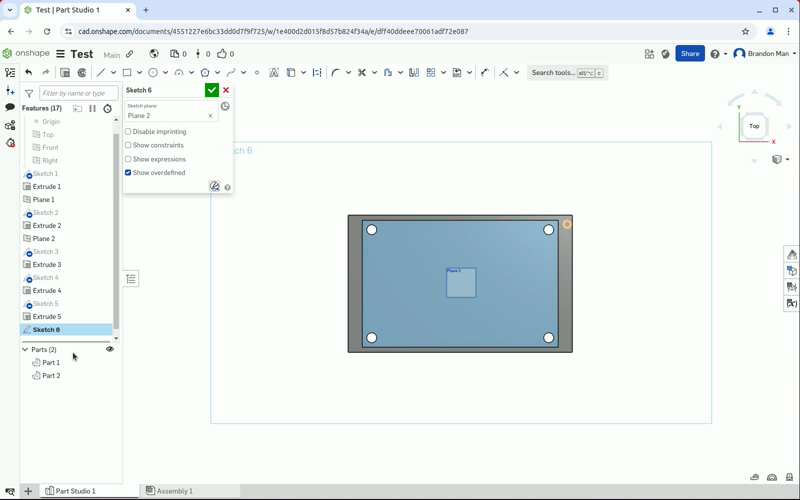
key(y)
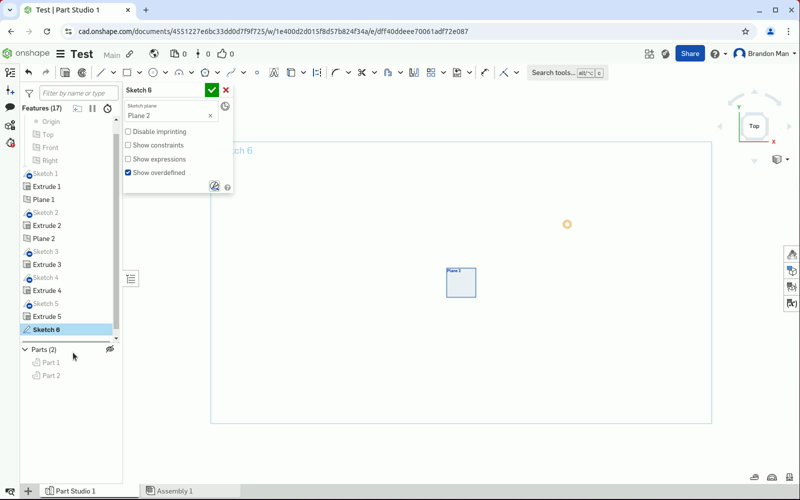
key(c)
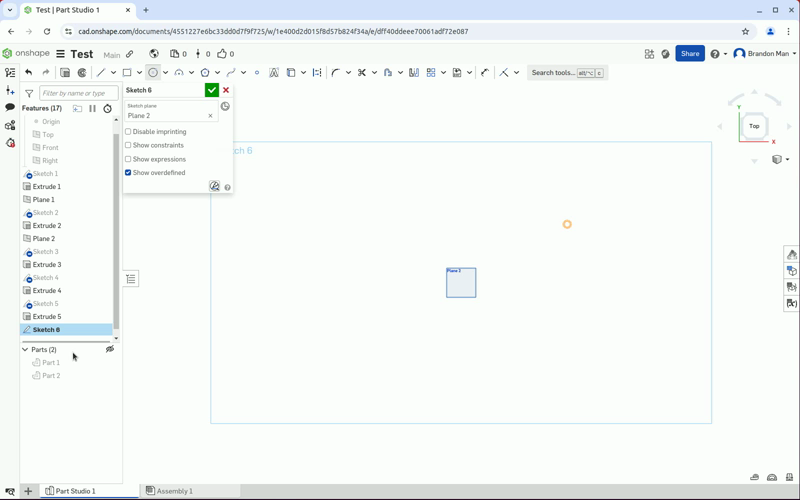
key_down(shift)
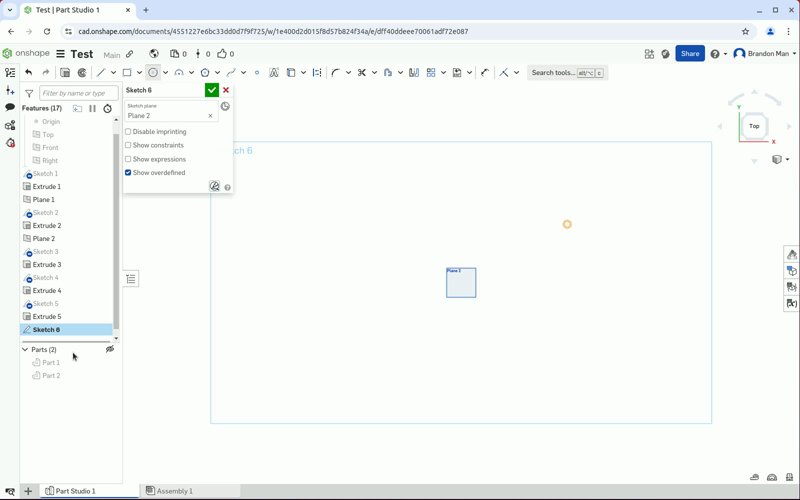
mouse_move(567, 341)
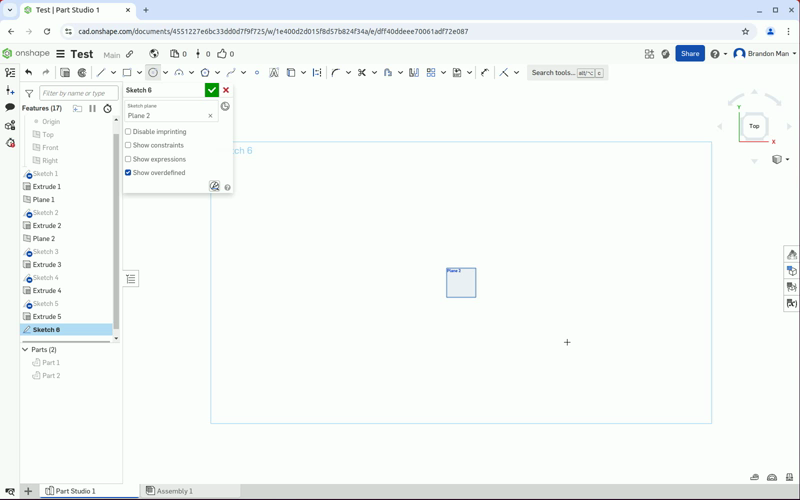
click(567, 341)
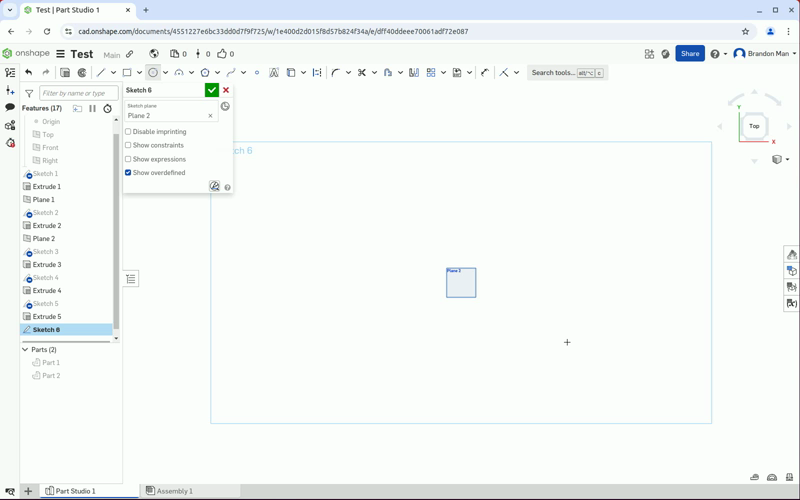
key_up(shift)
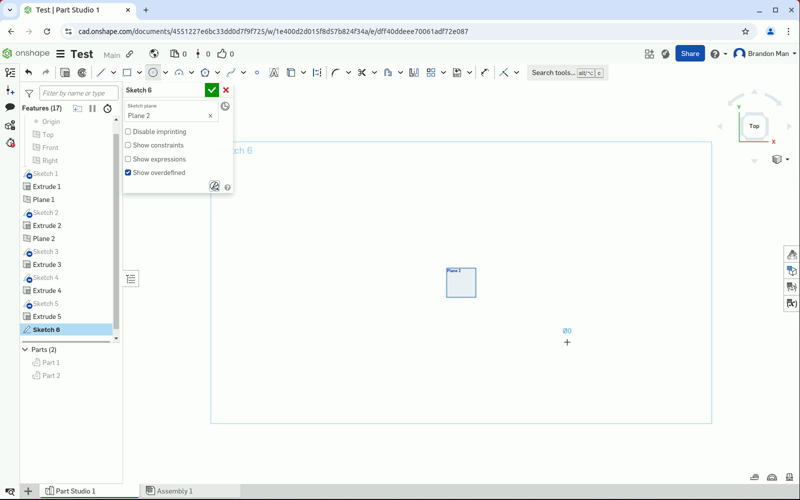
mouse_move(570, 341)
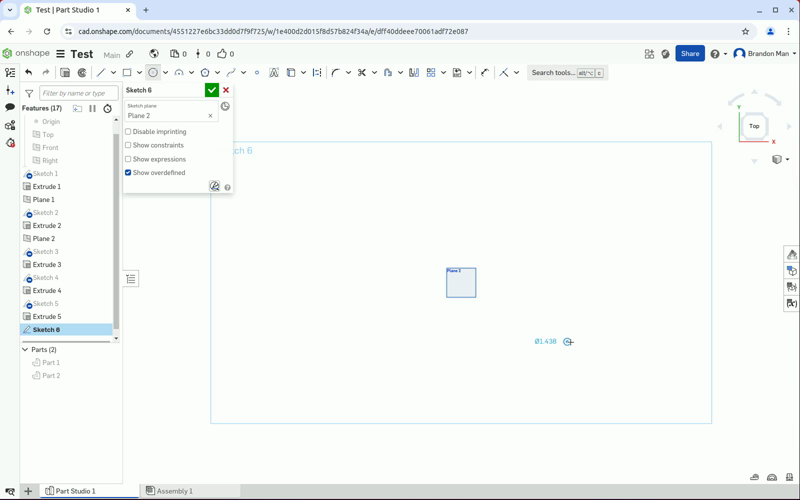
click(570, 341)
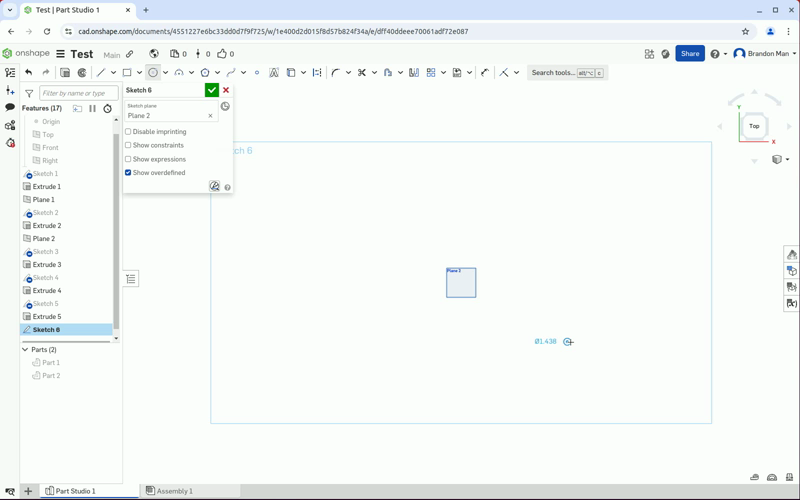
key(esc)
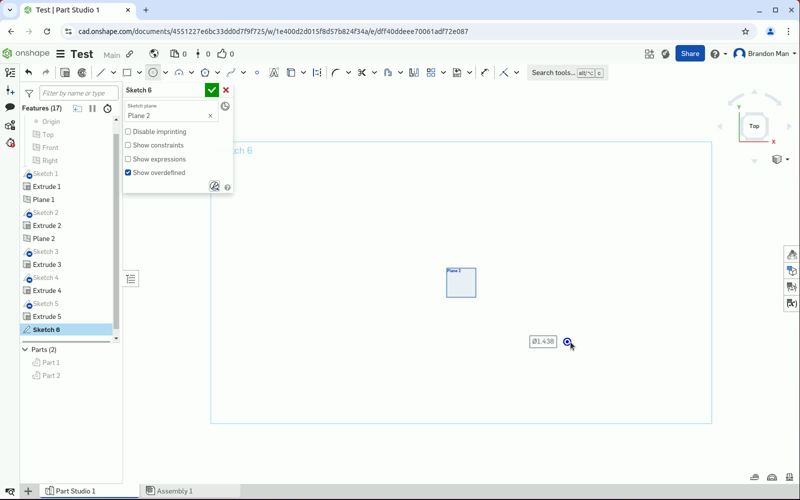
mouse_move(569, 343)
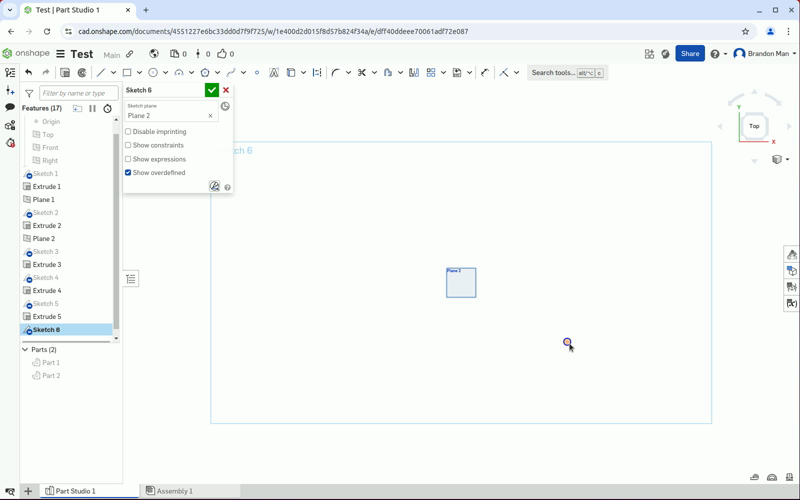
scroll(6)
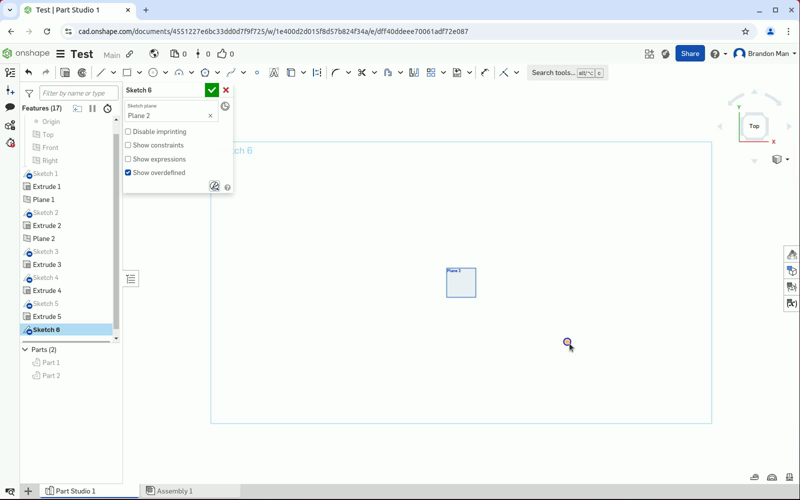
scroll(6)
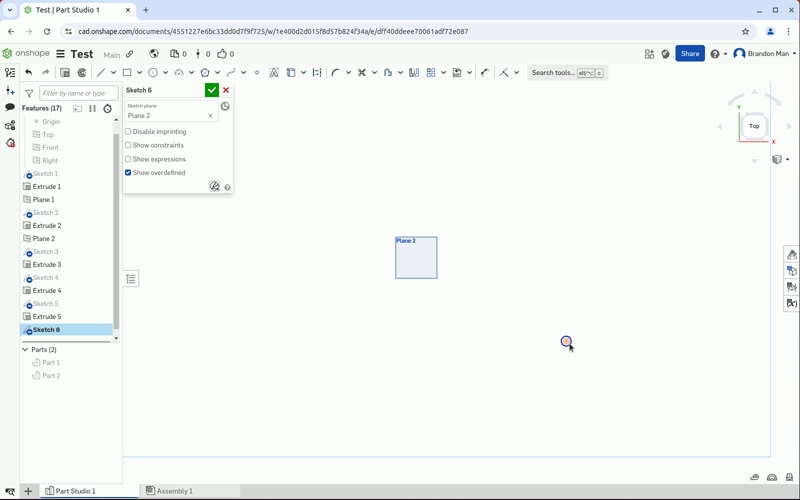
scroll(6)
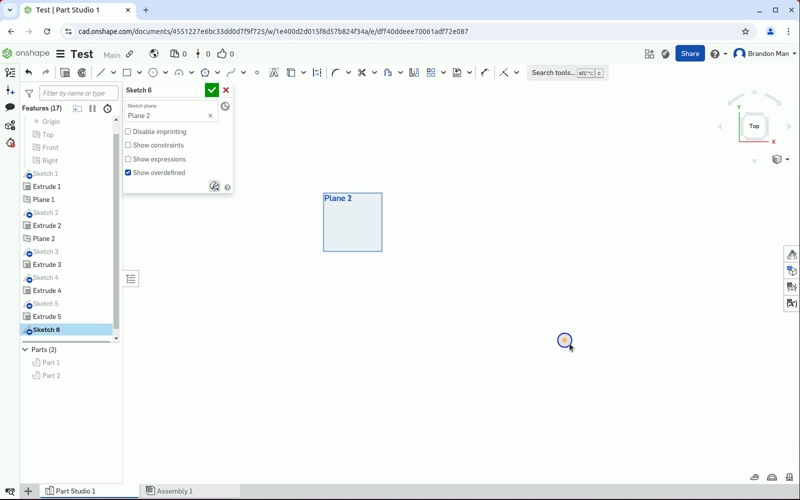
scroll(6)
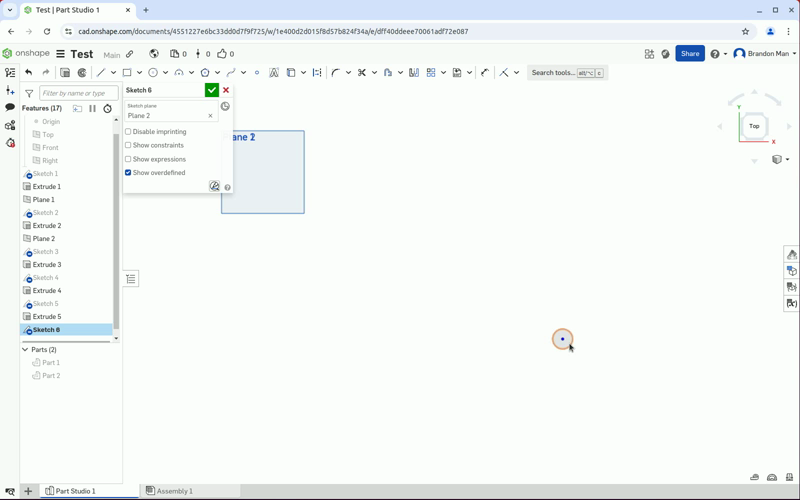
scroll(6)
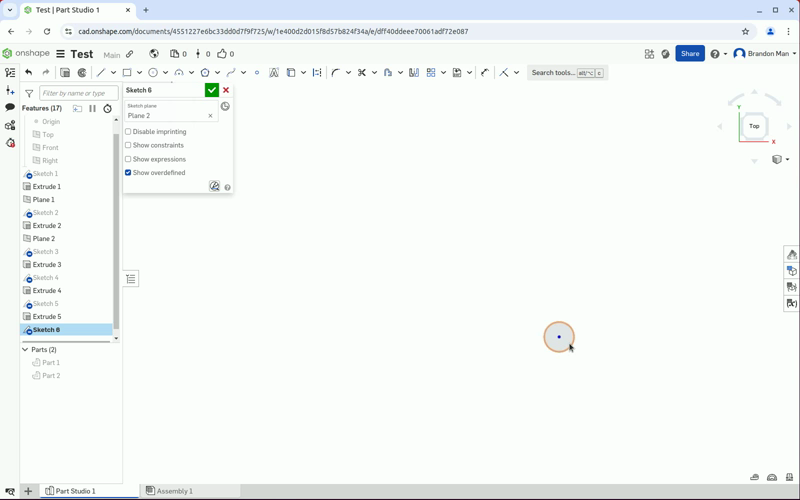
scroll(6)
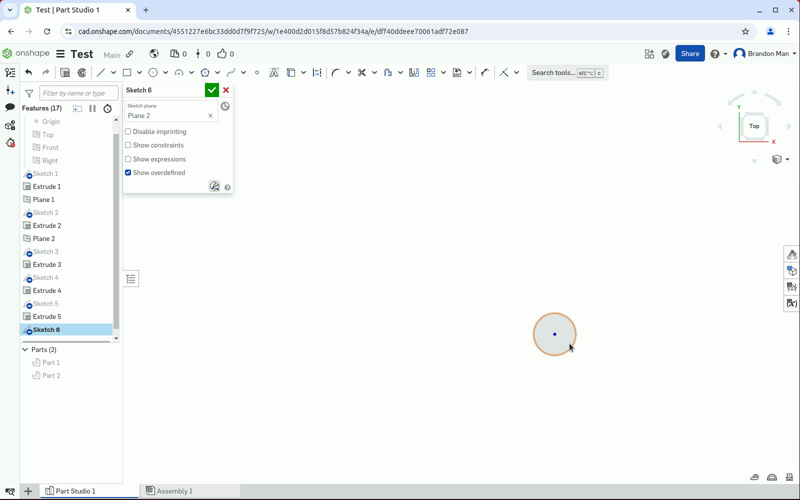
scroll(6)
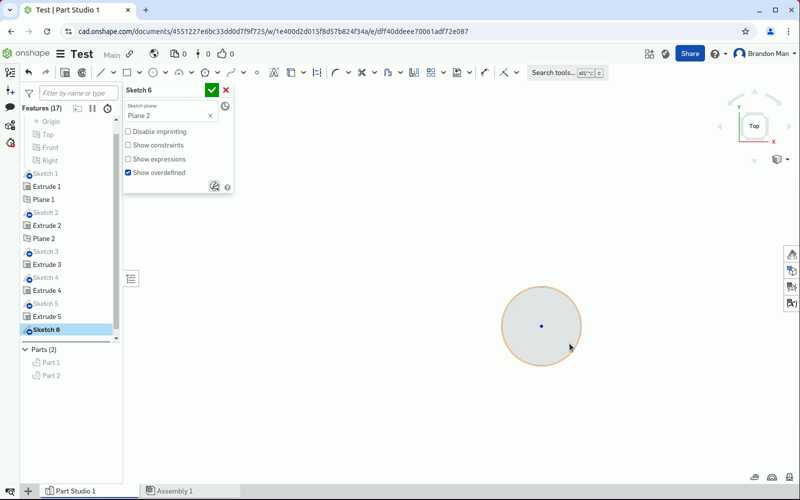
click(569, 343)
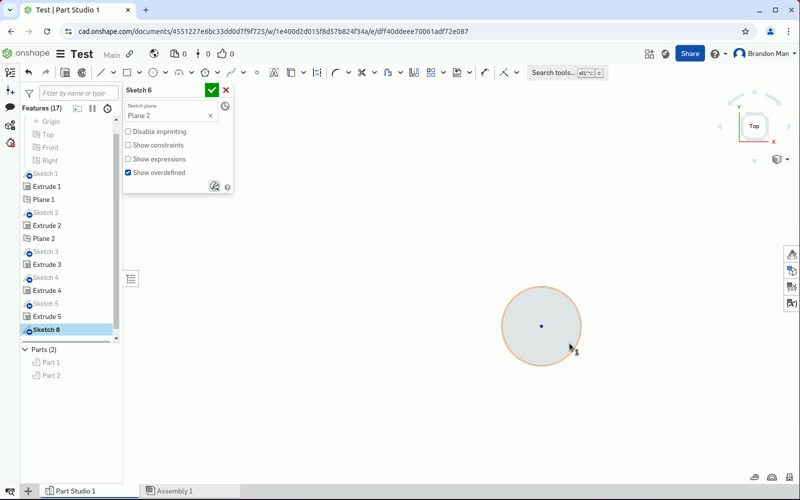
scroll(-6)
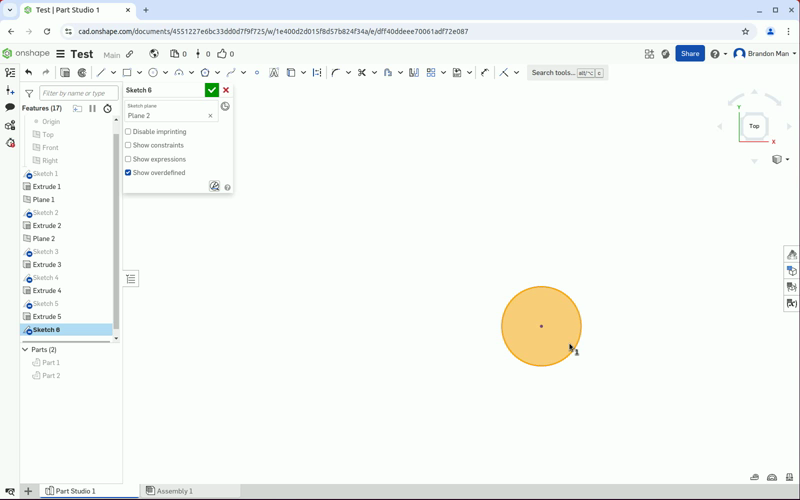
scroll(-6)
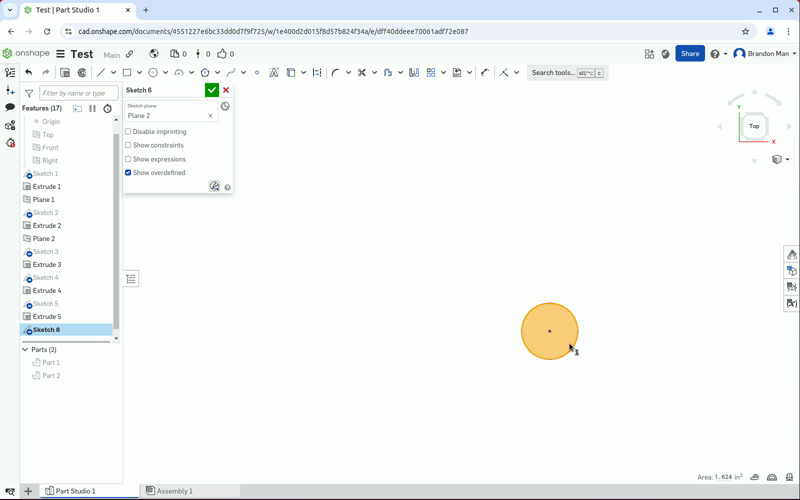
scroll(-6)
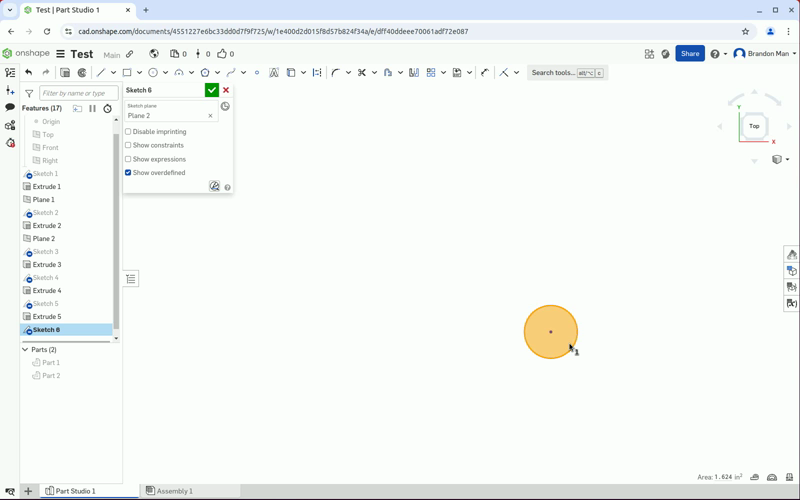
scroll(-6)
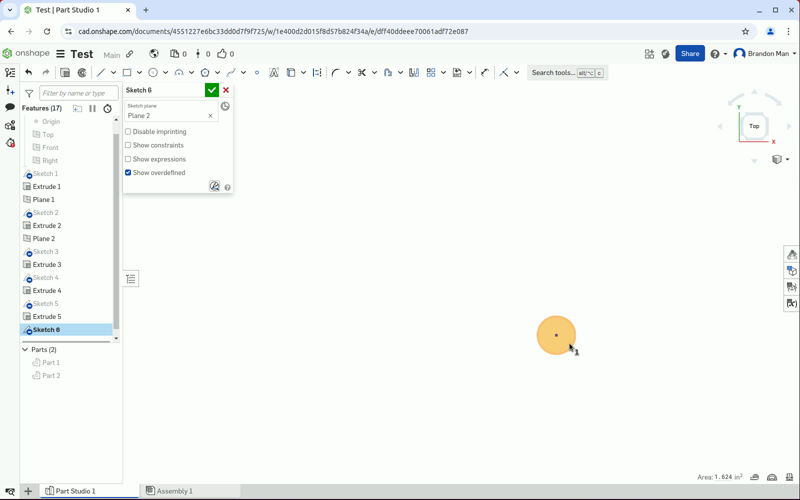
scroll(-6)
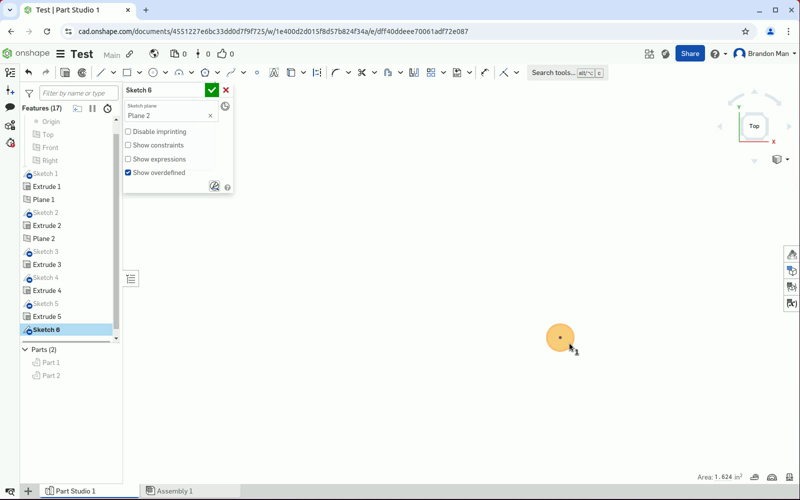
scroll(-6)
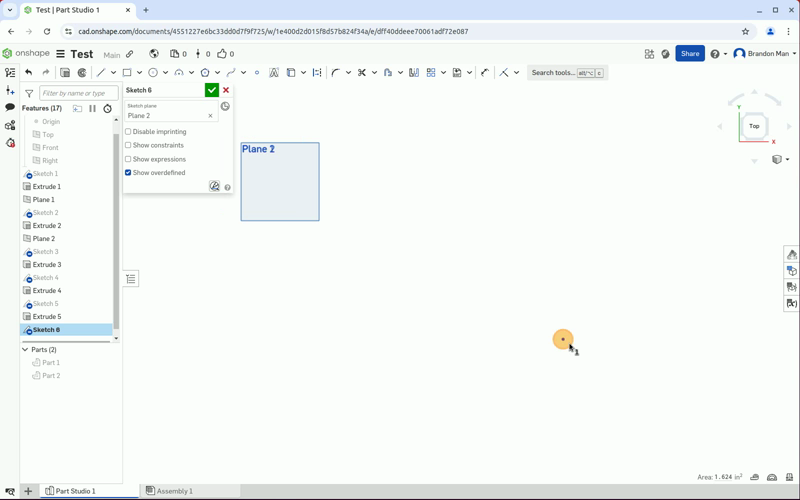
scroll(-6)
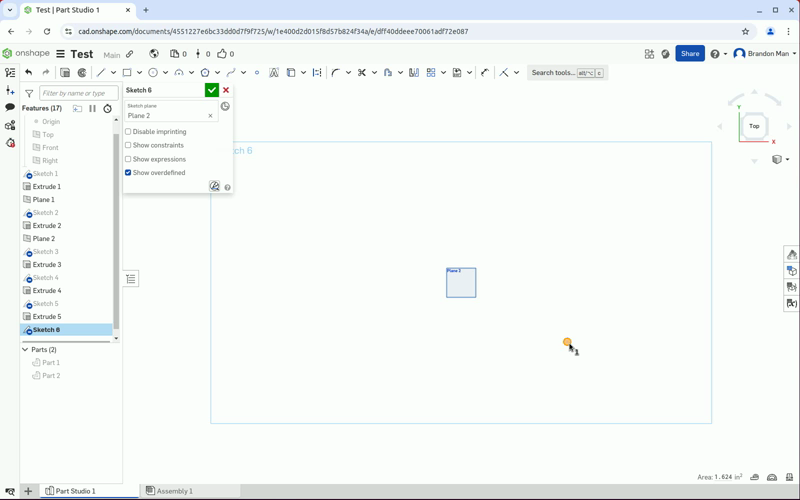
mouse_move(73, 352)
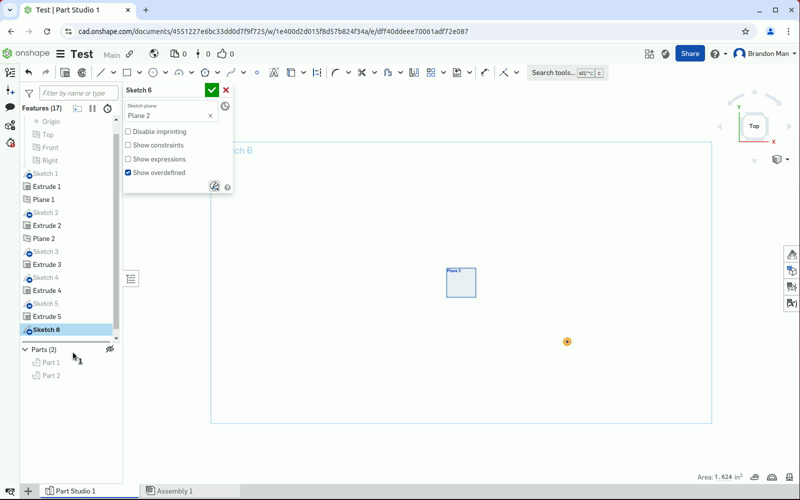
key(shift+y)
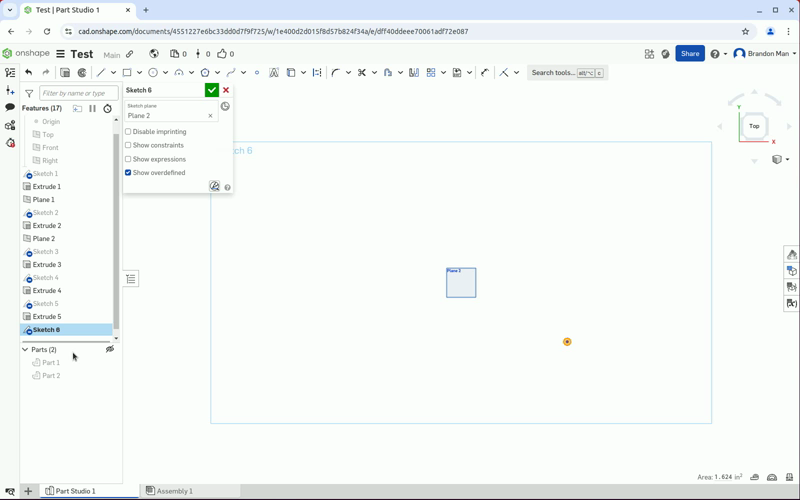
key(shift+e)
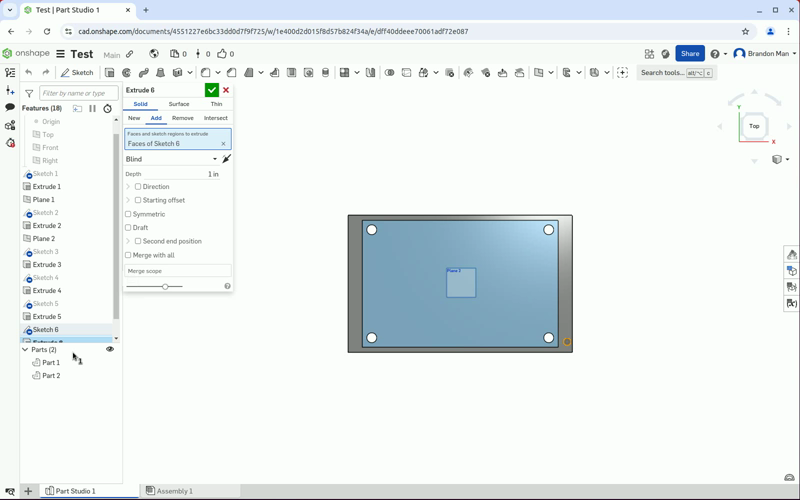
mouse_move(143, 106)
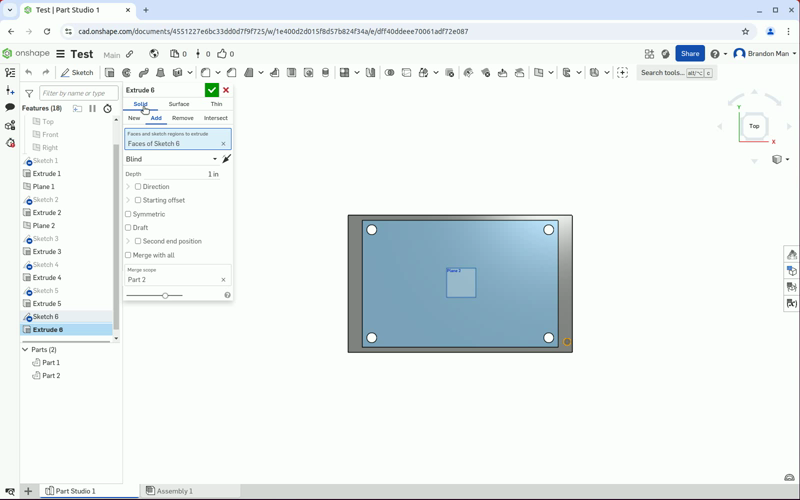
click(143, 106)
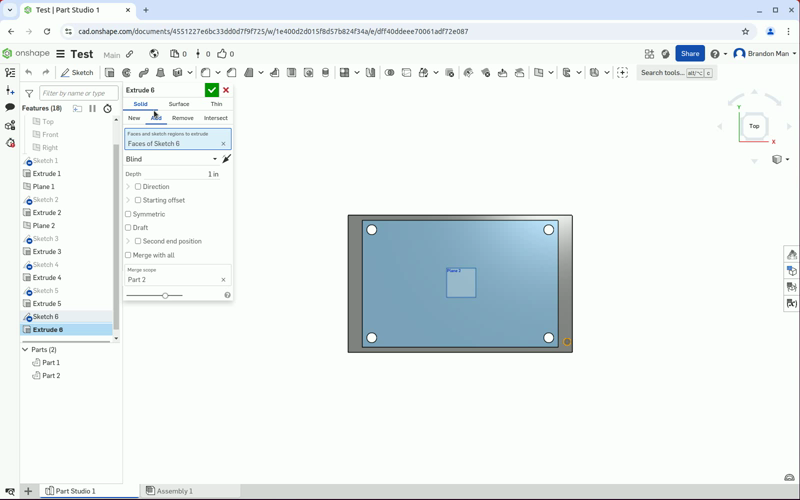
mouse_move(186, 120)
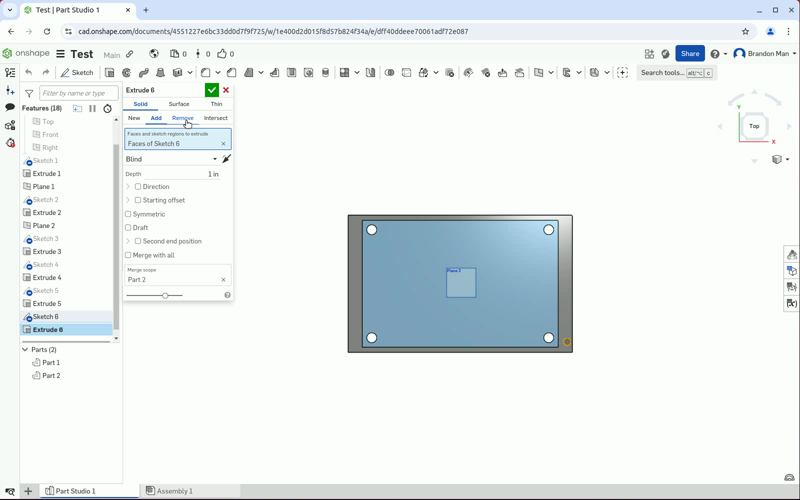
click(186, 120)
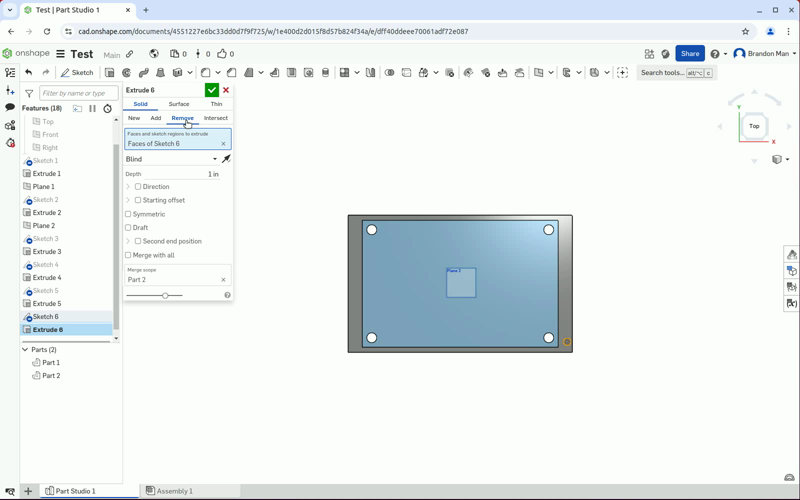
key(tab, 4)
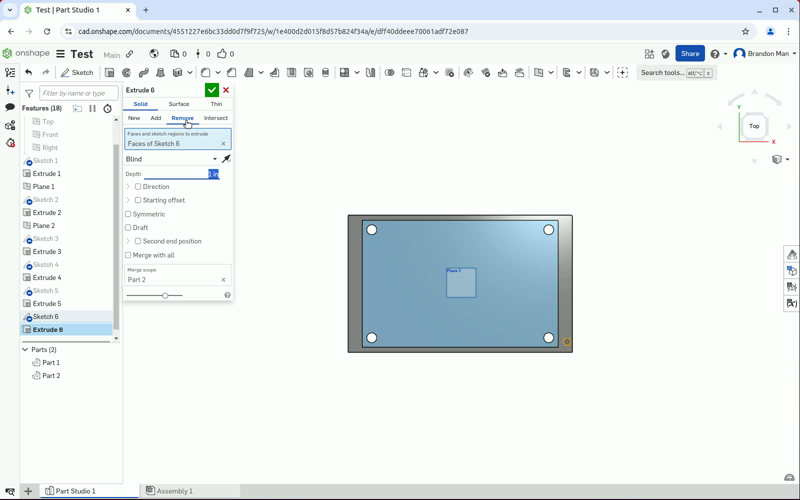
text(5.536)
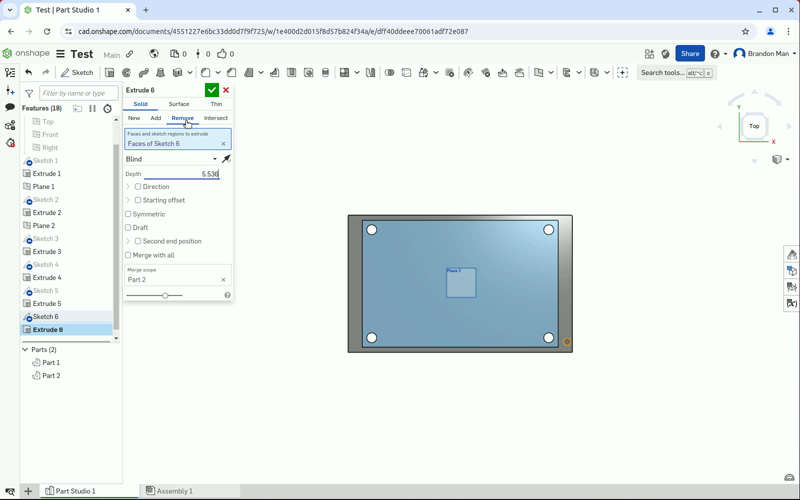
key(tab, 6)
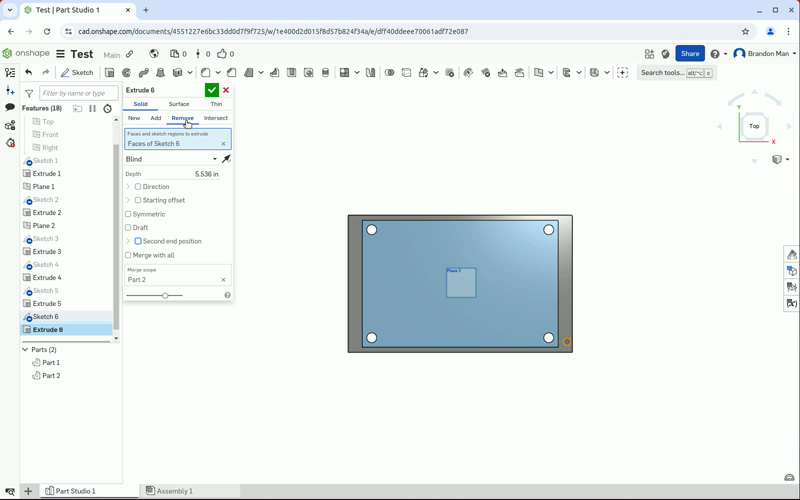
key(space)
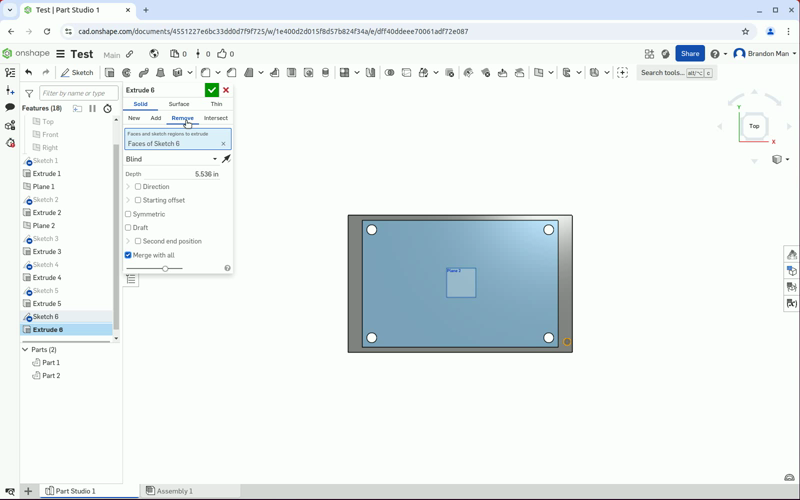
key(enter)
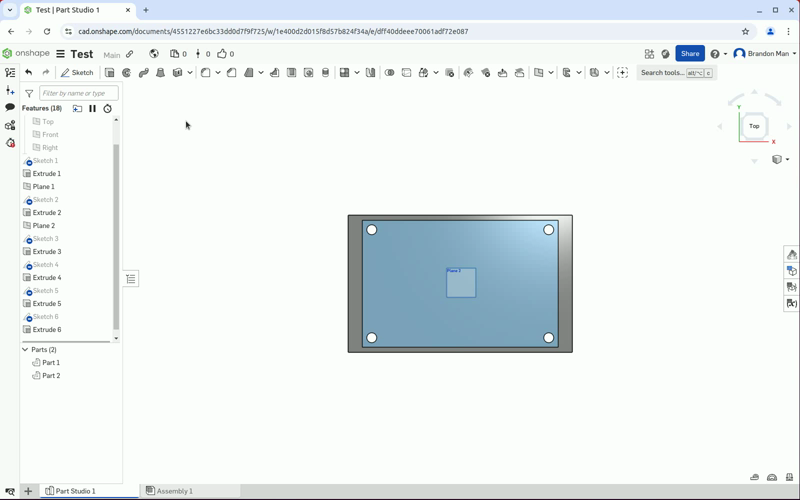
key(shift+h)
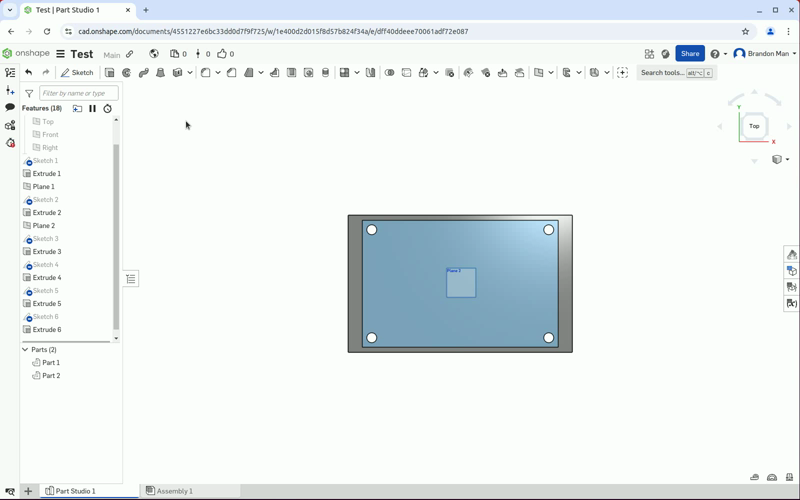
key(shift+h)
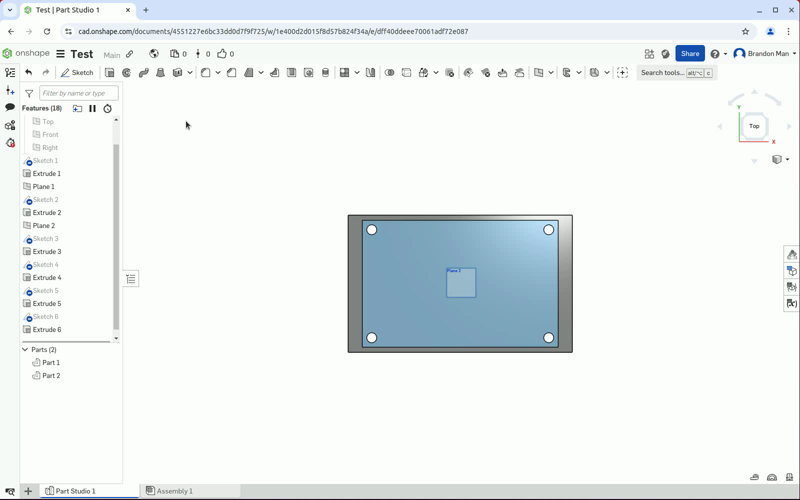
mouse_move(69, 163)
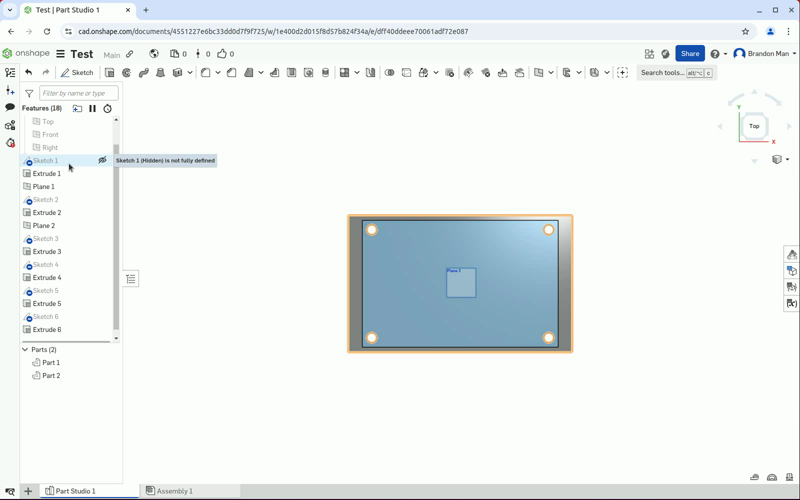
click(69, 163)
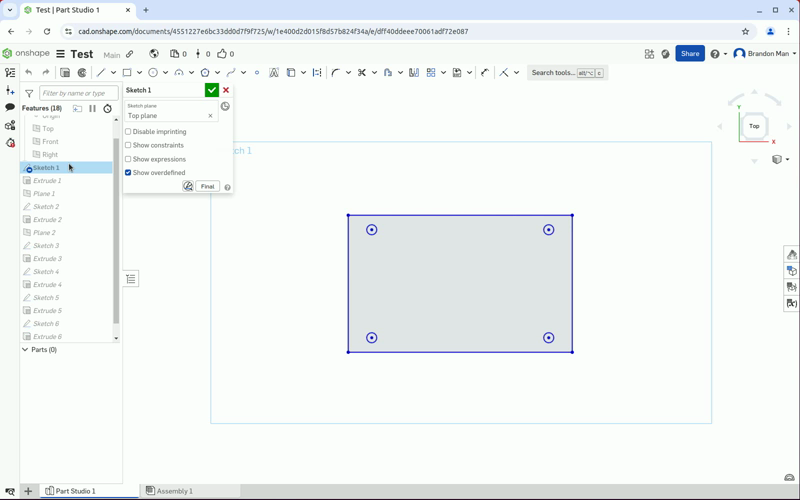
mouse_move(229, 92)
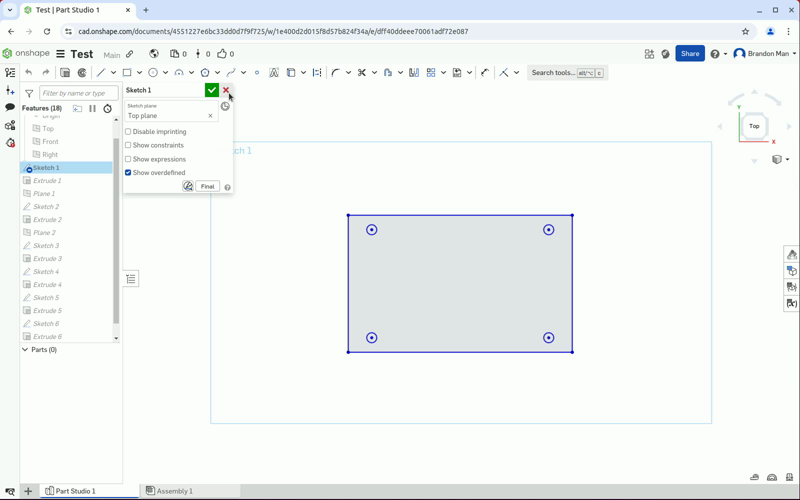
click(229, 92)
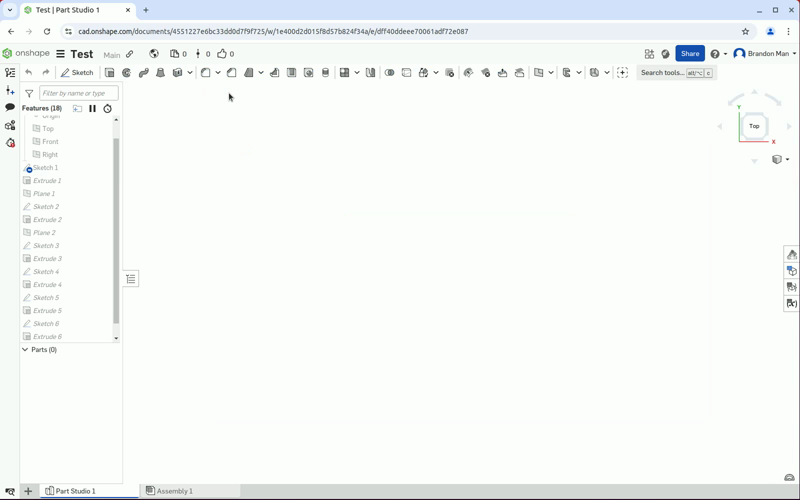
key(shift+s)
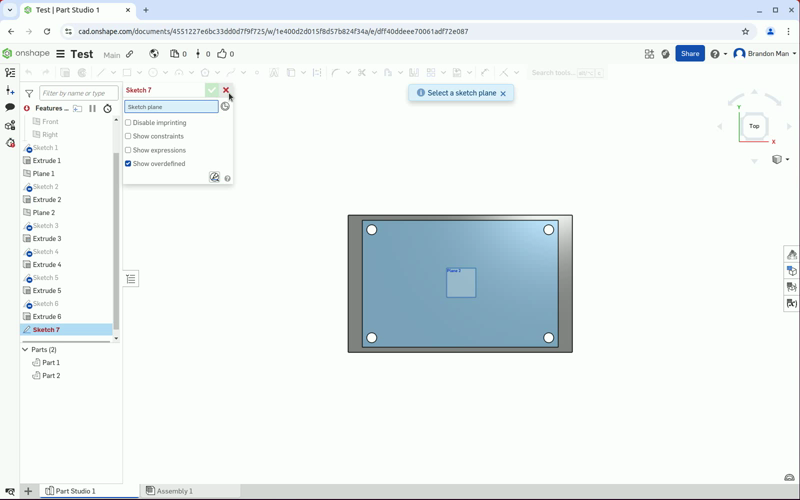
mouse_move(69, 215)
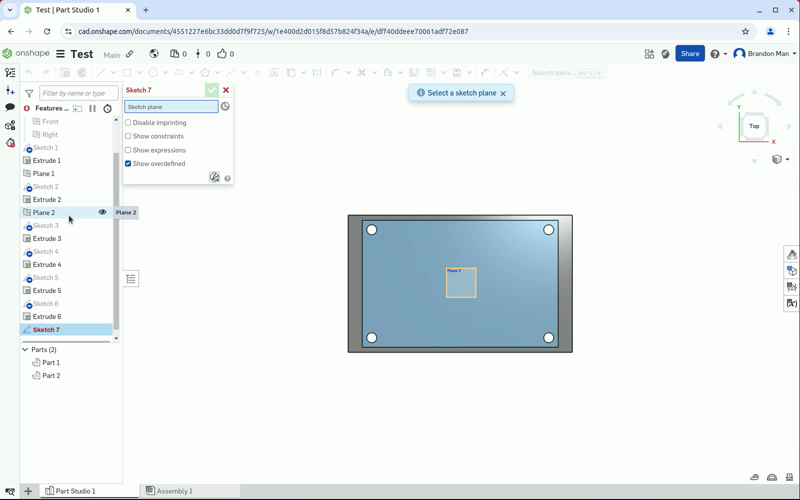
click(69, 215)
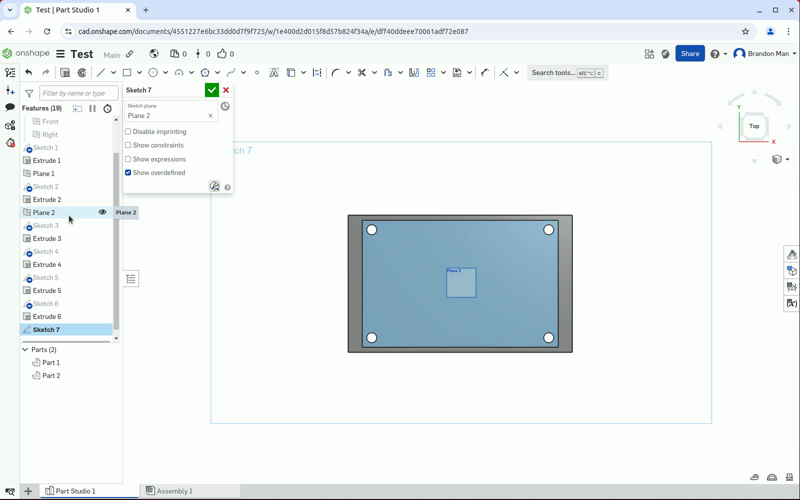
mouse_move(73, 352)
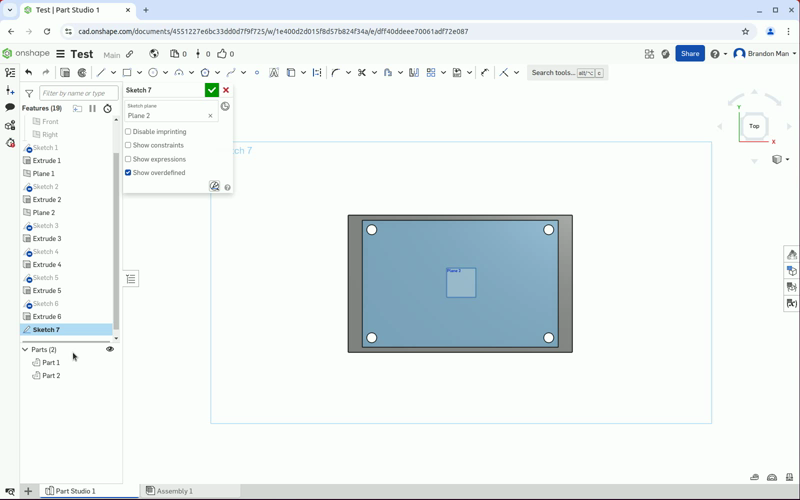
key(y)
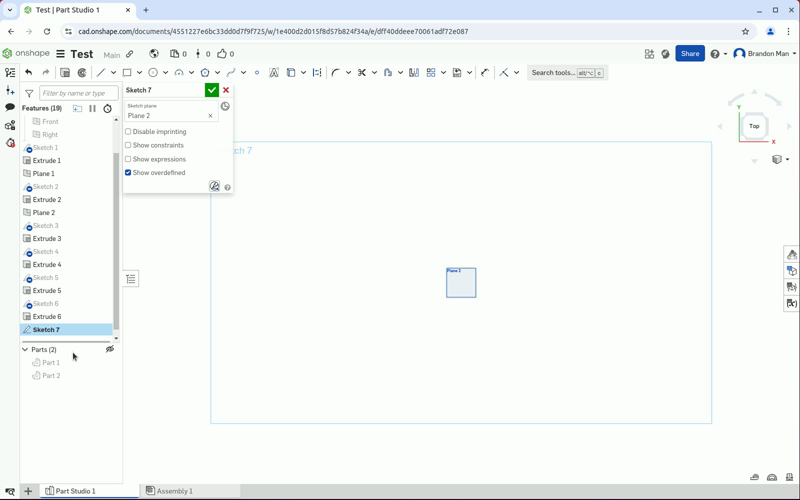
key(l)
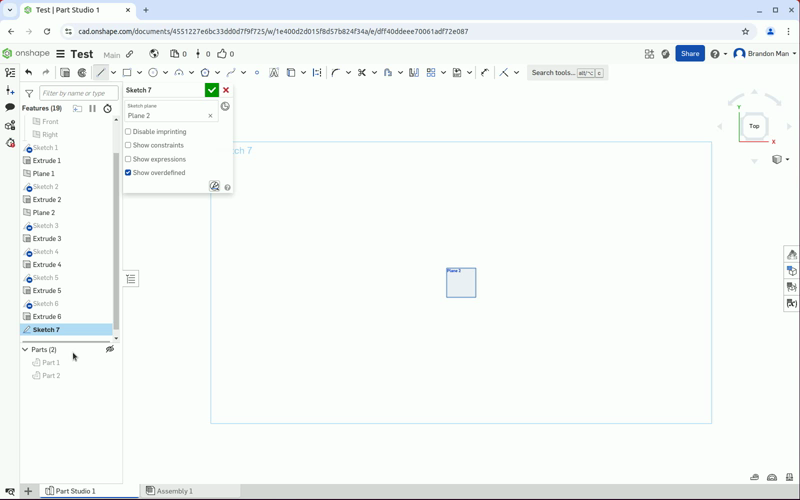
key_down(shift)
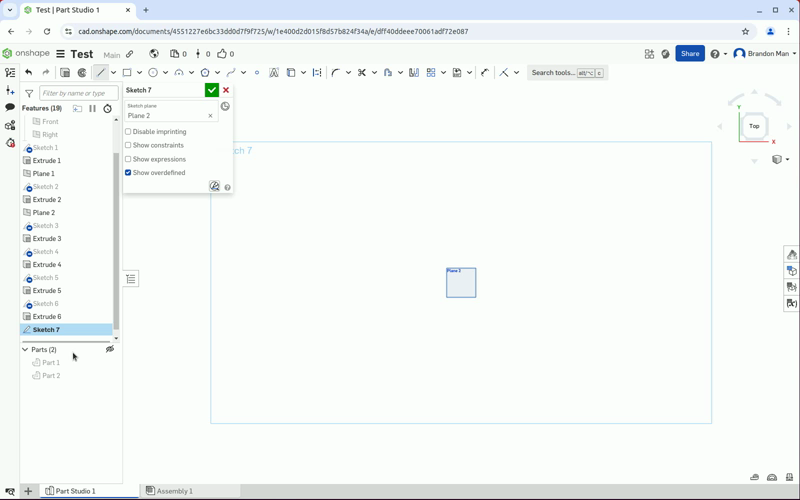
mouse_move(513, 218)
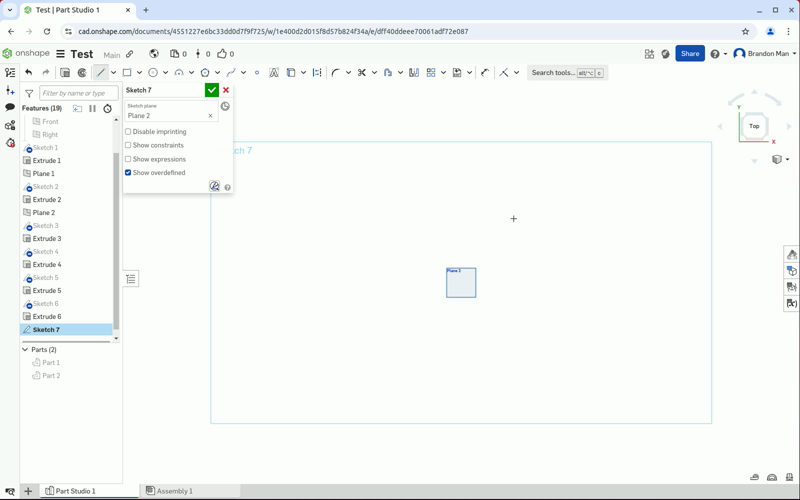
click(513, 218)
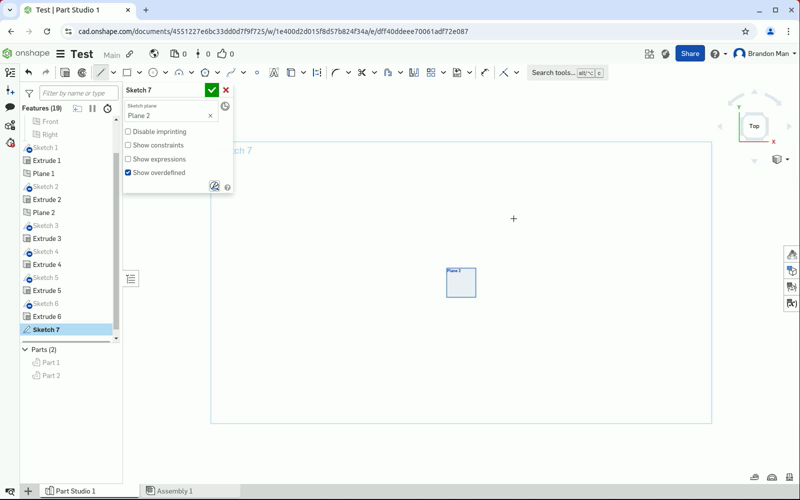
key_up(shift)
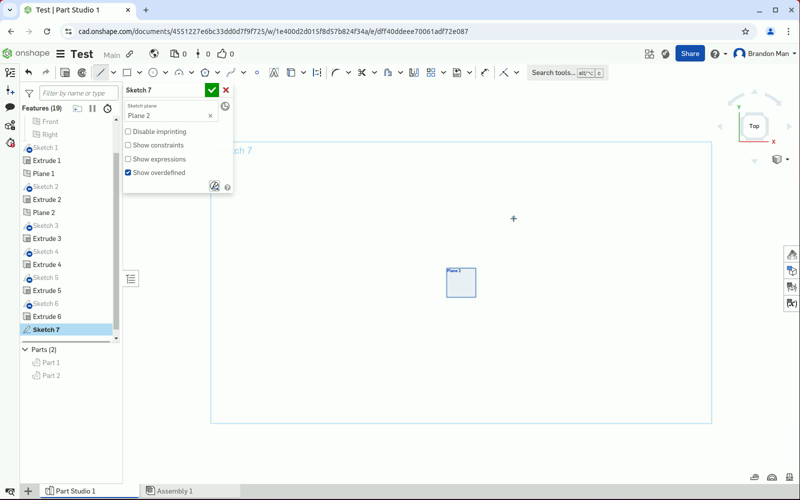
key_down(shift)
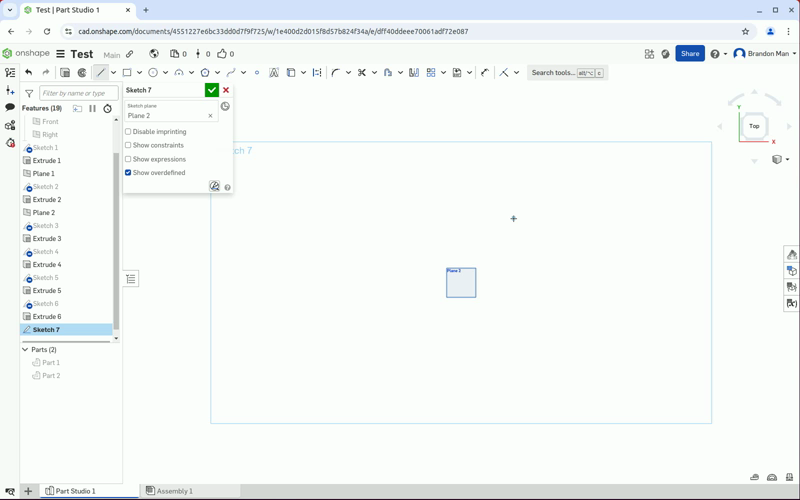
mouse_move(543, 218)
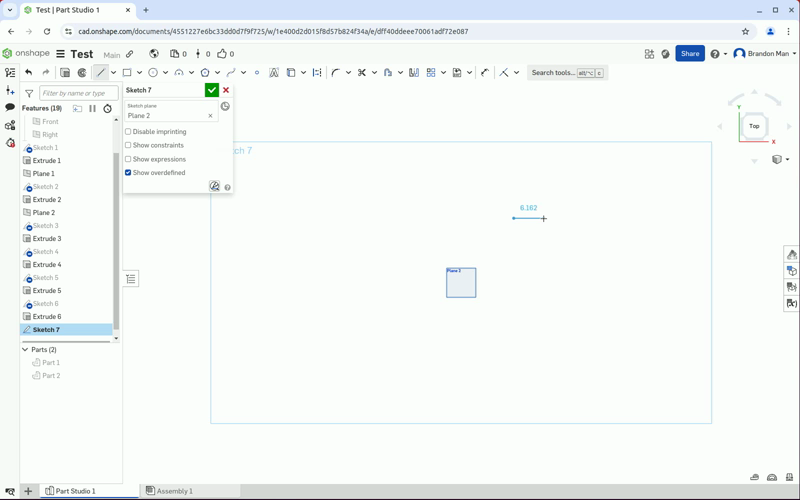
mouse_move(525, 218)
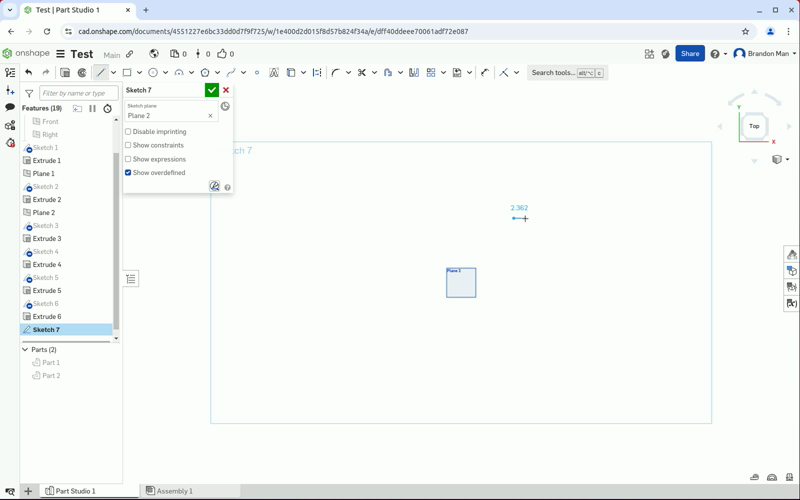
click(525, 218)
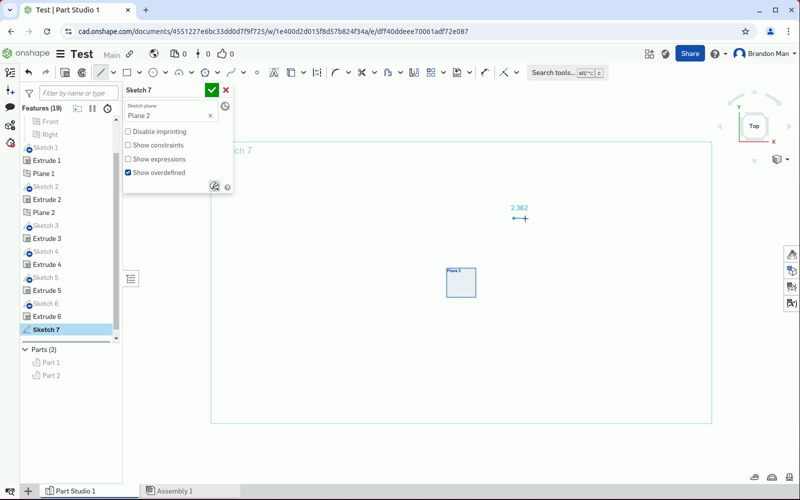
key_up(shift)
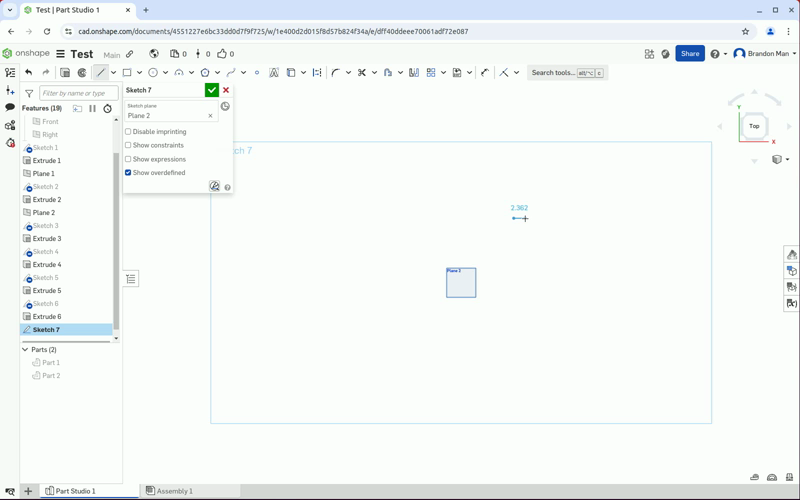
key_down(shift)
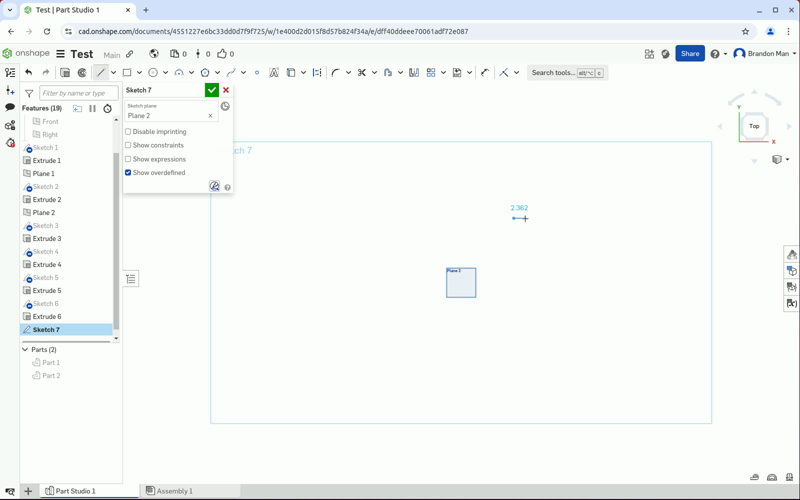
mouse_move(555, 218)
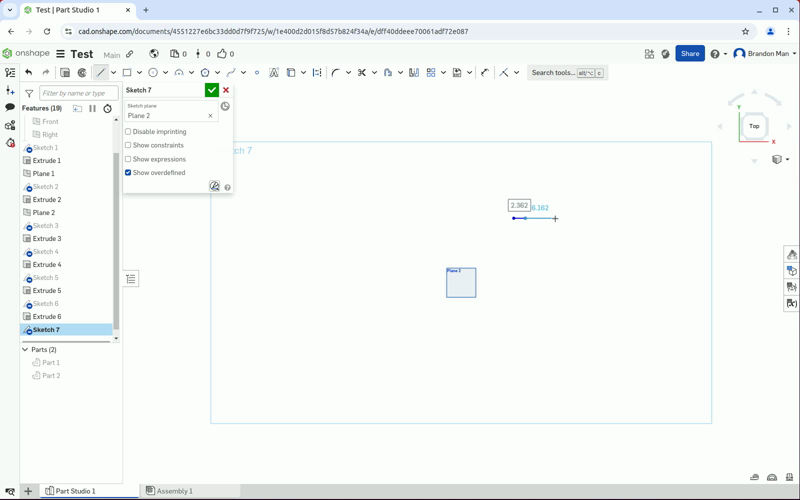
mouse_move(525, 213)
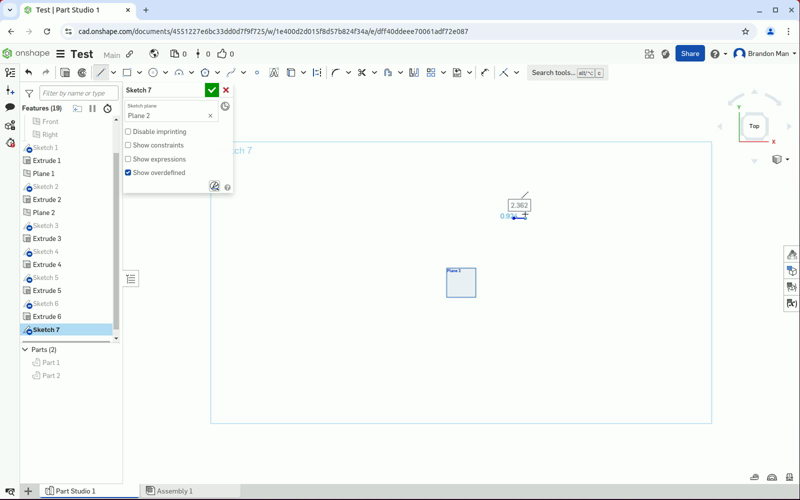
scroll(6)
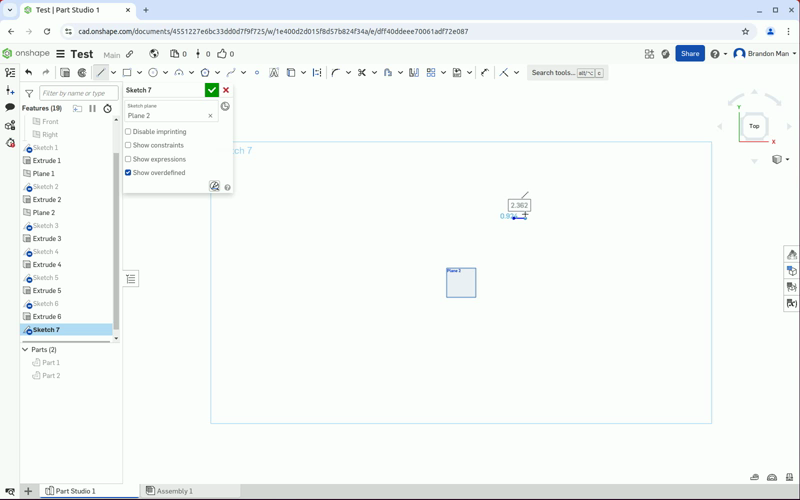
scroll(6)
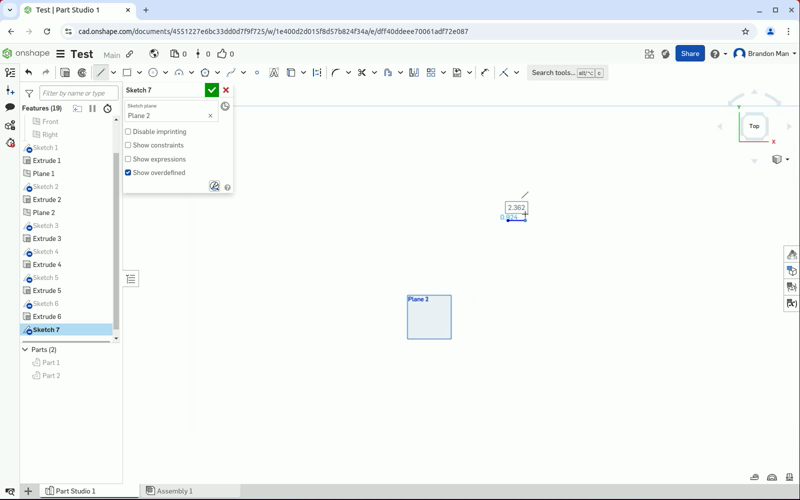
scroll(6)
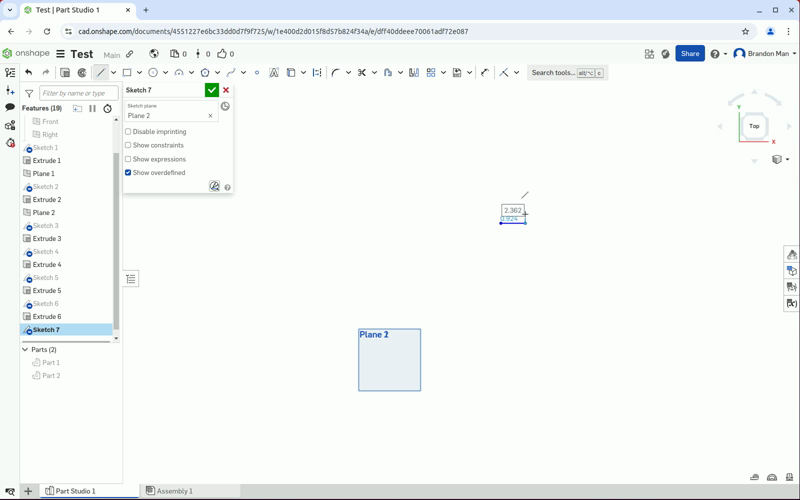
scroll(6)
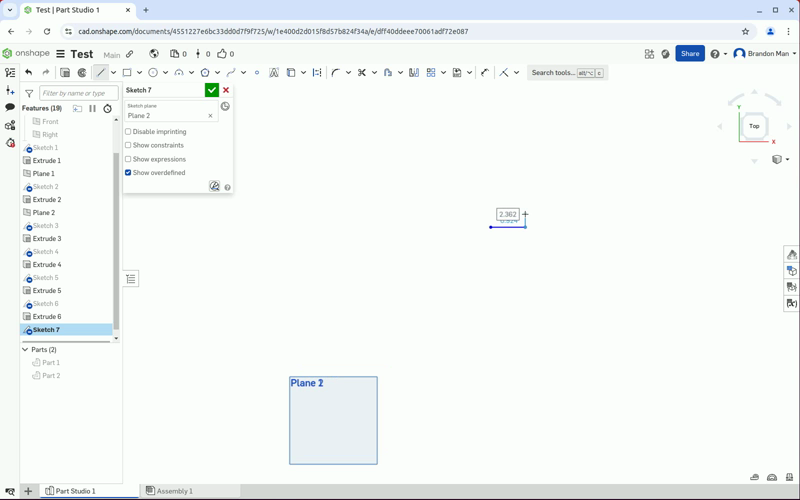
scroll(6)
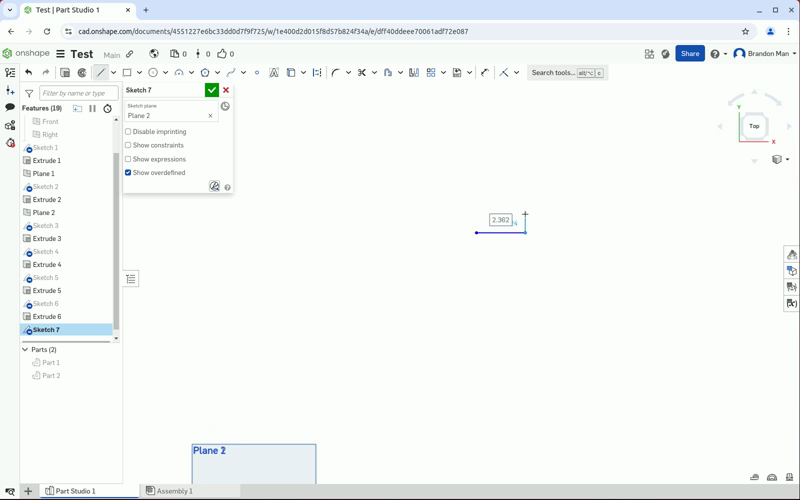
scroll(6)
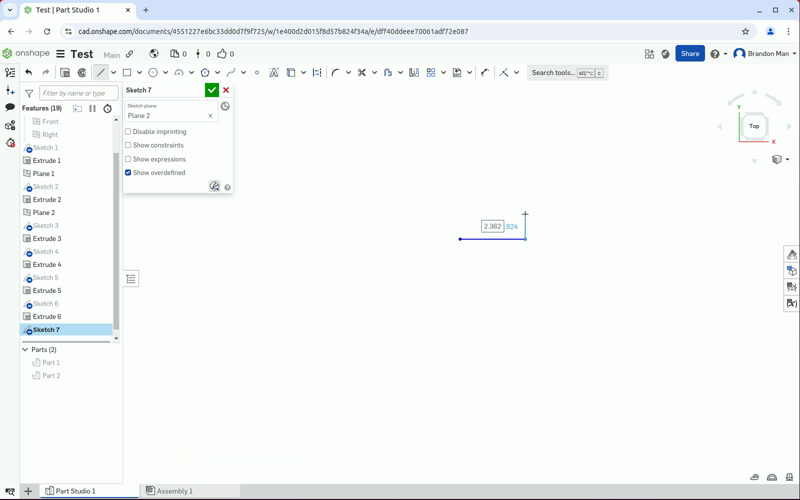
scroll(6)
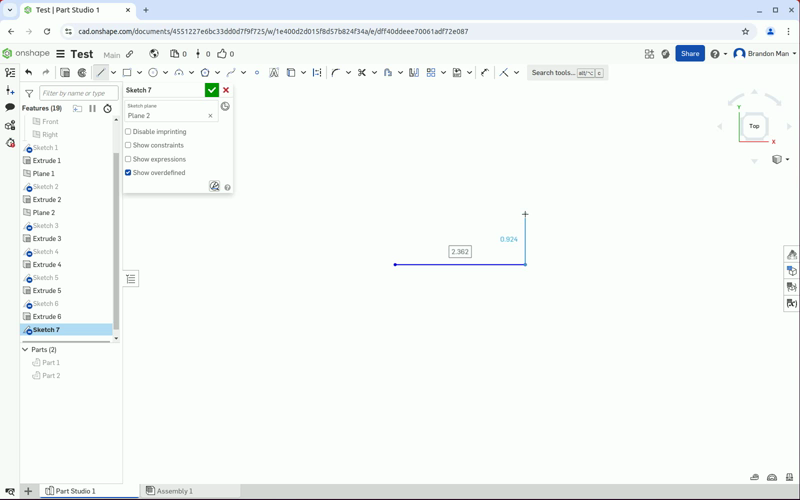
click(525, 213)
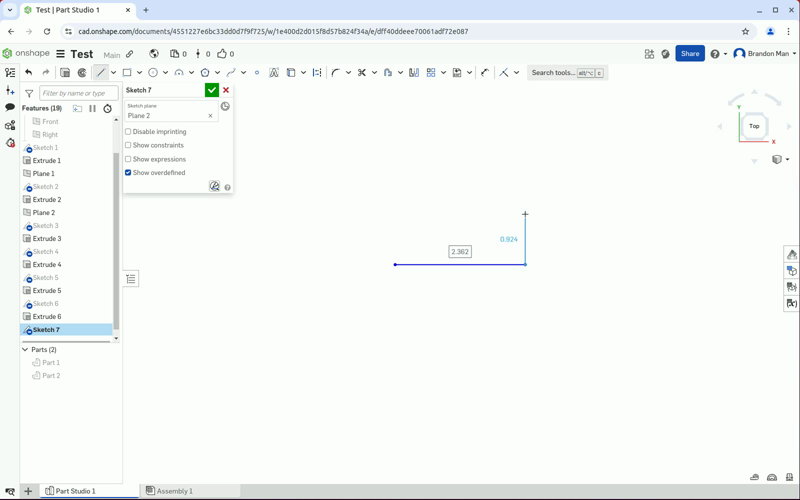
scroll(-6)
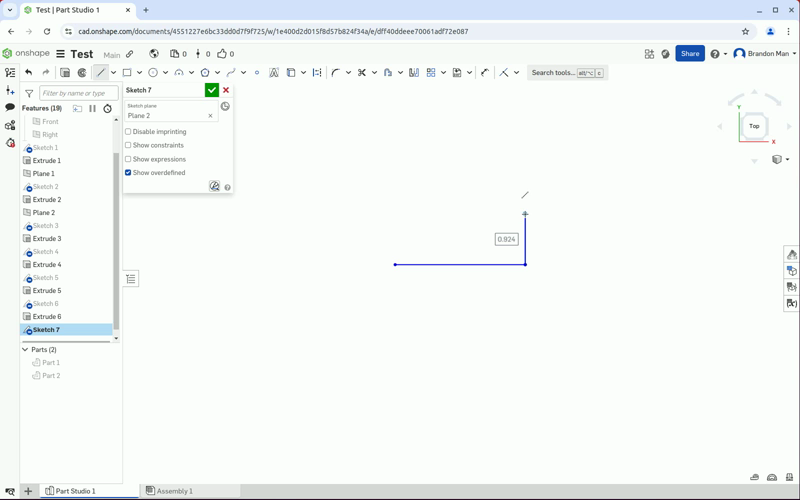
scroll(-6)
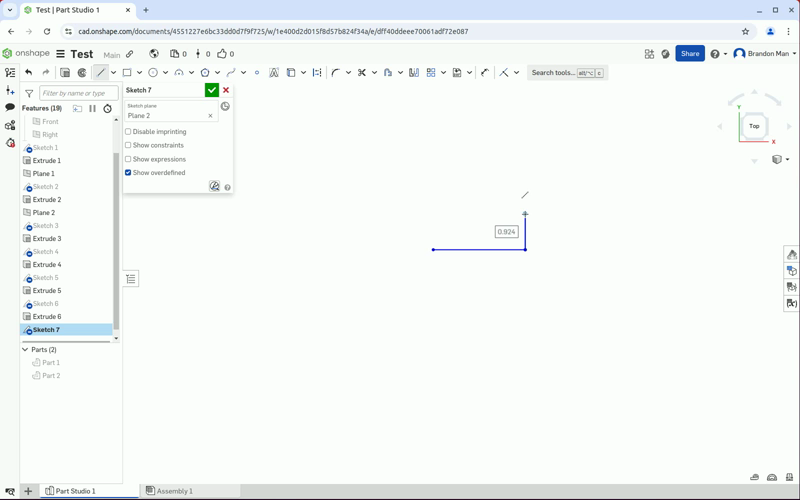
scroll(-6)
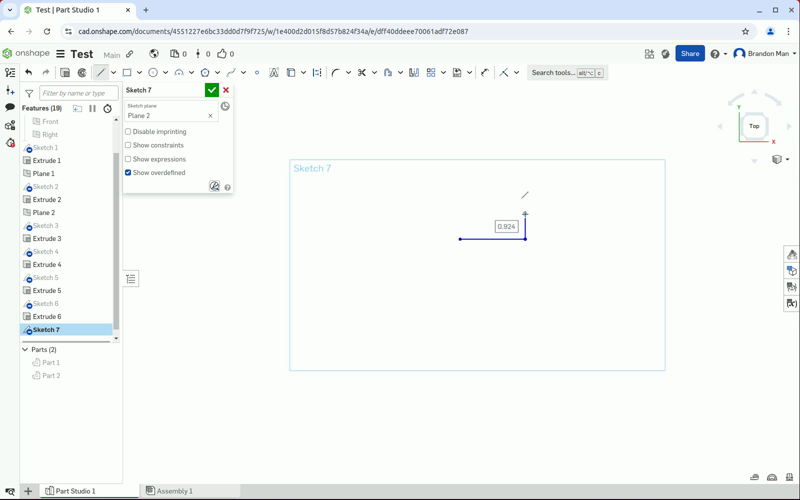
scroll(-6)
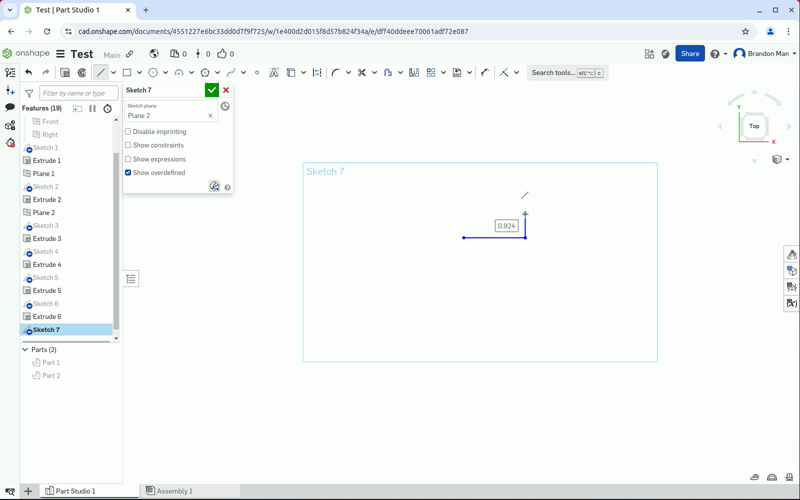
scroll(-6)
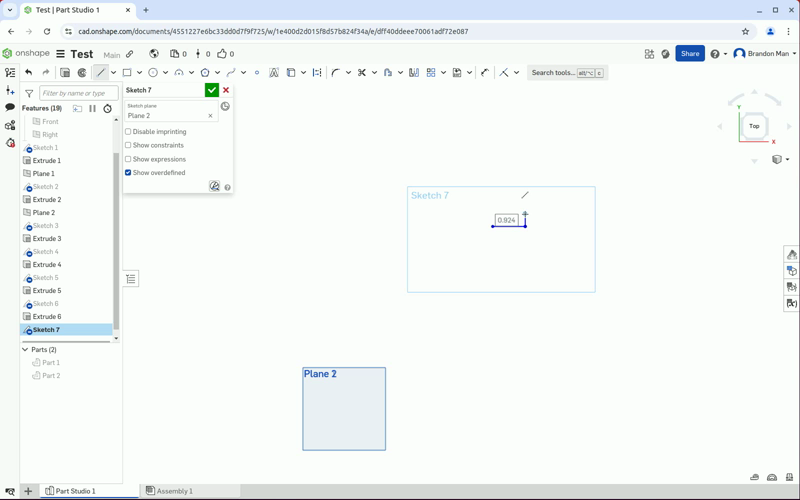
scroll(-6)
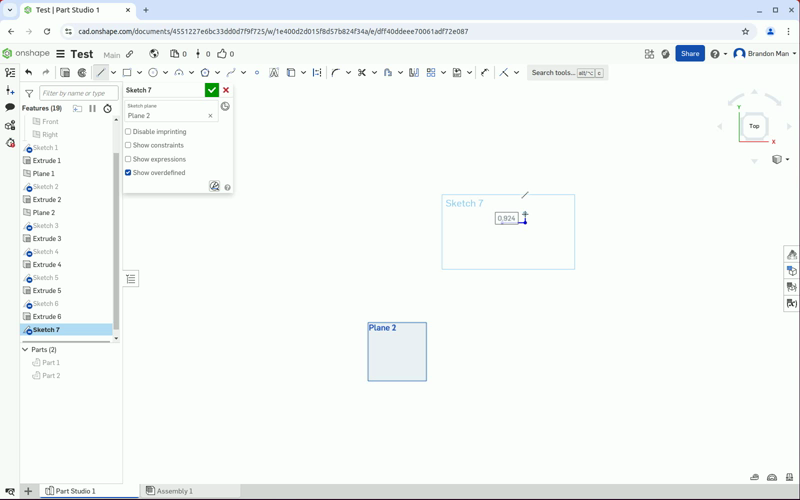
scroll(-6)
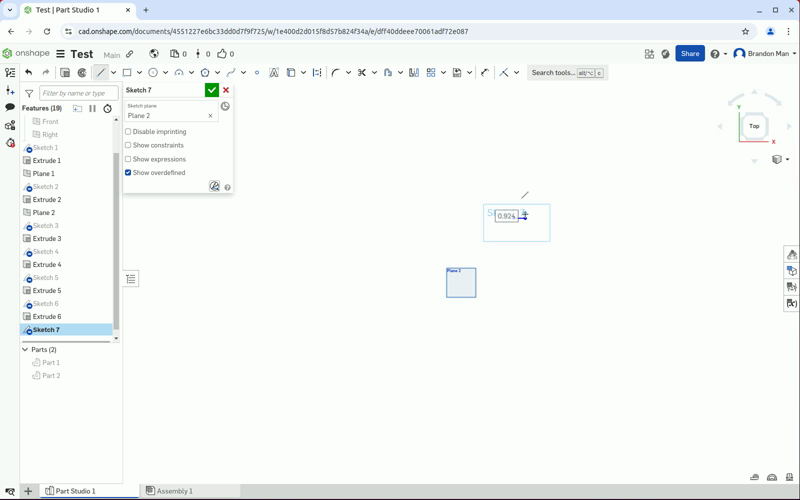
key_up(shift)
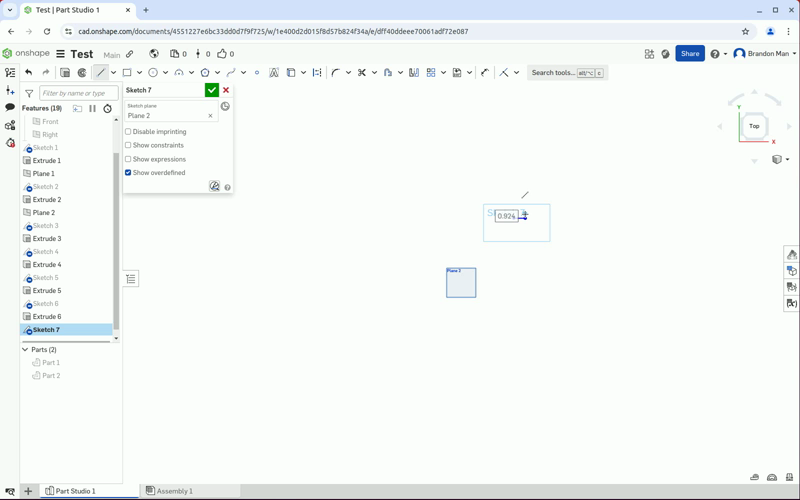
key_down(shift)
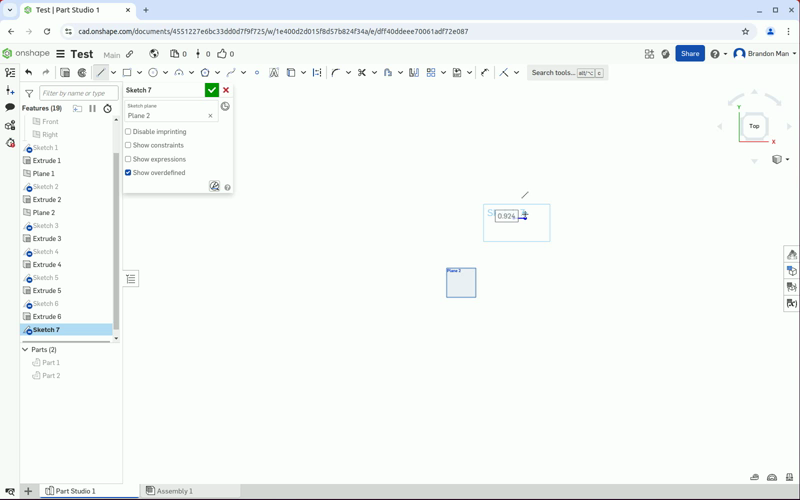
mouse_move(555, 213)
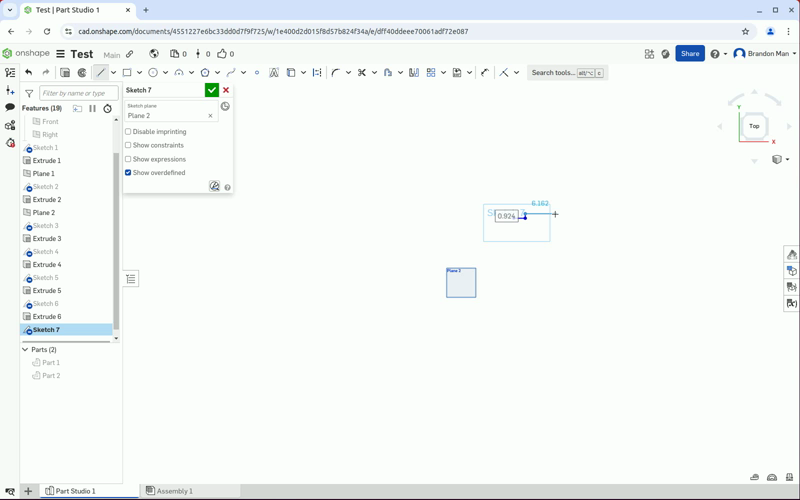
mouse_move(513, 213)
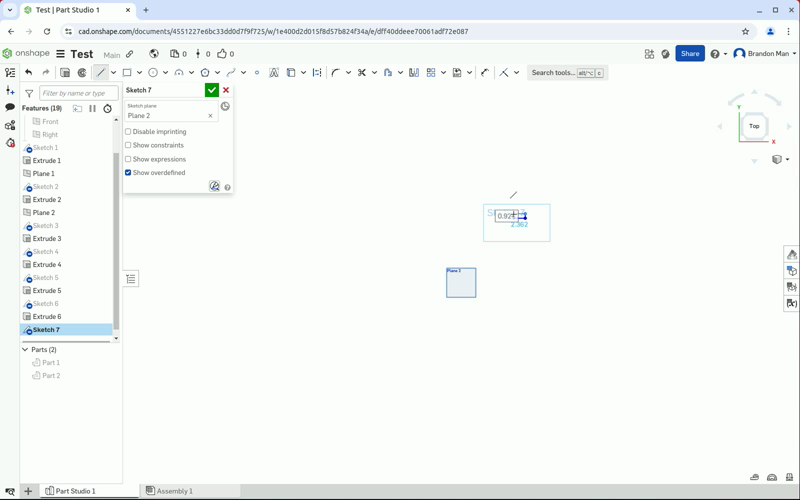
click(513, 213)
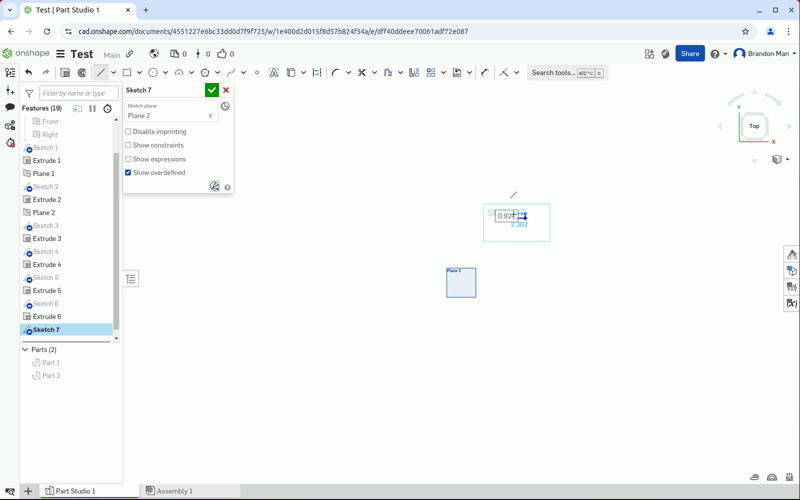
key_up(shift)
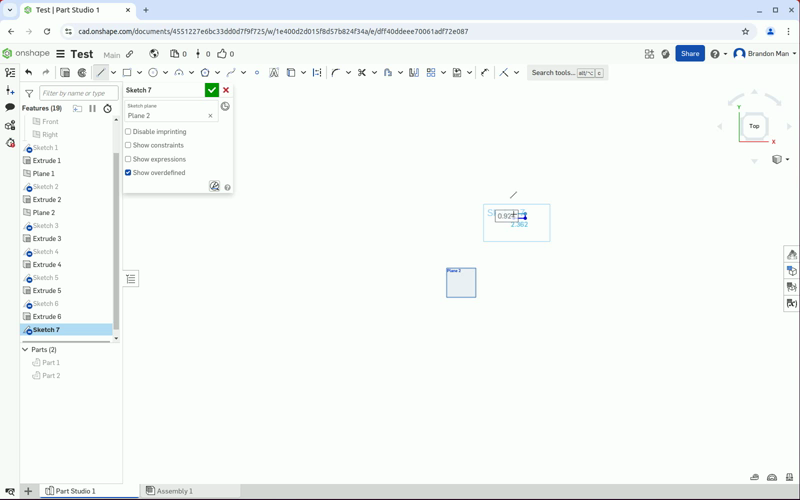
mouse_move(543, 213)
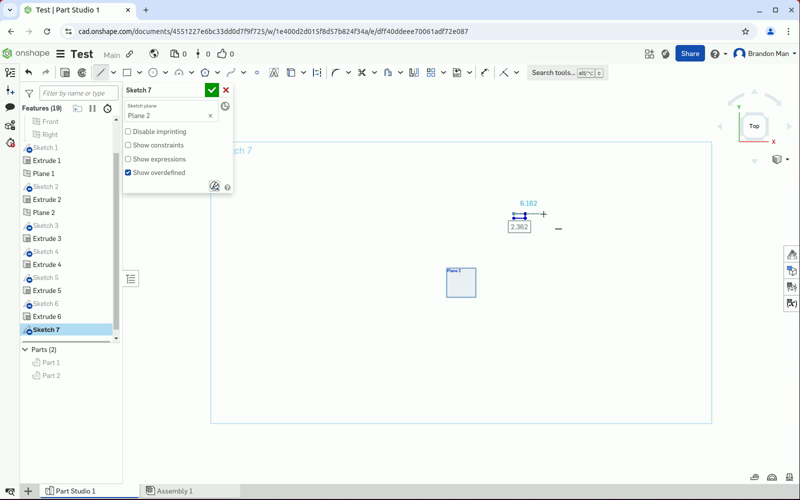
key_down(shift)
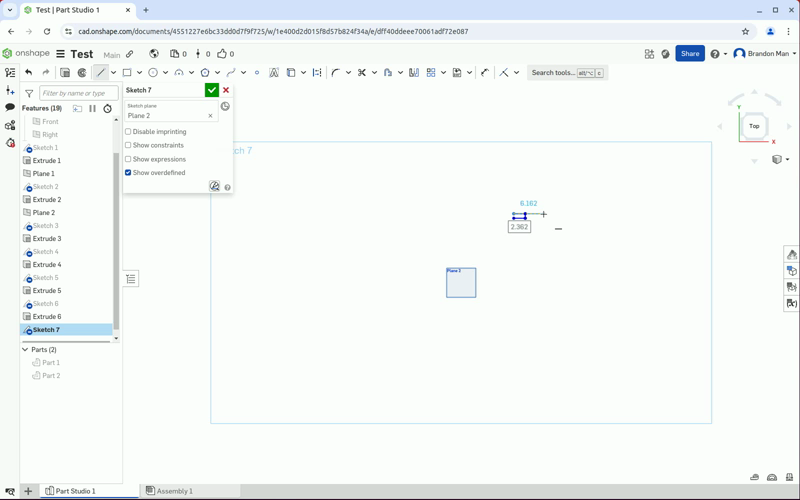
mouse_move(513, 218)
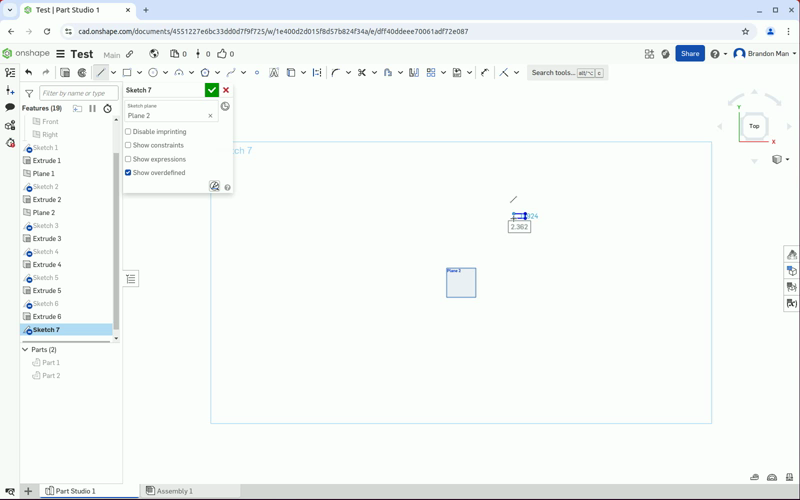
scroll(6)
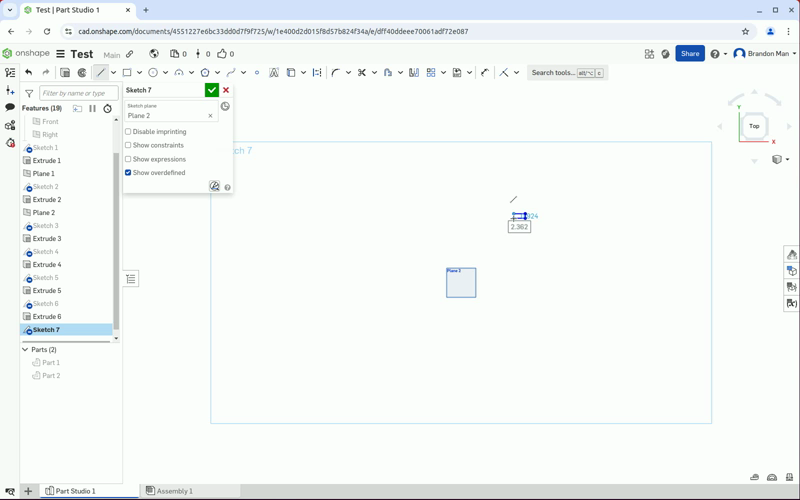
scroll(6)
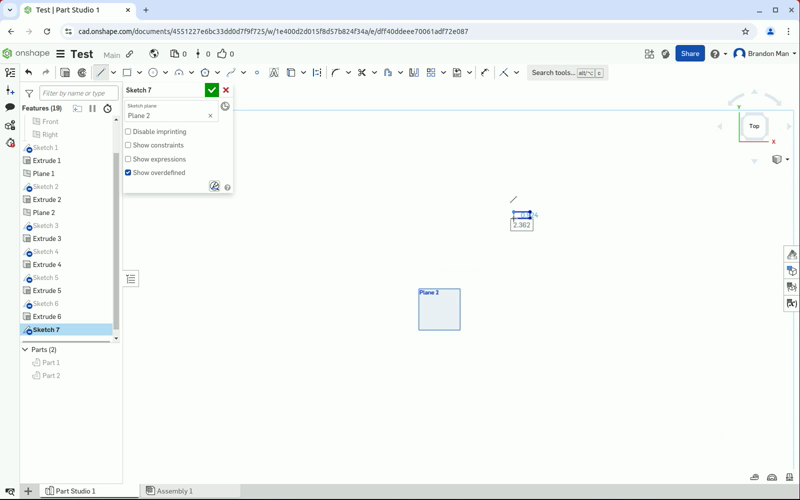
scroll(6)
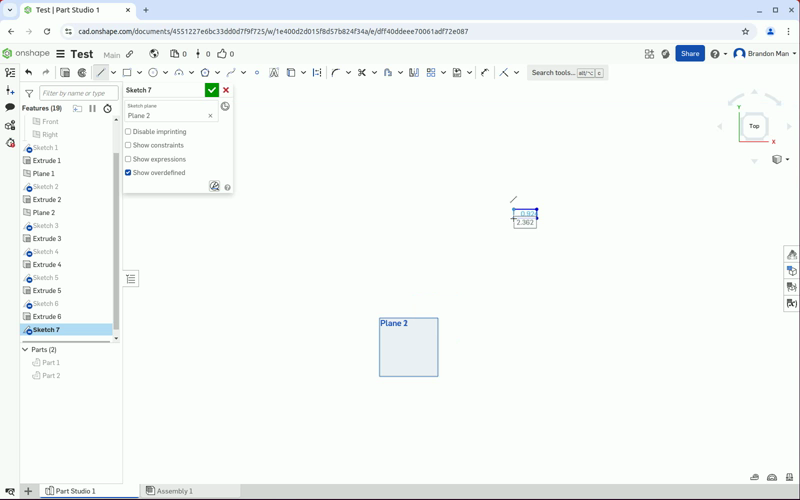
scroll(6)
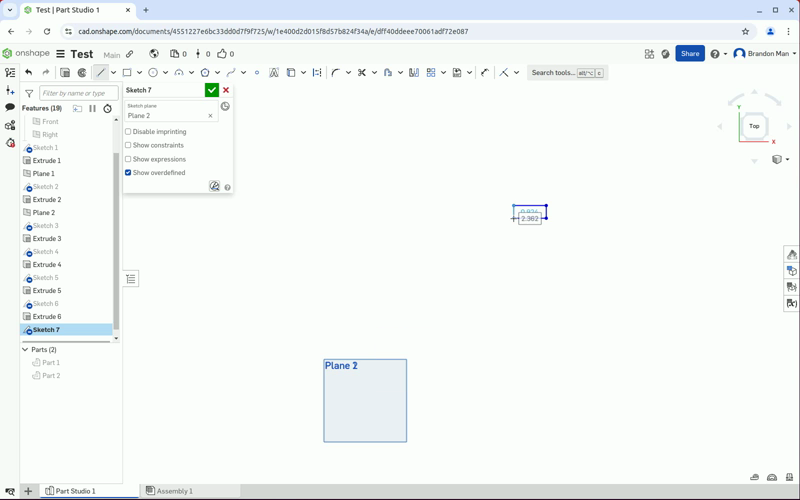
scroll(6)
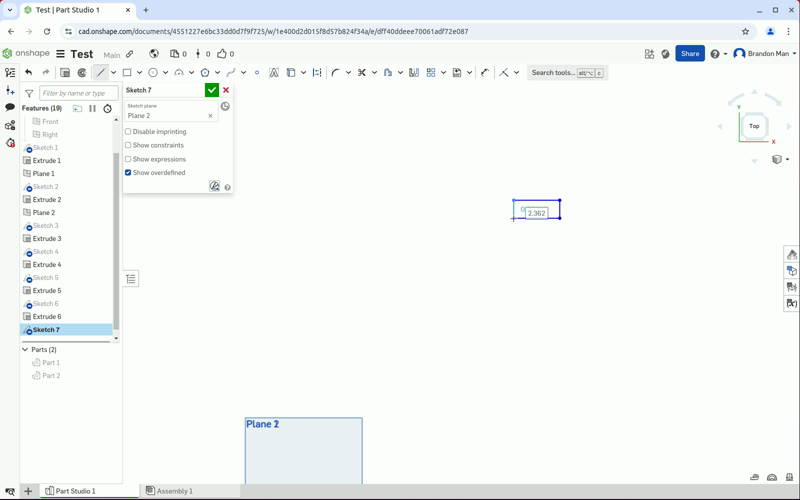
scroll(6)
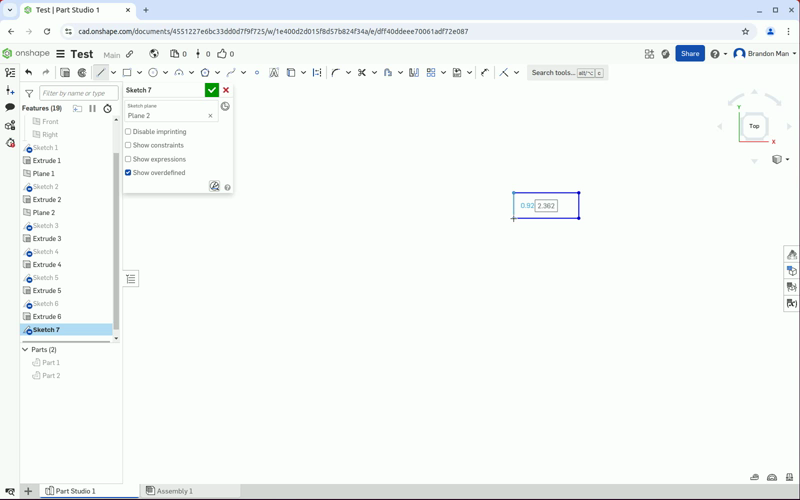
scroll(6)
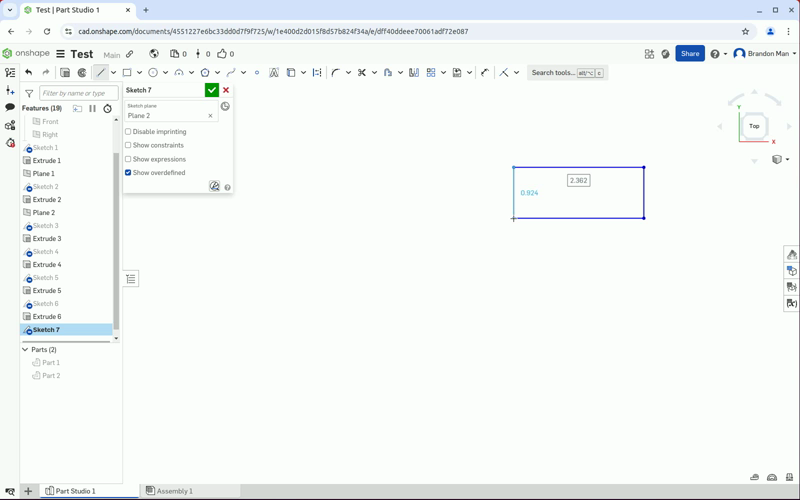
key_up(shift)
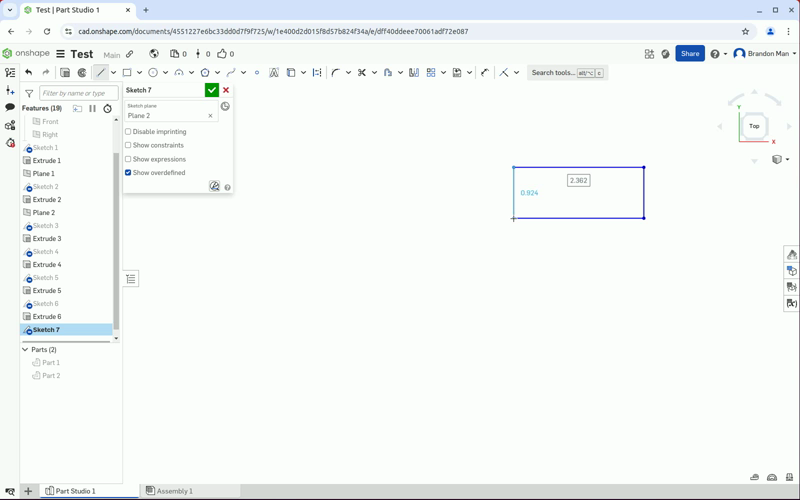
click(513, 218)
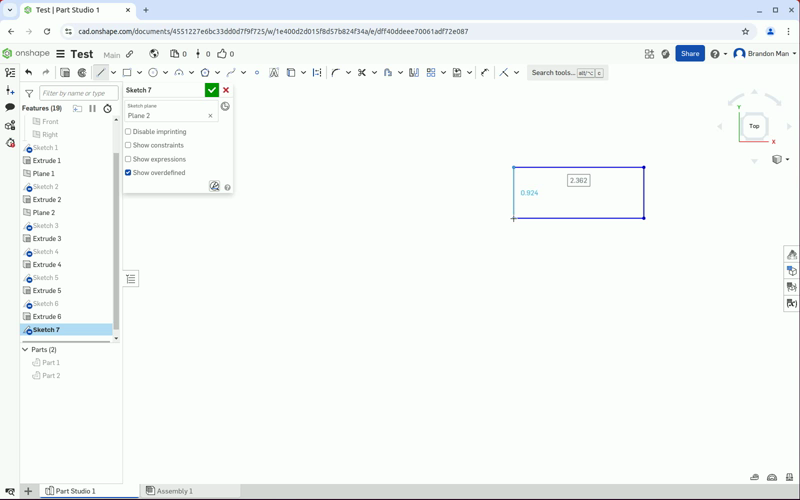
scroll(-6)
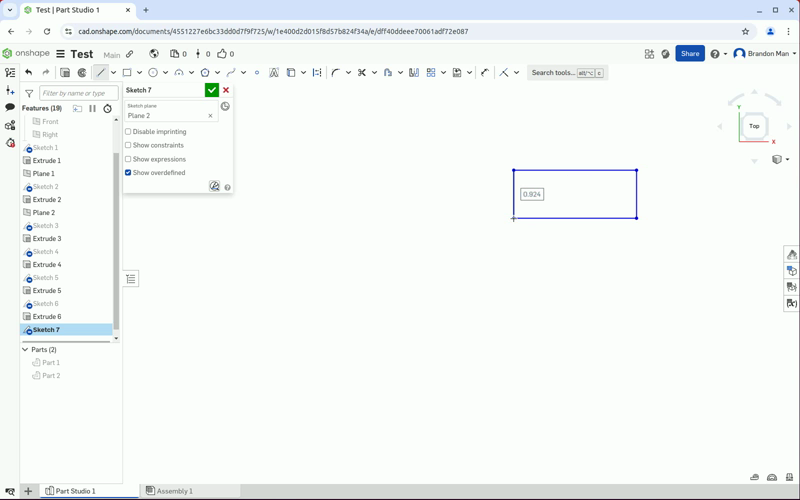
scroll(-6)
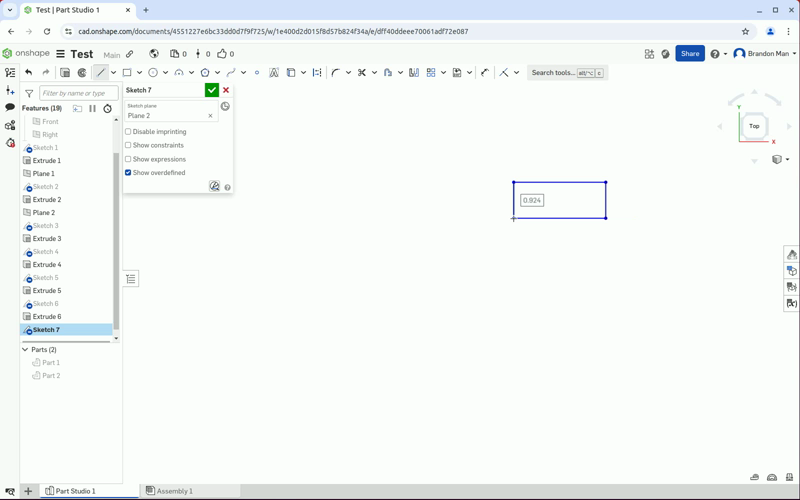
scroll(-6)
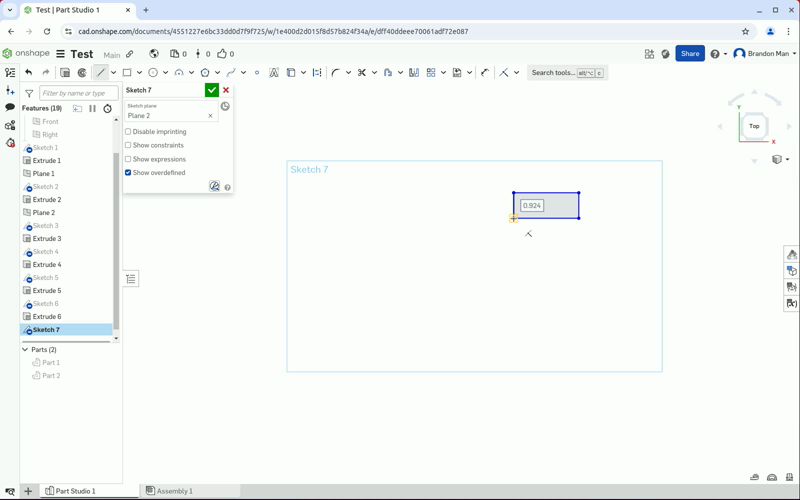
scroll(-6)
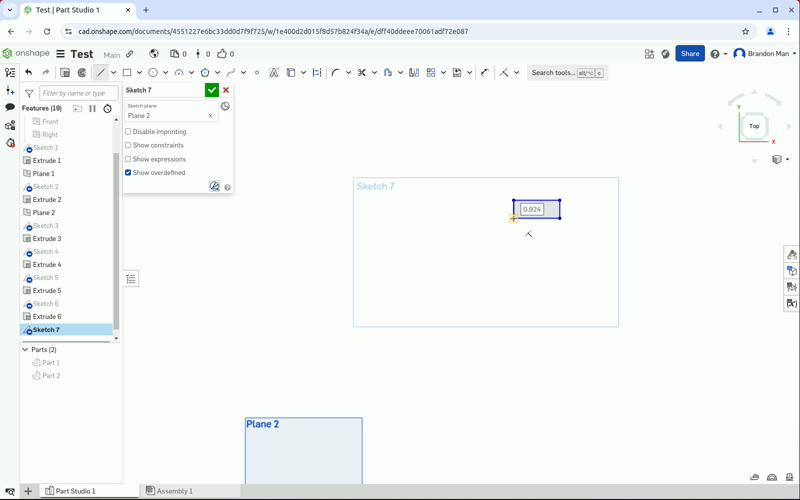
scroll(-6)
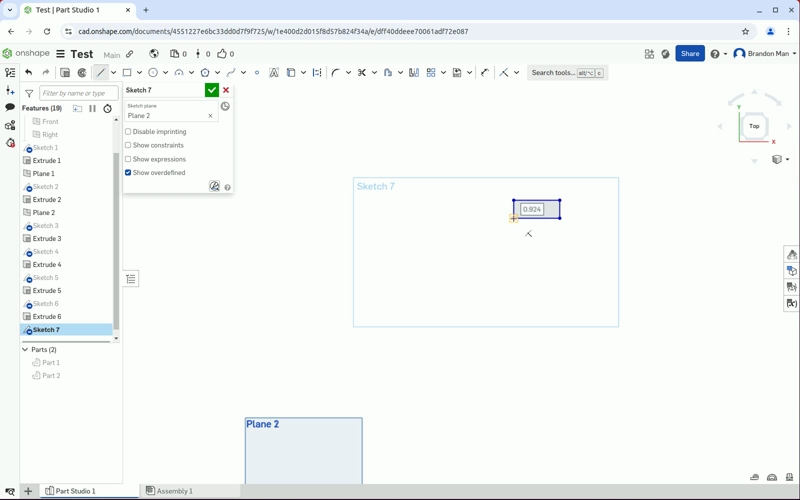
scroll(-6)
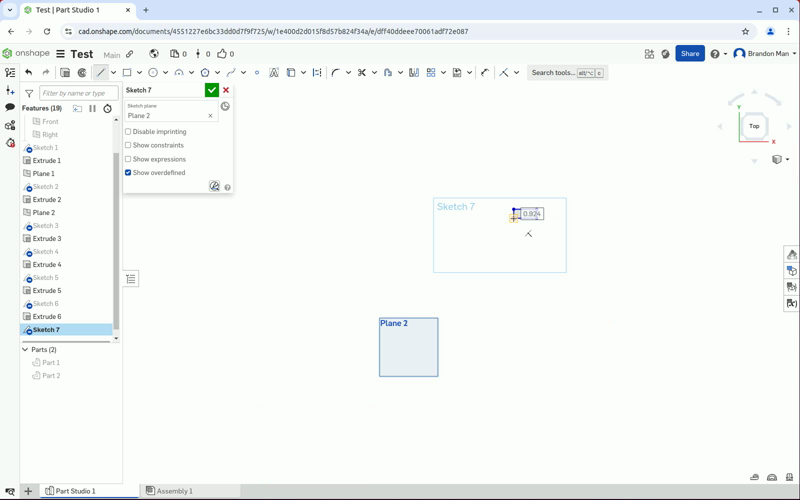
scroll(-6)
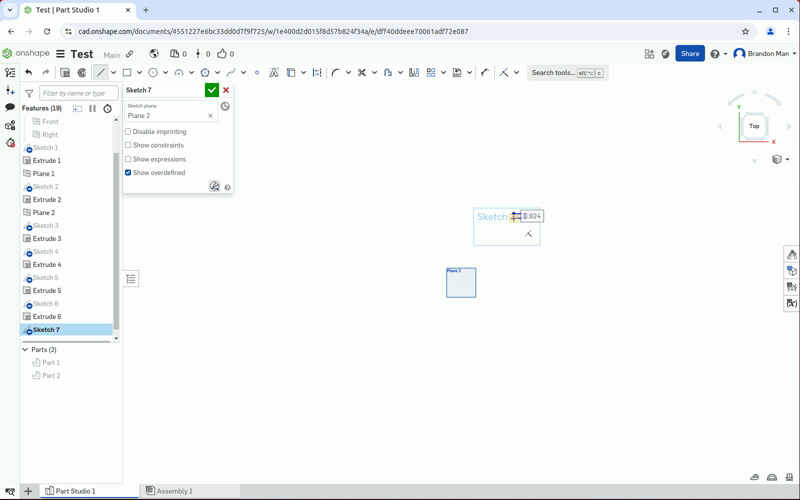
key(esc)
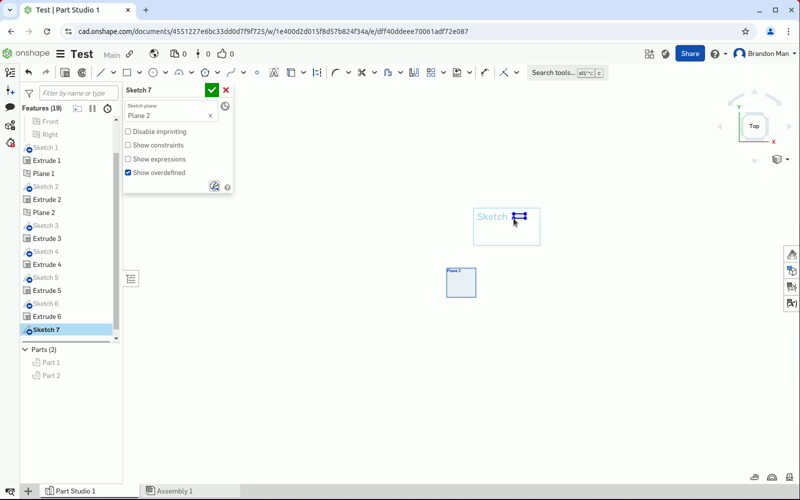
mouse_move(517, 217)
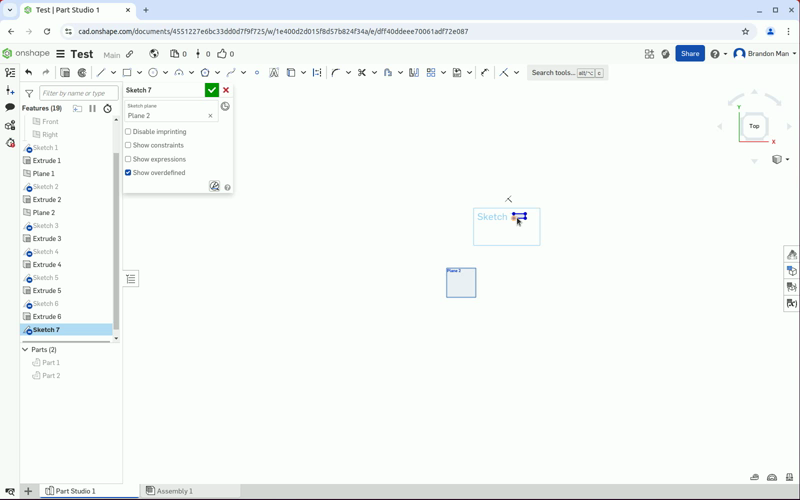
scroll(6)
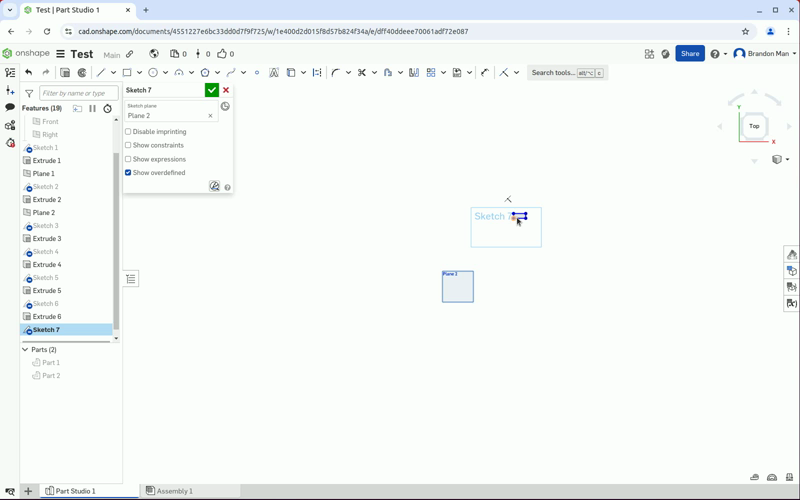
scroll(6)
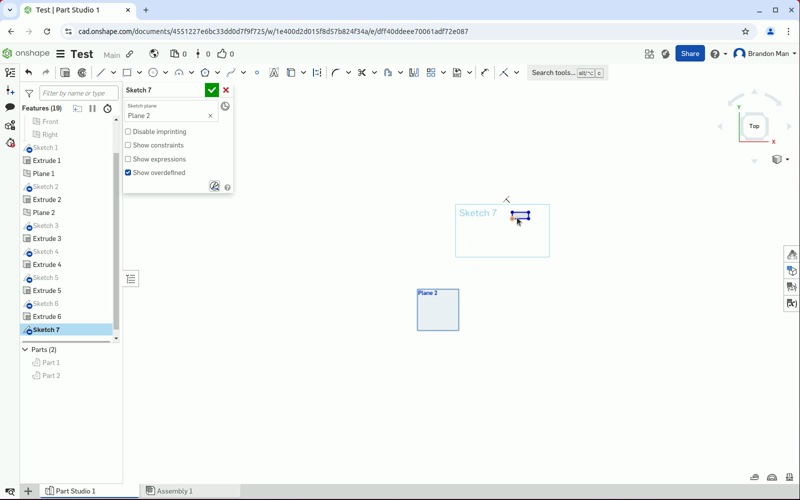
scroll(6)
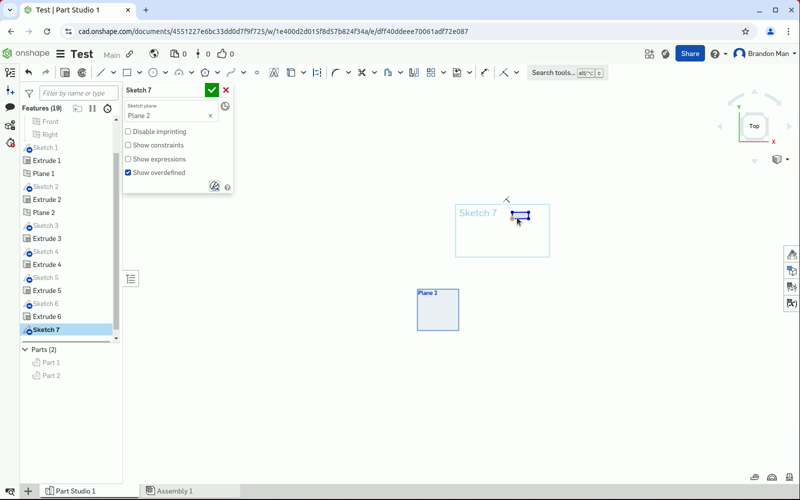
scroll(6)
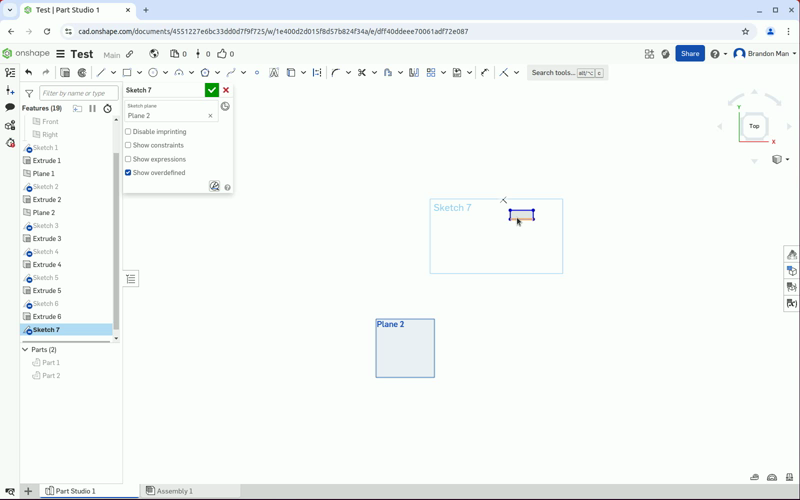
scroll(6)
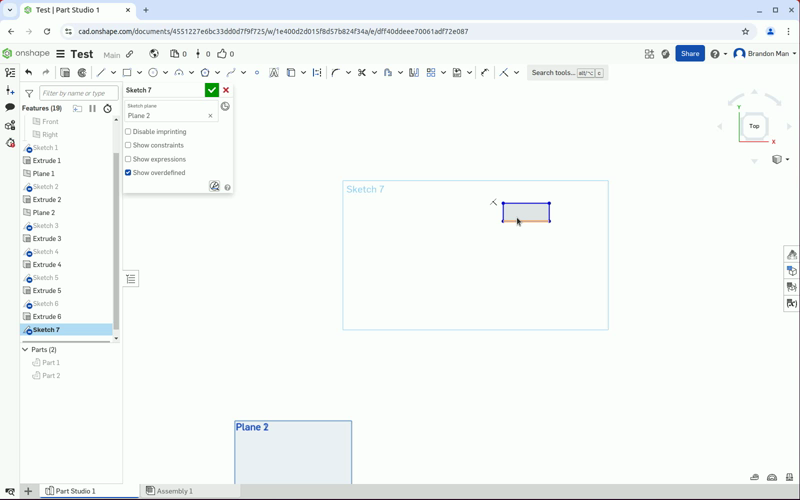
scroll(6)
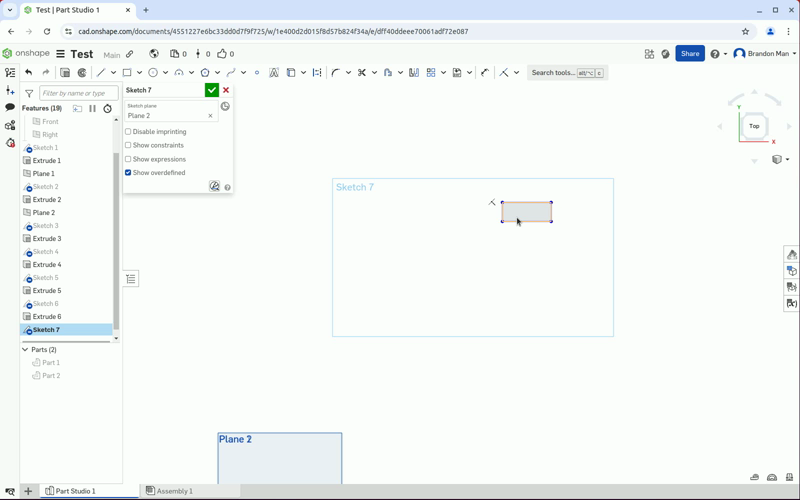
scroll(6)
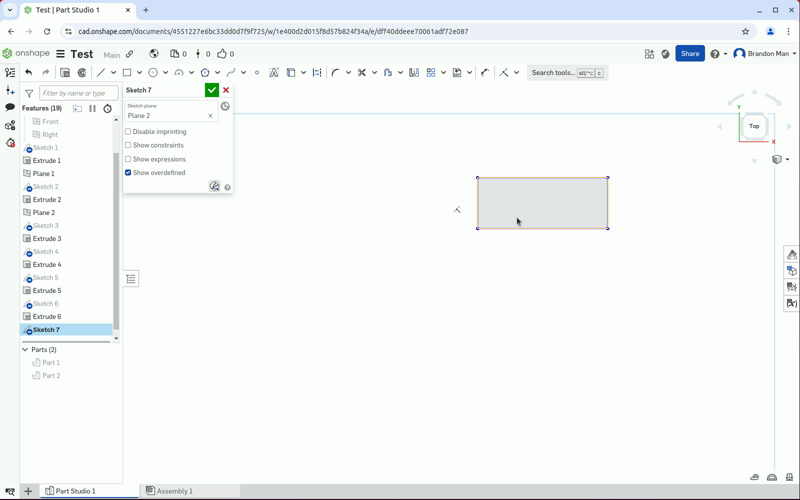
click(517, 217)
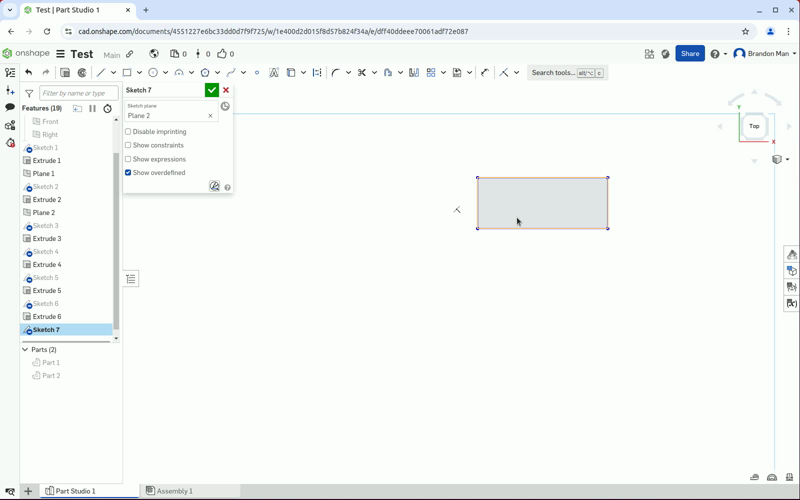
scroll(-6)
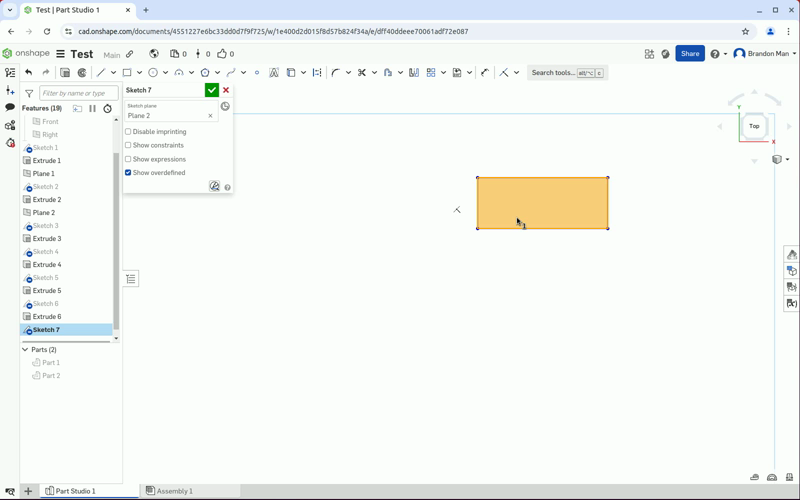
scroll(-6)
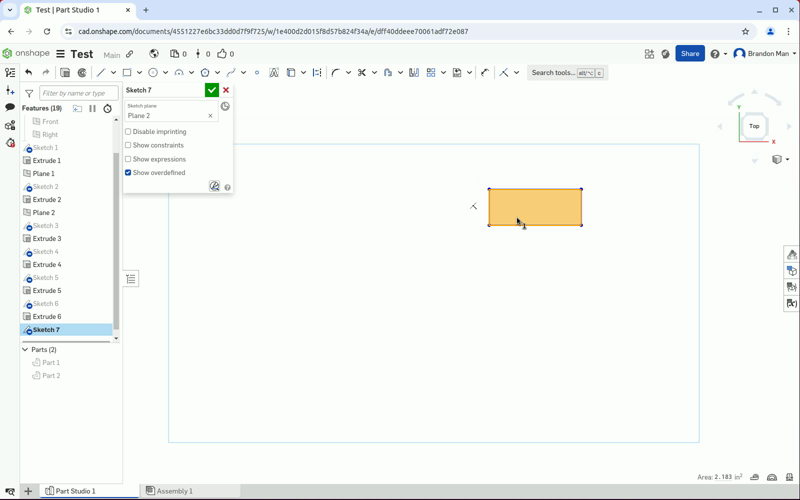
scroll(-6)
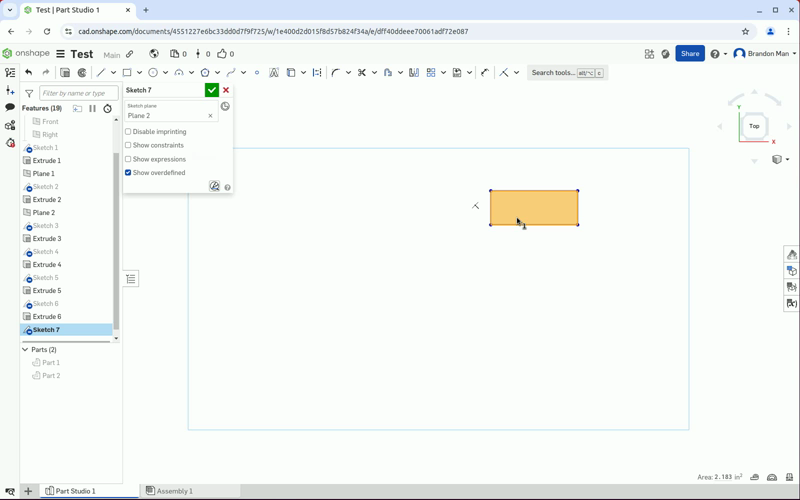
scroll(-6)
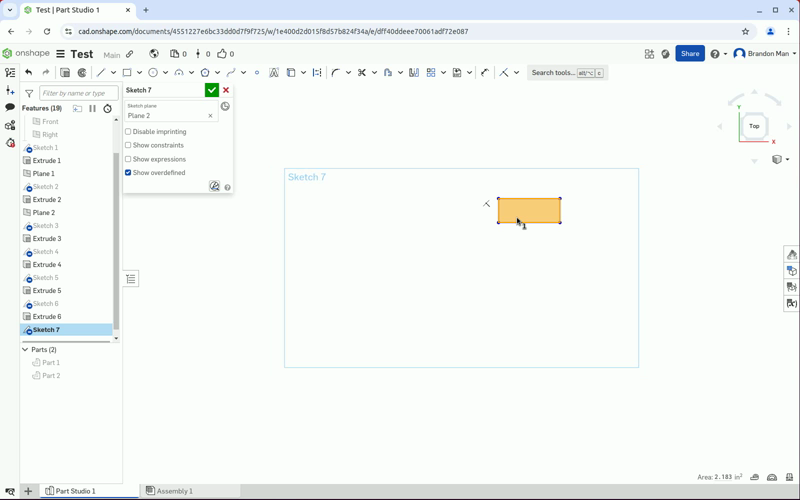
scroll(-6)
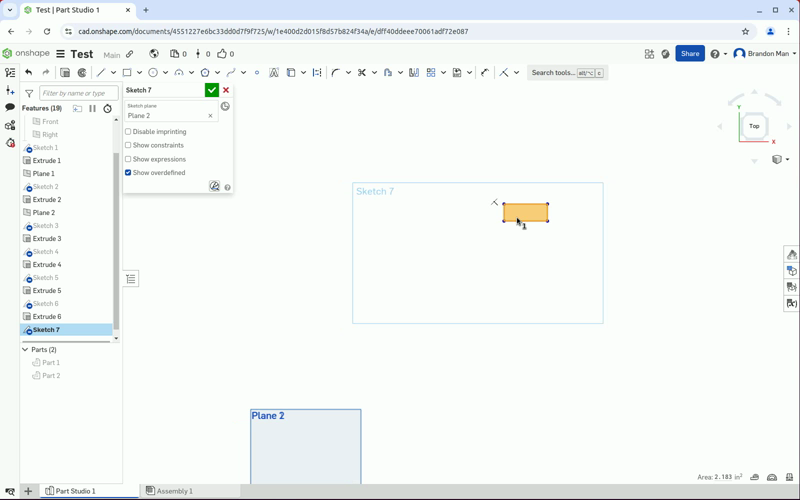
scroll(-6)
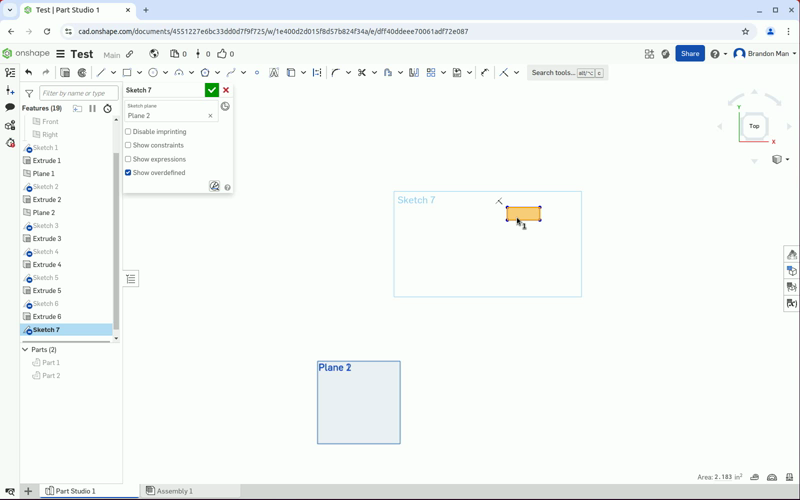
scroll(-6)
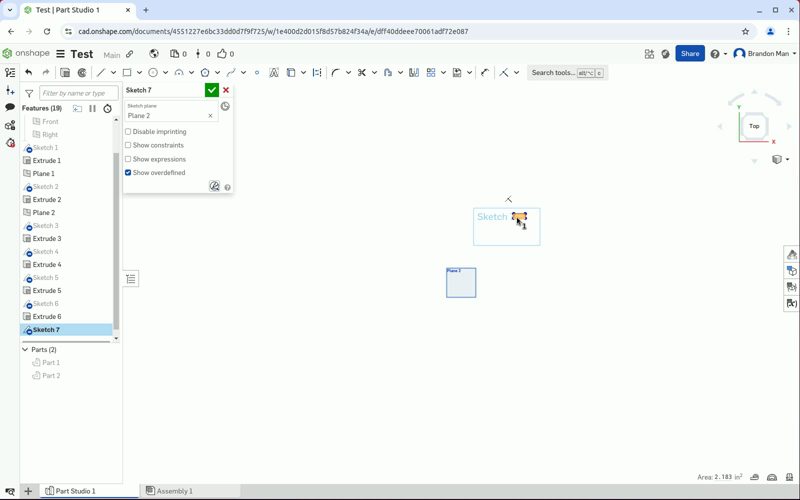
mouse_move(73, 352)
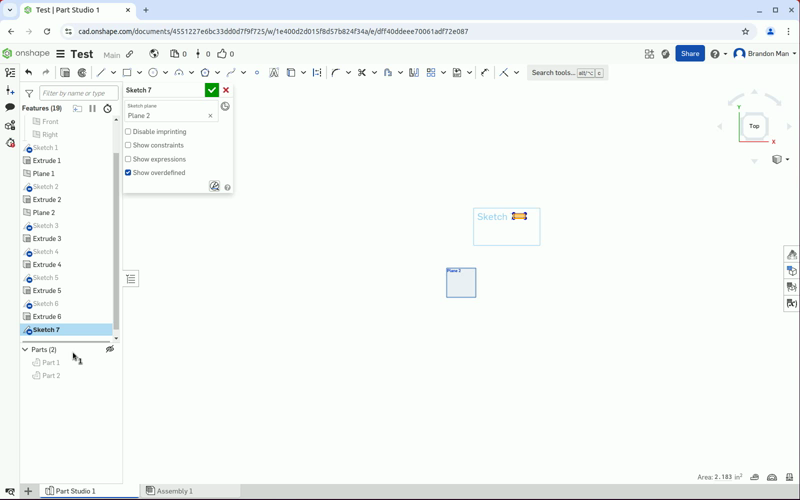
key(shift+y)
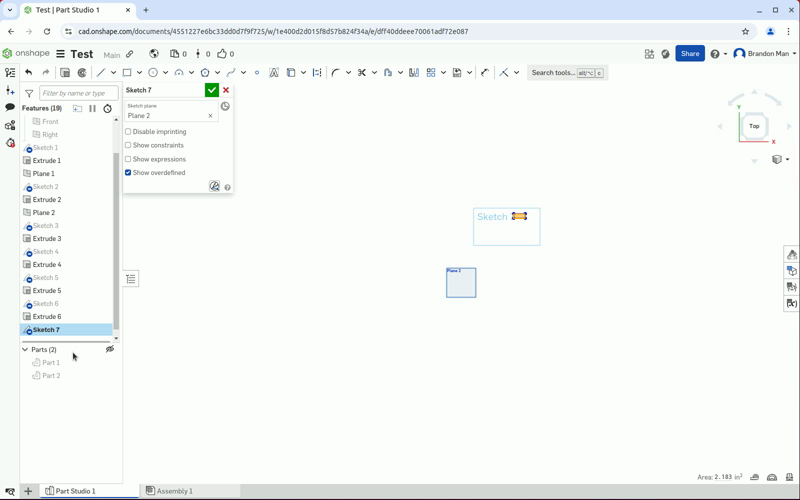
key(shift+e)
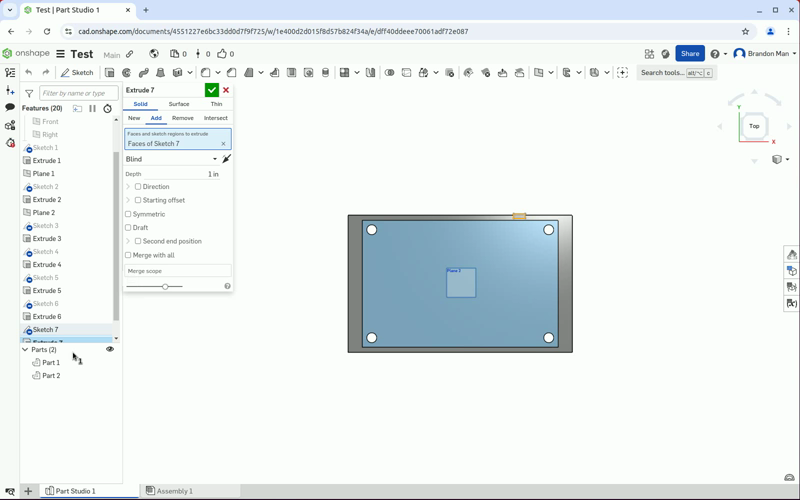
mouse_move(143, 106)
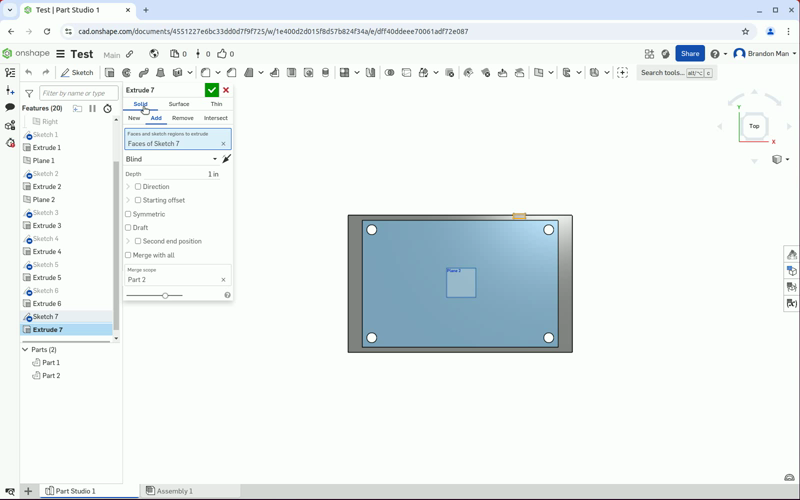
click(143, 106)
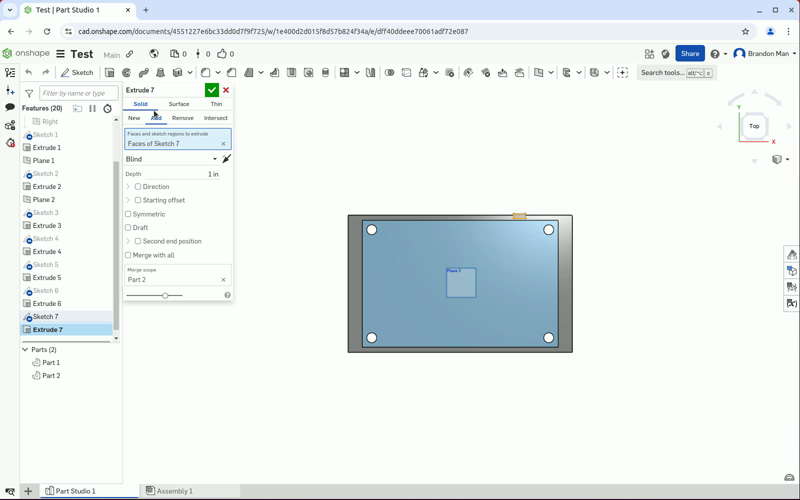
mouse_move(186, 120)
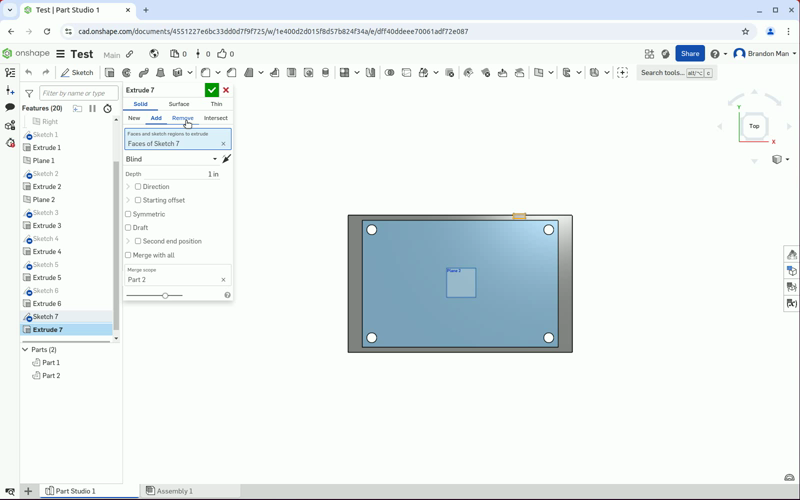
click(186, 120)
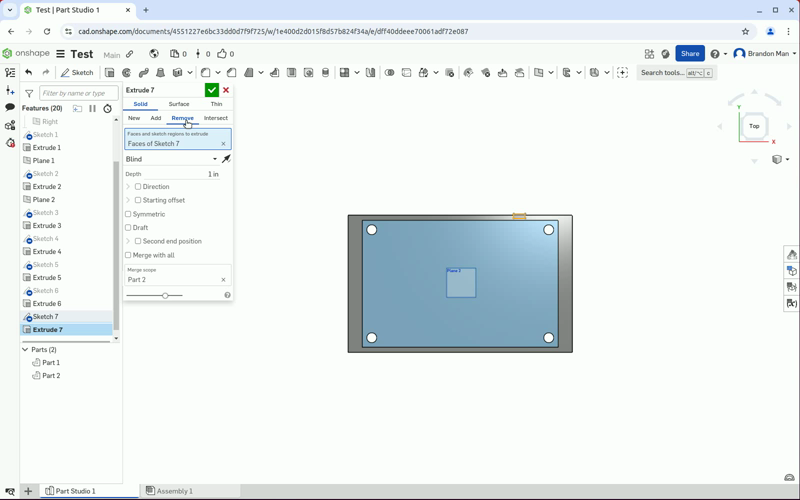
key(tab, 4)
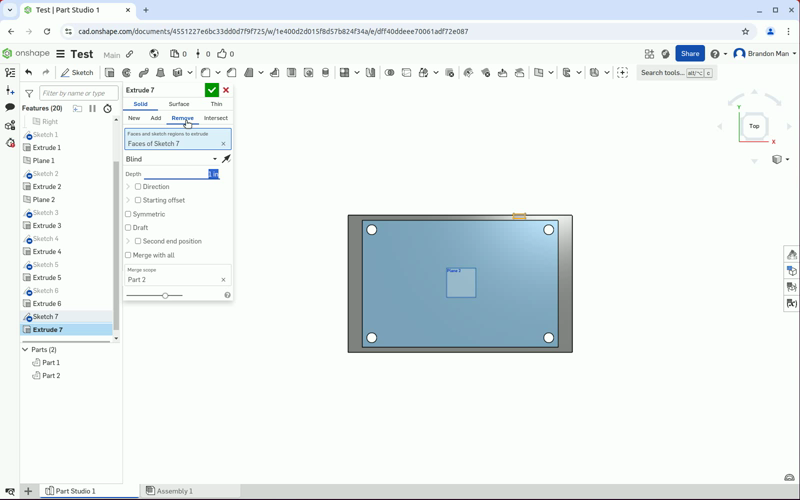
text(2.648)
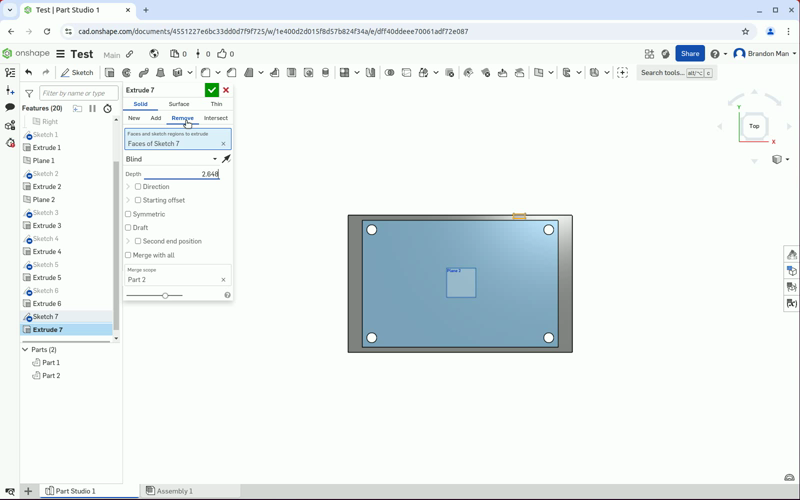
key(tab, 6)
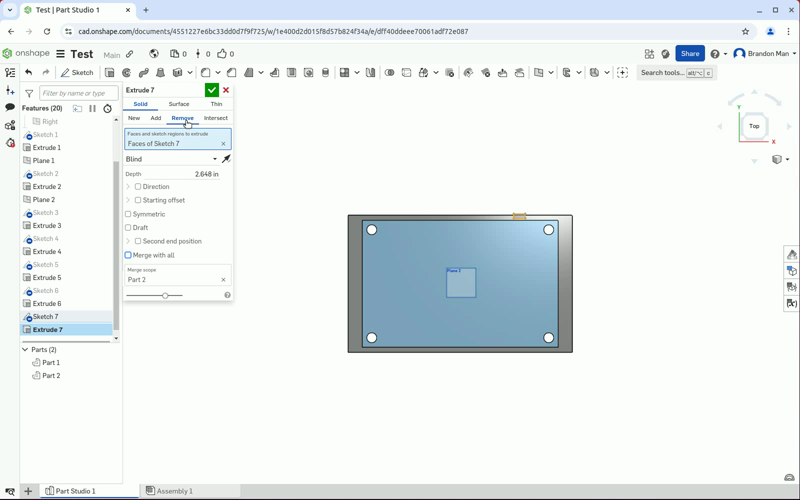
key(space)
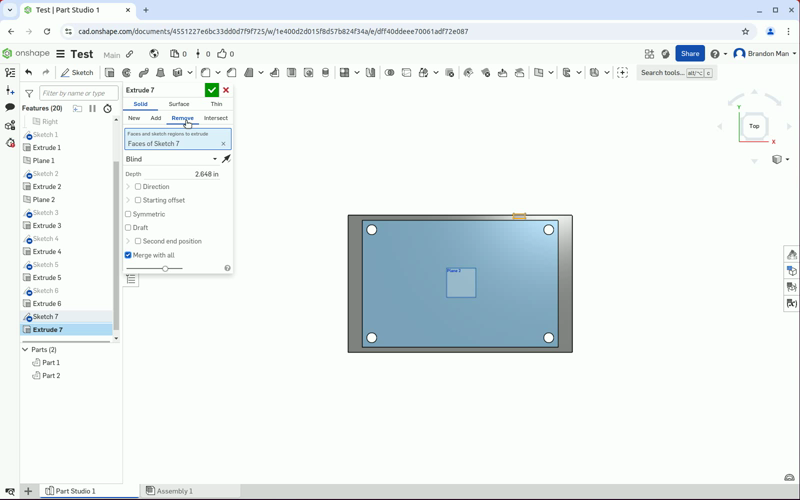
key(enter)
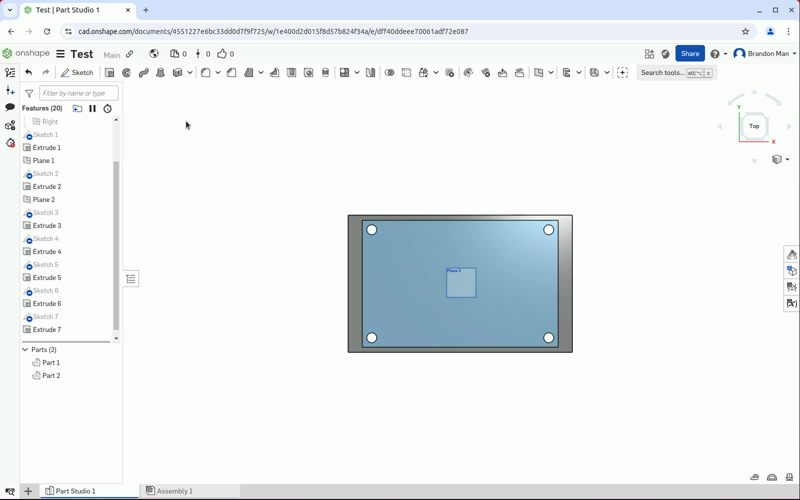
key(shift+h)
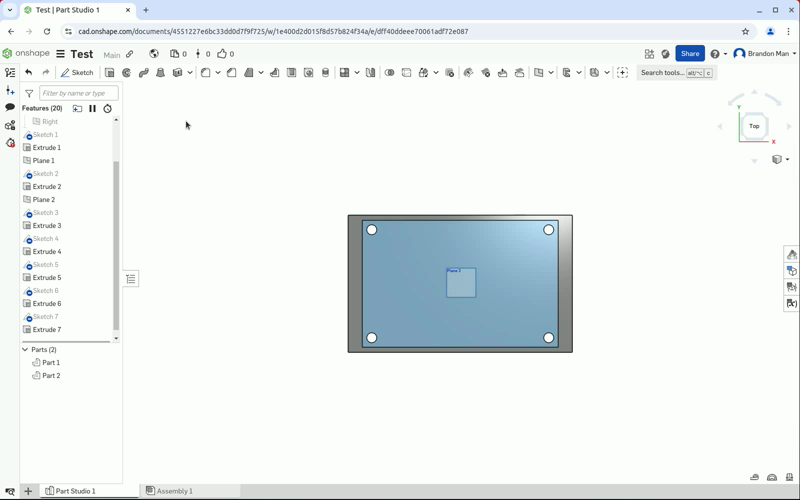
key(shift+h)
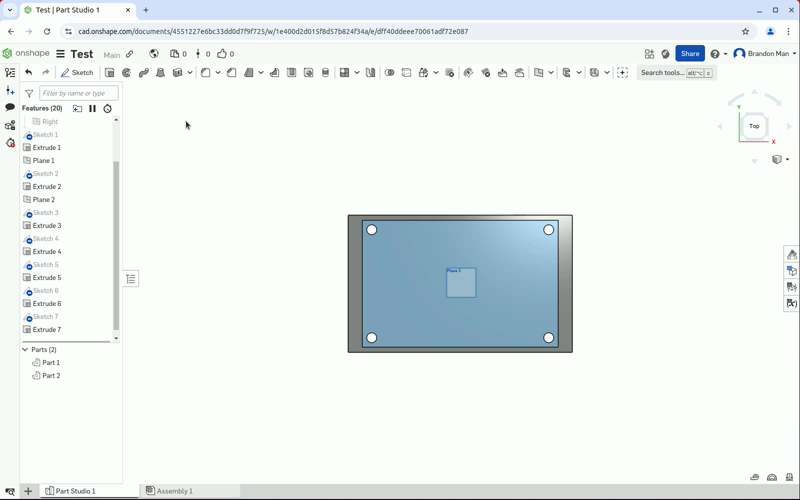
key(shift+7)
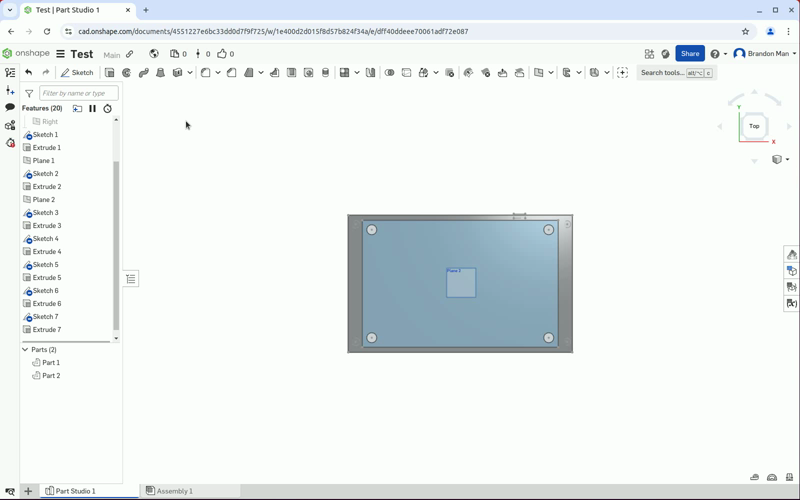
key(up, 3)
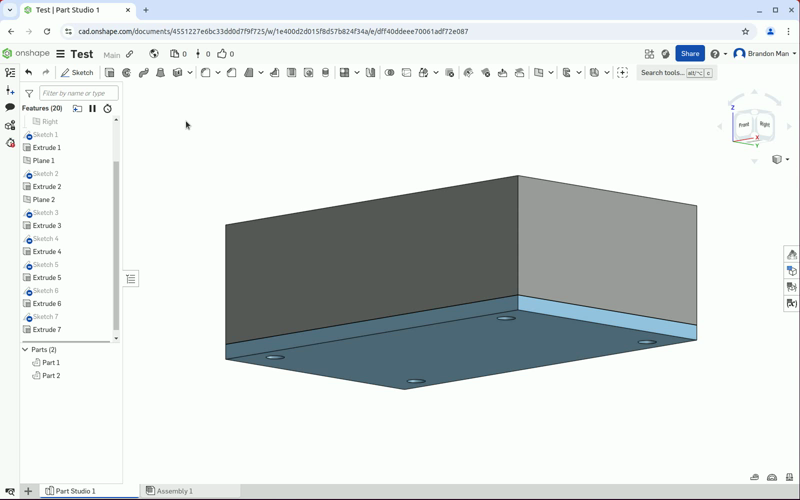
key(left, 3)
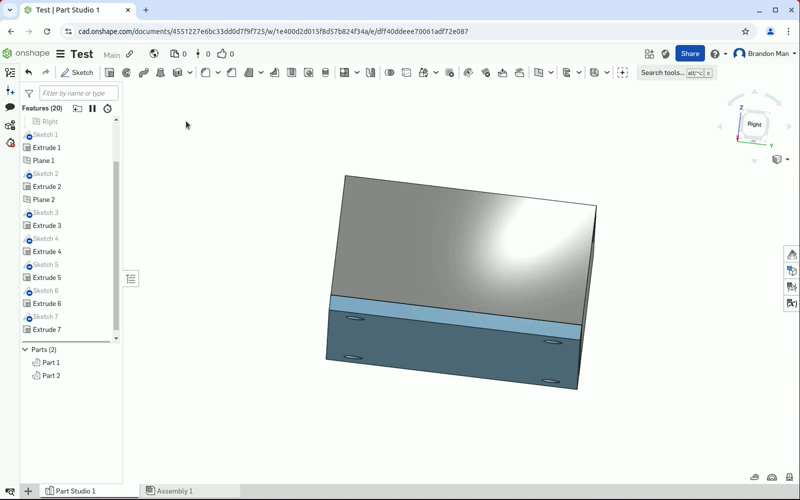
key(right, 3)
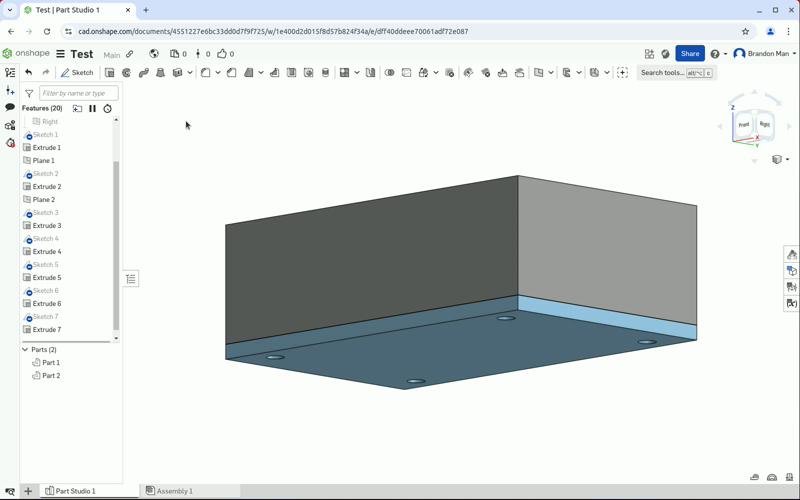
key(down, 3)
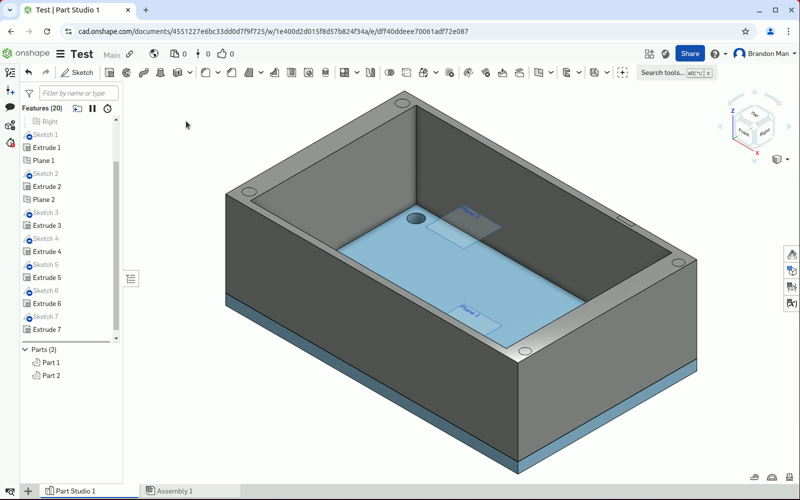
mouse_move(69, 137)
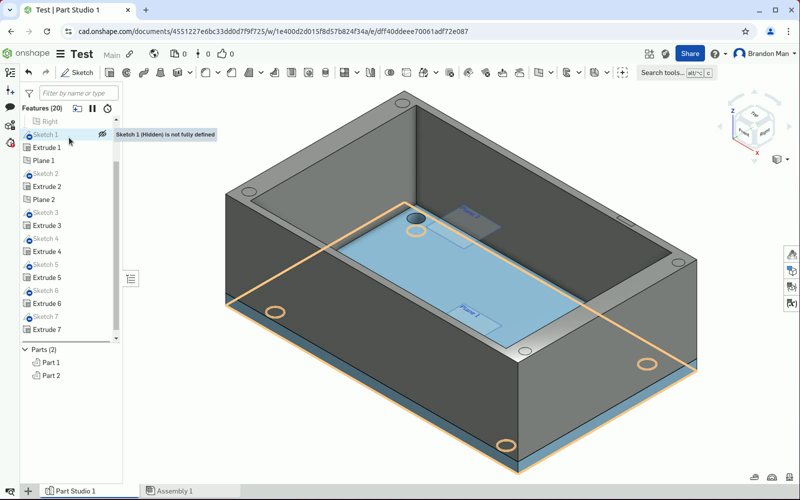
click(69, 137)